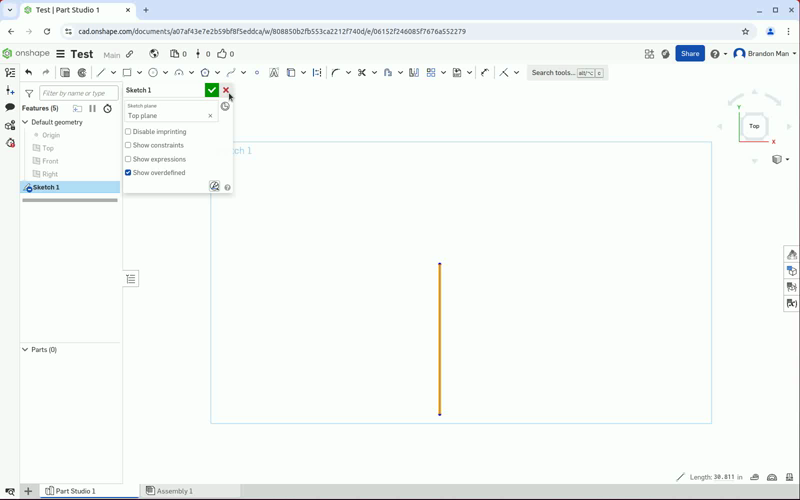
key(shift+h)
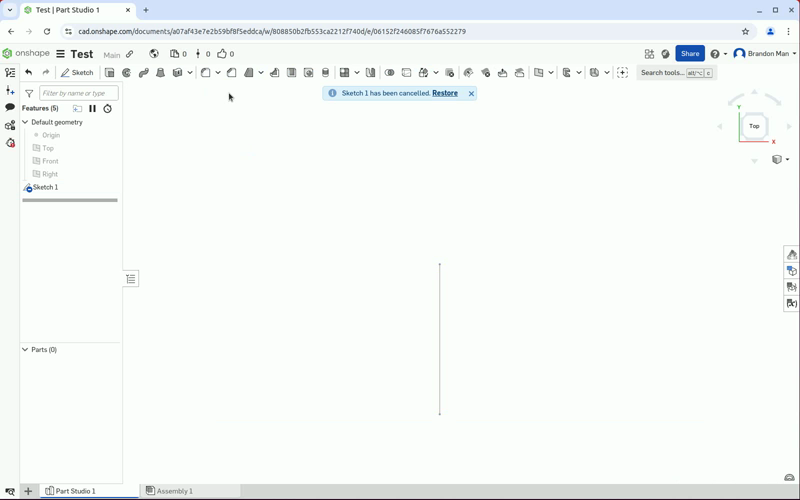
key(shift+s)
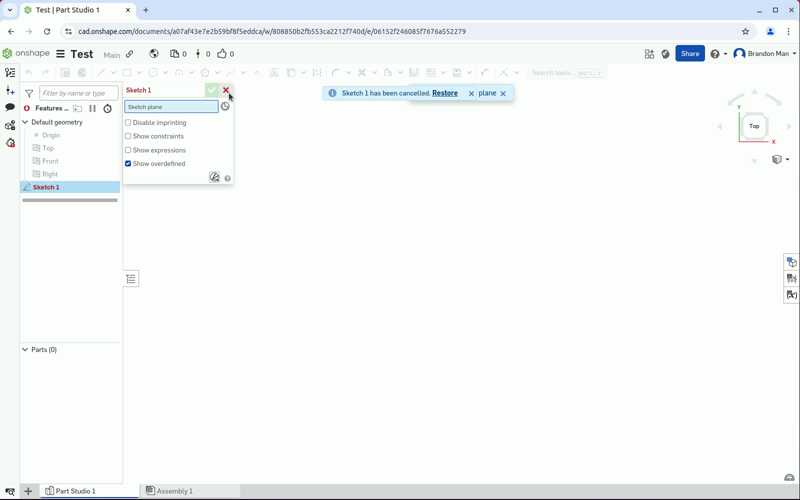
mouse_move(73, 150)
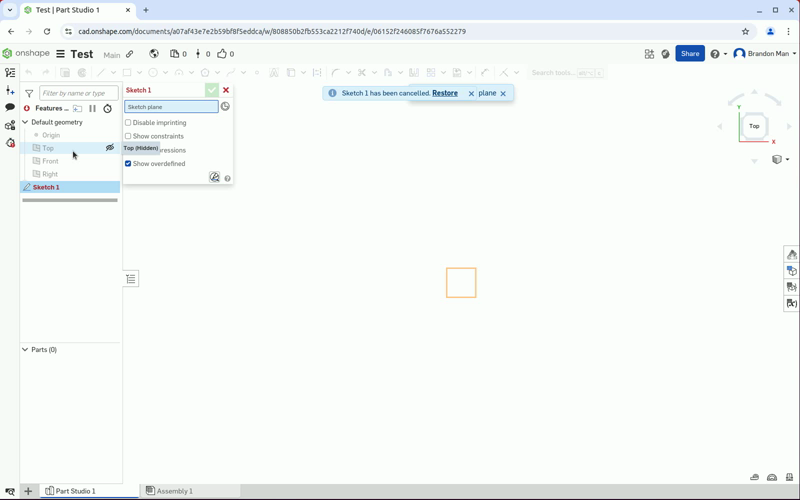
click(73, 150)
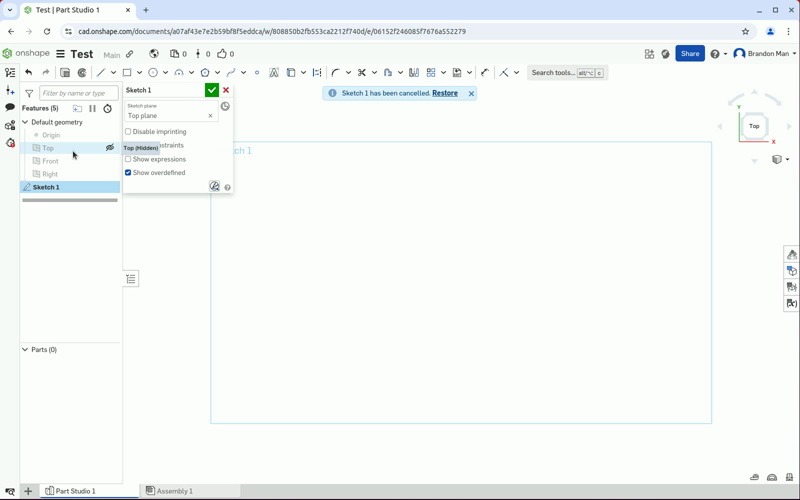
mouse_move(73, 352)
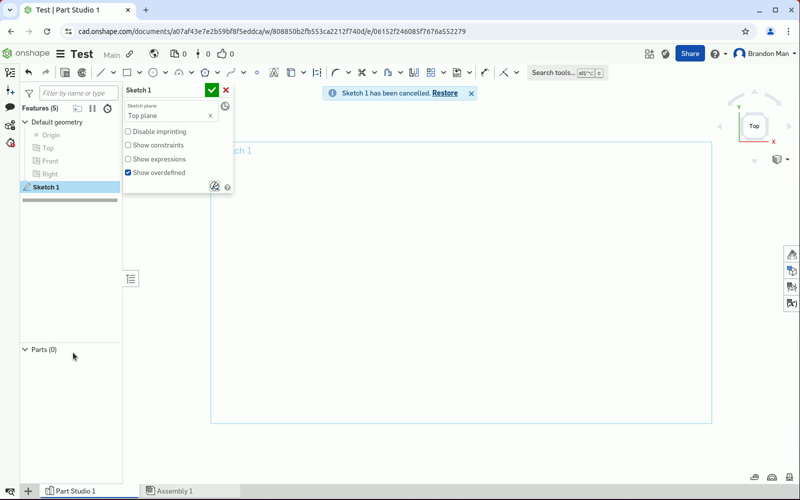
key(y)
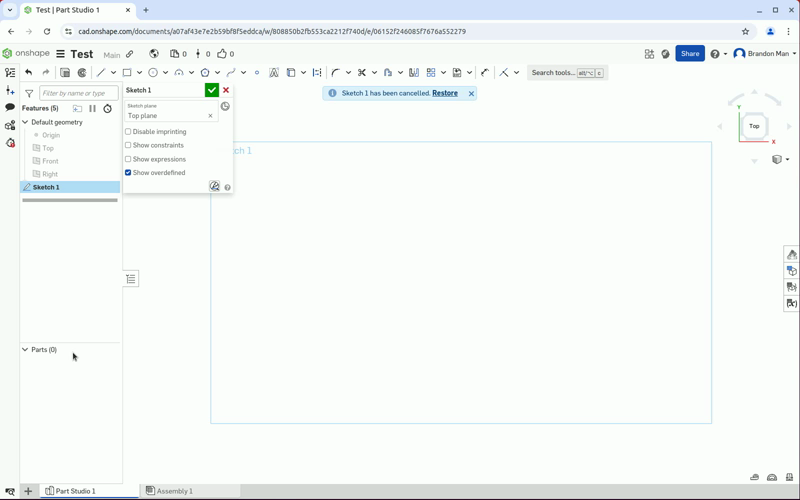
key(c)
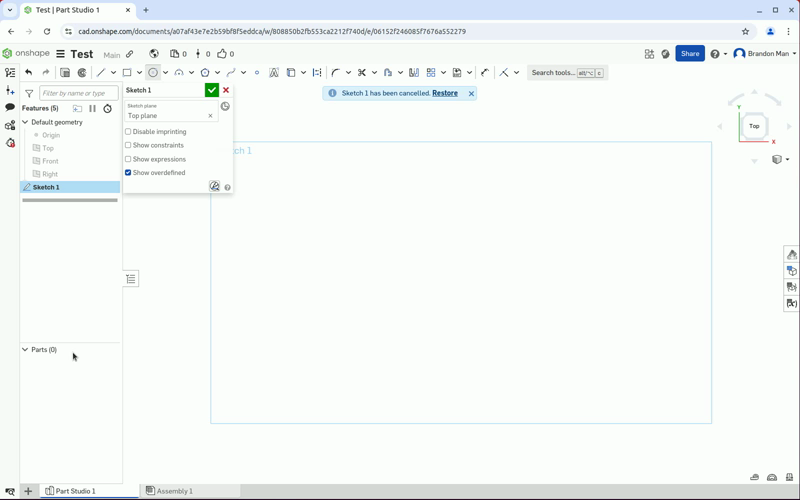
key_down(shift)
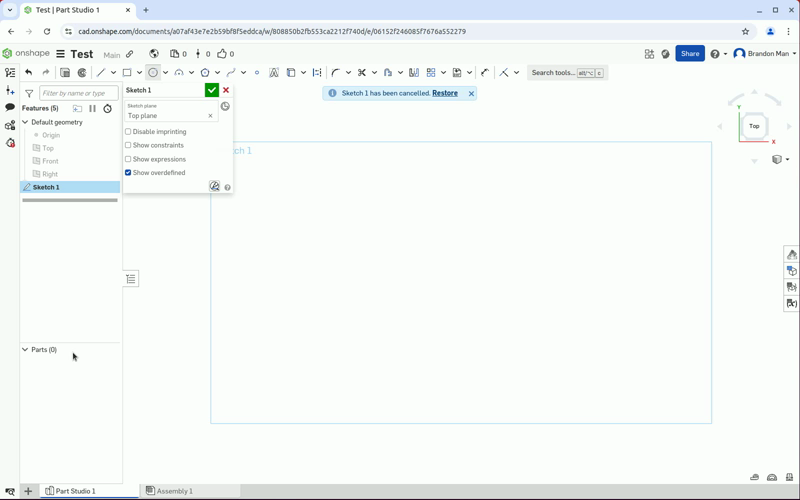
mouse_move(443, 204)
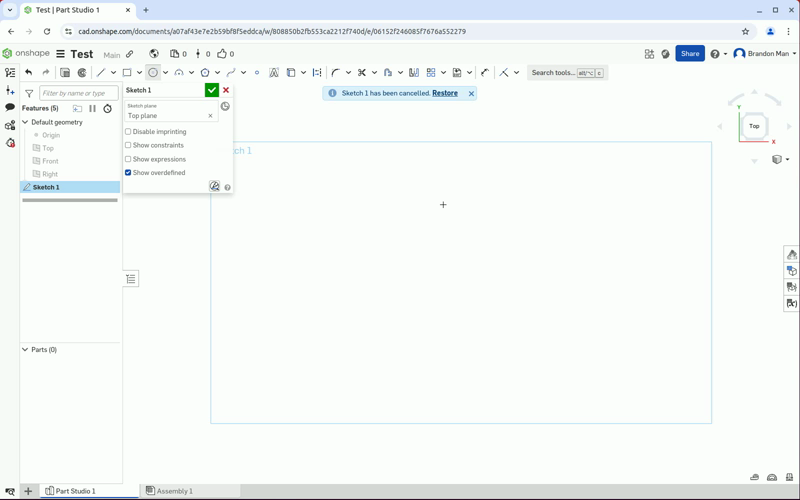
click(443, 204)
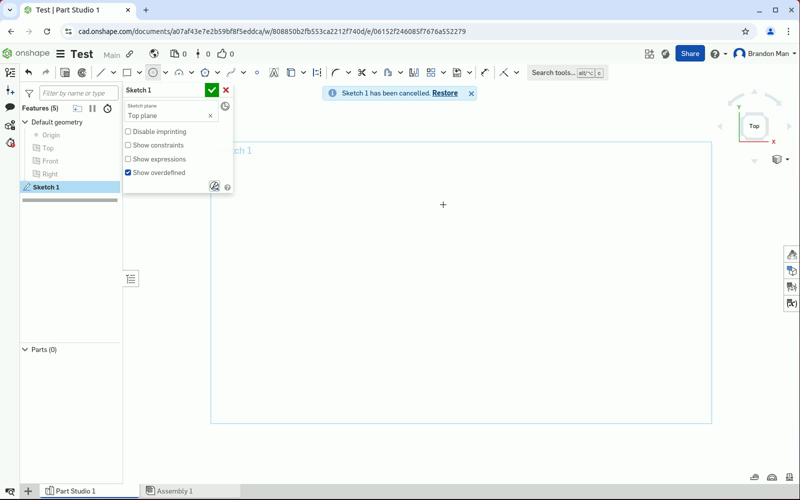
key_up(shift)
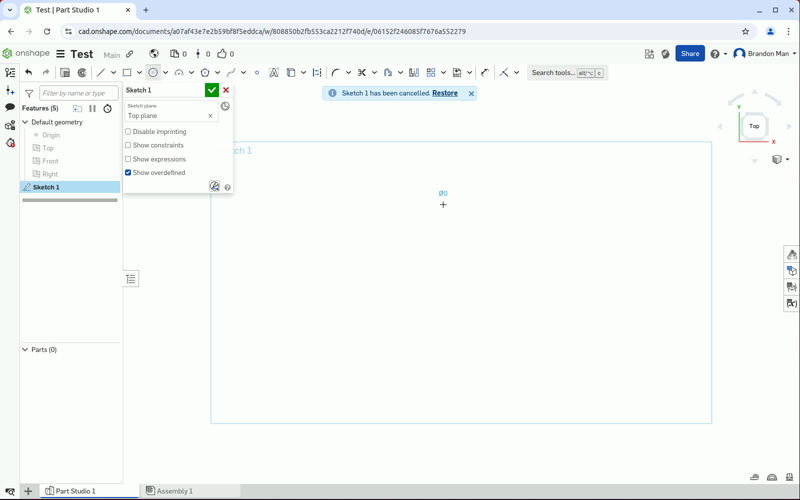
mouse_move(458, 204)
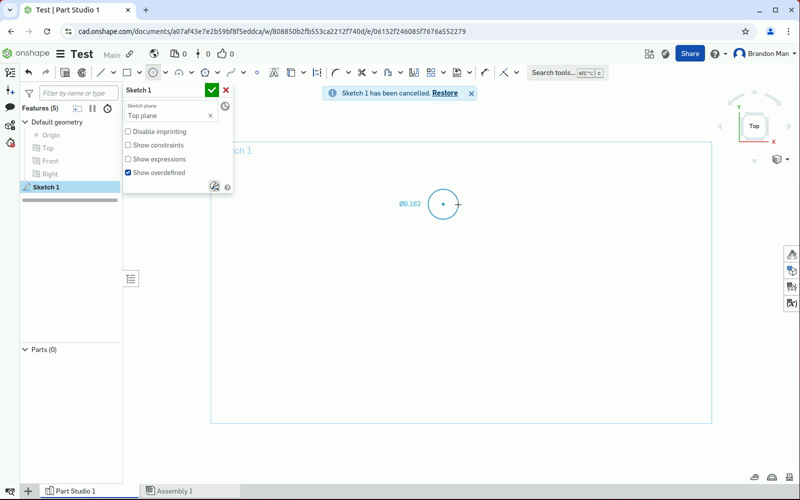
click(458, 204)
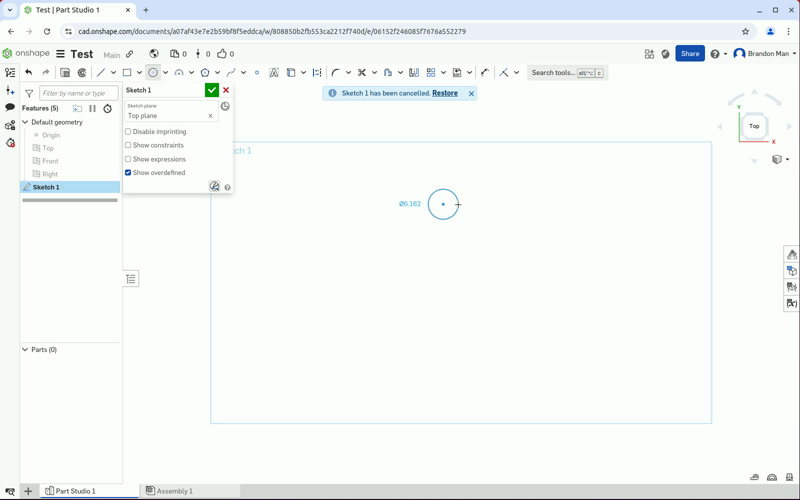
key(esc)
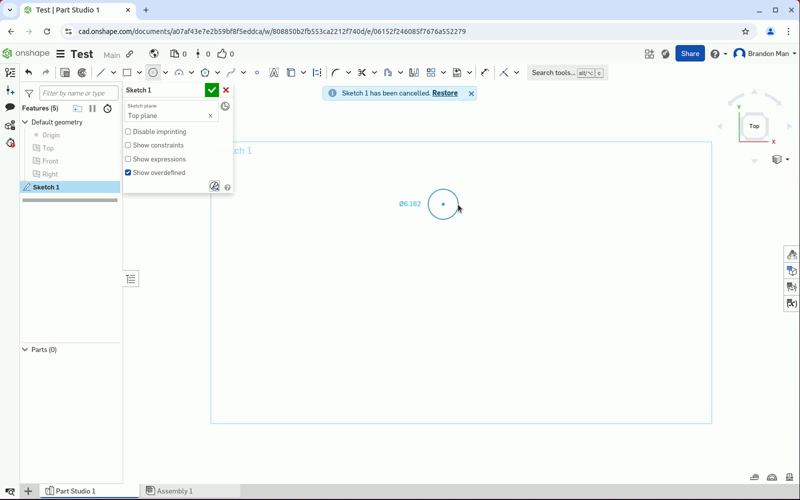
key(c)
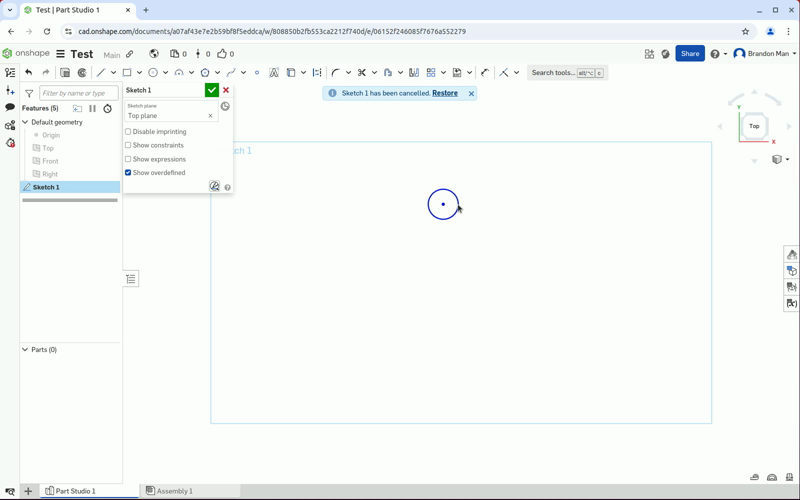
key_down(shift)
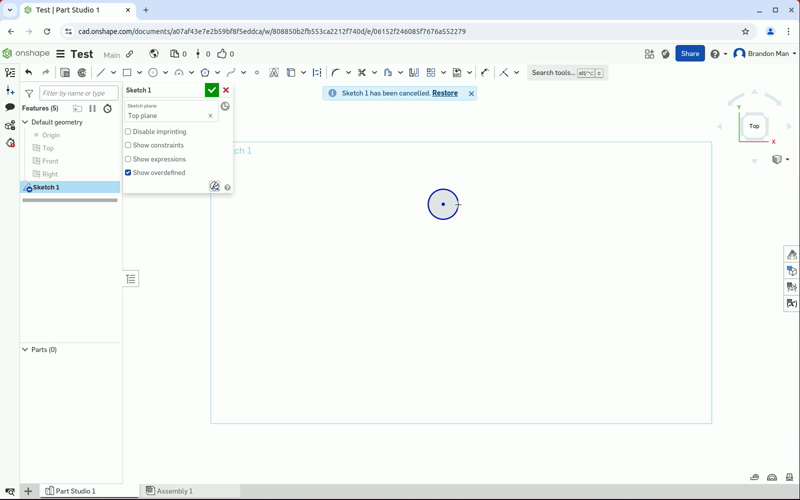
mouse_move(443, 204)
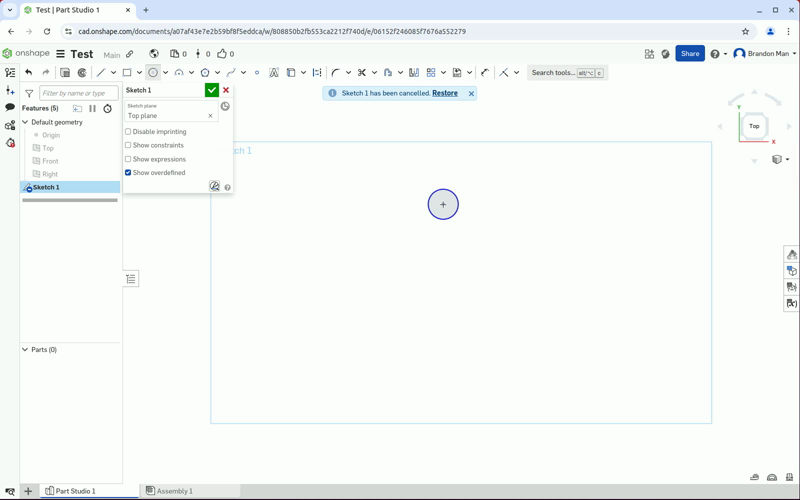
click(443, 204)
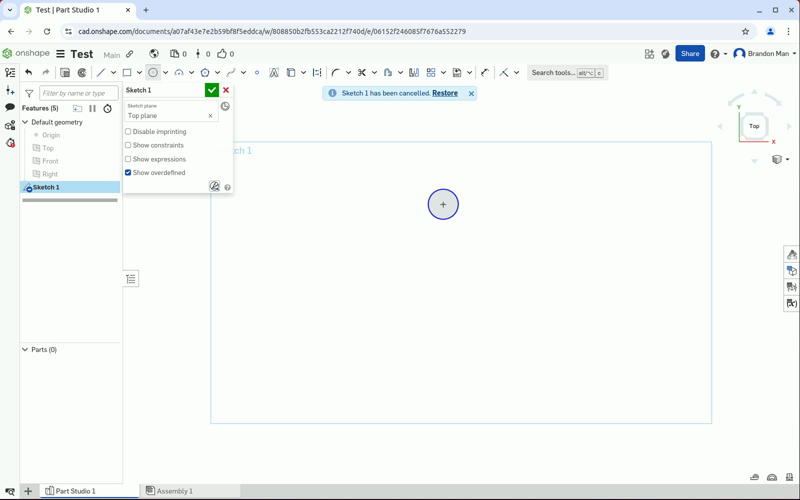
key_up(shift)
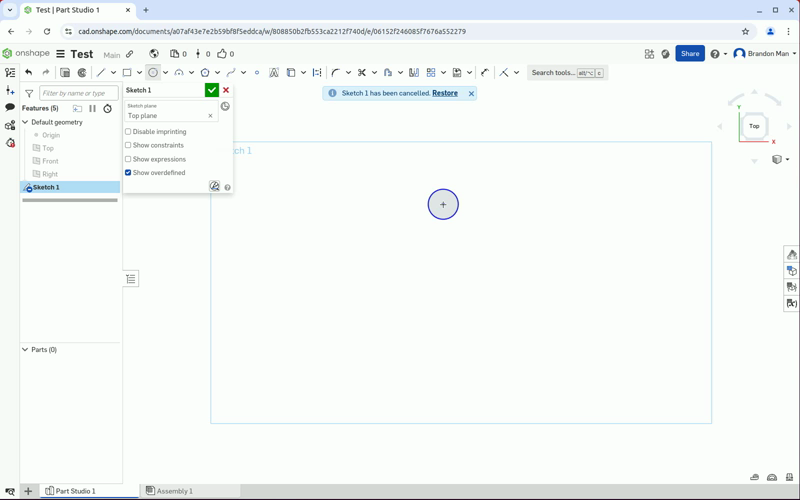
mouse_move(448, 204)
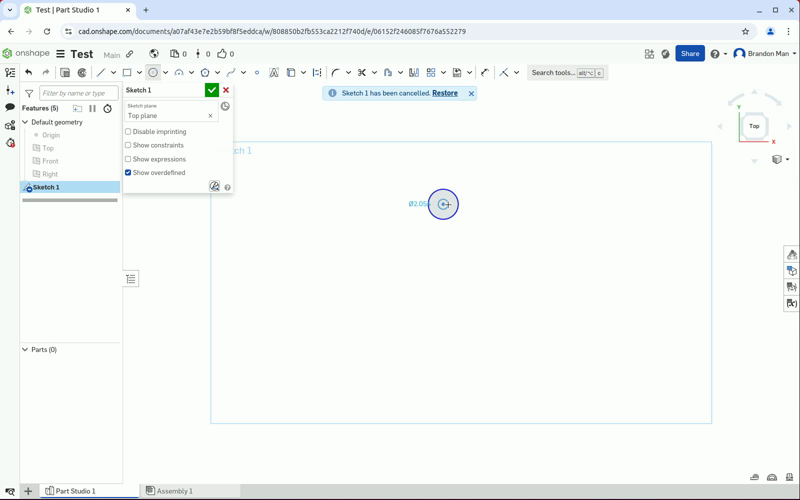
click(448, 204)
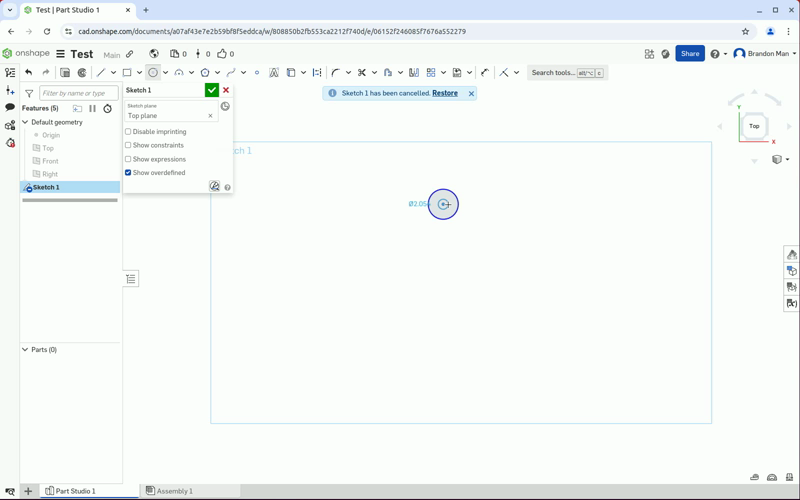
key(esc)
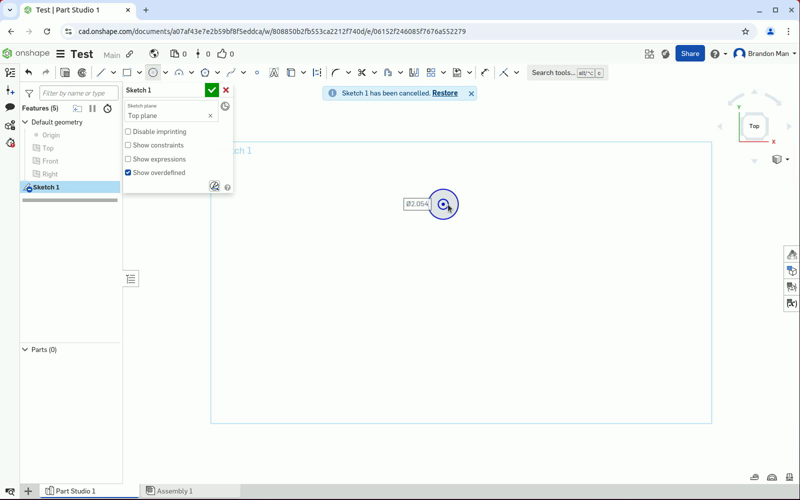
mouse_move(433, 210)
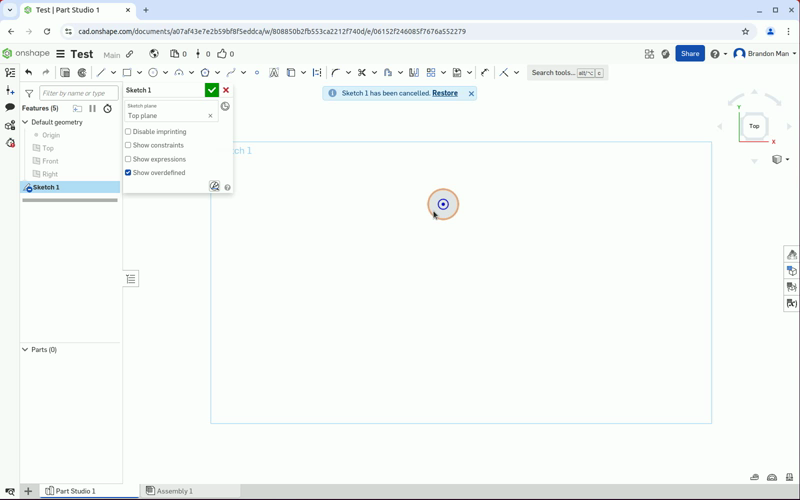
scroll(6)
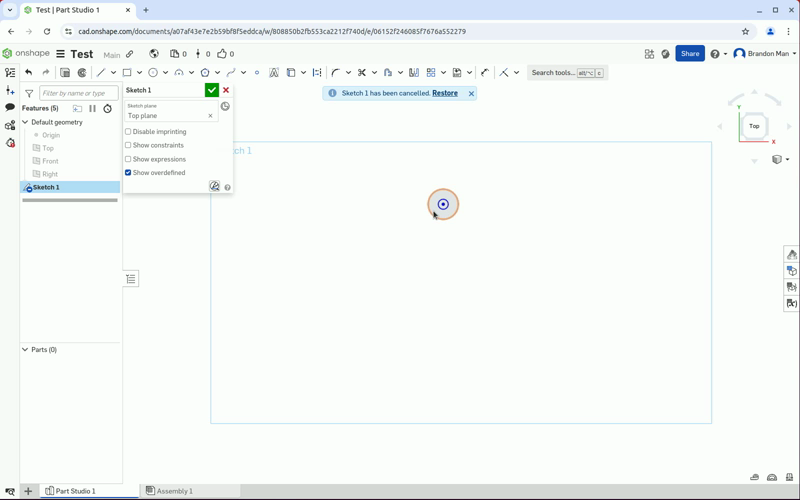
scroll(6)
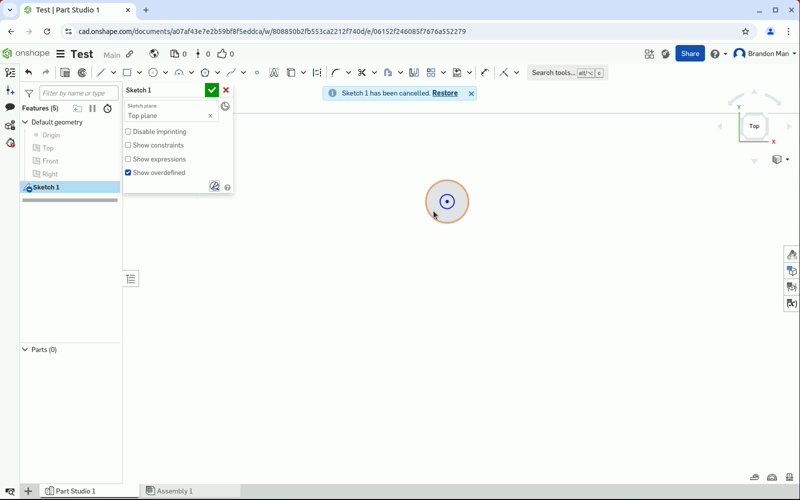
scroll(6)
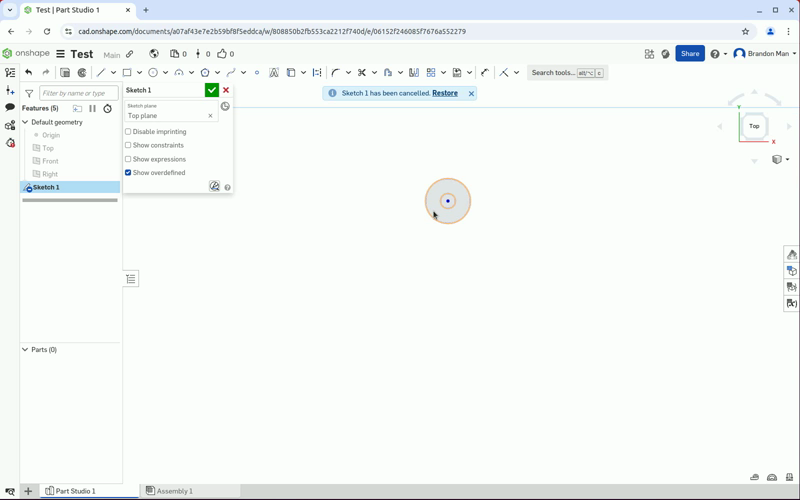
scroll(6)
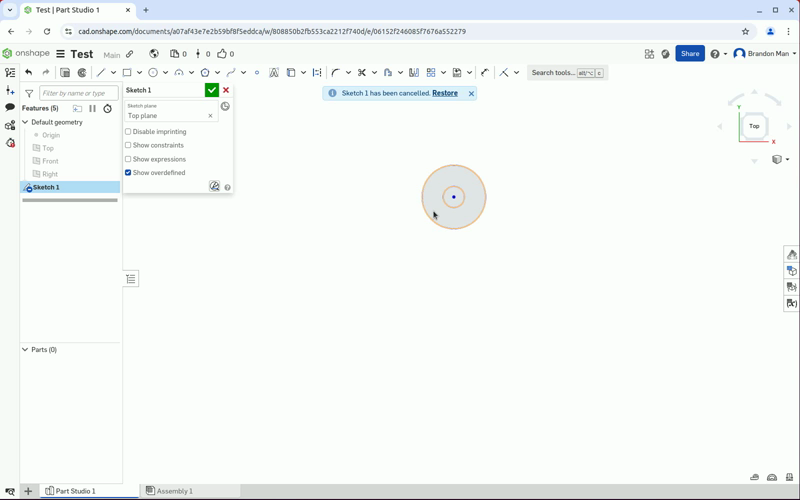
scroll(6)
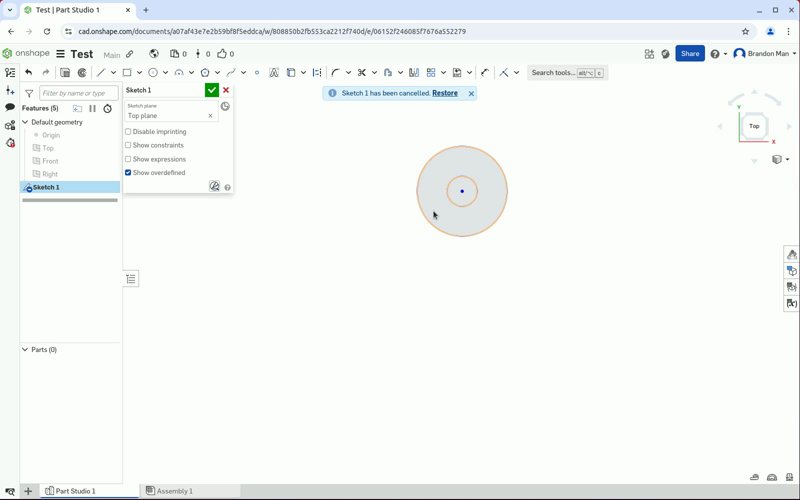
scroll(6)
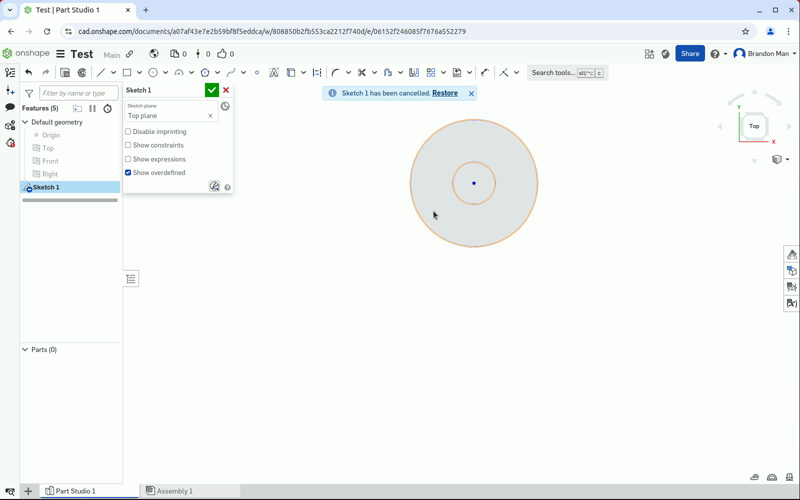
scroll(6)
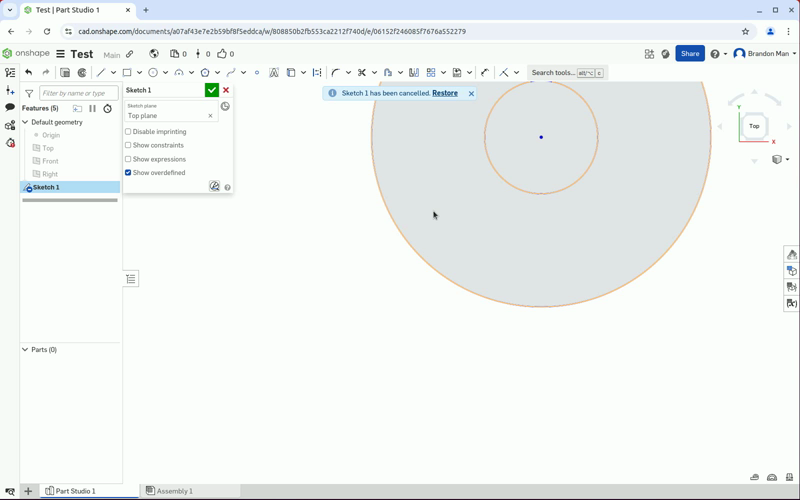
click(433, 210)
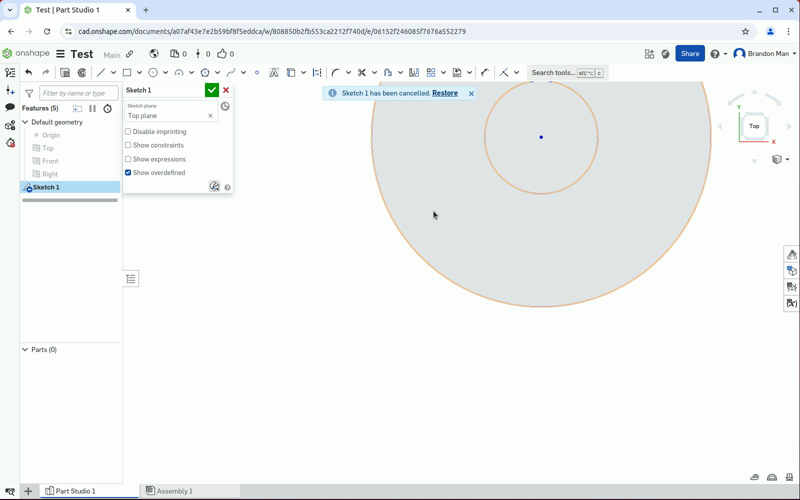
scroll(-6)
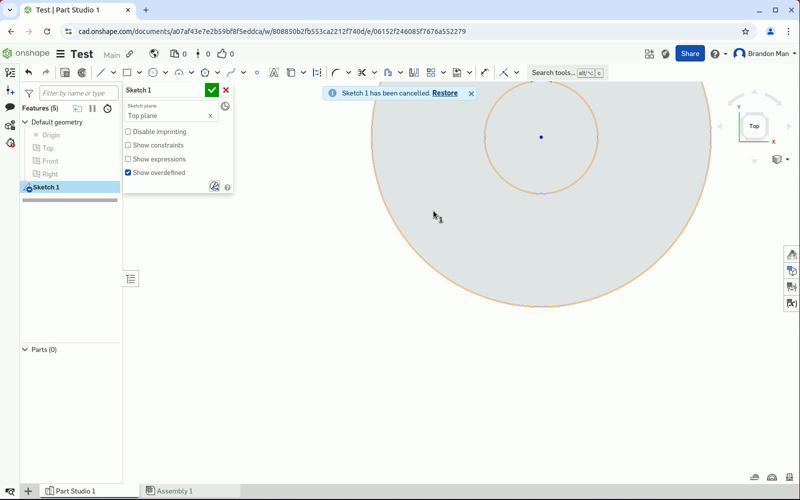
scroll(-6)
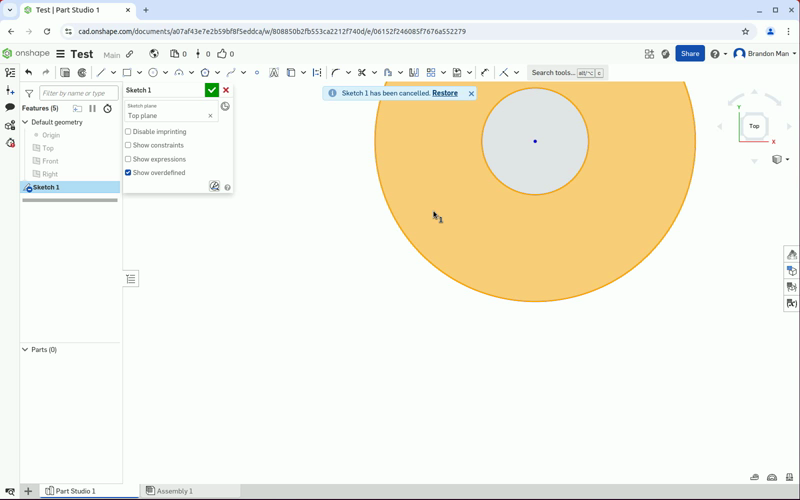
scroll(-6)
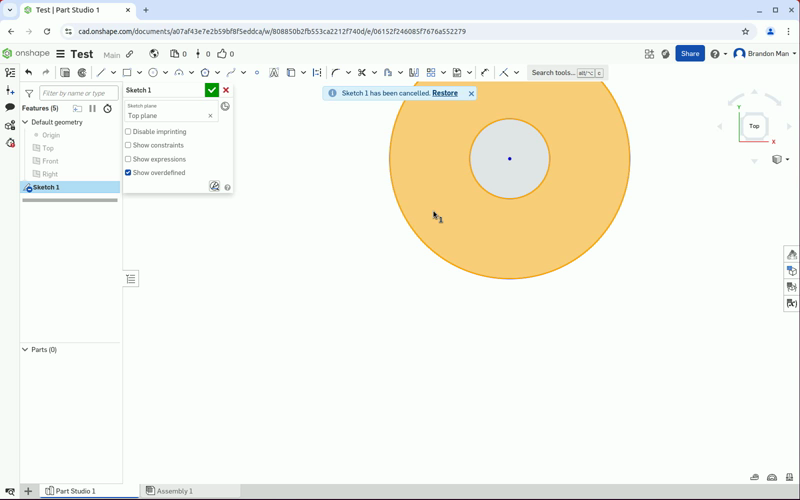
scroll(-6)
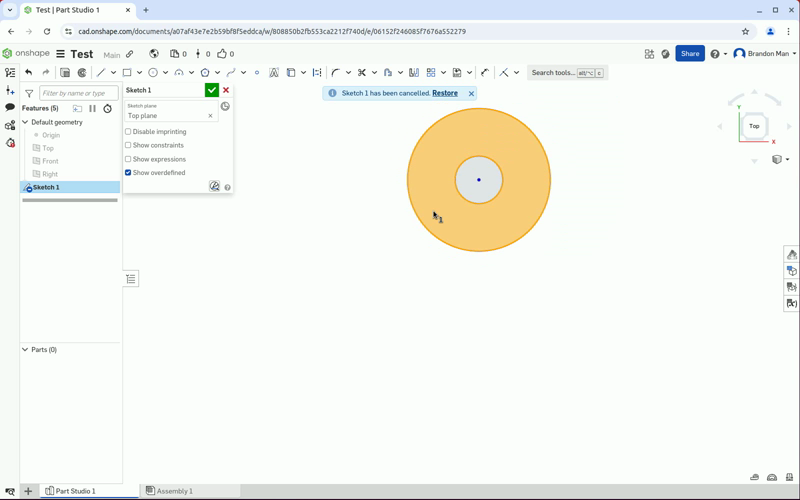
scroll(-6)
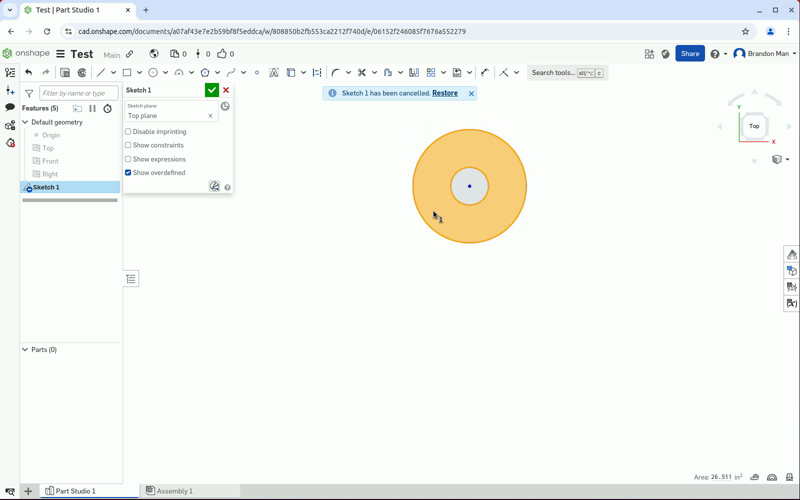
scroll(-6)
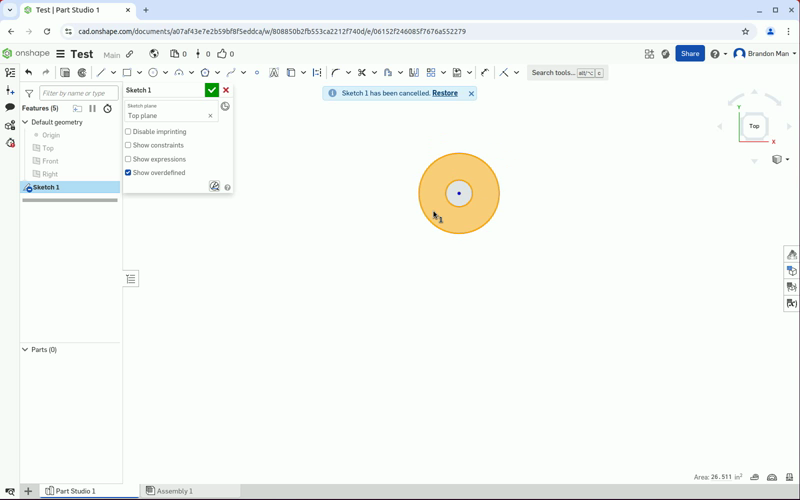
scroll(-6)
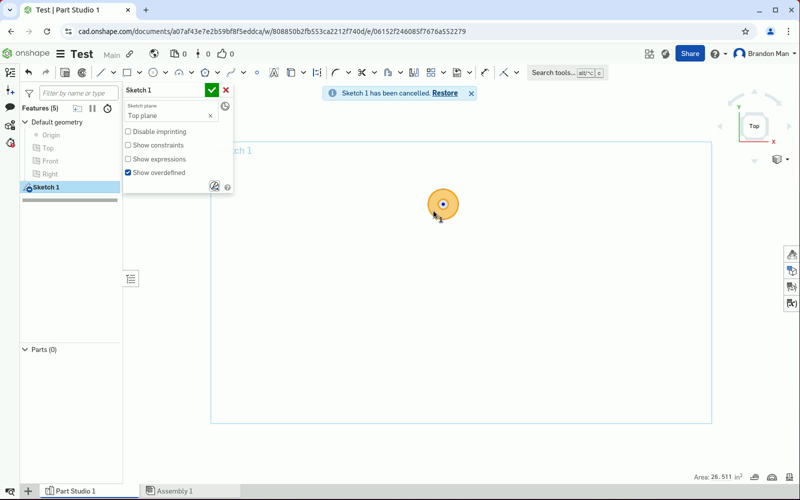
mouse_move(73, 352)
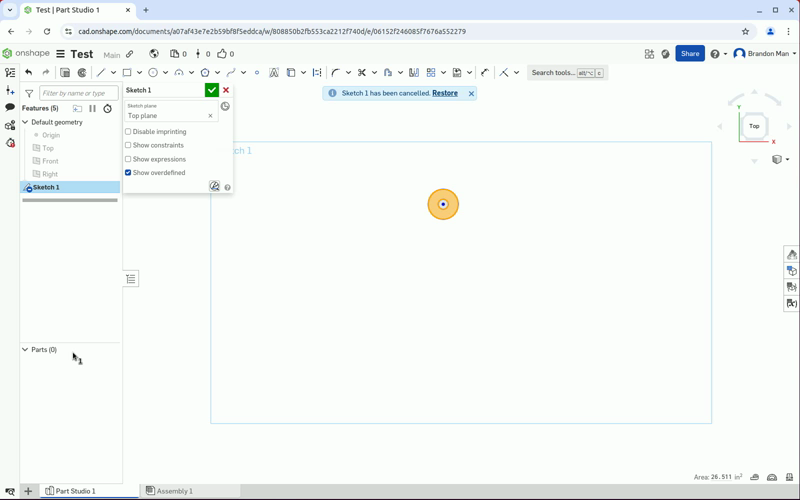
key(shift+y)
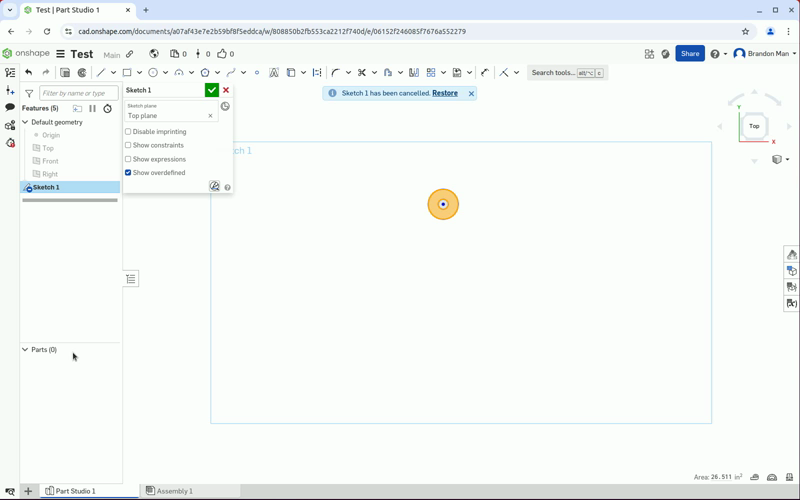
key(shift+e)
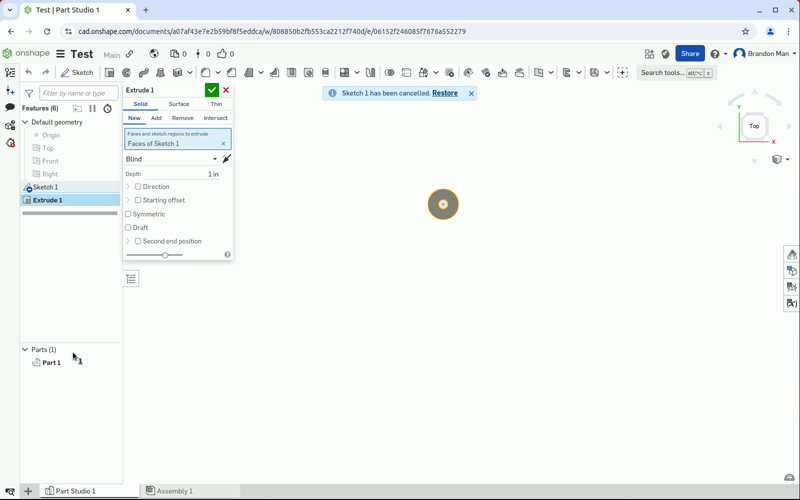
mouse_move(143, 106)
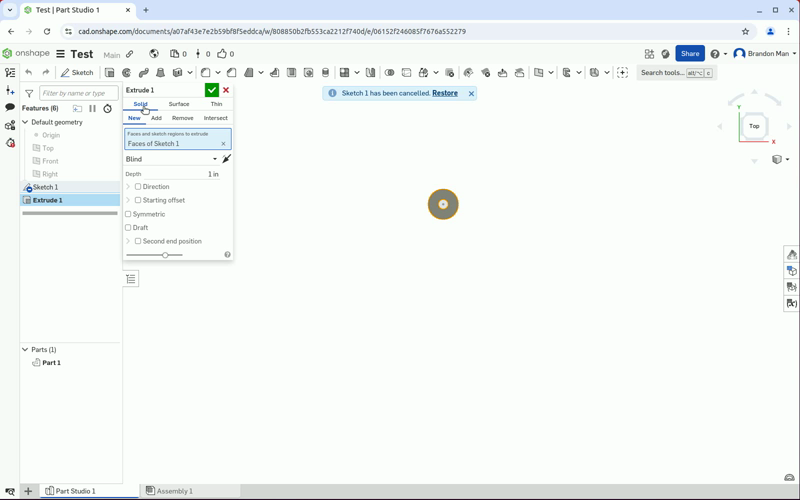
click(143, 106)
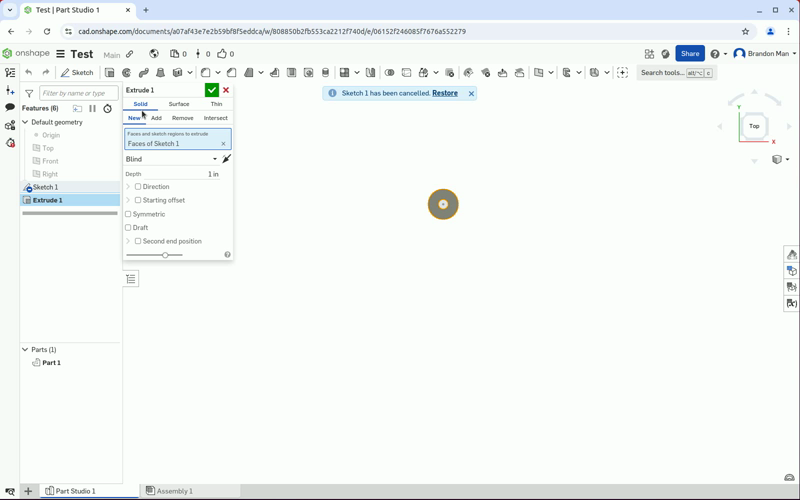
mouse_move(137, 120)
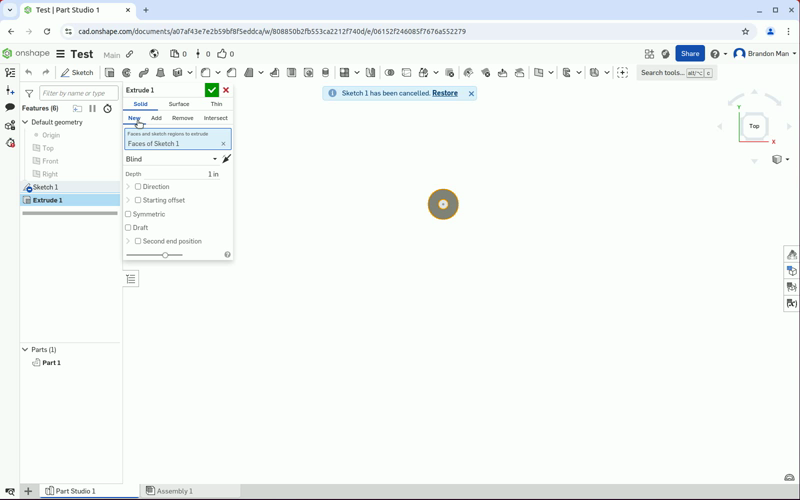
click(137, 120)
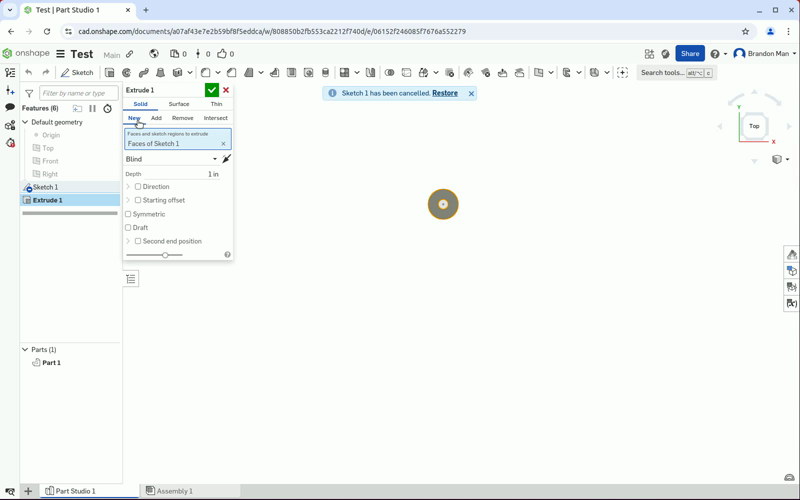
key(tab, 4)
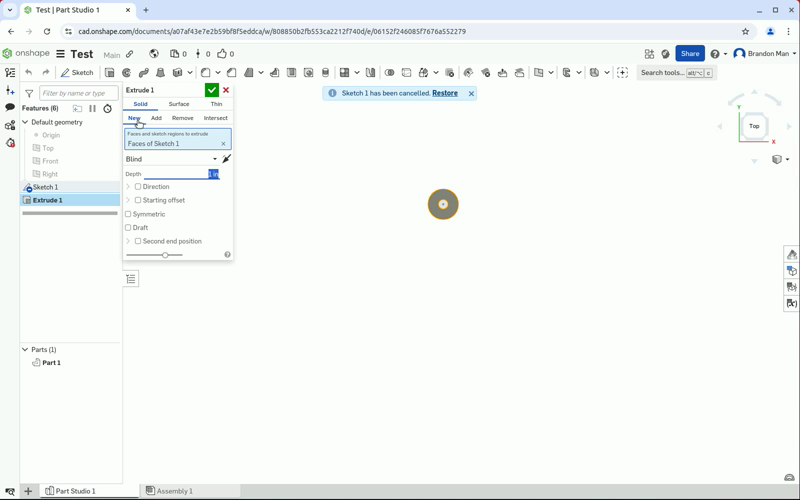
text(0.963)
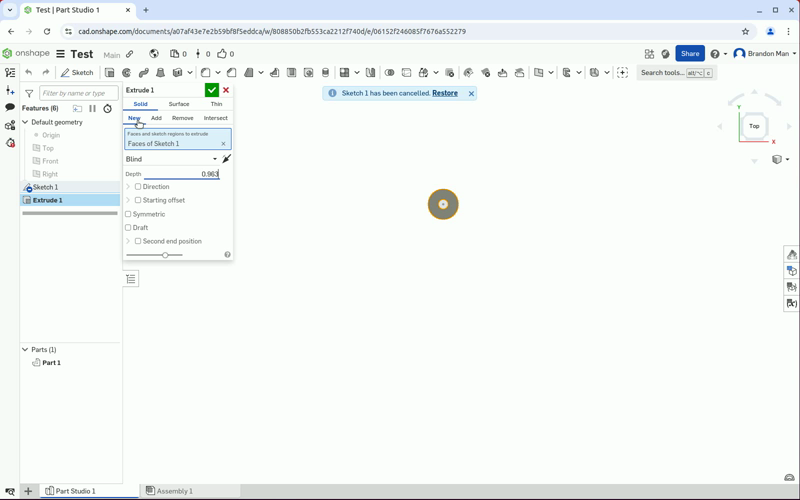
key(enter)
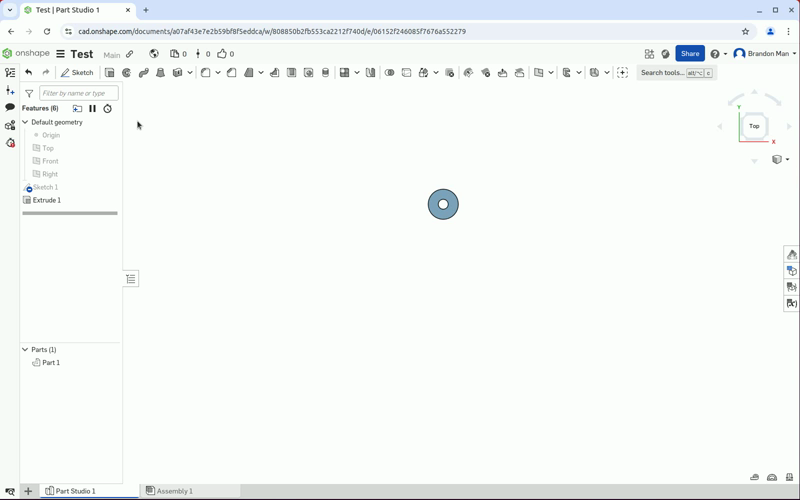
key(shift+h)
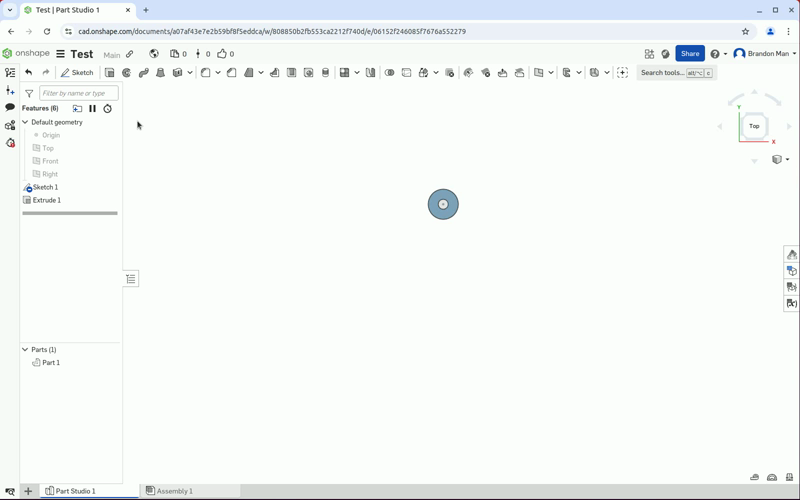
key(shift+h)
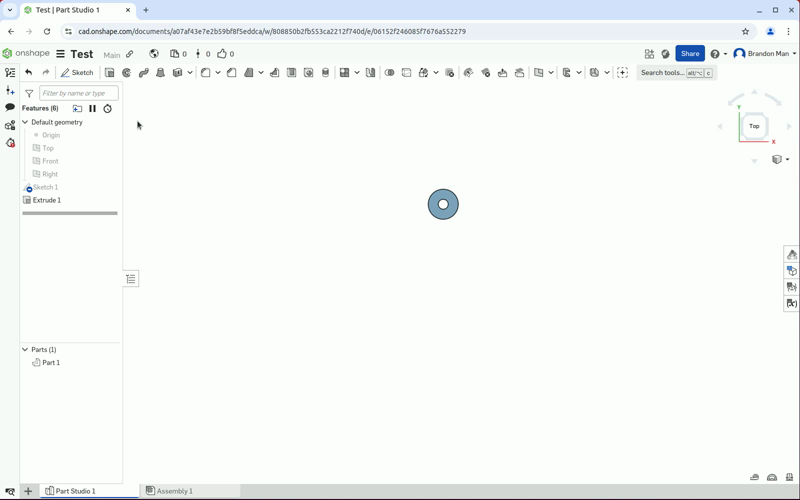
mouse_move(73, 189)
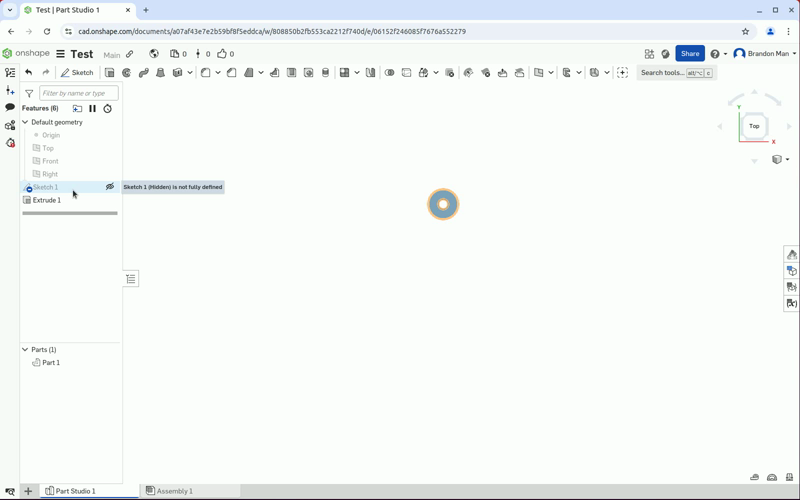
click(73, 189)
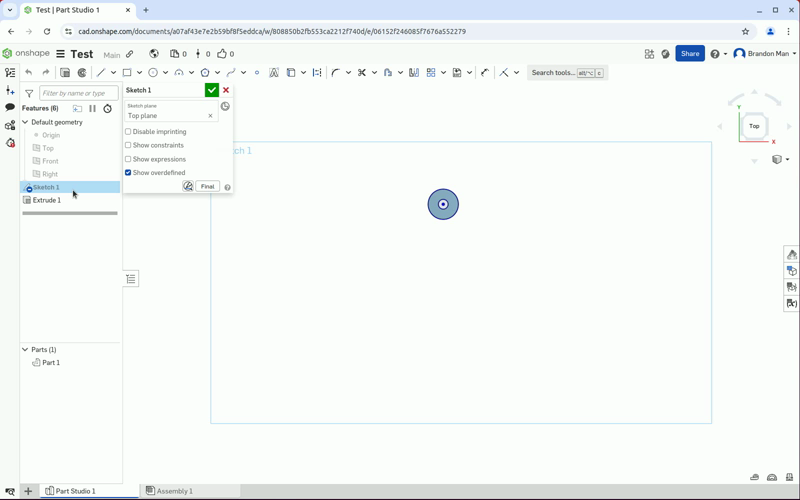
mouse_move(229, 92)
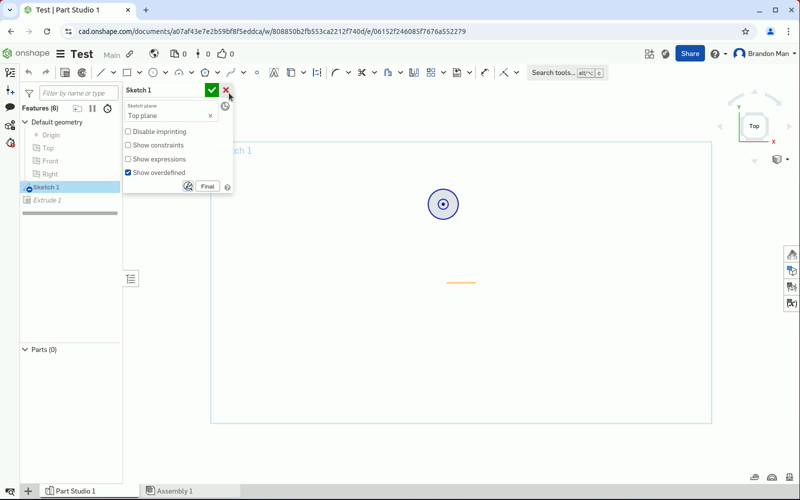
click(229, 92)
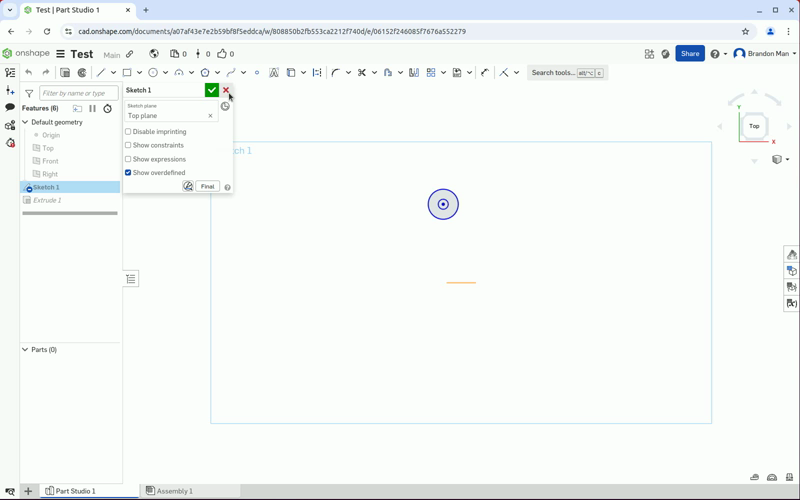
key(shift+s)
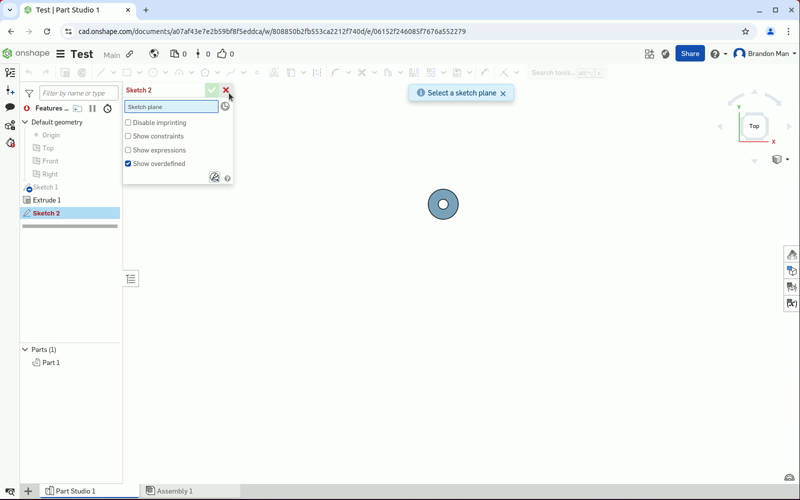
mouse_move(73, 150)
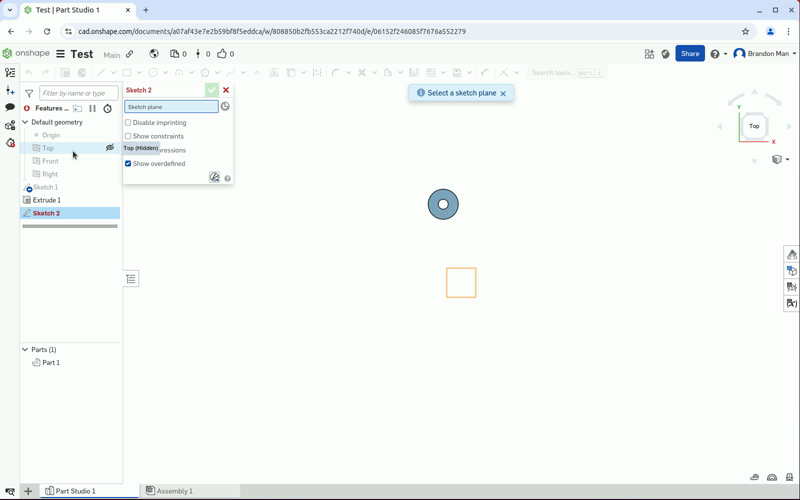
click(73, 150)
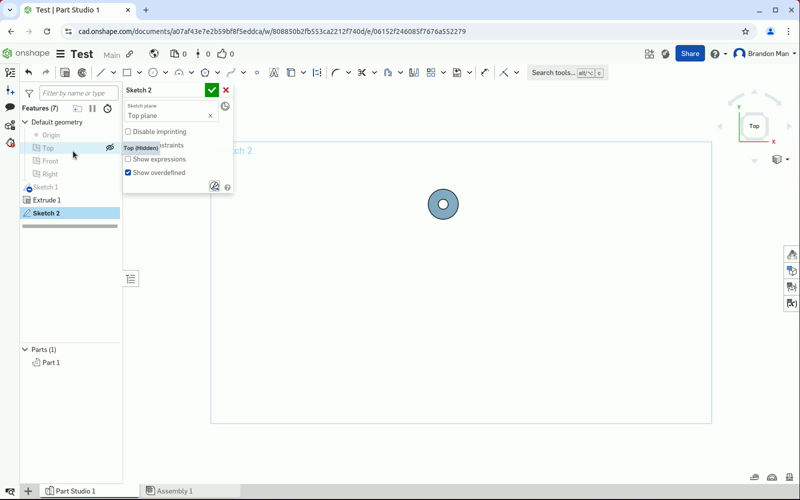
mouse_move(73, 352)
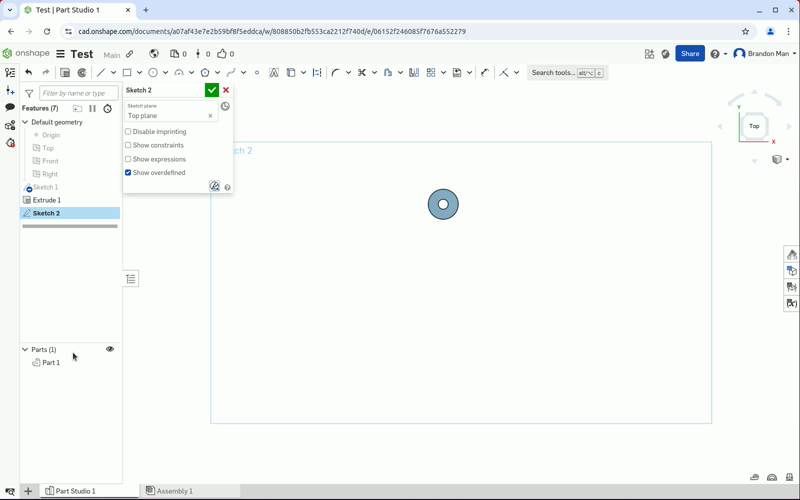
key(y)
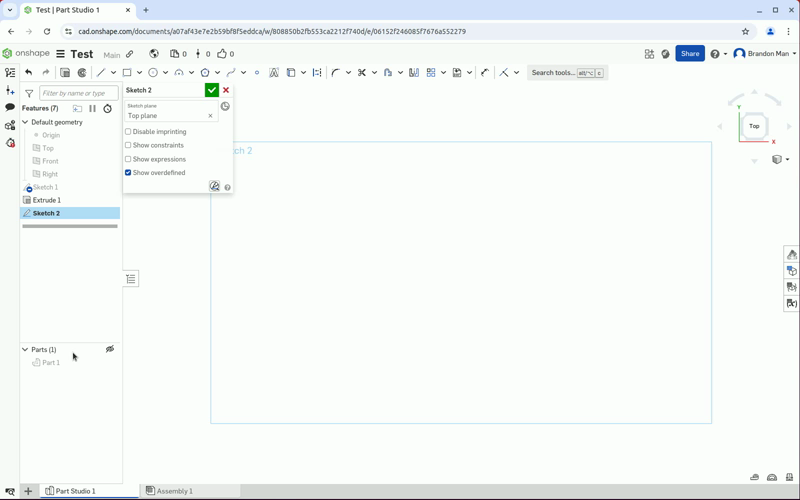
key(c)
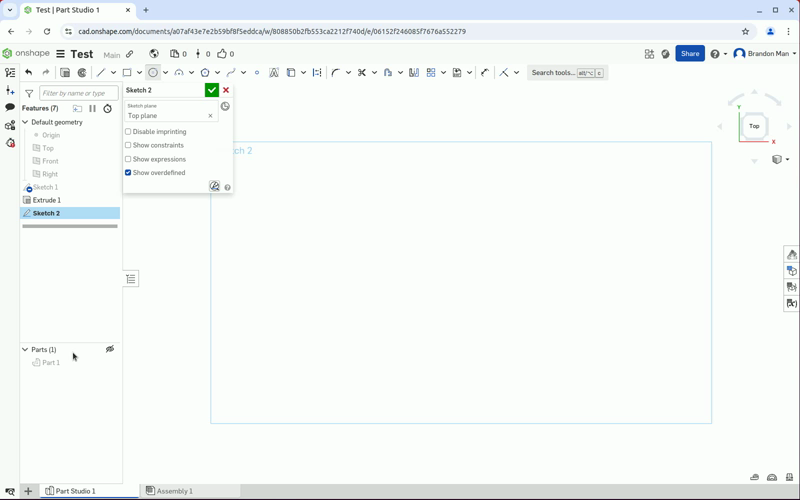
key_down(shift)
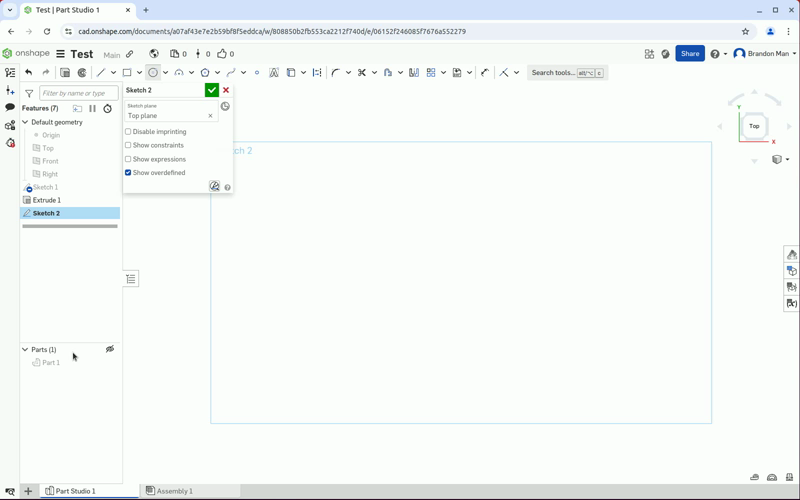
mouse_move(443, 380)
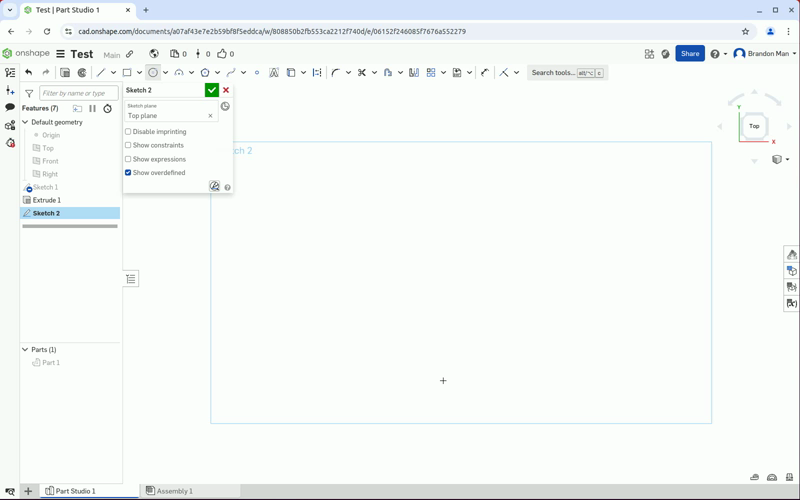
click(443, 380)
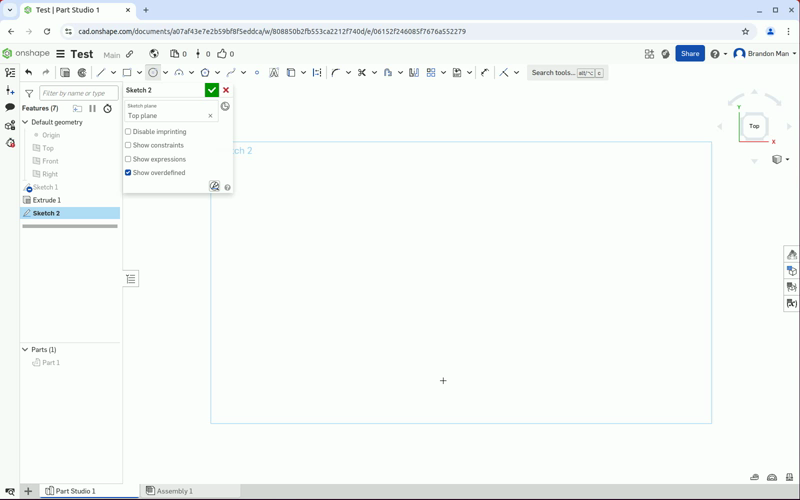
key_up(shift)
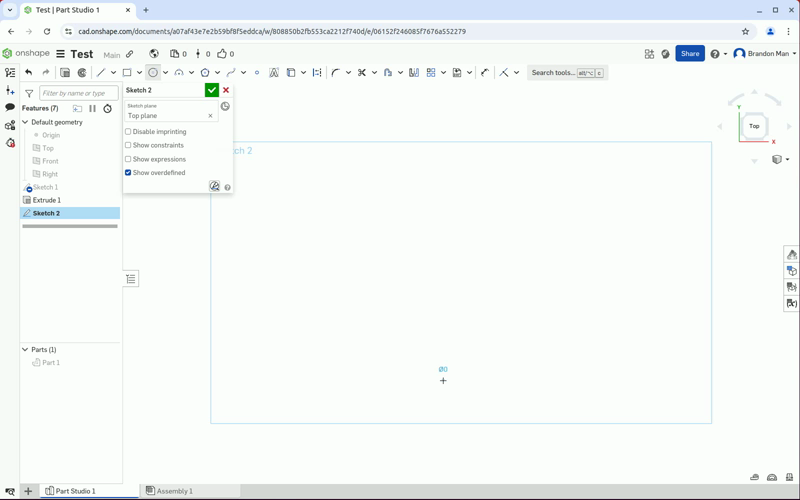
mouse_move(458, 380)
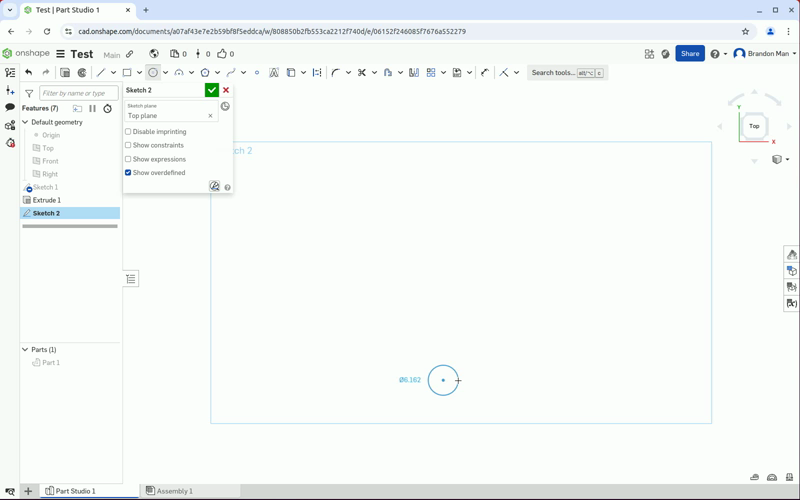
click(458, 380)
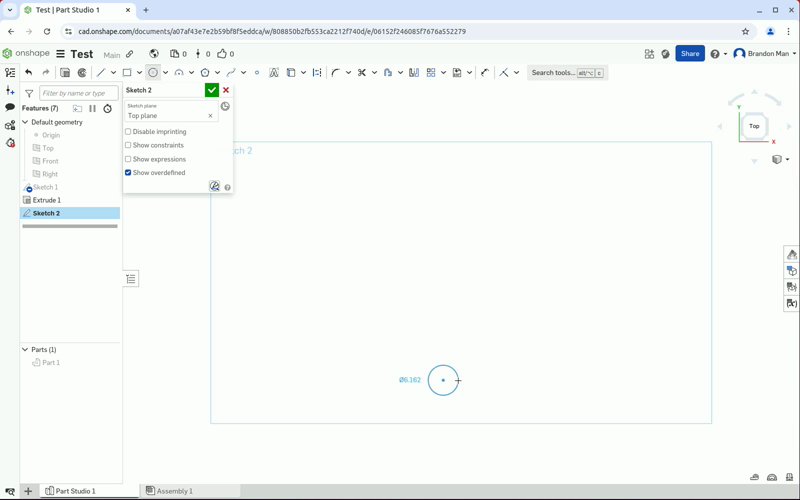
key(esc)
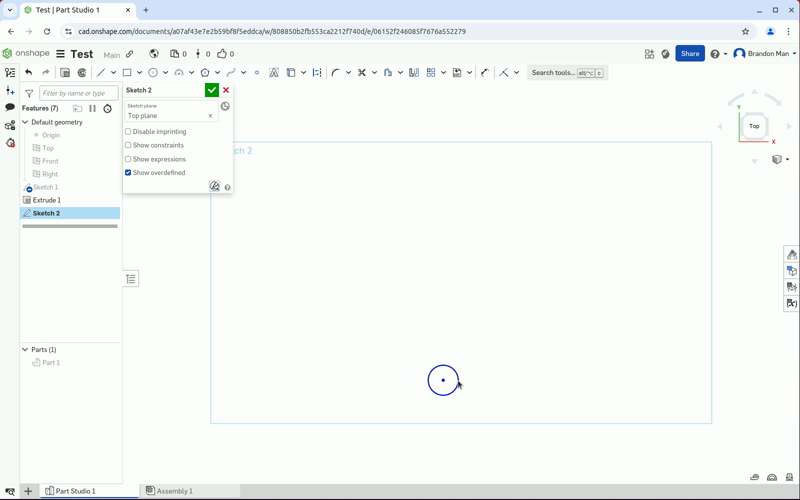
key(c)
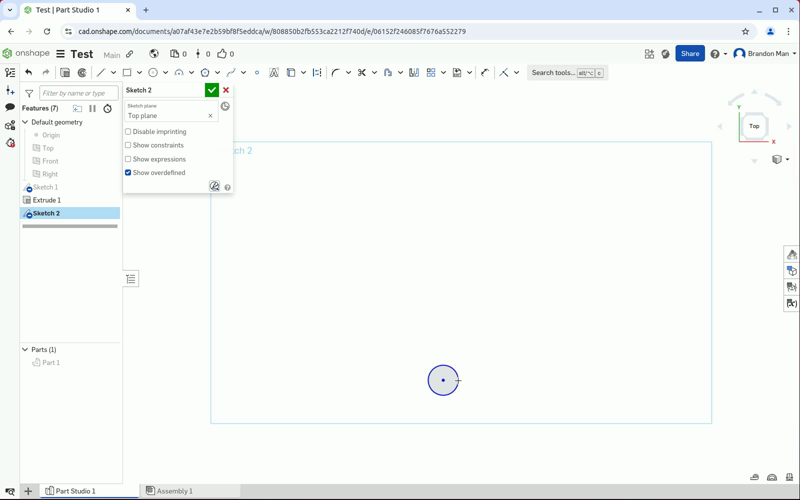
key_down(shift)
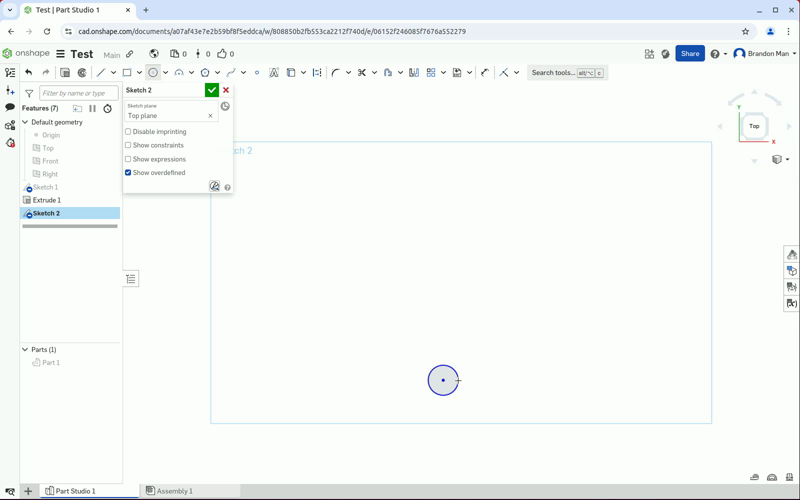
mouse_move(443, 380)
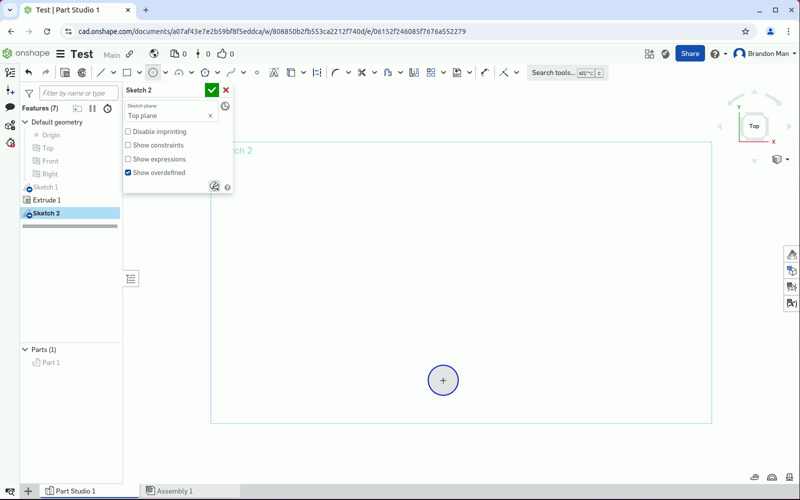
click(443, 380)
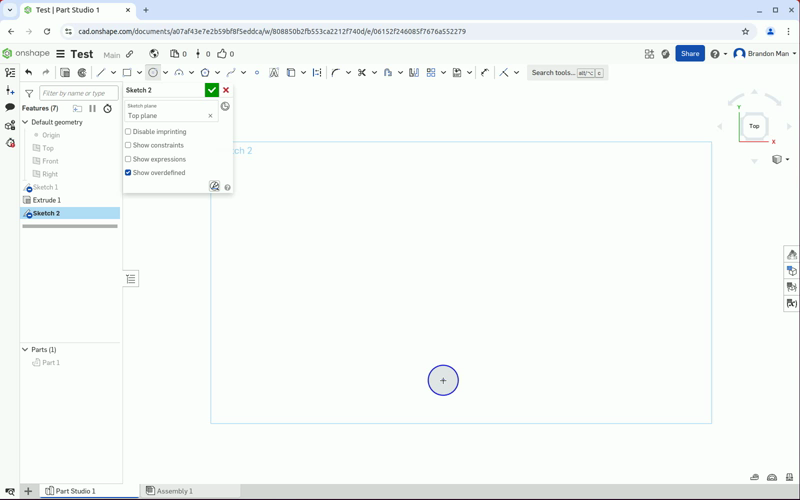
key_up(shift)
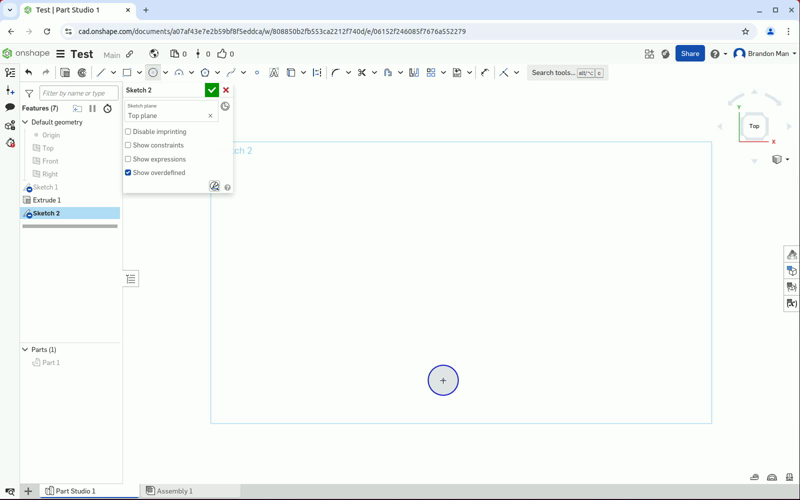
mouse_move(448, 380)
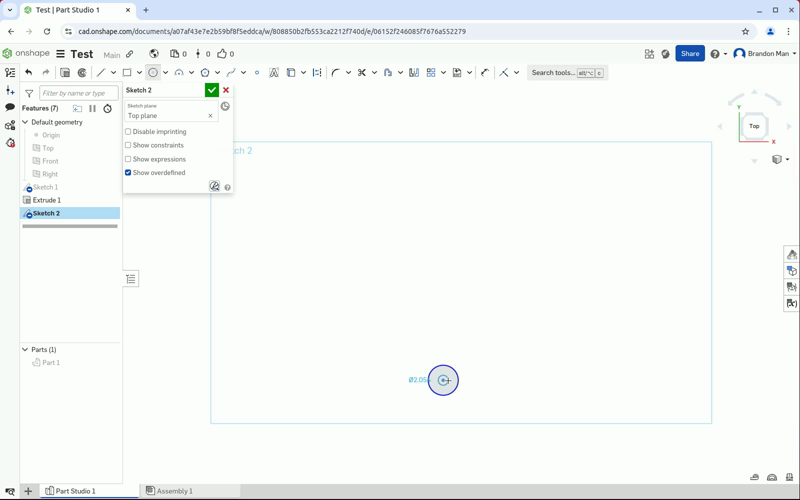
click(448, 380)
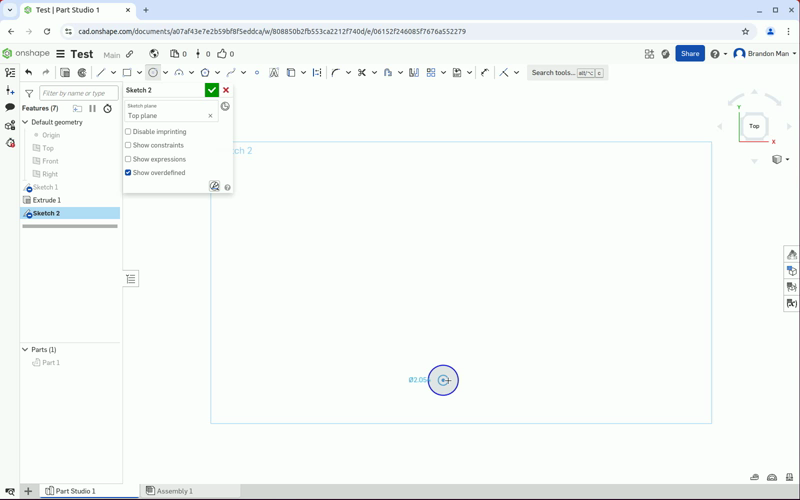
key(esc)
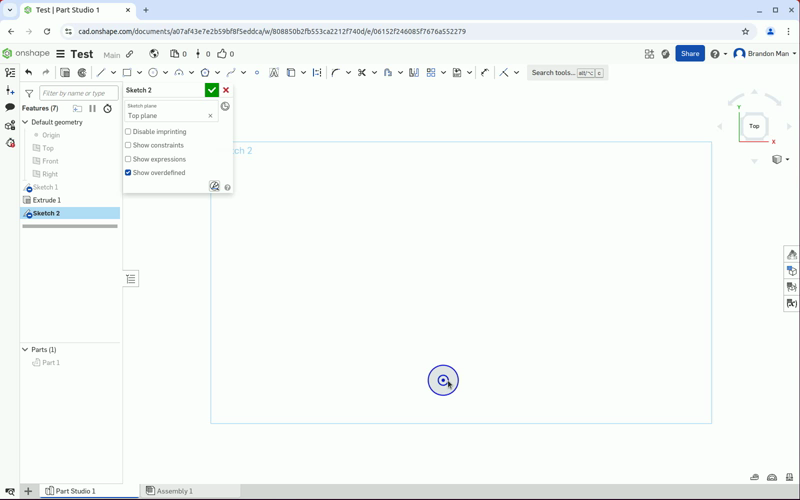
mouse_move(445, 386)
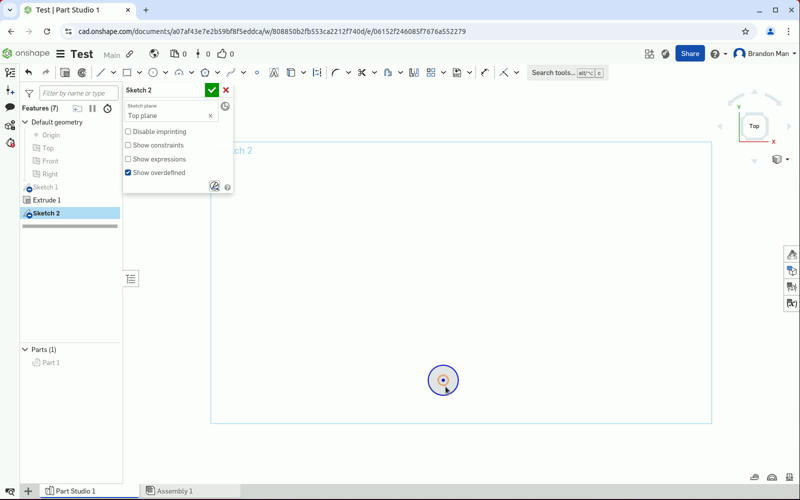
scroll(6)
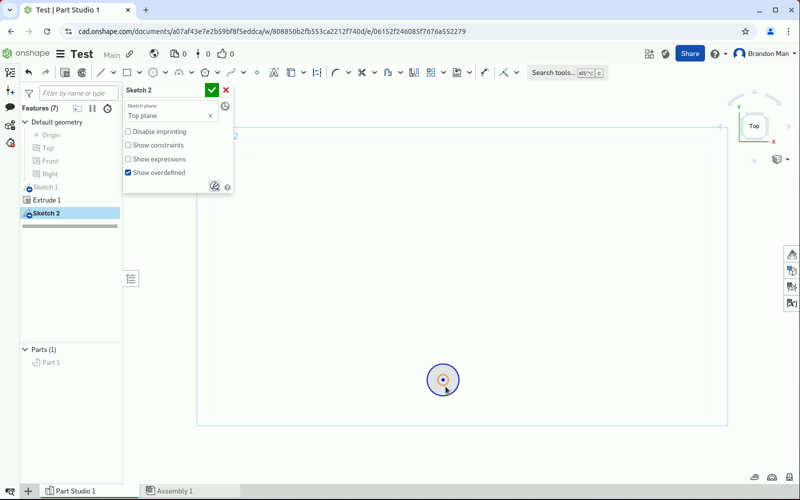
scroll(6)
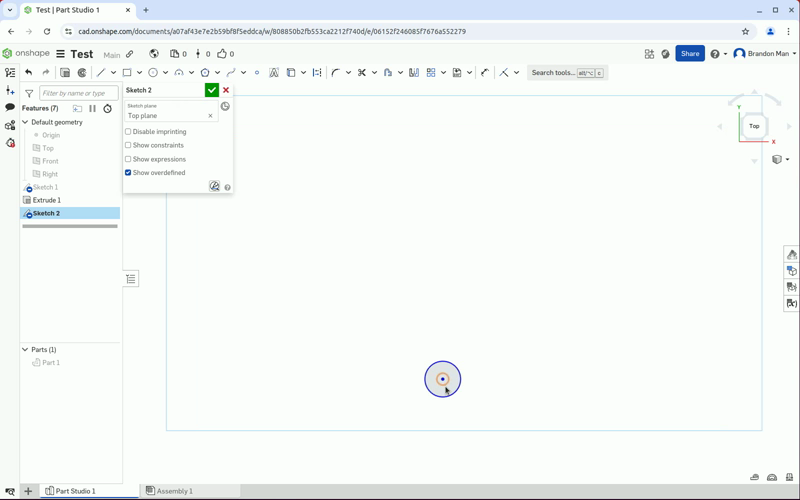
scroll(6)
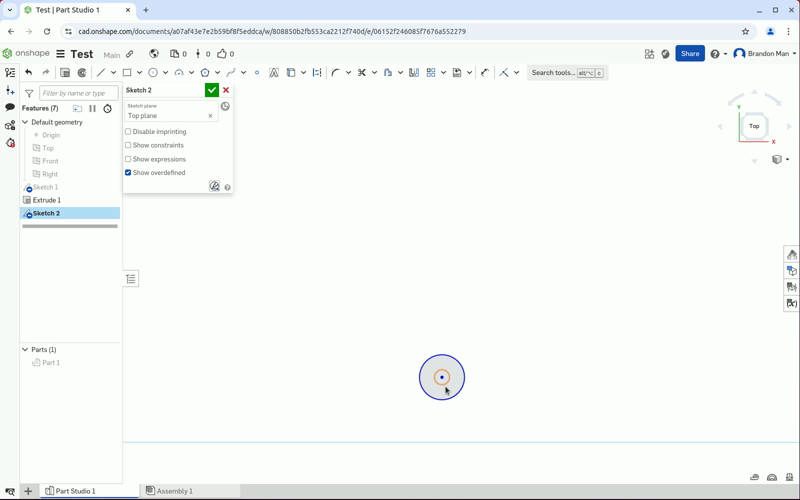
scroll(6)
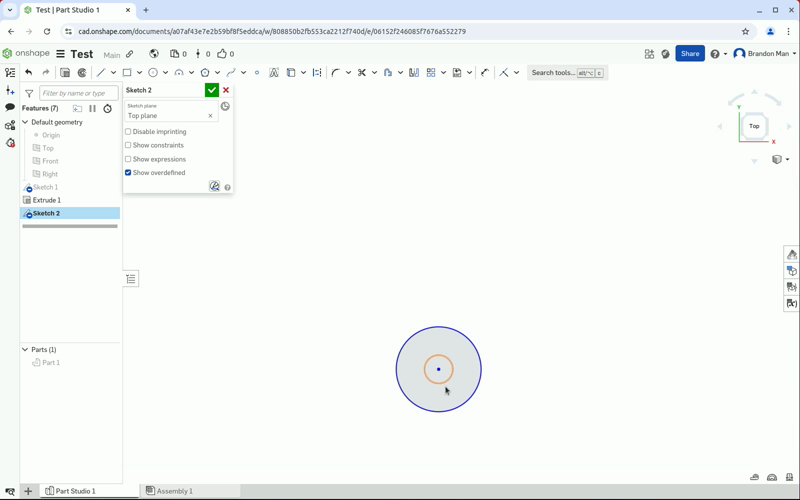
scroll(6)
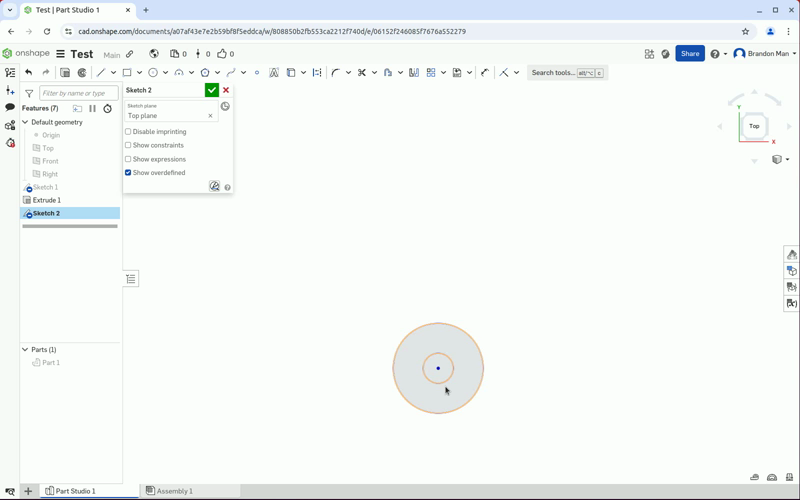
scroll(6)
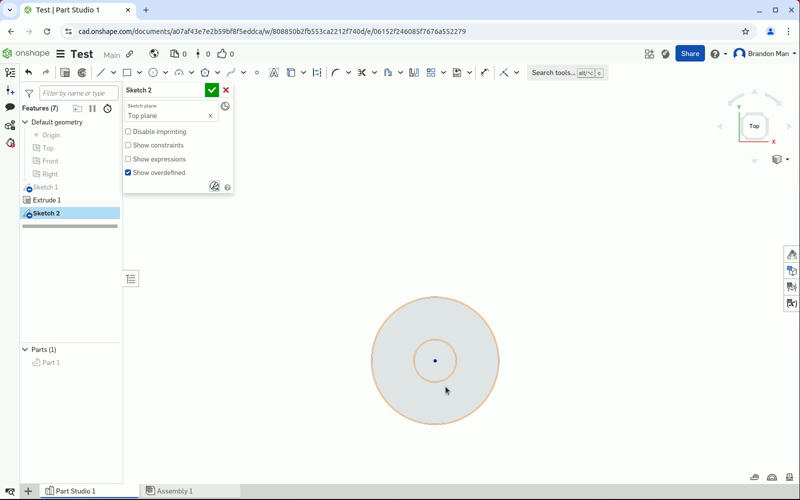
scroll(6)
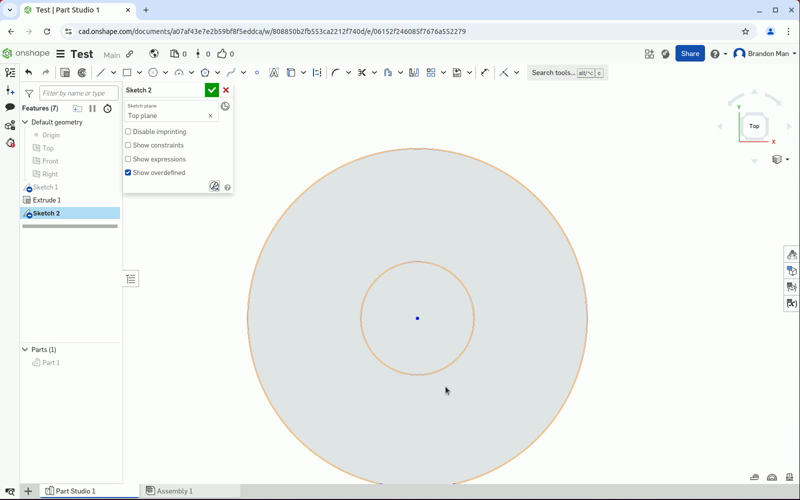
click(445, 386)
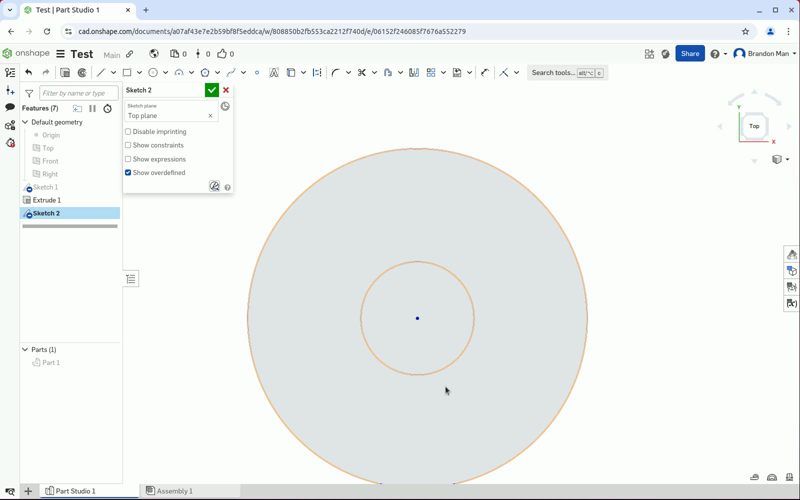
scroll(-6)
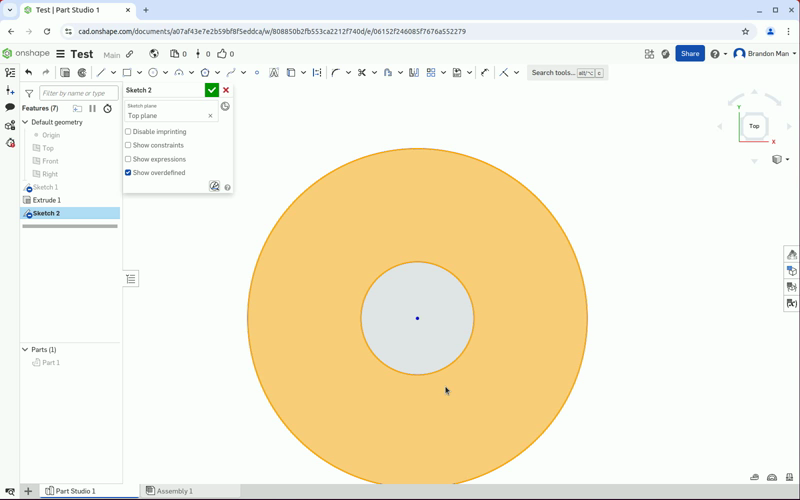
scroll(-6)
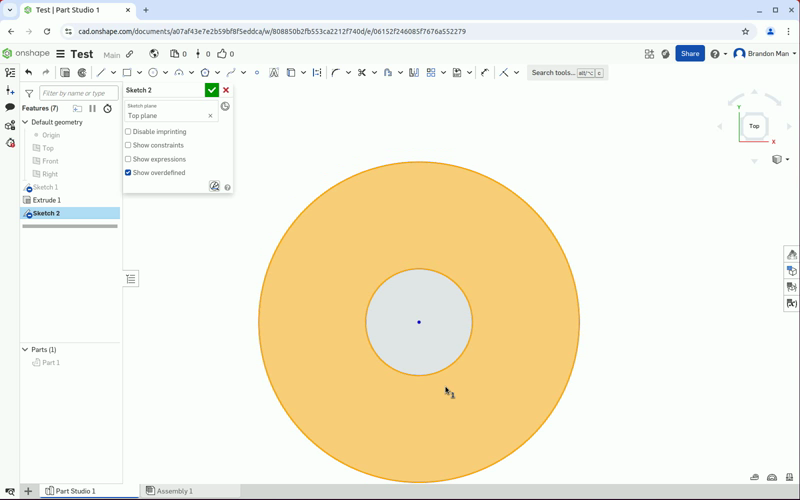
scroll(-6)
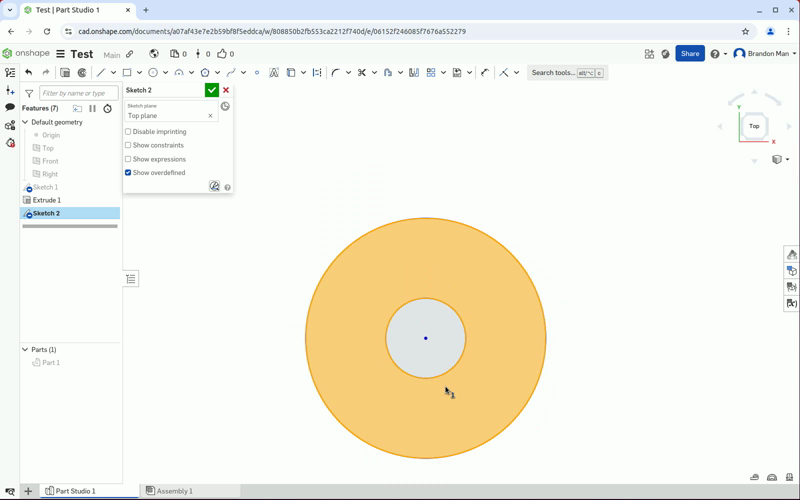
scroll(-6)
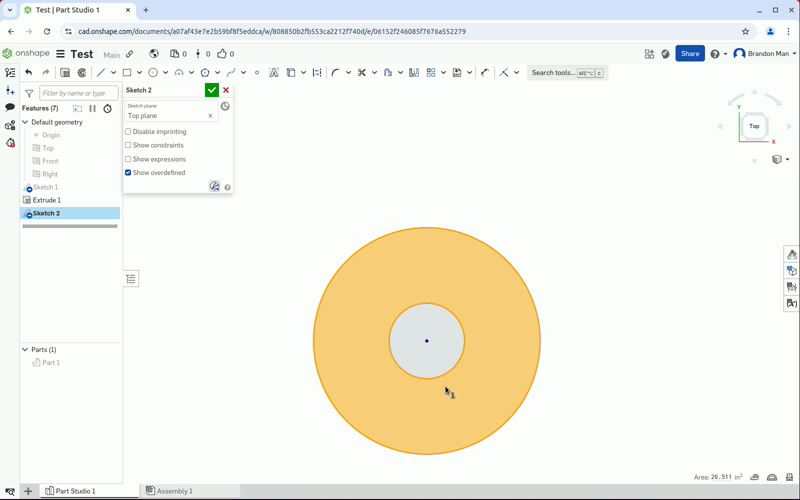
scroll(-6)
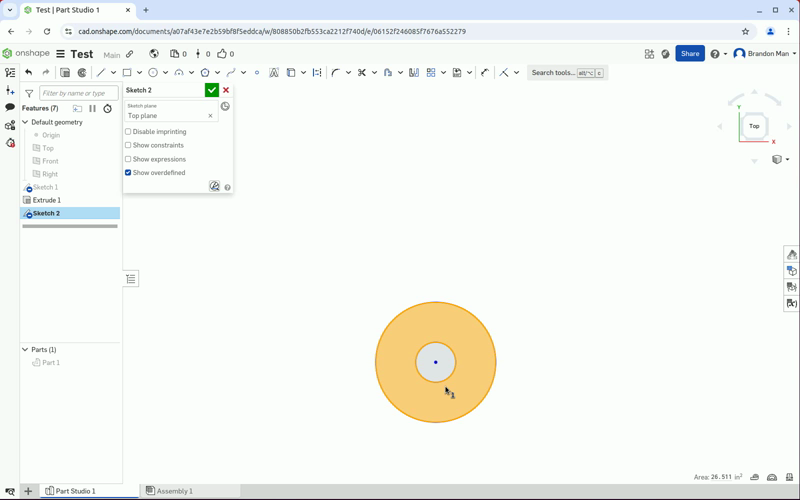
scroll(-6)
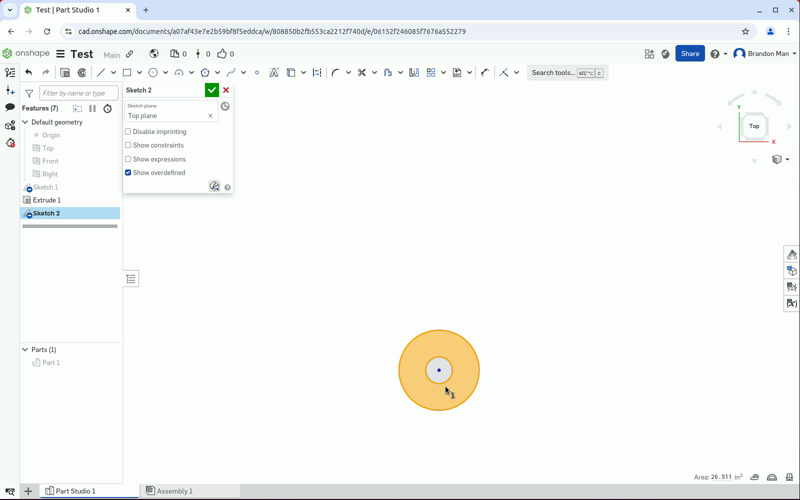
scroll(-6)
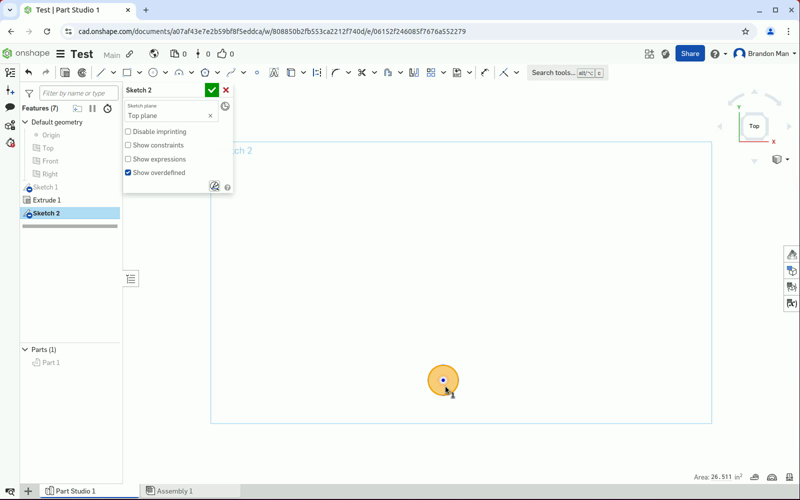
mouse_move(73, 352)
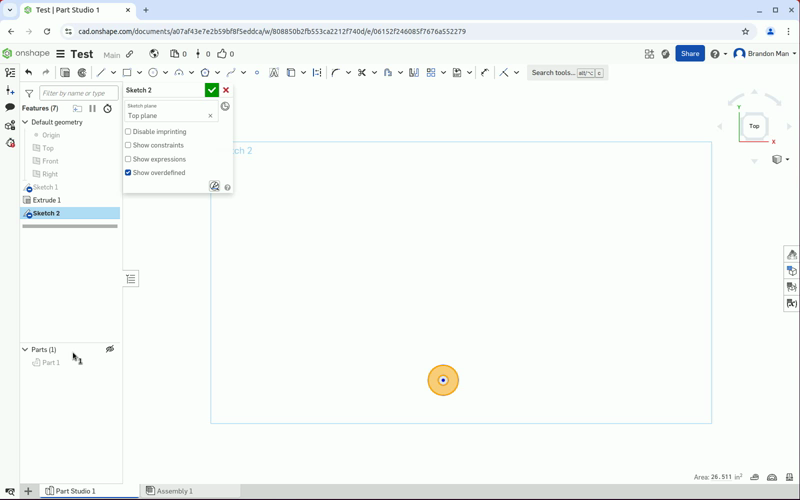
key(shift+y)
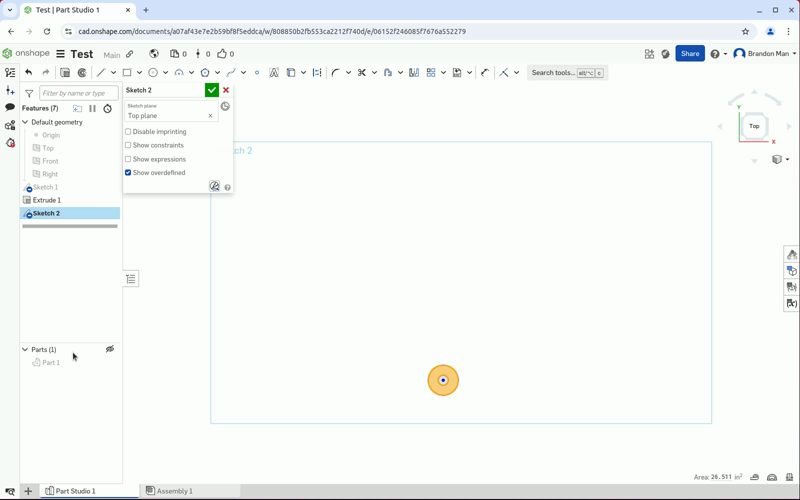
key(shift+e)
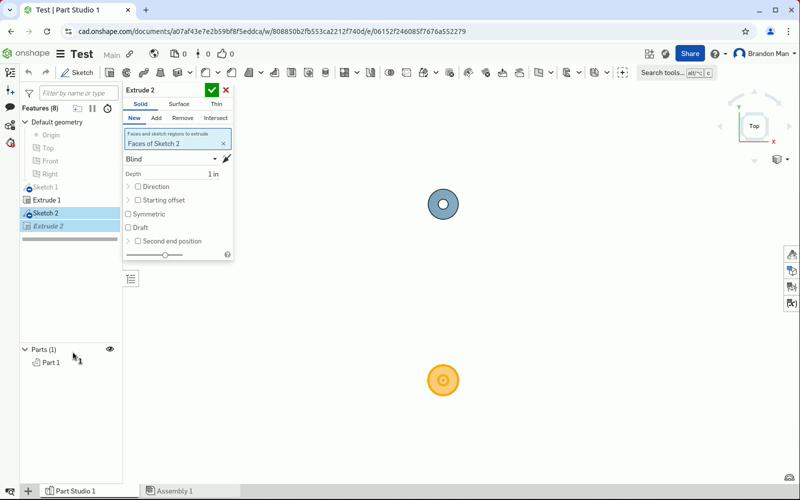
mouse_move(143, 106)
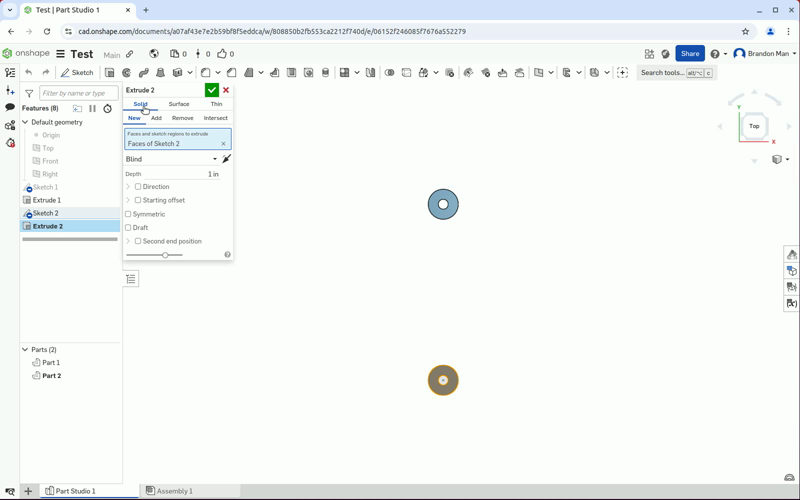
click(143, 106)
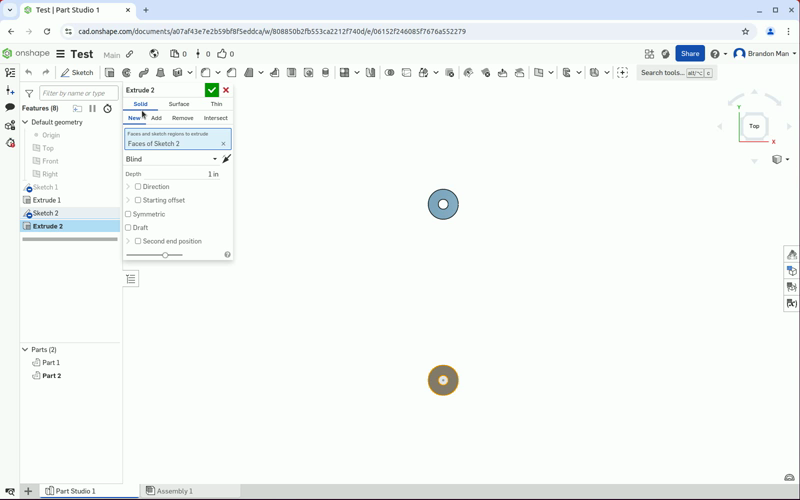
mouse_move(137, 120)
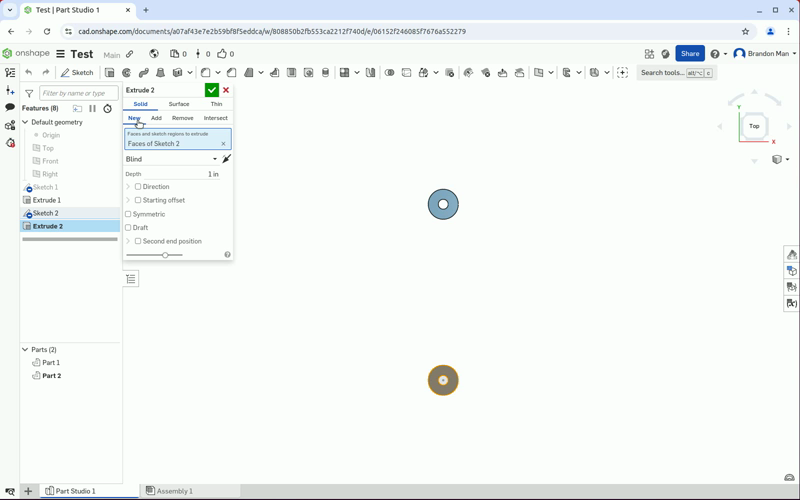
click(137, 120)
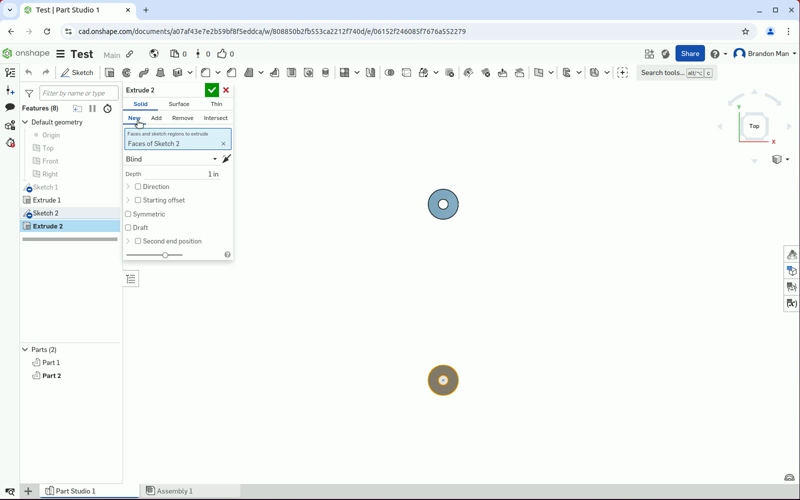
key(tab, 4)
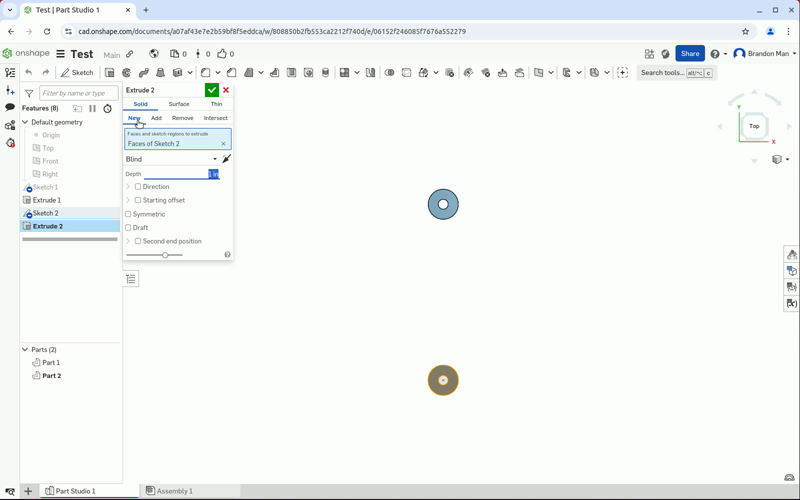
text(0.963)
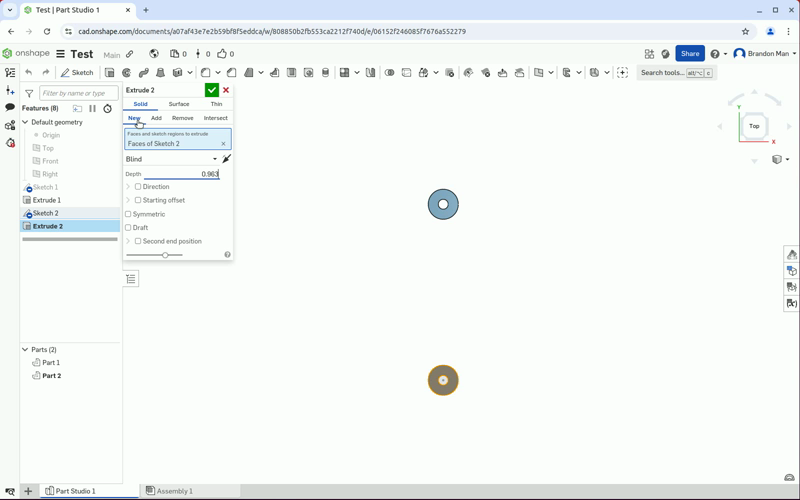
key(enter)
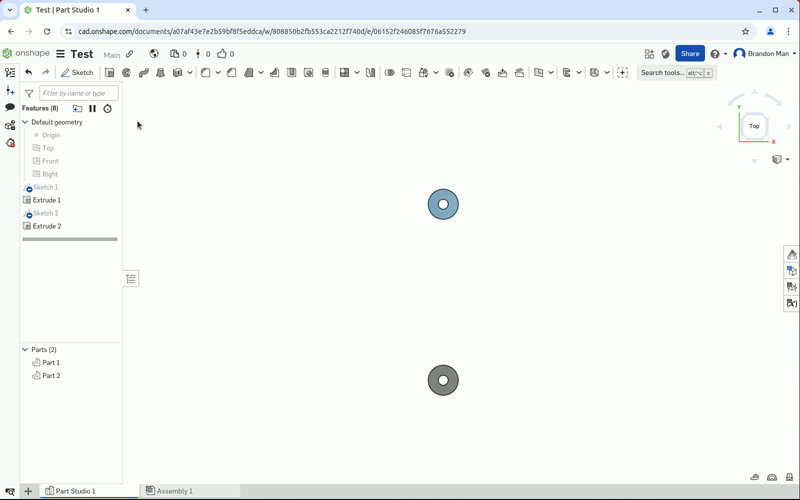
key(shift+h)
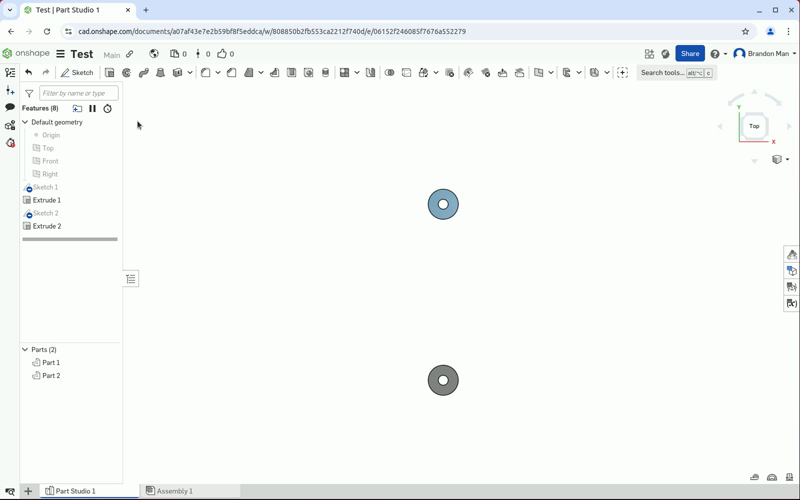
key(shift+h)
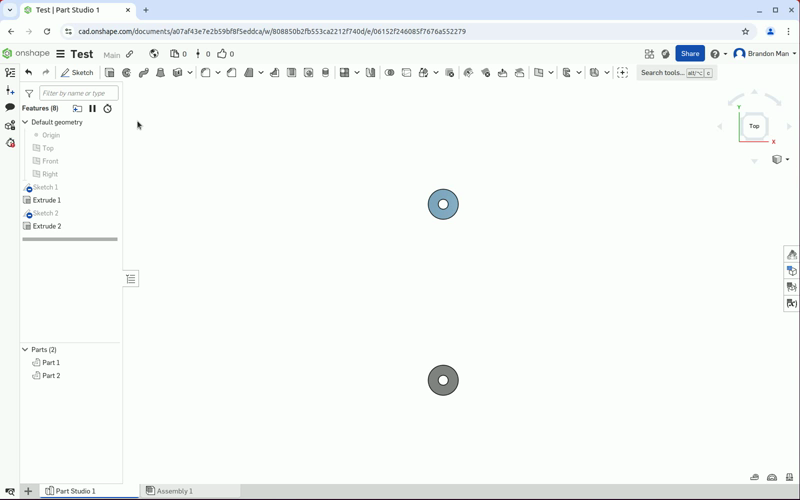
mouse_move(73, 189)
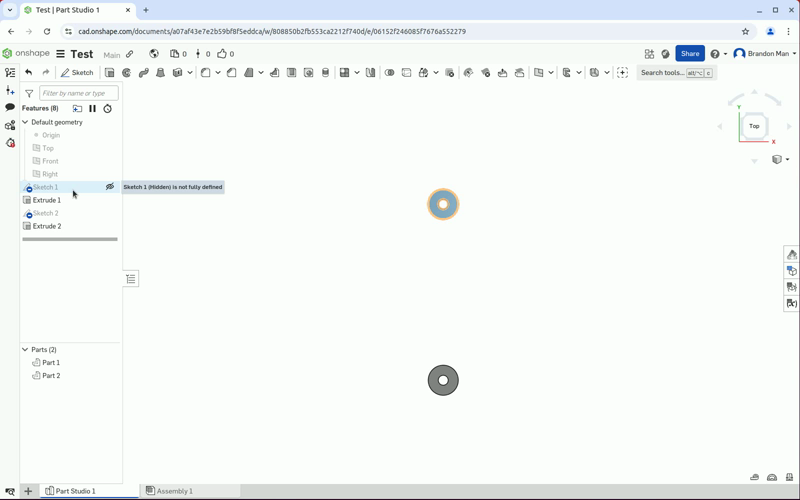
click(73, 189)
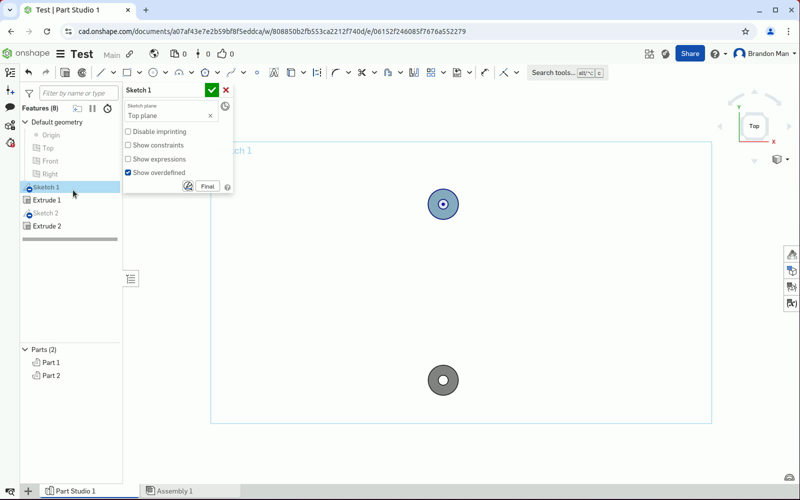
mouse_move(229, 92)
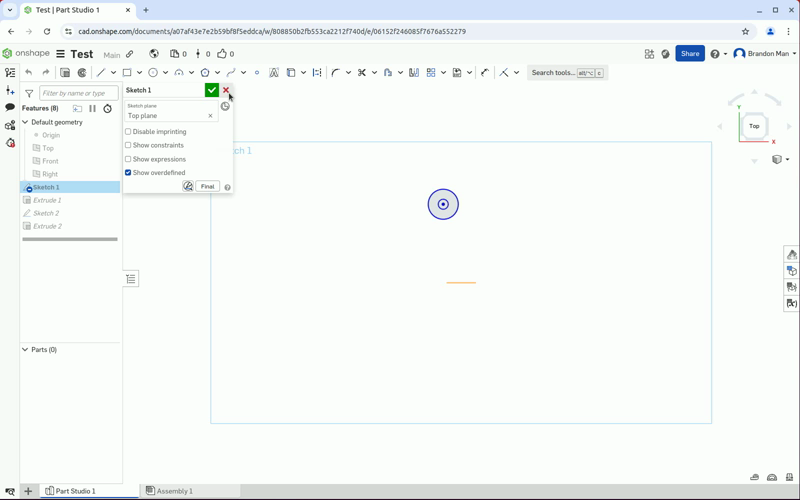
click(229, 92)
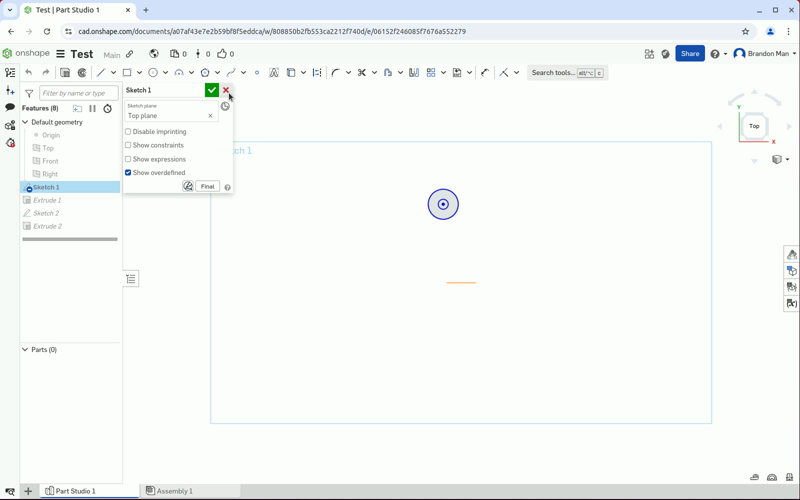
key(shift+s)
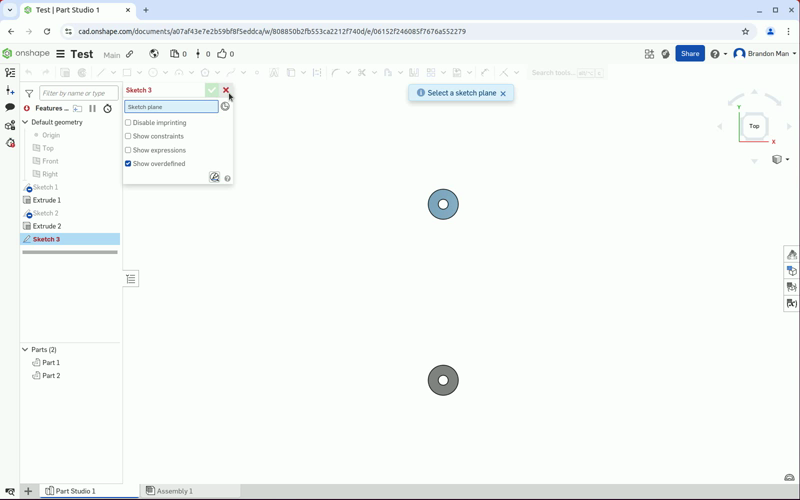
mouse_move(73, 150)
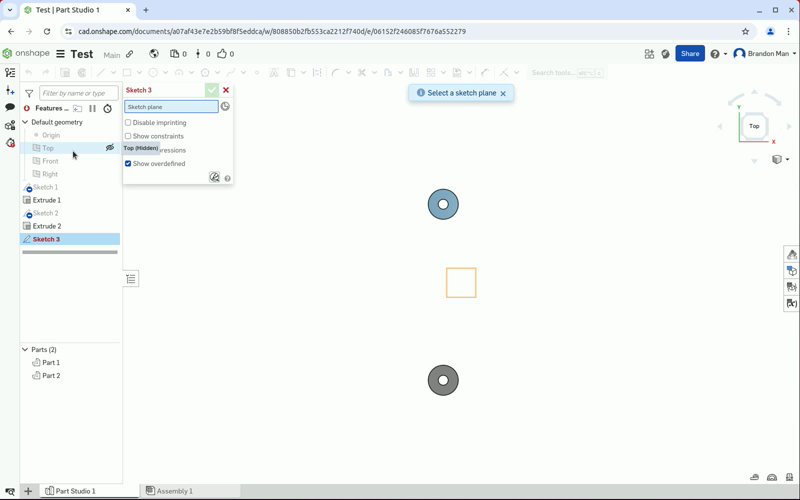
click(73, 150)
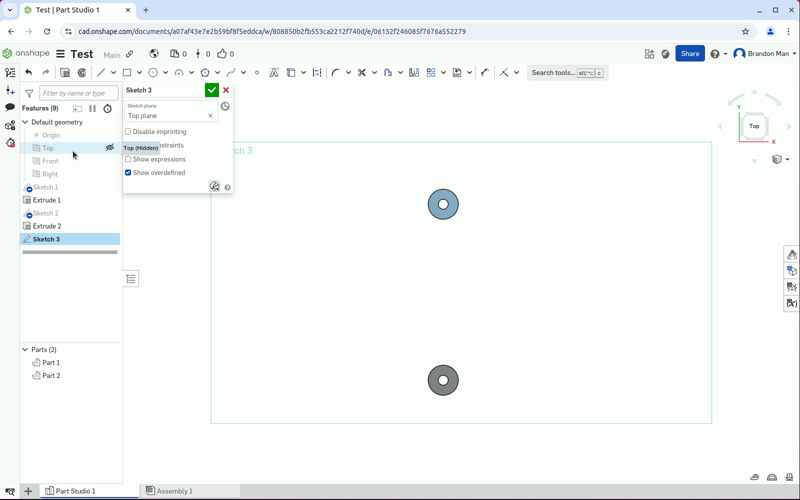
mouse_move(73, 352)
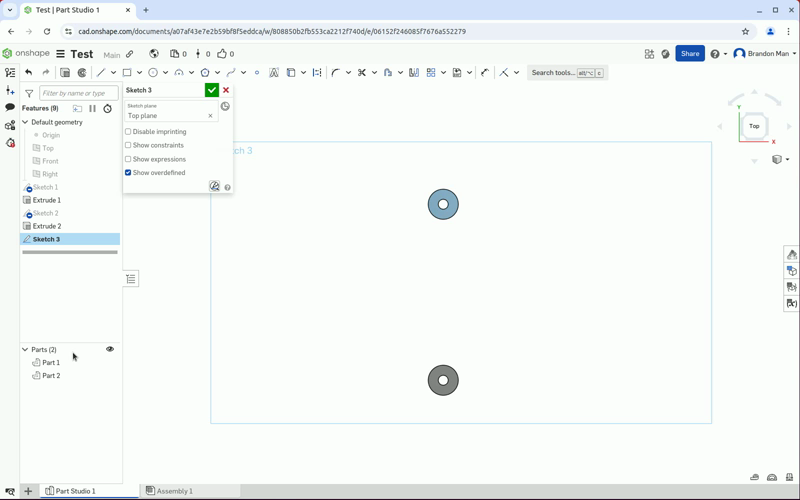
key(y)
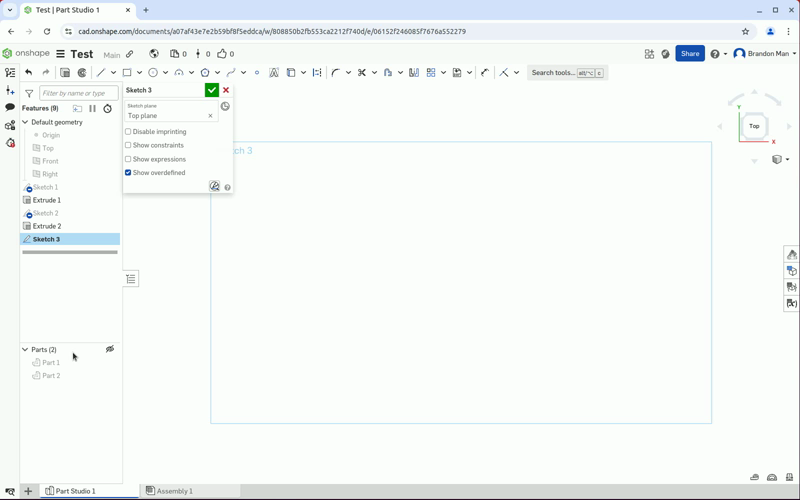
key(c)
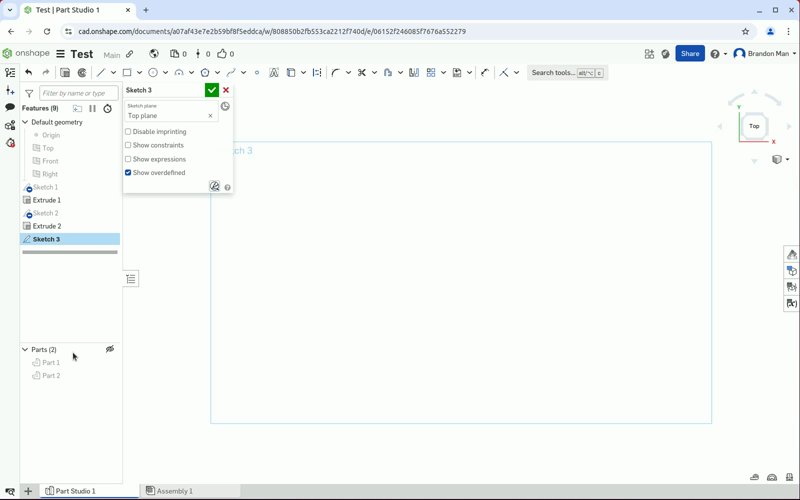
key_down(shift)
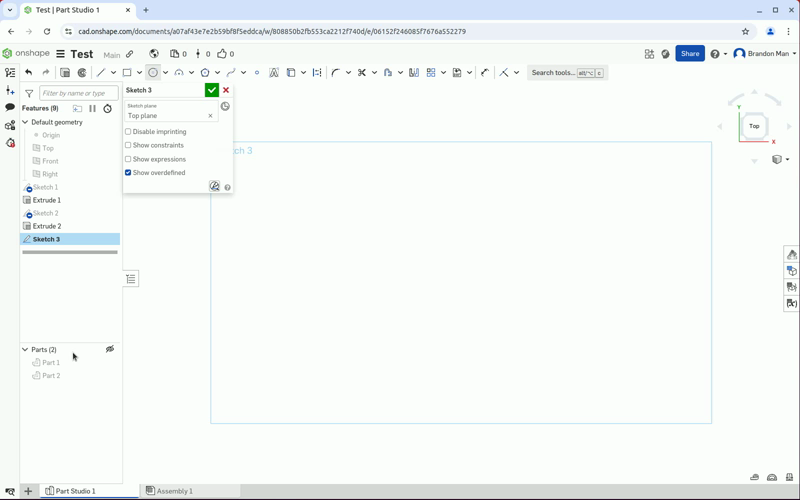
mouse_move(512, 380)
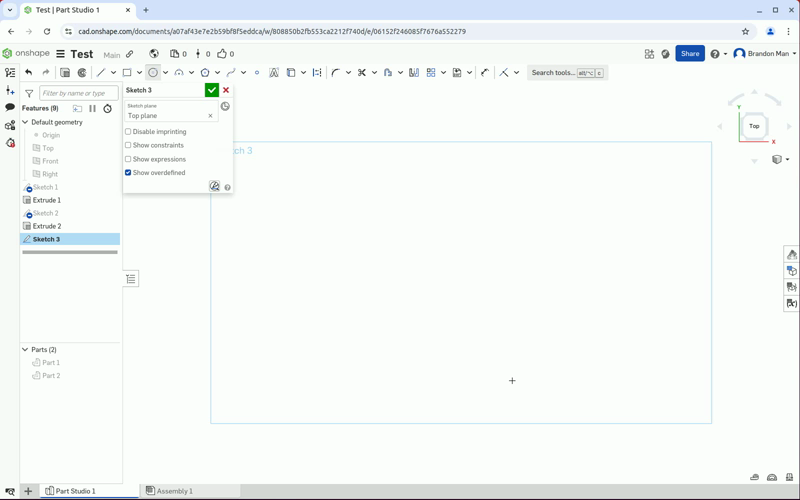
click(512, 380)
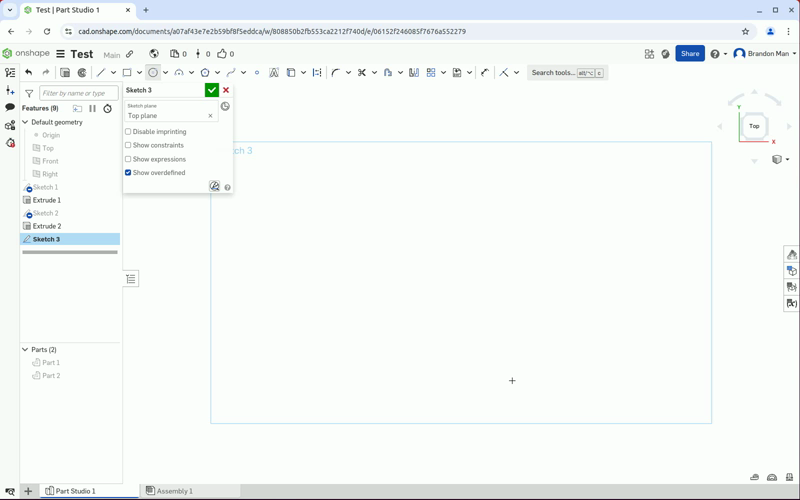
key_up(shift)
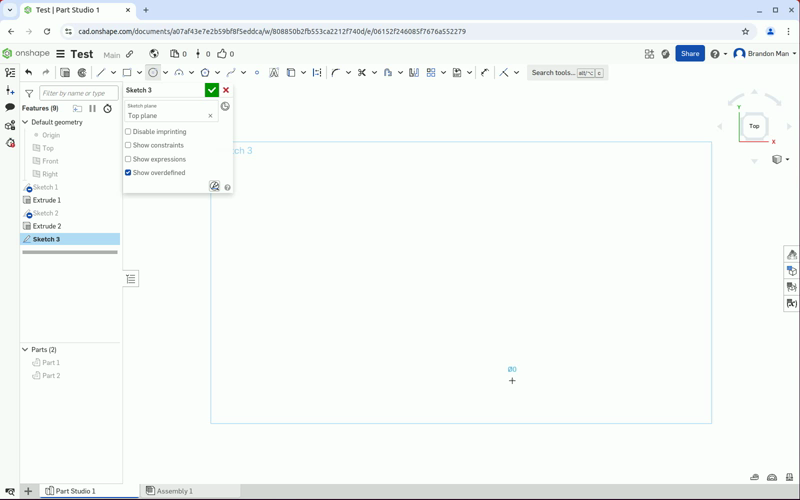
mouse_move(525, 380)
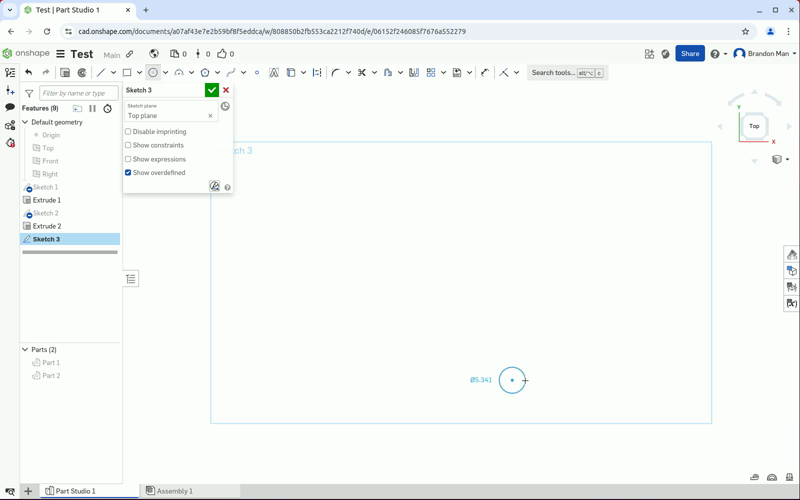
click(525, 380)
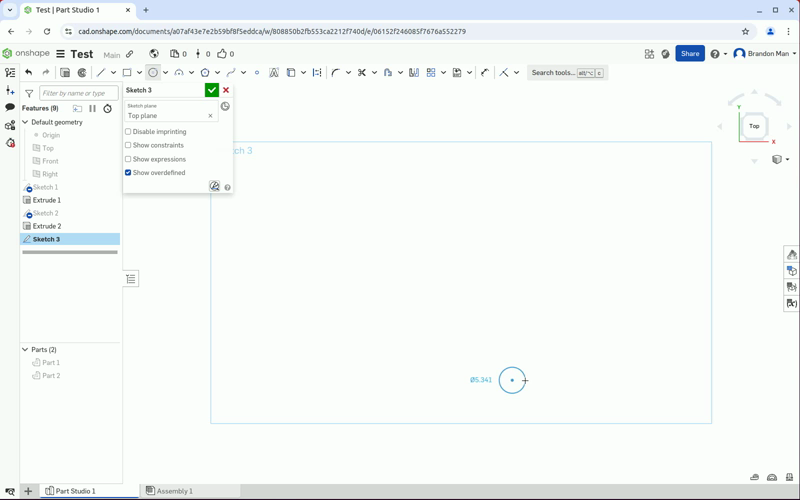
key(esc)
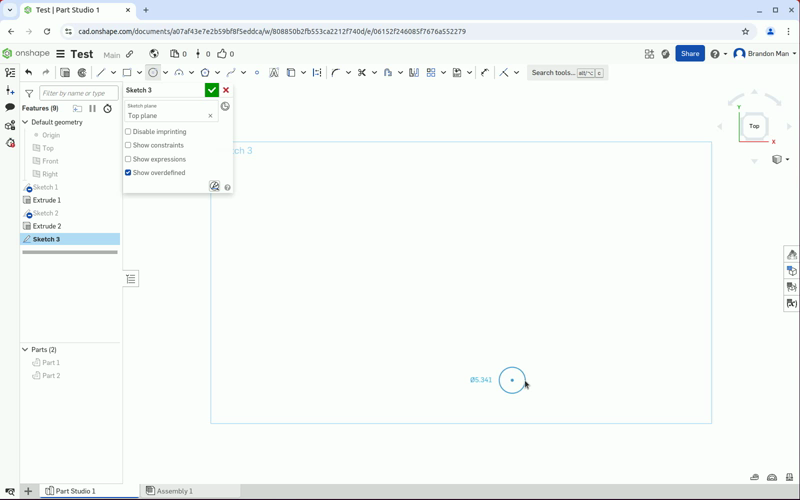
key(c)
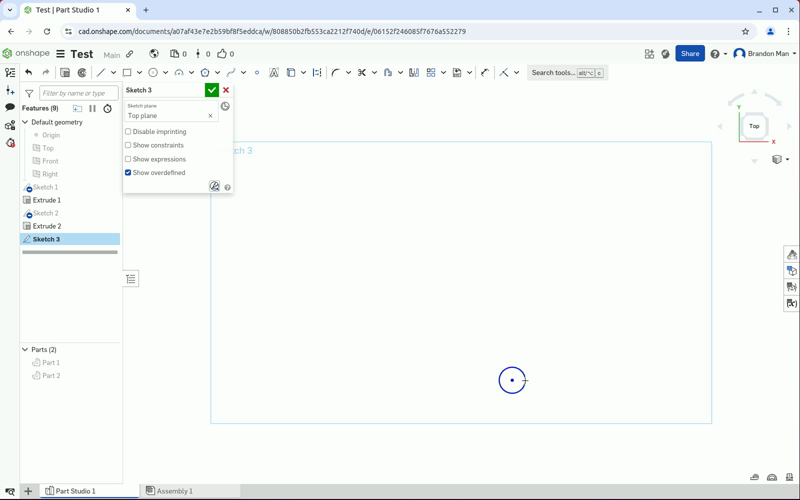
key_down(shift)
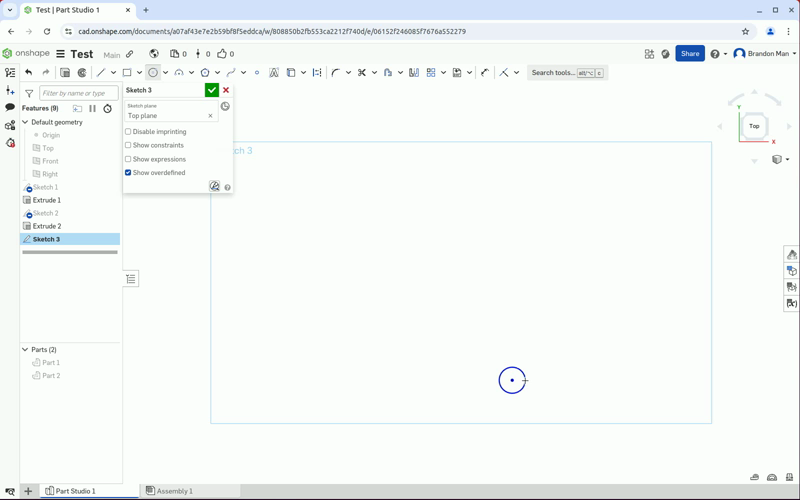
mouse_move(512, 380)
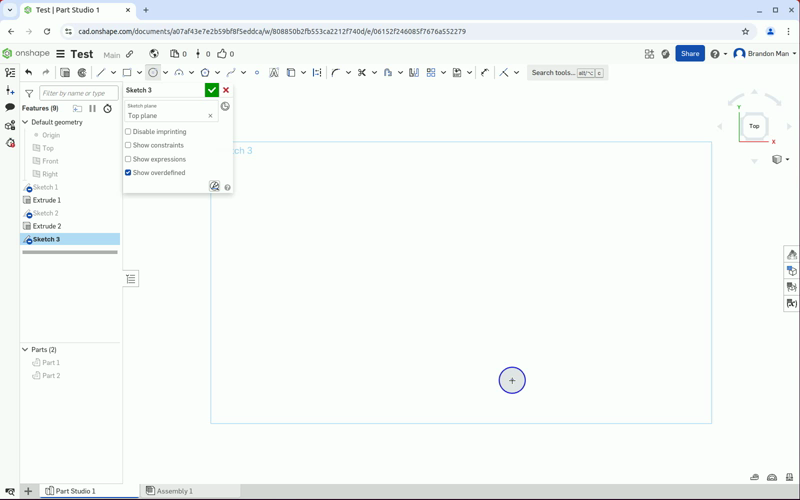
click(512, 380)
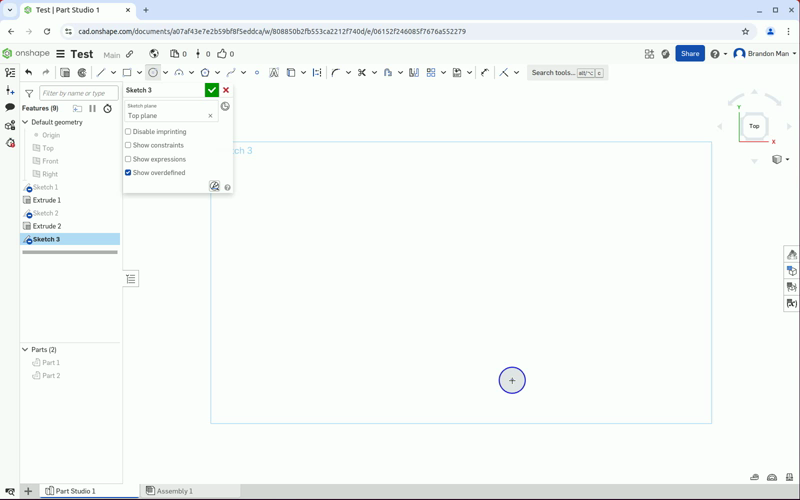
key_up(shift)
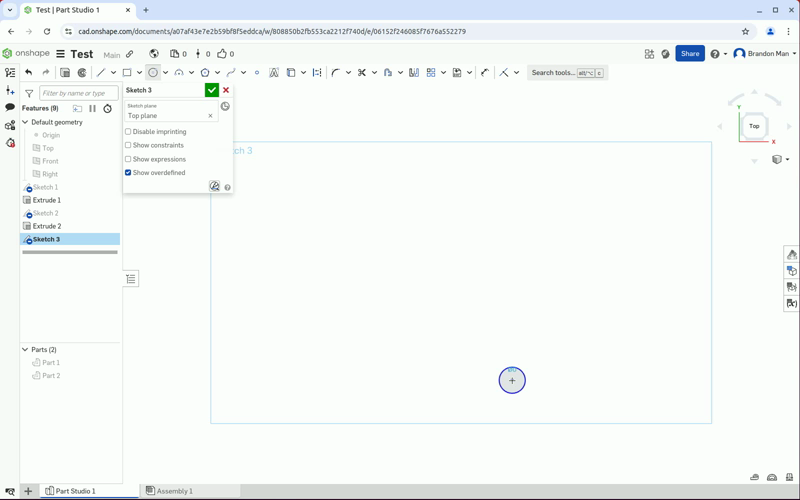
mouse_move(517, 380)
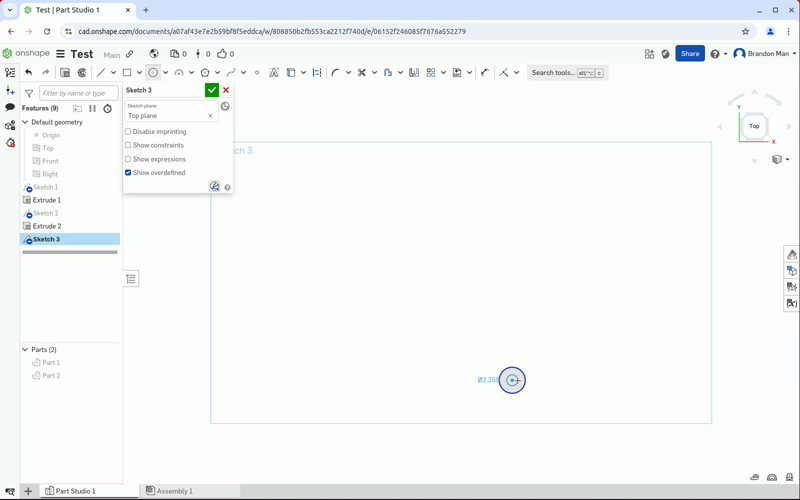
click(517, 380)
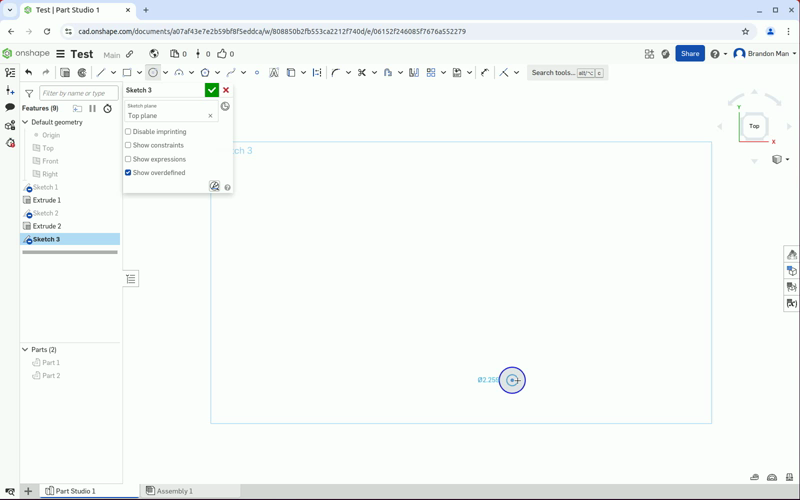
key(esc)
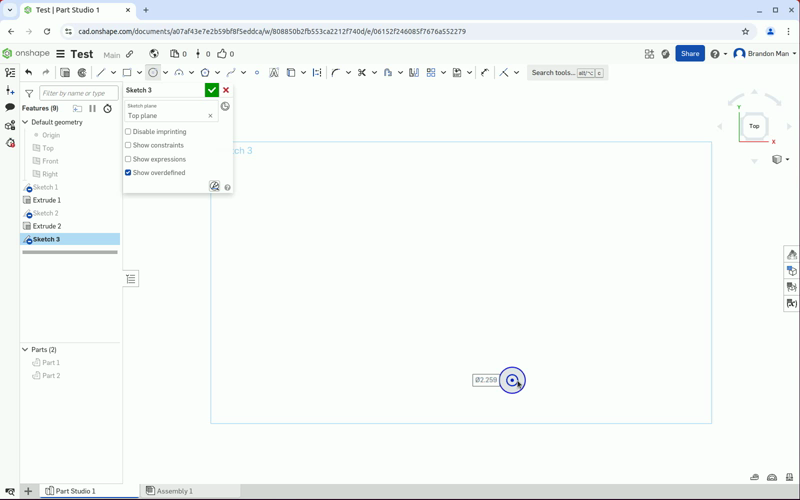
mouse_move(509, 375)
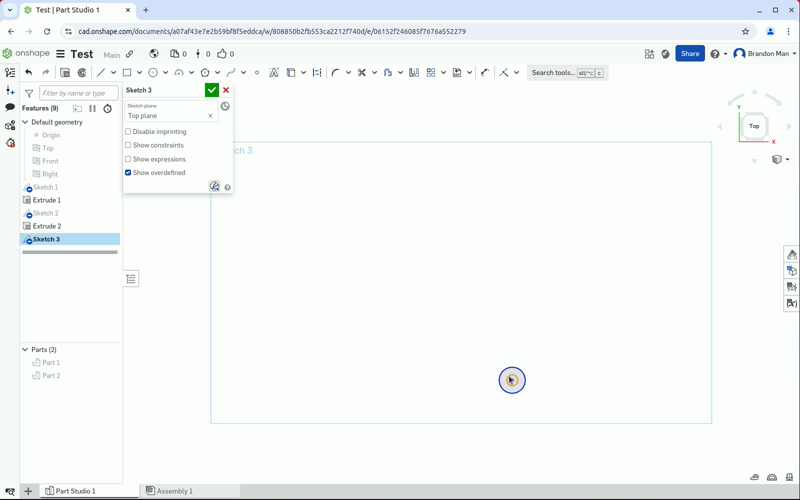
scroll(6)
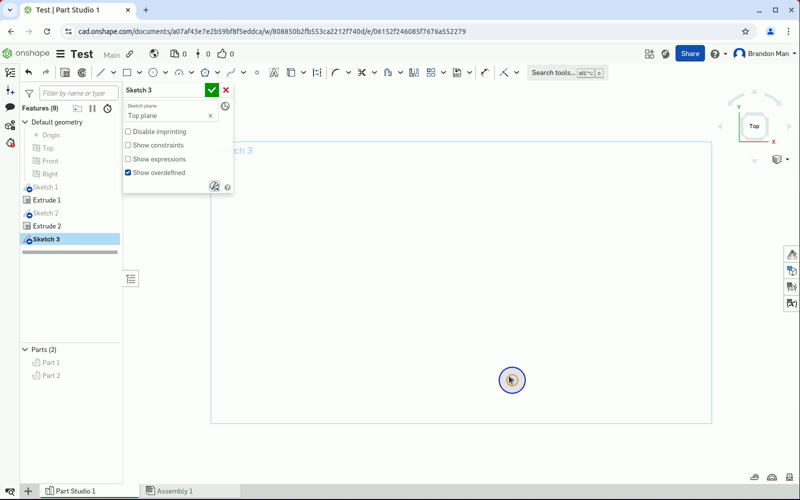
scroll(6)
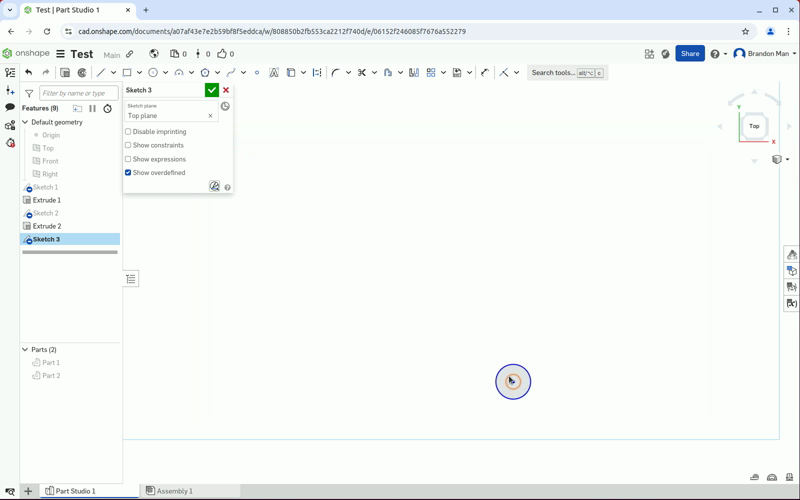
scroll(6)
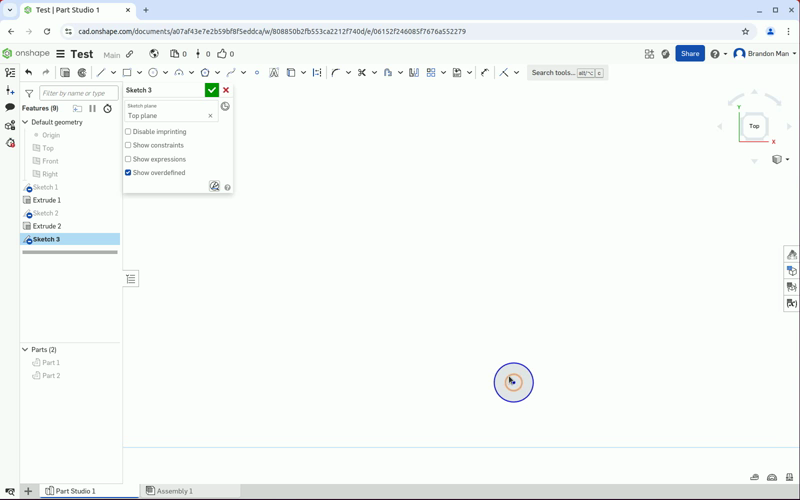
scroll(6)
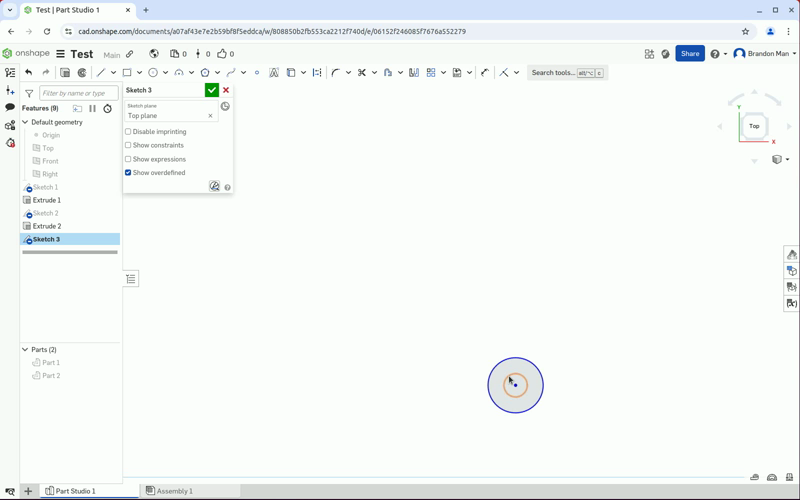
scroll(6)
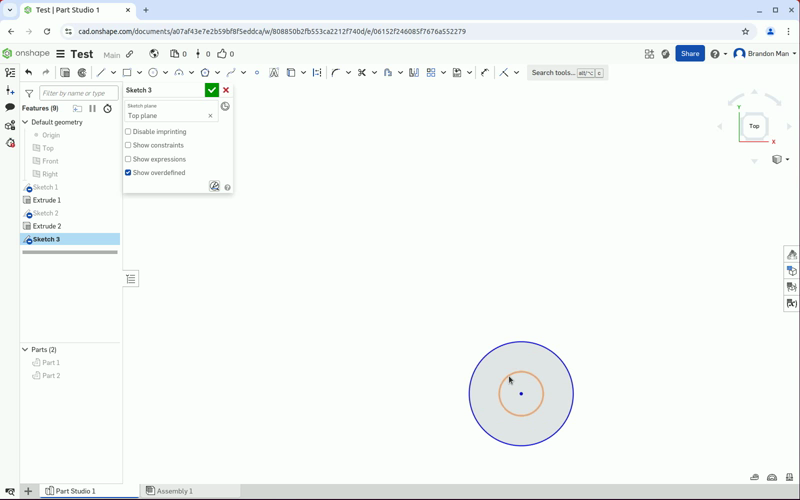
scroll(6)
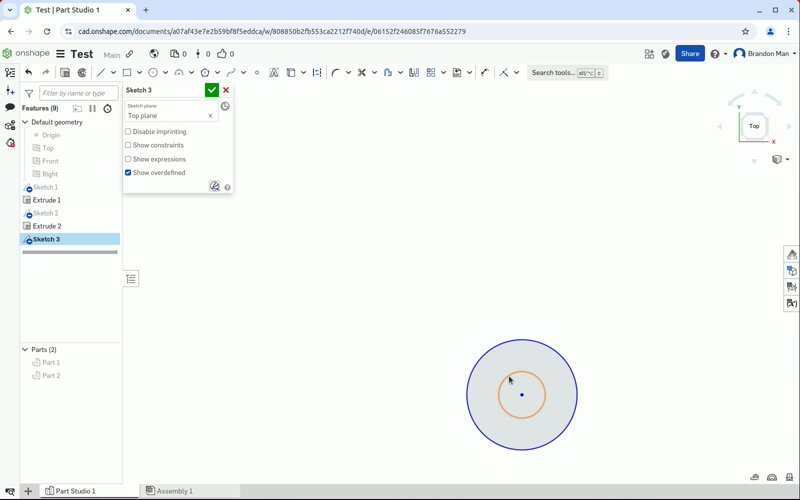
scroll(6)
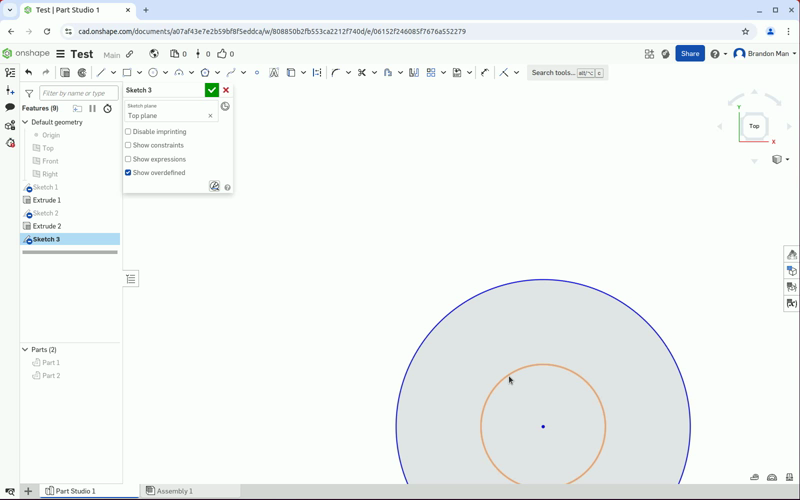
click(509, 375)
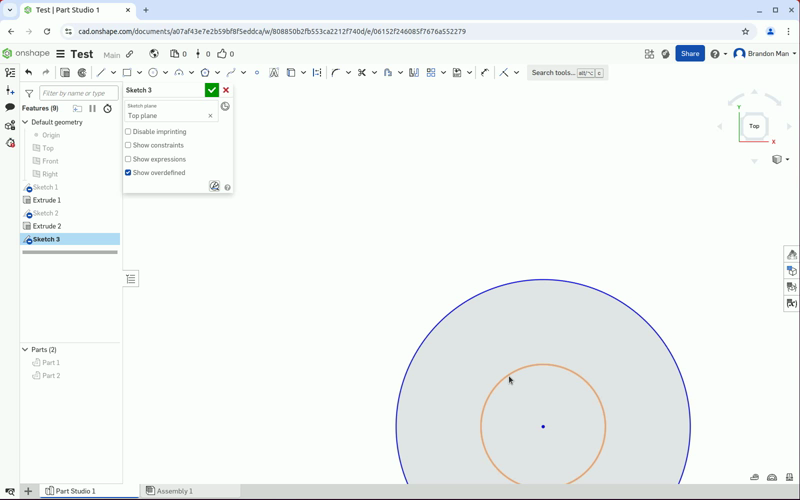
scroll(-6)
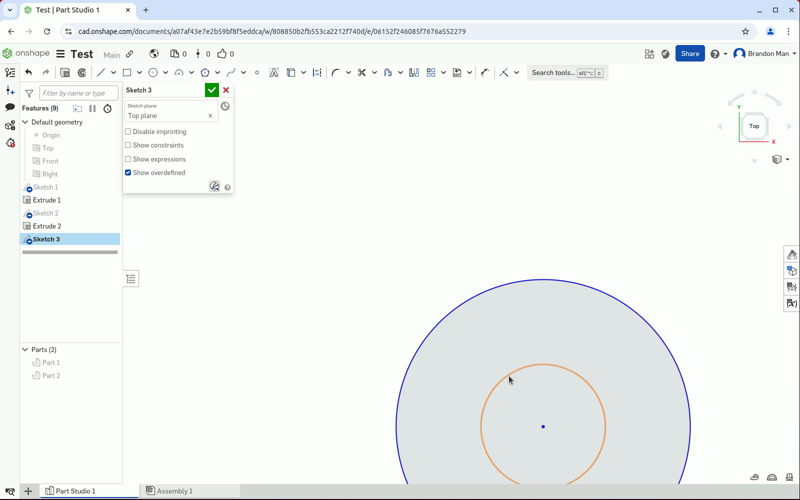
scroll(-6)
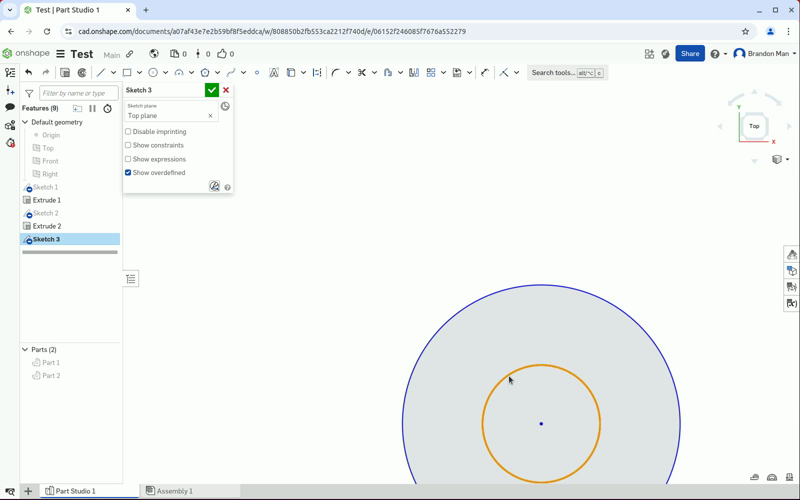
scroll(-6)
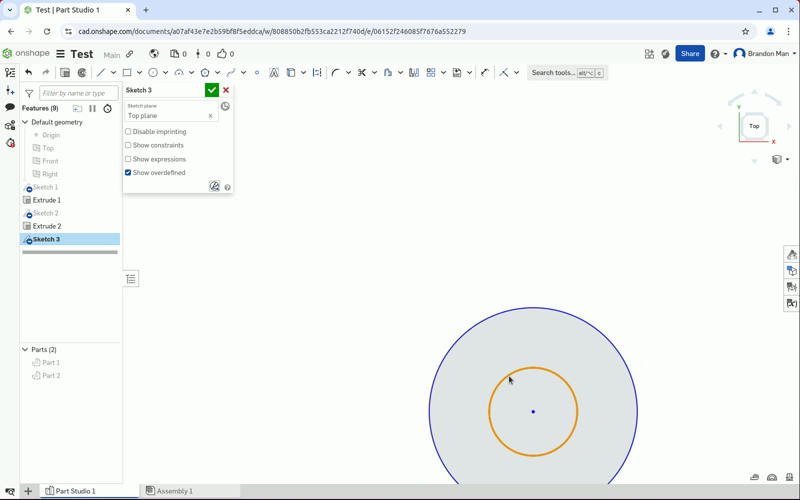
scroll(-6)
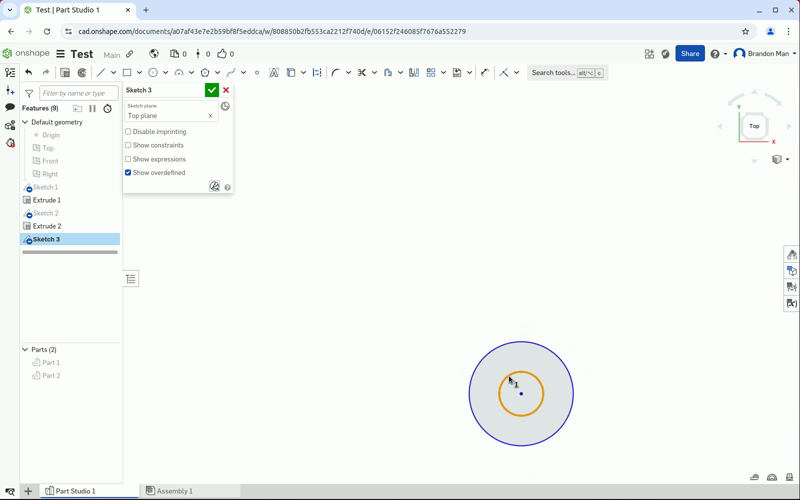
scroll(-6)
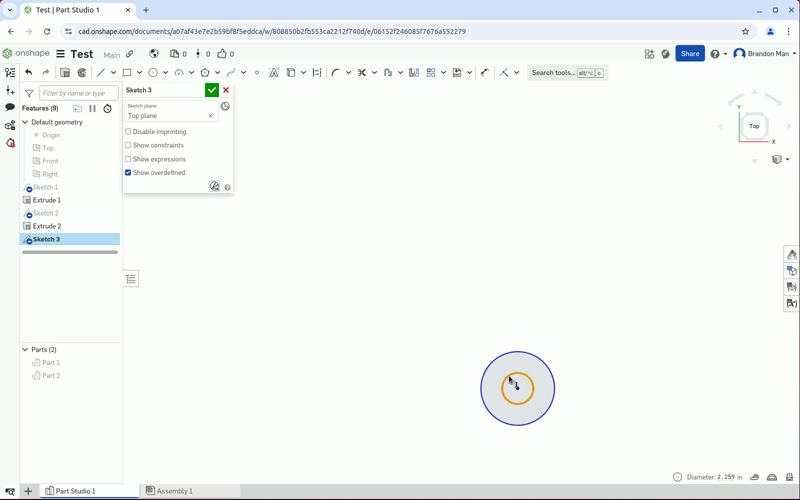
scroll(-6)
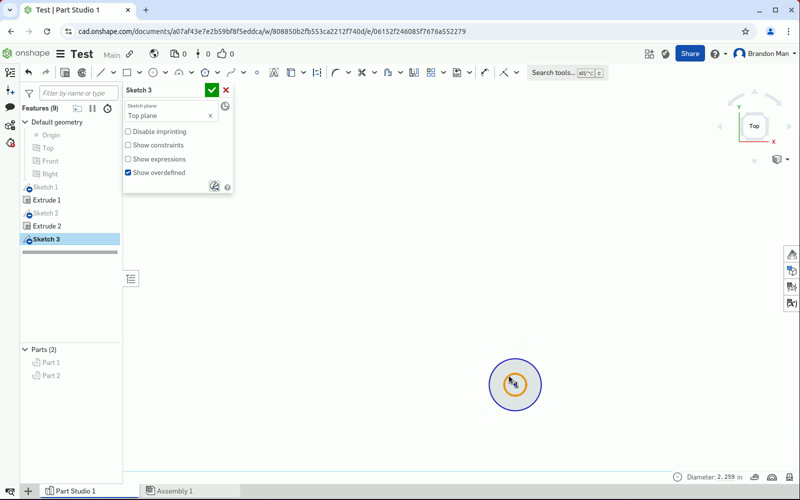
scroll(-6)
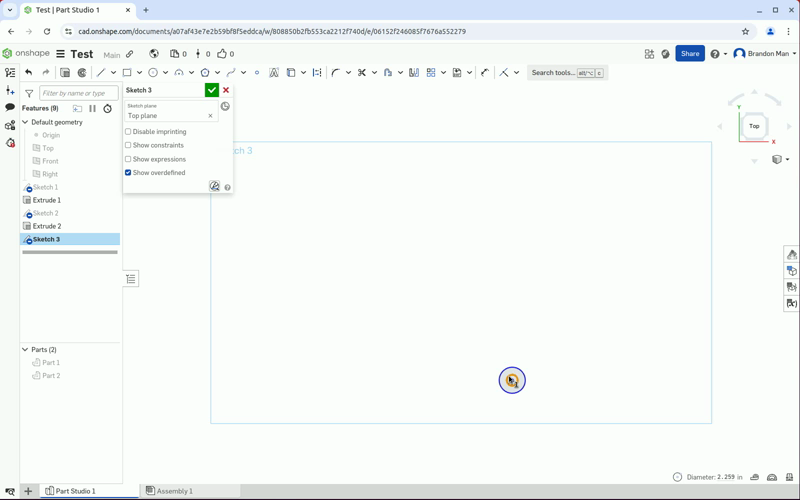
mouse_move(73, 352)
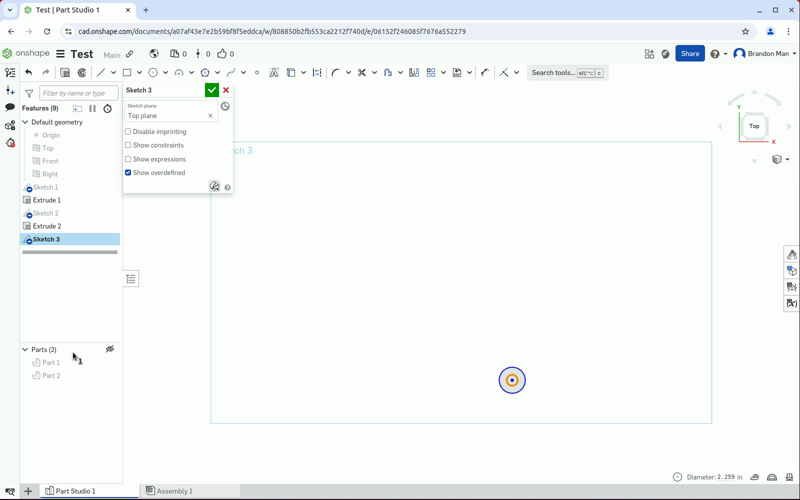
key(shift+y)
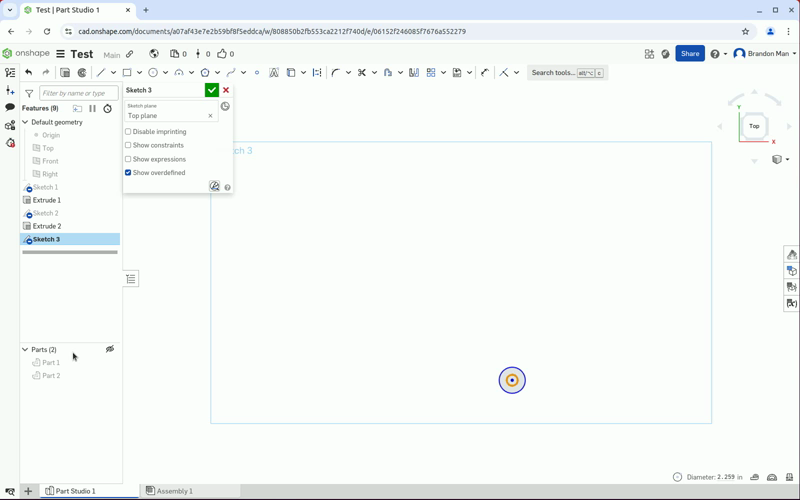
key(shift+e)
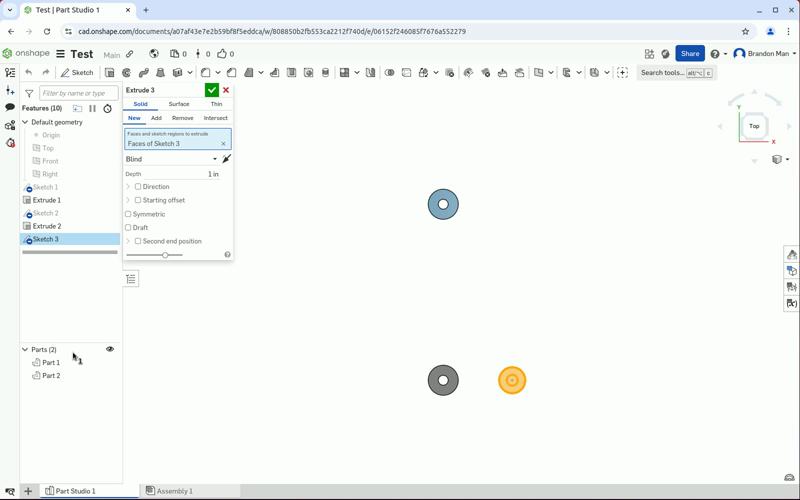
mouse_move(143, 106)
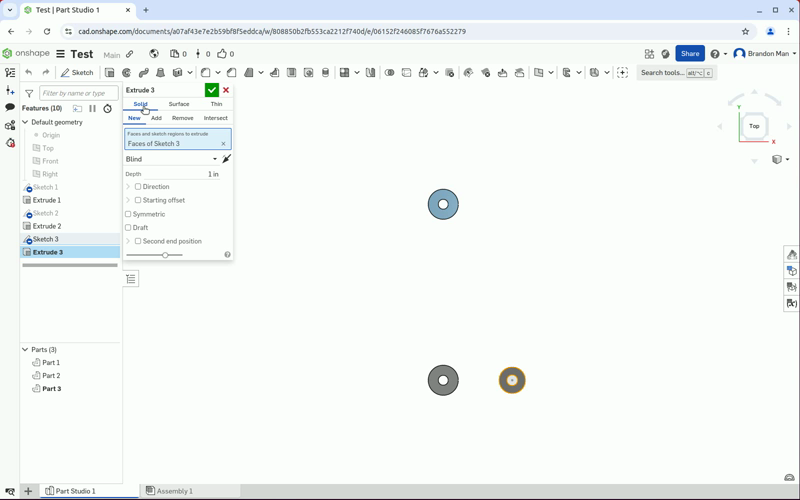
click(143, 106)
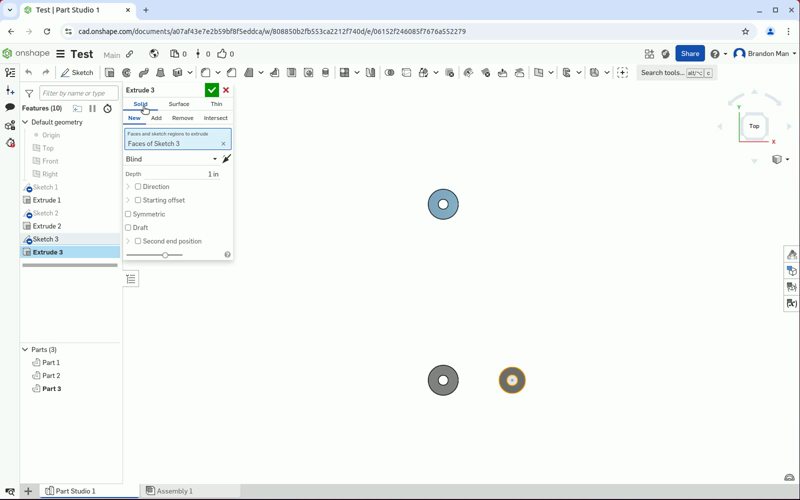
mouse_move(137, 120)
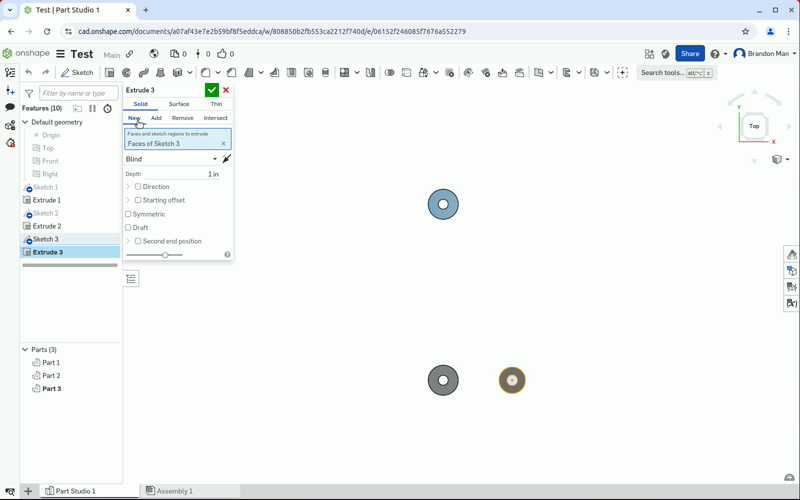
click(137, 120)
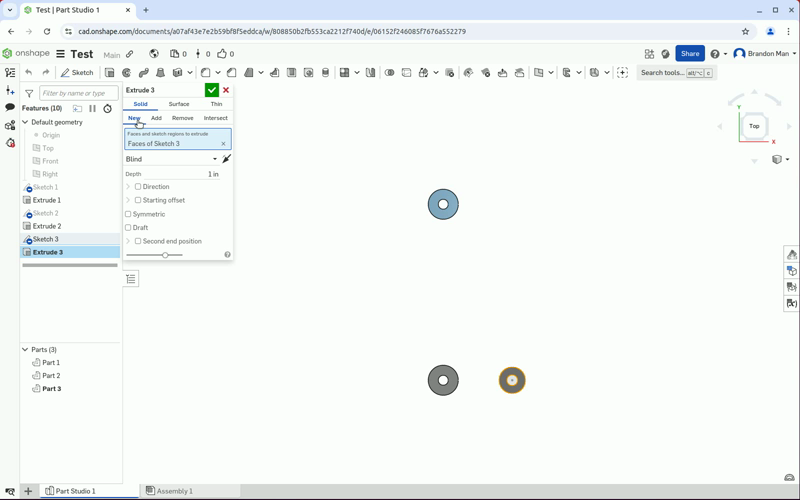
key(tab, 4)
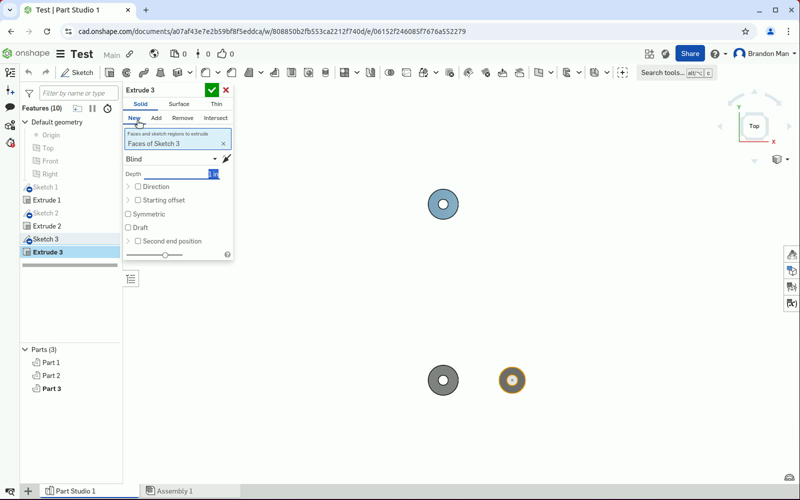
text(0.963)
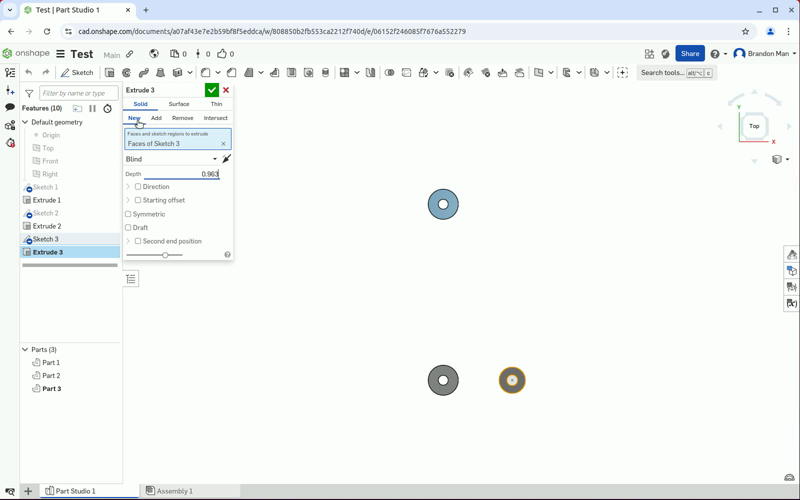
key(enter)
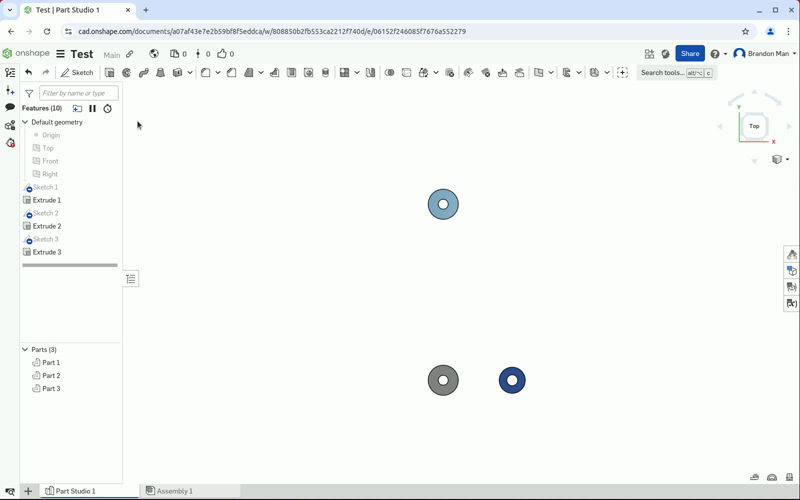
key(shift+h)
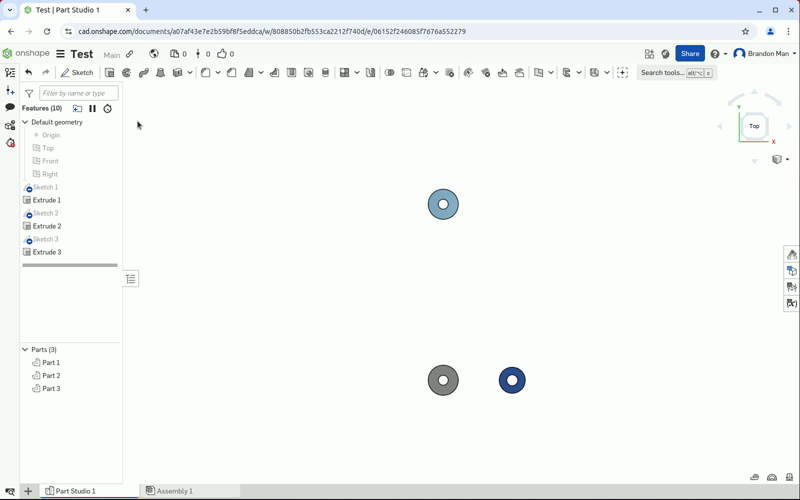
key(shift+h)
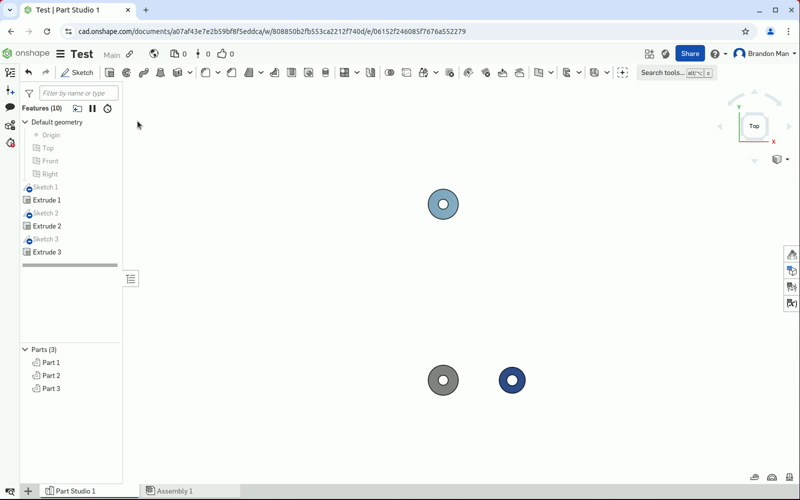
mouse_move(73, 189)
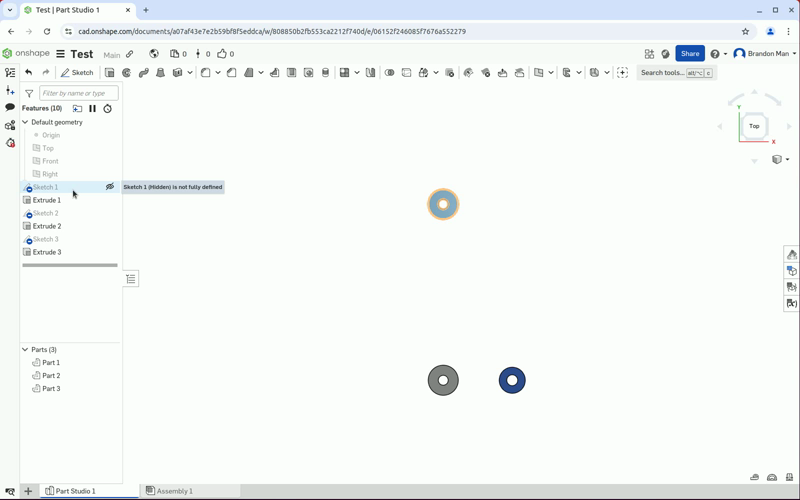
click(73, 189)
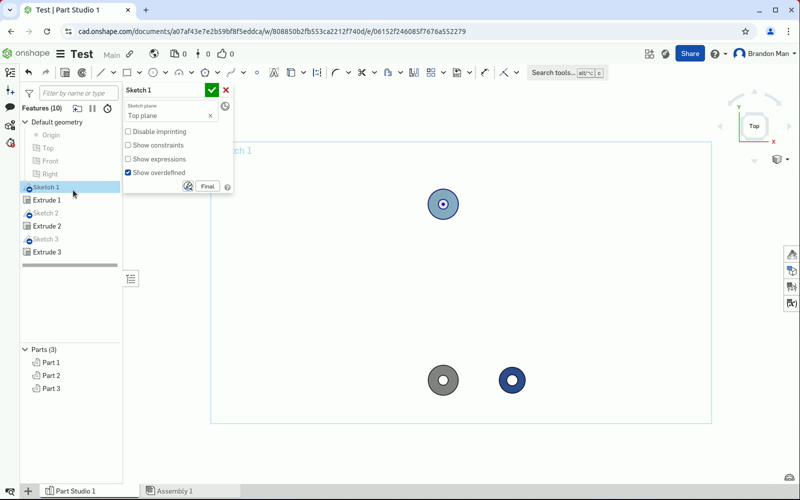
mouse_move(229, 92)
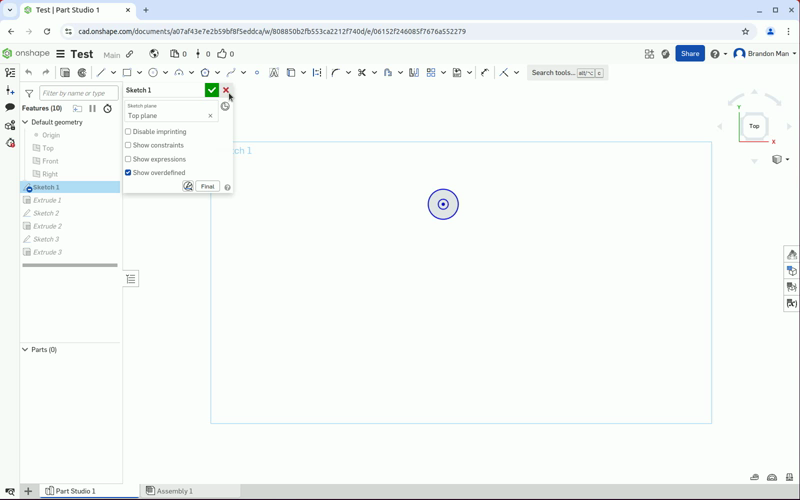
click(229, 92)
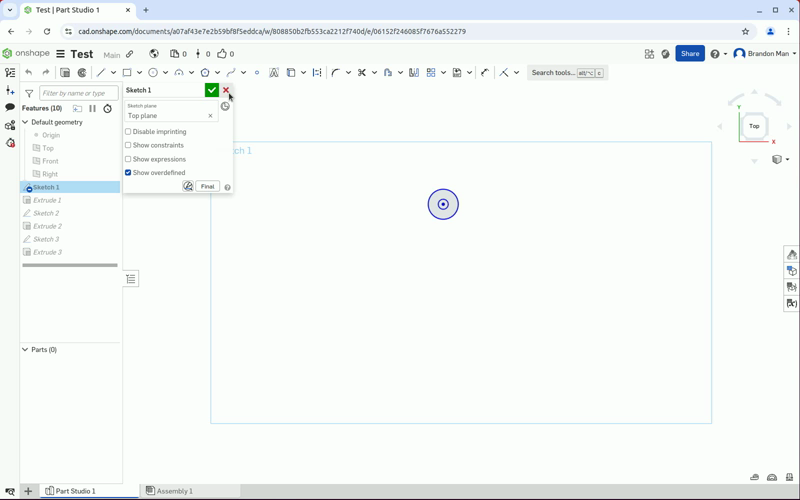
key(shift+s)
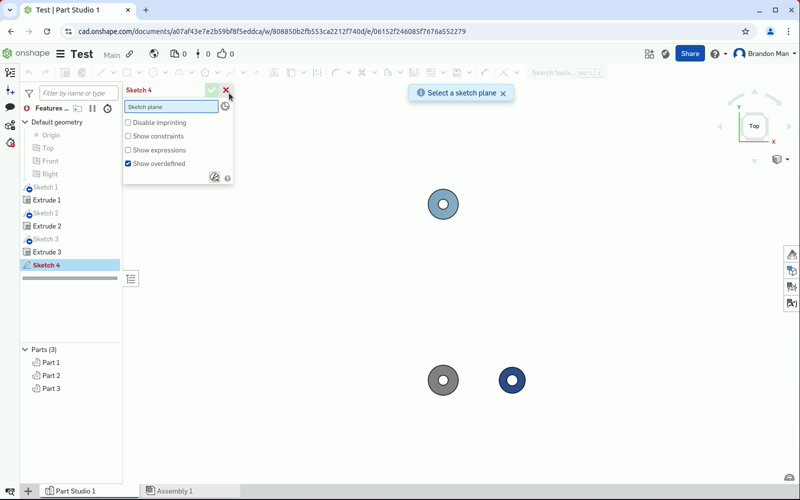
mouse_move(73, 150)
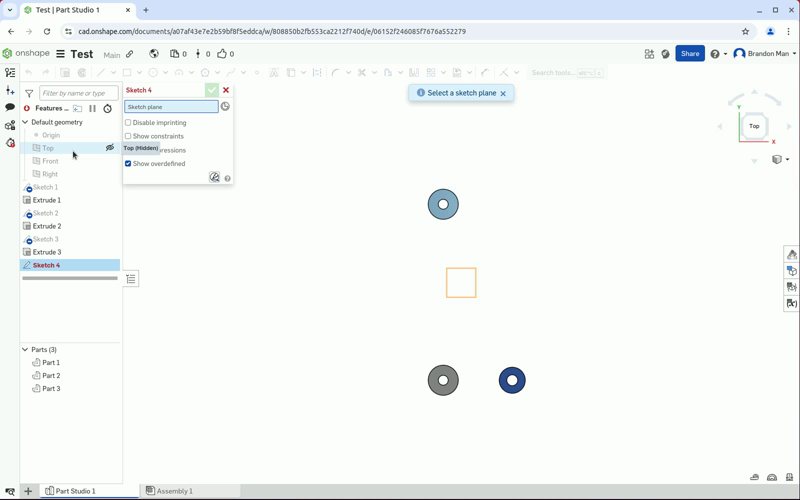
click(73, 150)
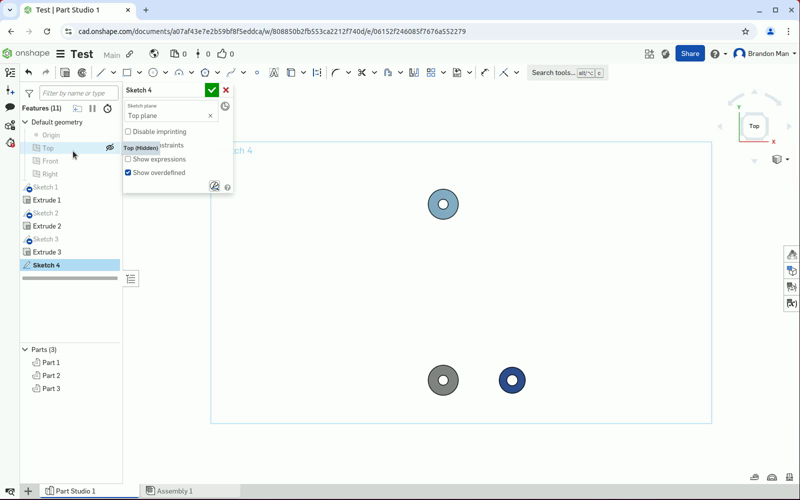
mouse_move(73, 352)
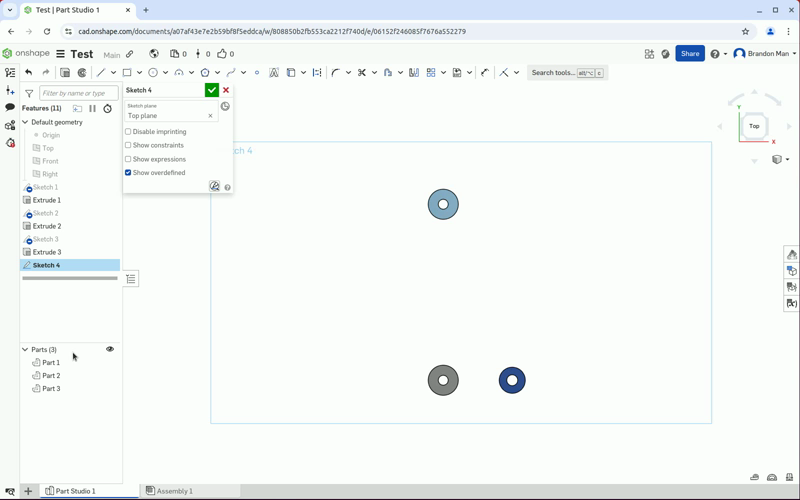
key(y)
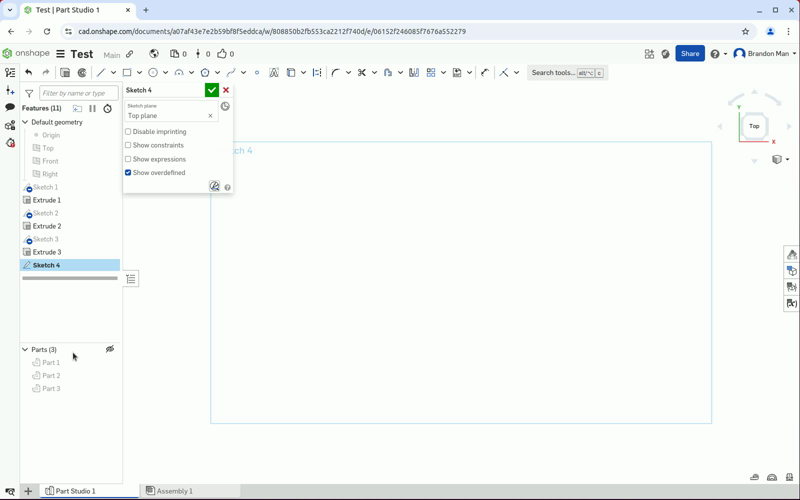
key(c)
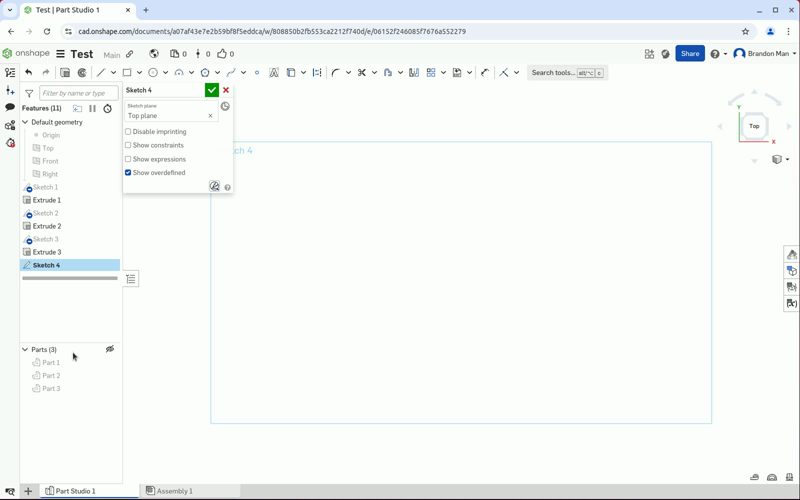
key_down(shift)
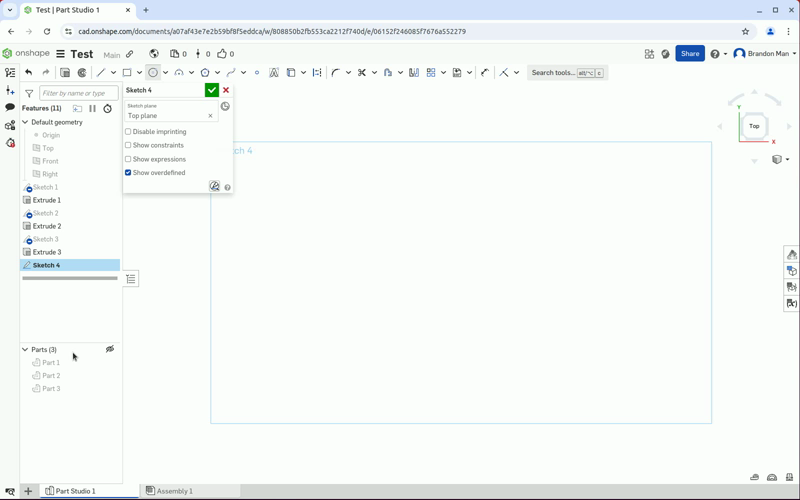
mouse_move(443, 282)
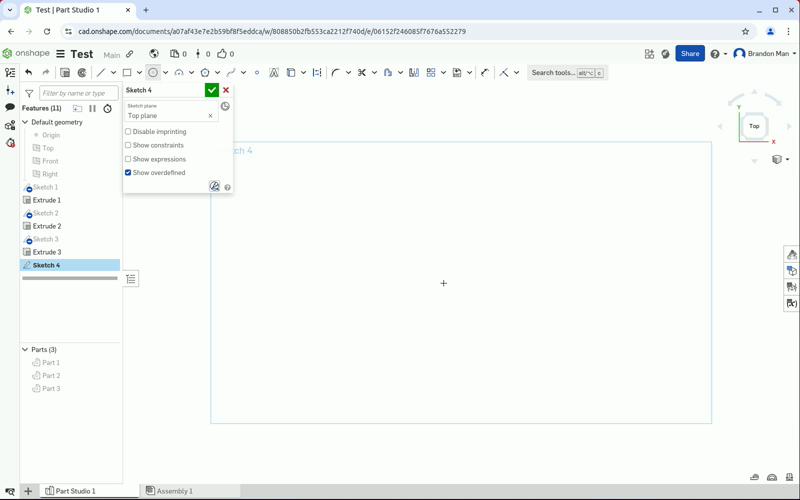
click(443, 282)
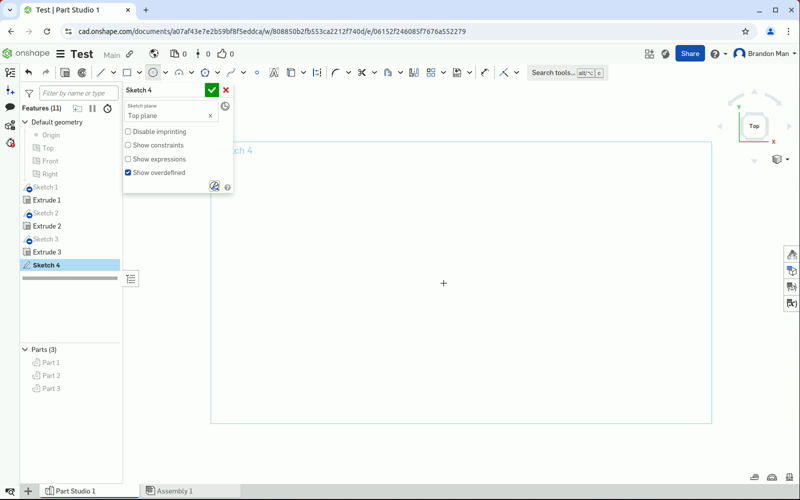
key_up(shift)
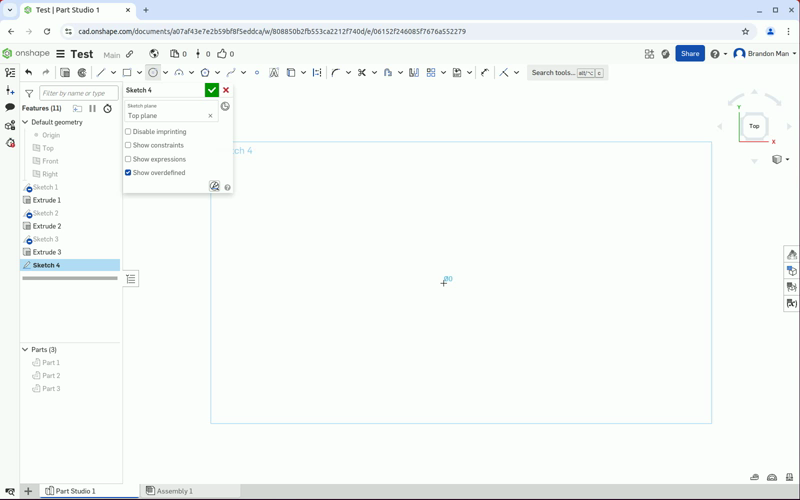
mouse_move(468, 282)
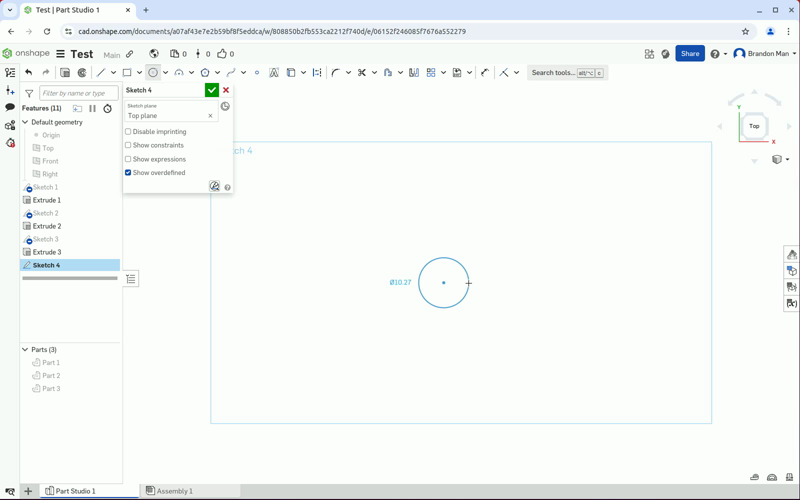
click(468, 282)
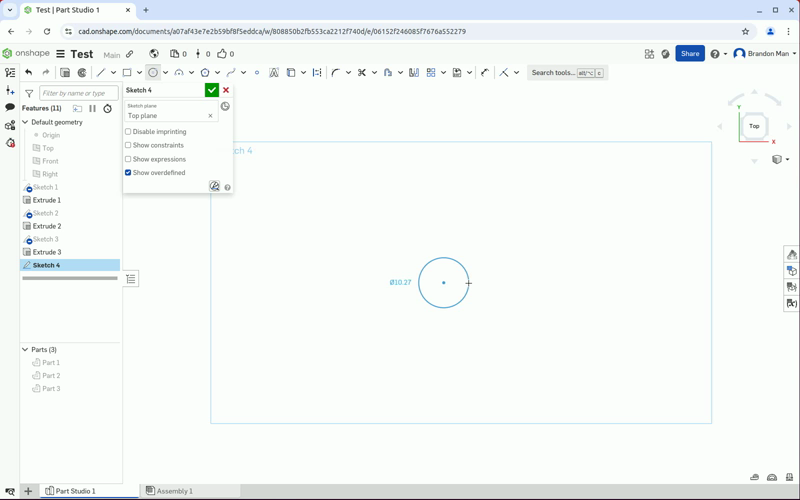
key(esc)
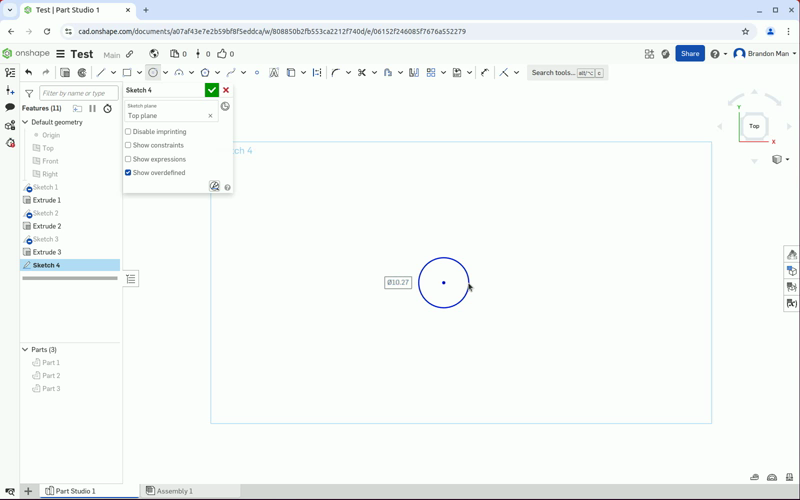
key(c)
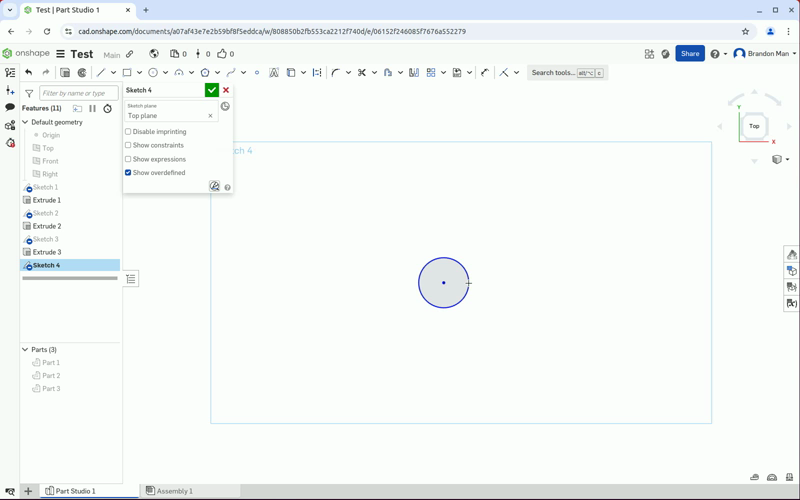
key_down(shift)
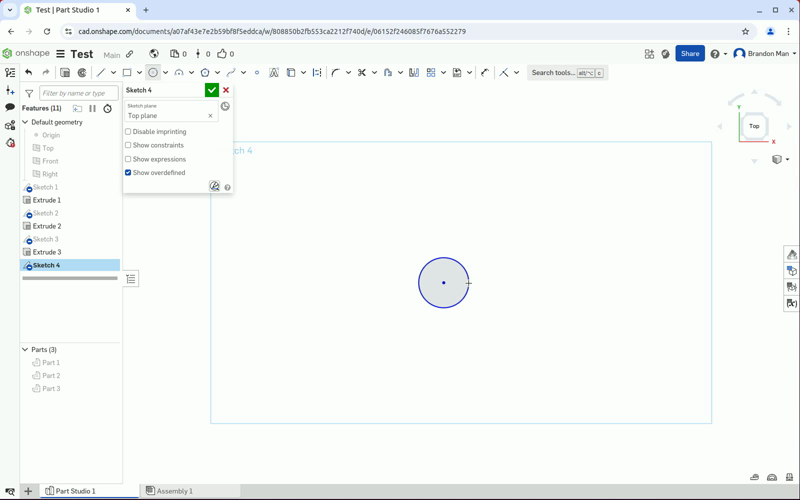
mouse_move(443, 282)
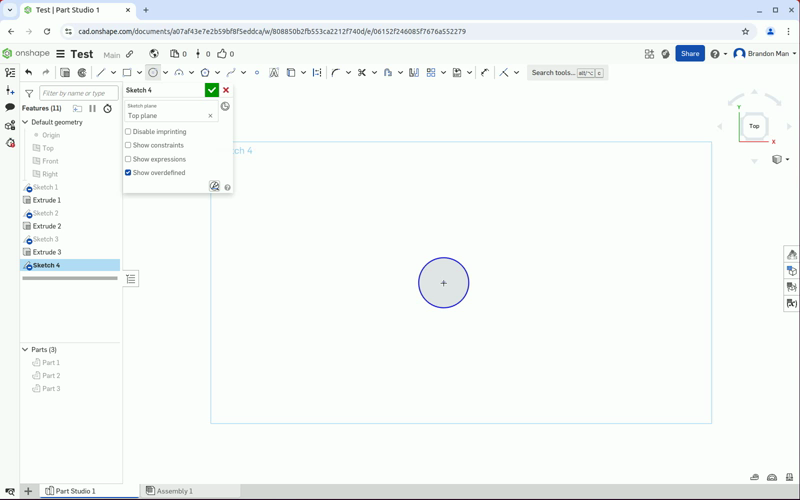
click(443, 282)
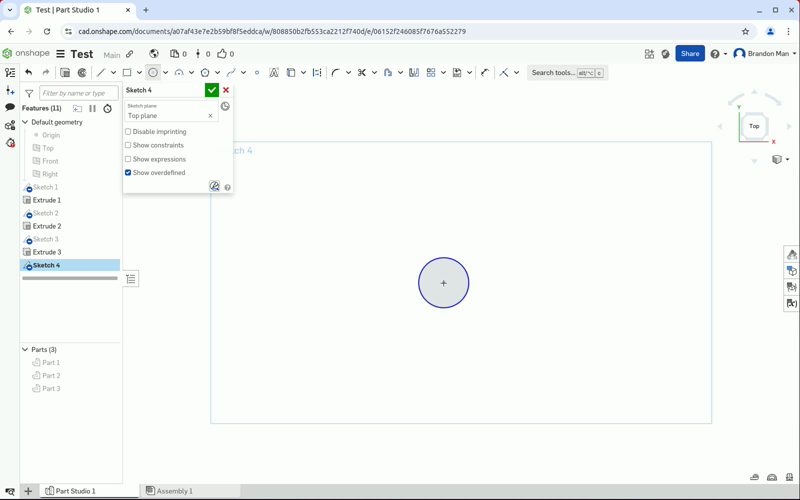
key_up(shift)
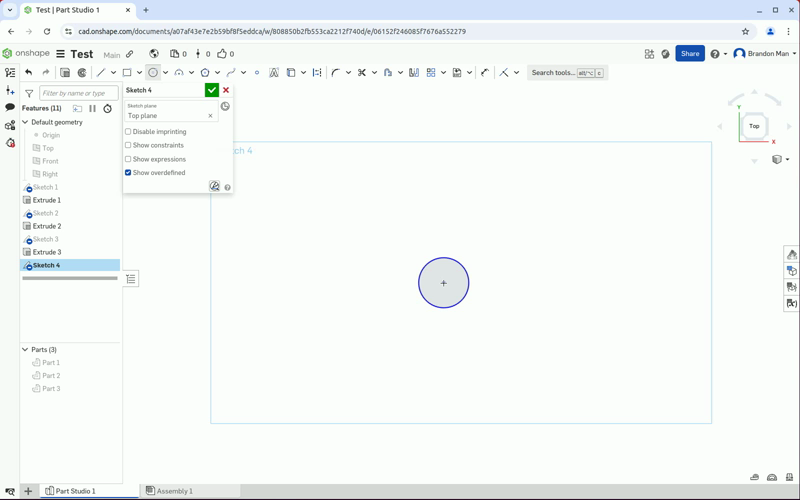
mouse_move(448, 282)
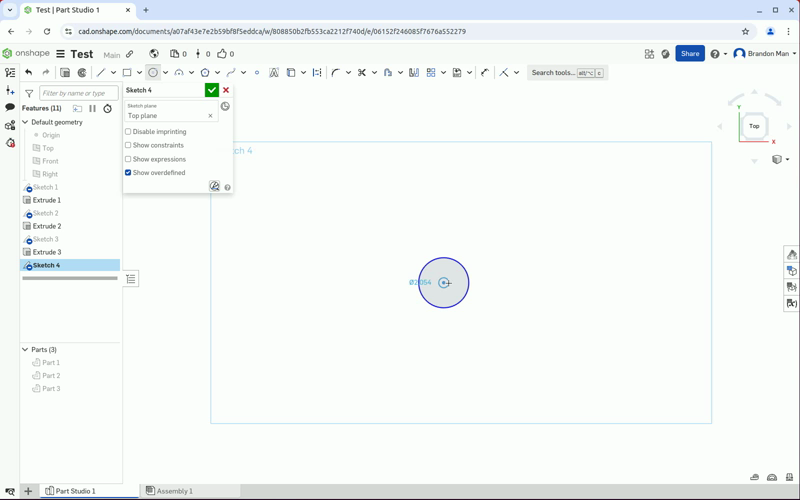
click(448, 282)
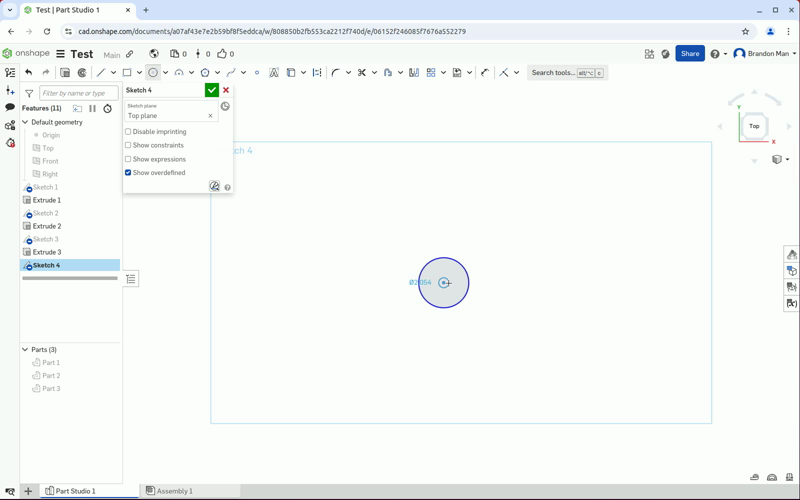
key(esc)
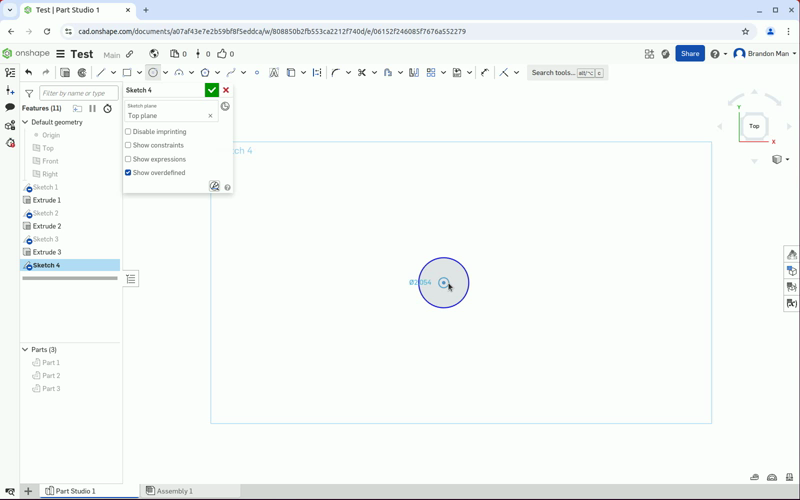
mouse_move(452, 281)
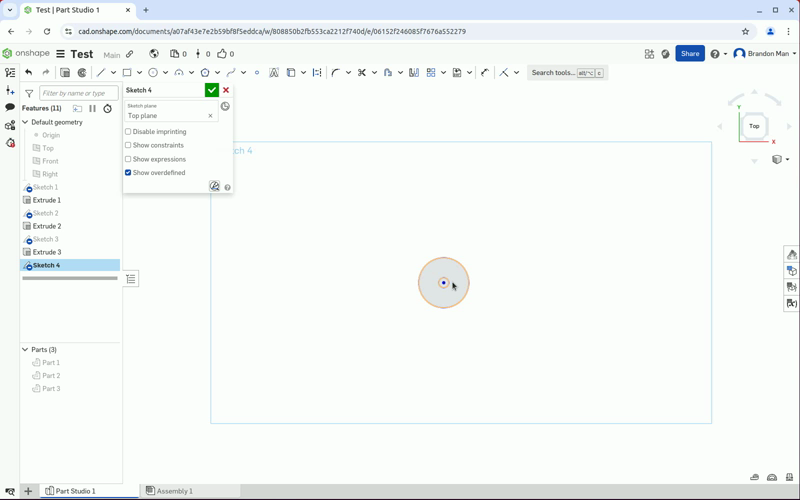
click(452, 281)
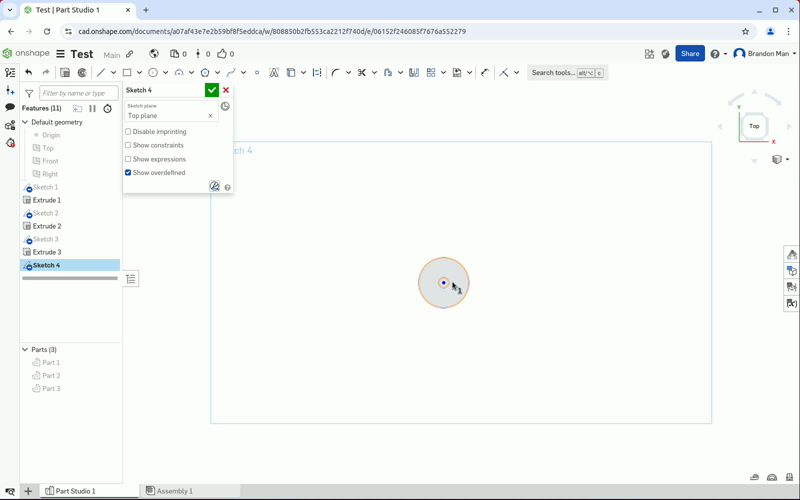
mouse_move(73, 352)
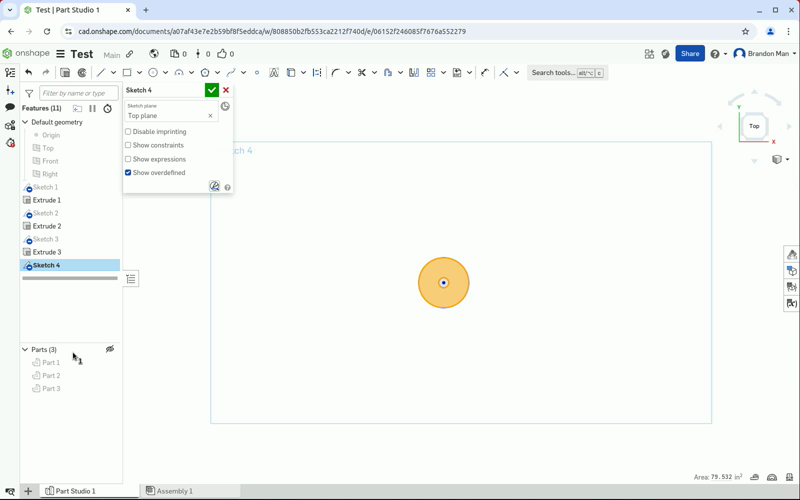
key(shift+y)
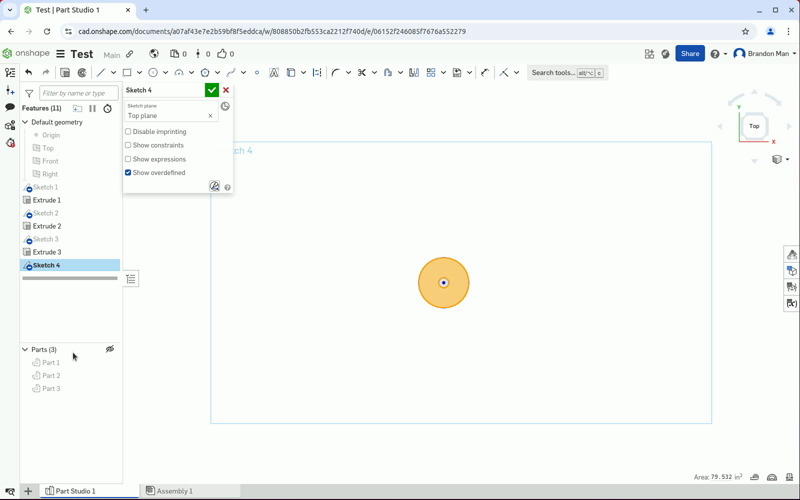
key(shift+e)
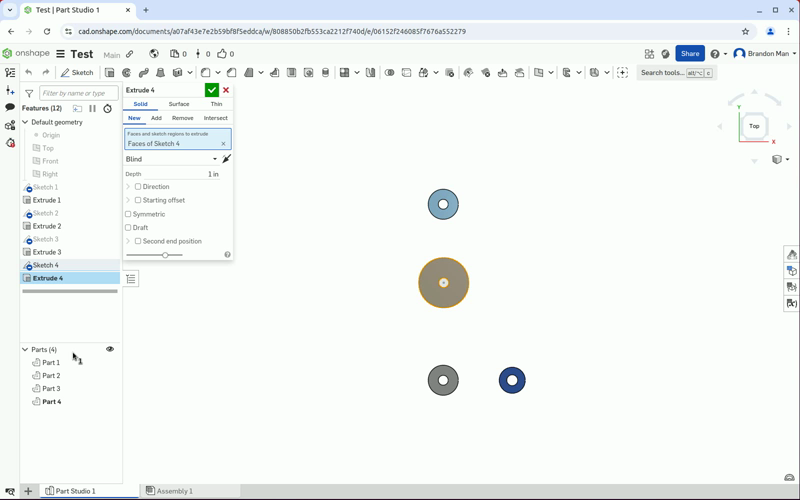
mouse_move(143, 106)
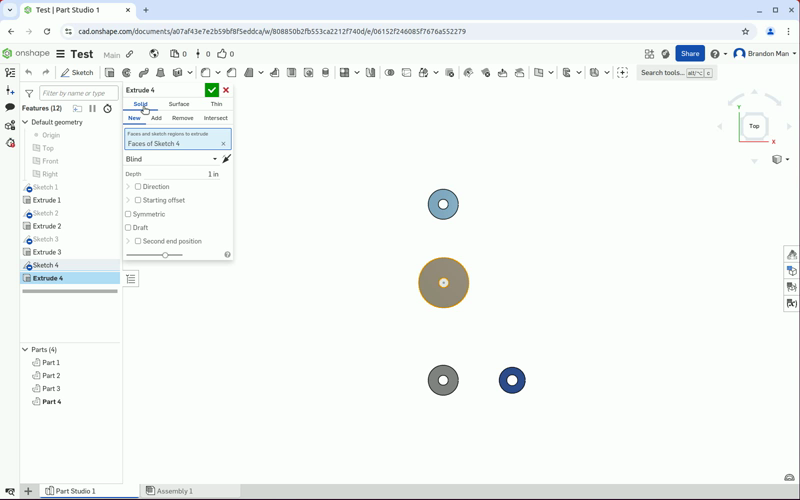
click(143, 106)
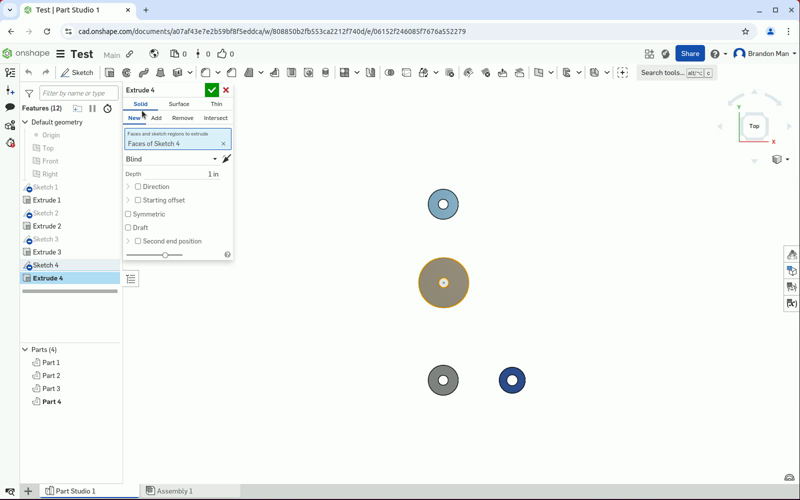
mouse_move(137, 120)
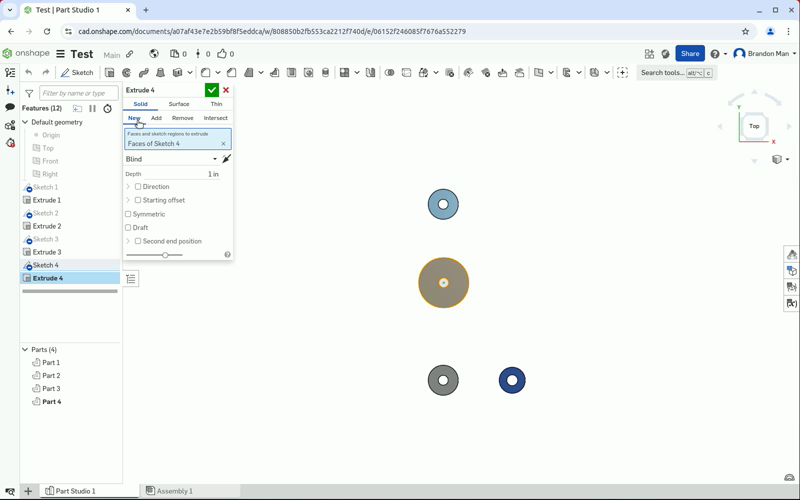
click(137, 120)
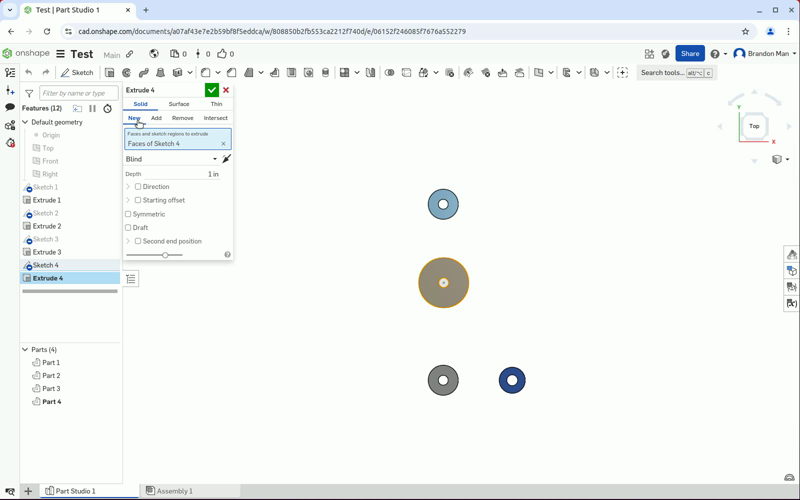
key(tab, 4)
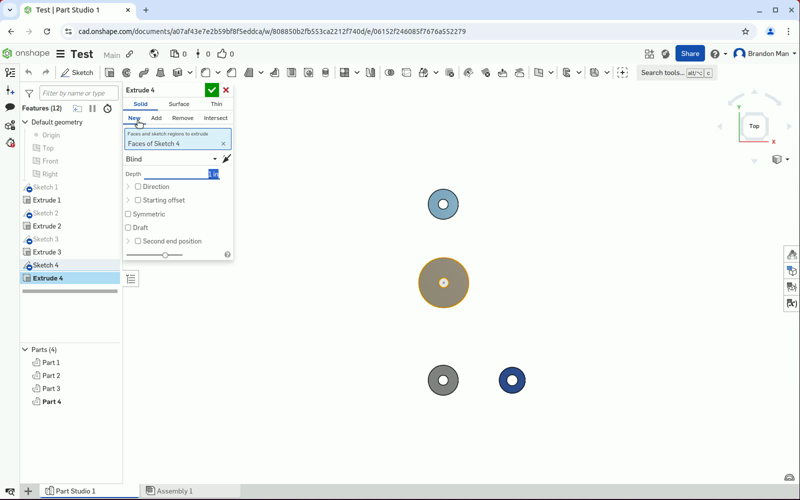
text(0.963)
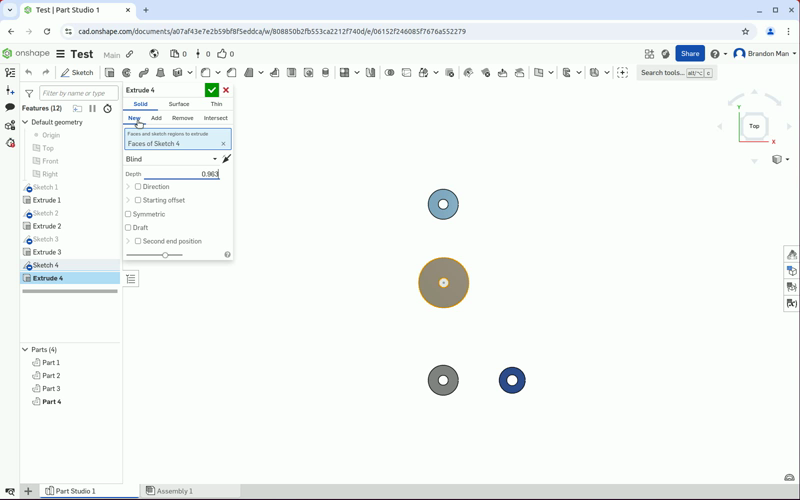
key(enter)
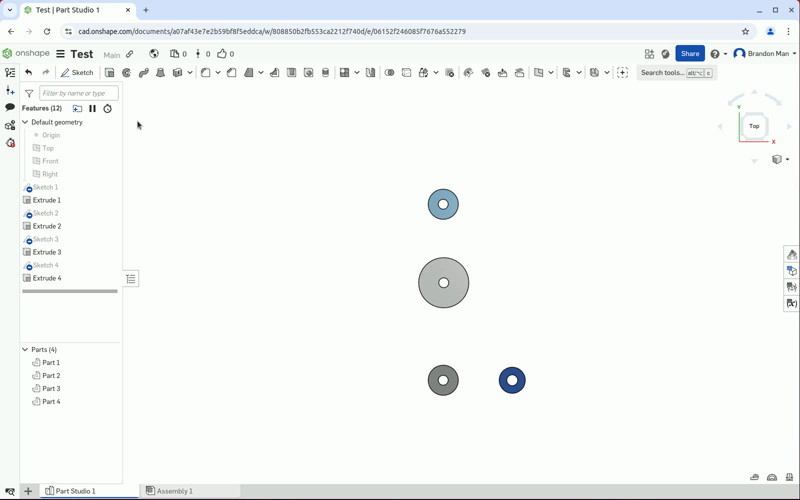
key(shift+h)
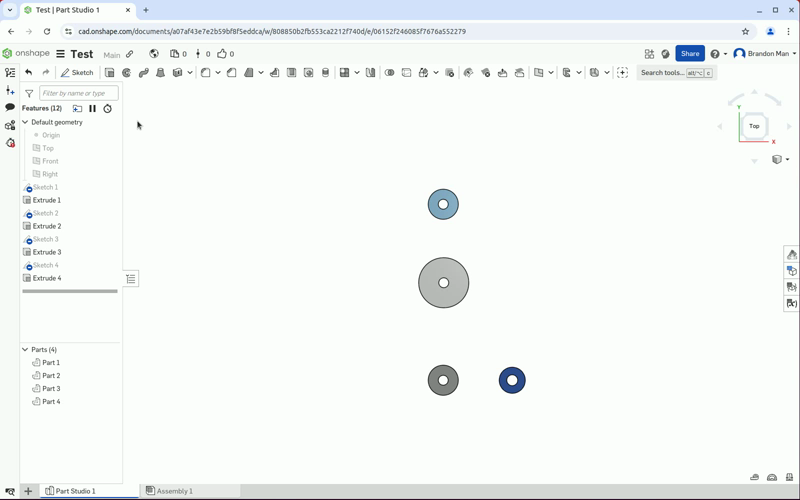
key(shift+h)
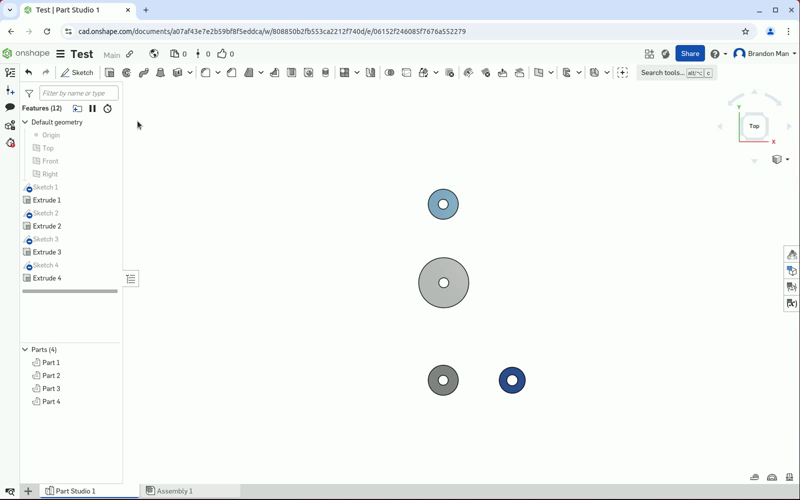
mouse_move(73, 189)
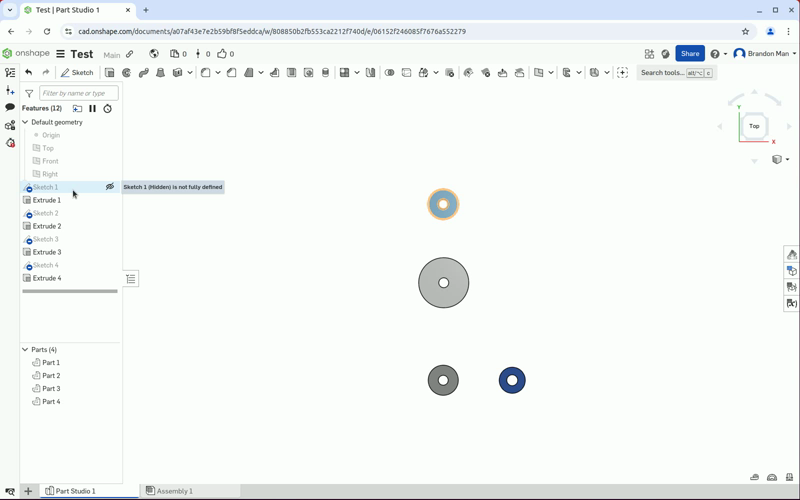
click(73, 189)
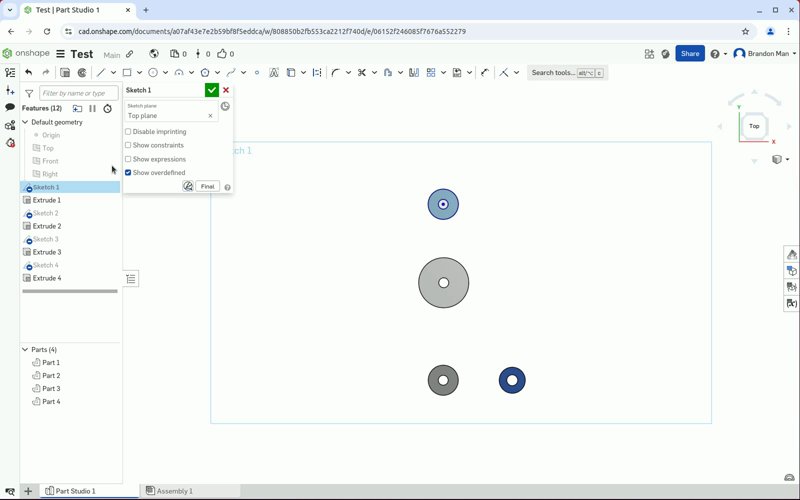
mouse_move(229, 92)
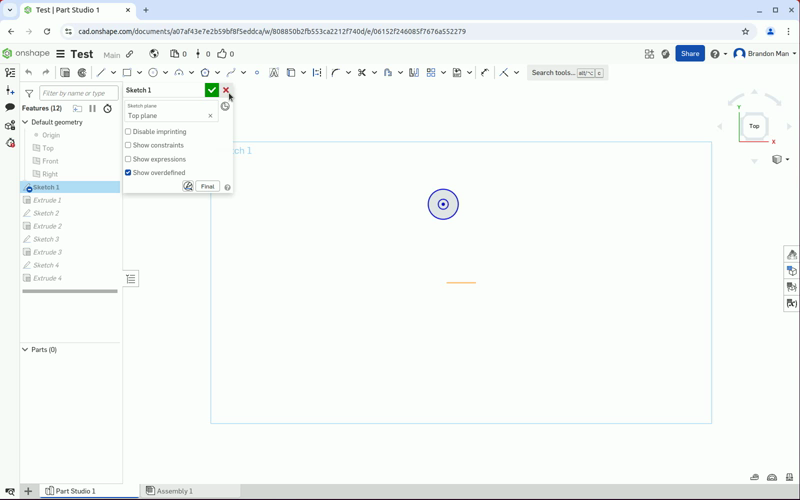
click(229, 92)
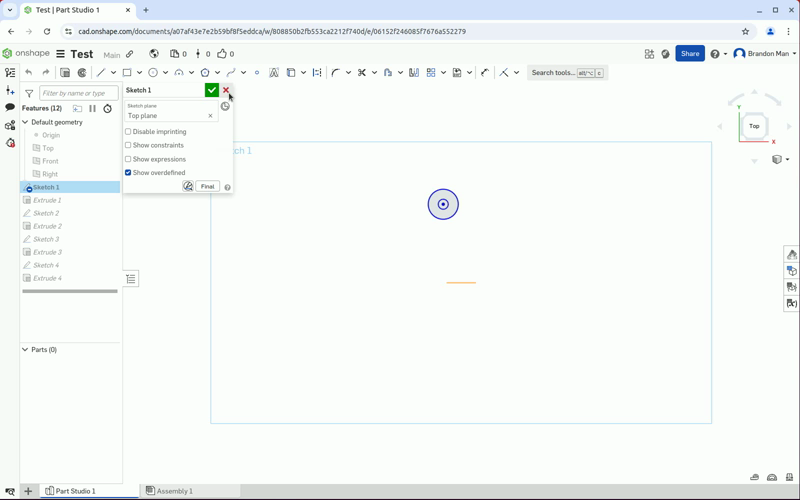
key(shift+s)
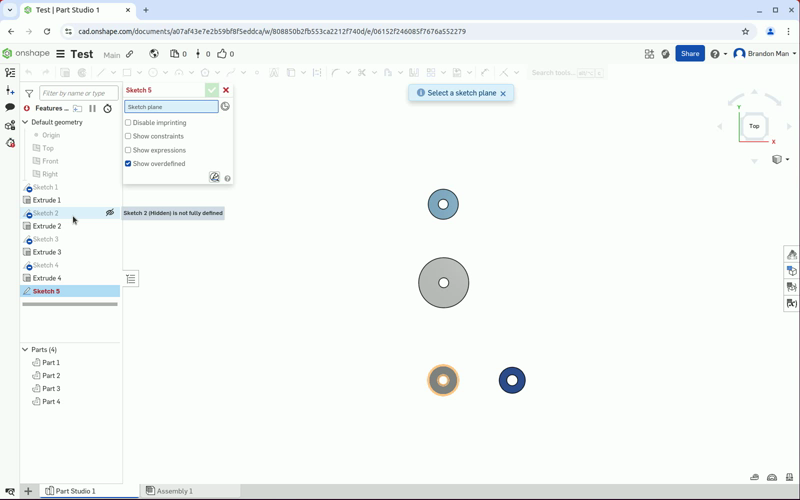
scroll(3)
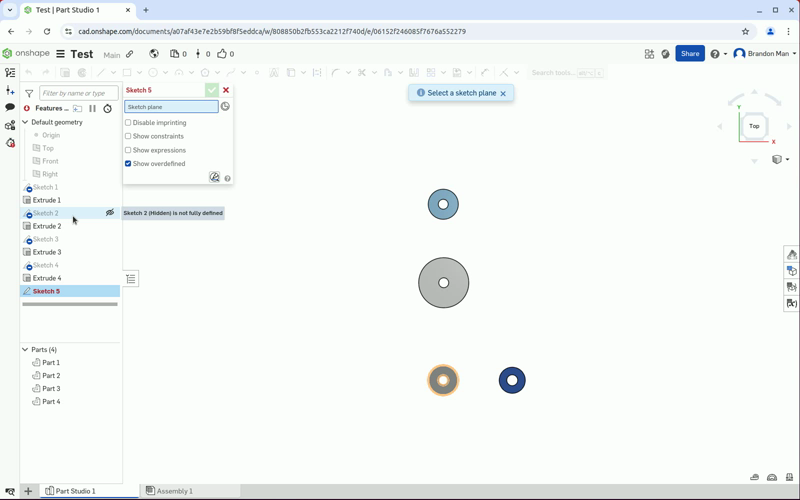
mouse_move(73, 150)
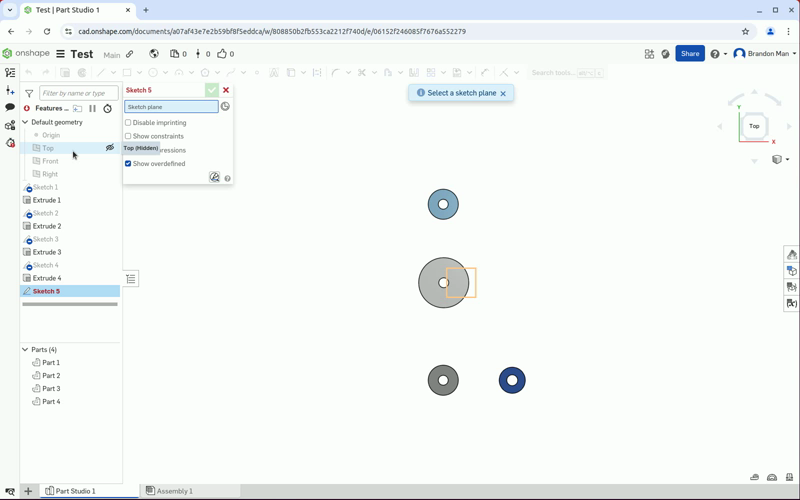
click(73, 150)
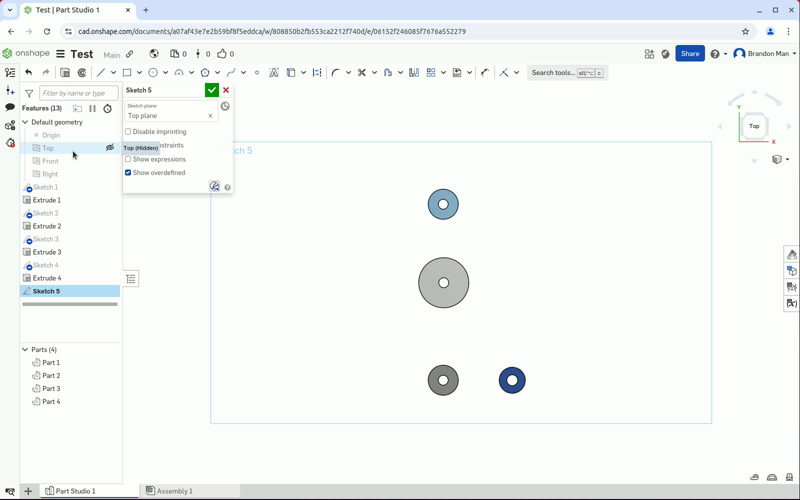
mouse_move(73, 352)
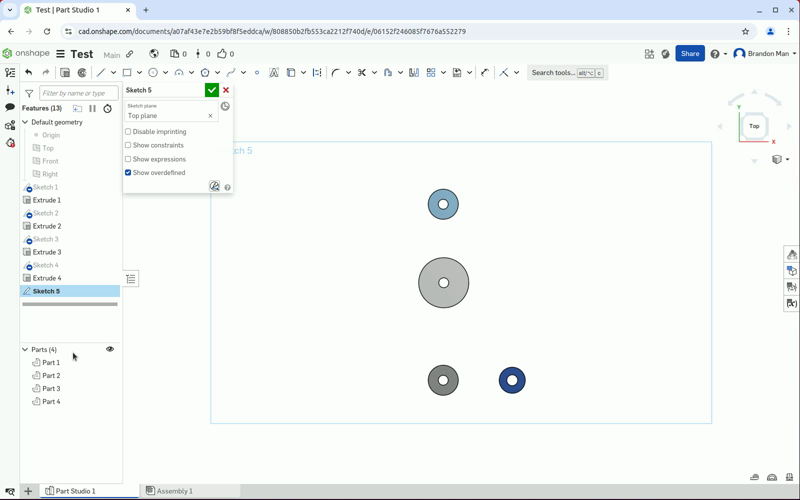
key(y)
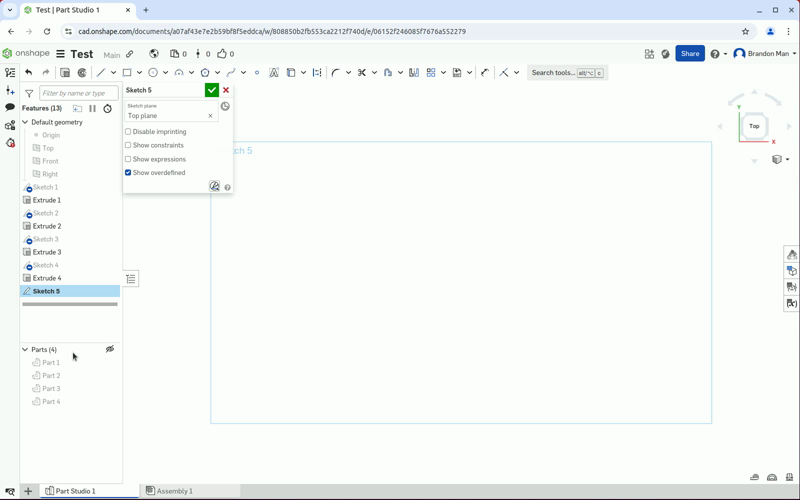
key(a)
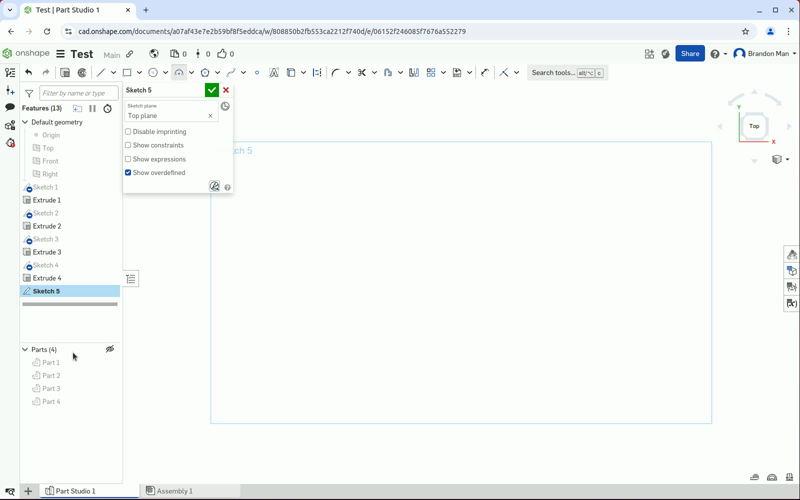
key_down(shift)
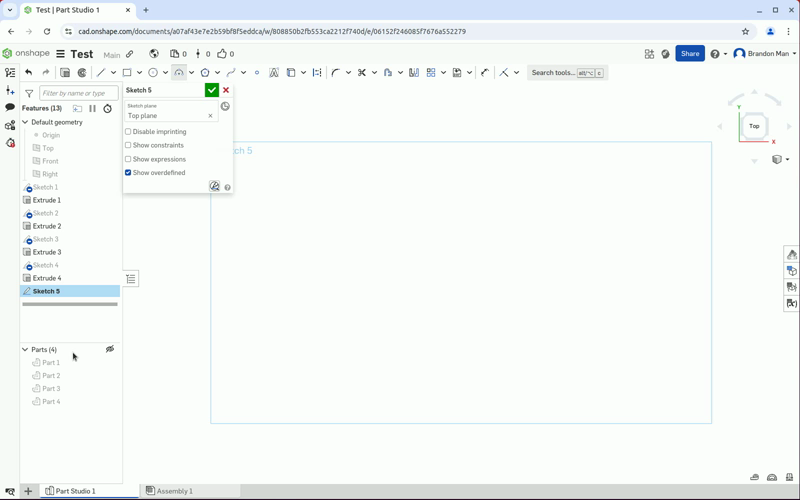
mouse_move(418, 279)
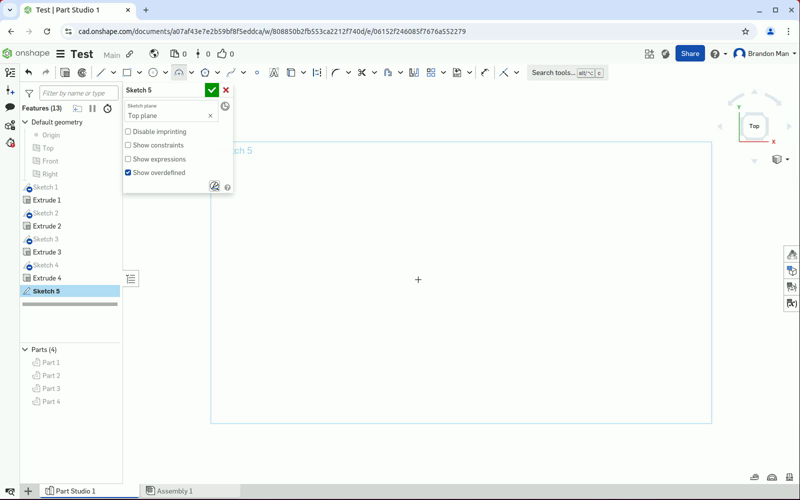
click(418, 279)
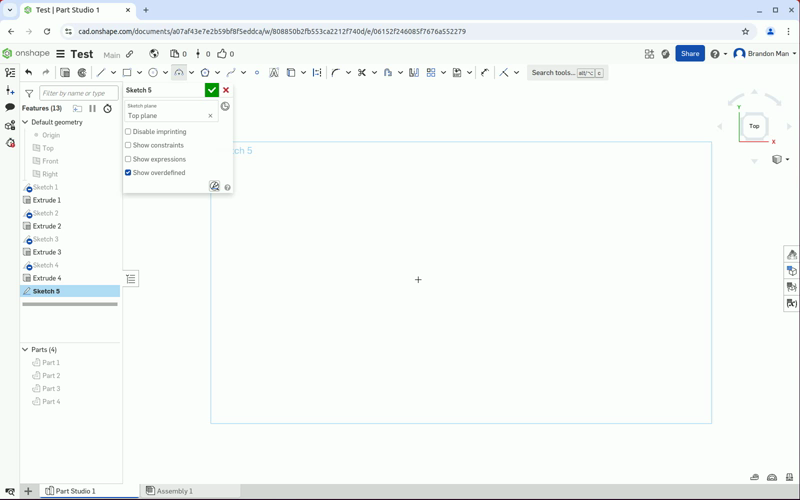
key_up(shift)
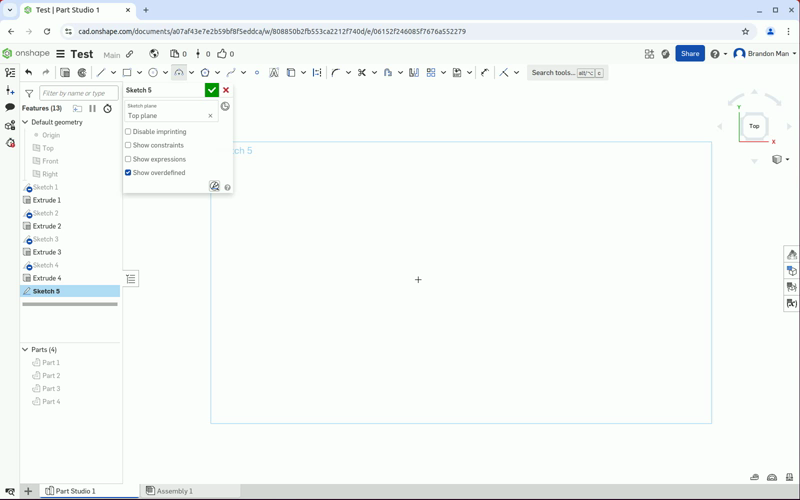
key_down(shift)
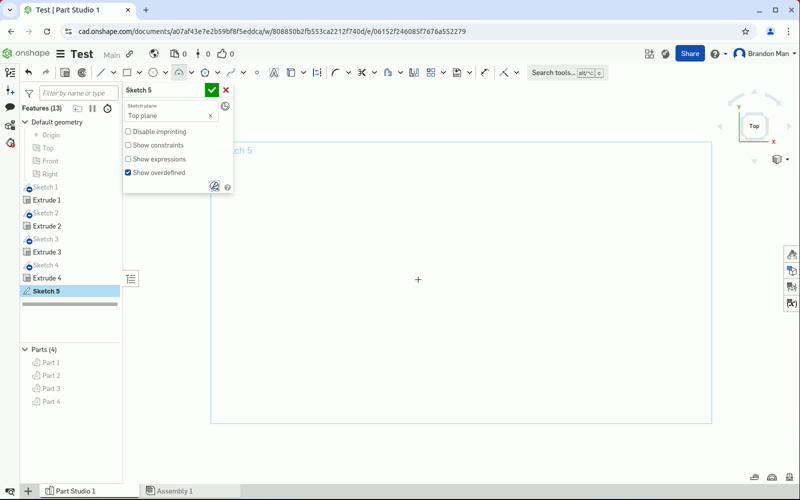
mouse_move(467, 279)
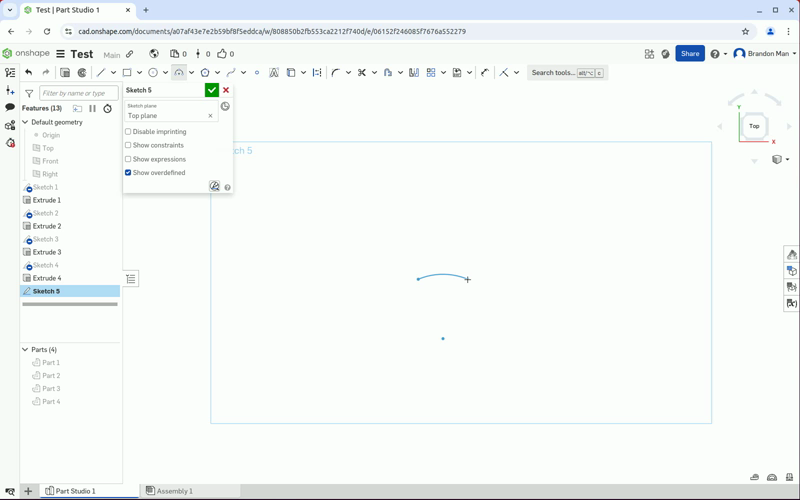
click(467, 279)
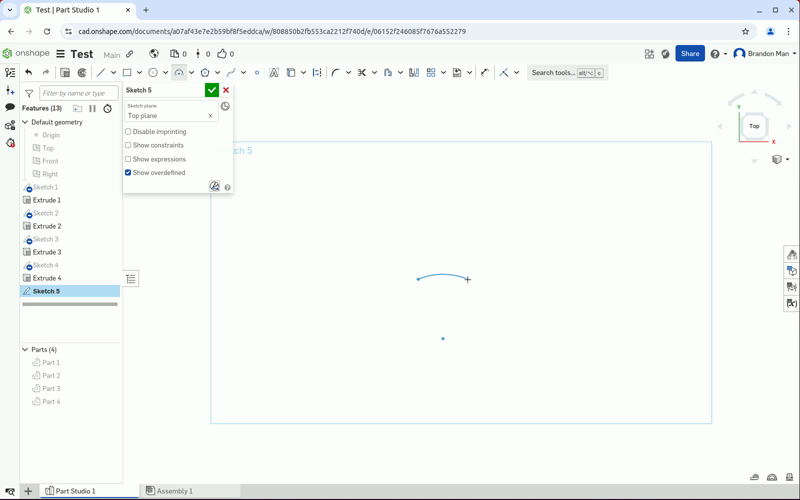
mouse_move(443, 257)
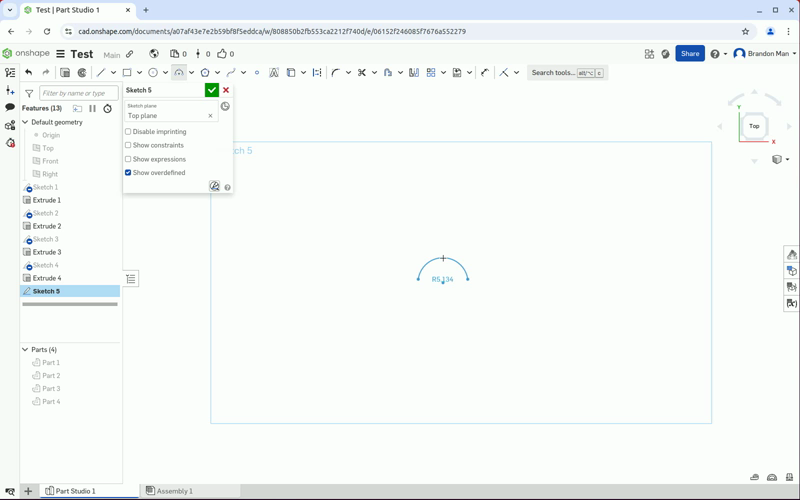
click(443, 257)
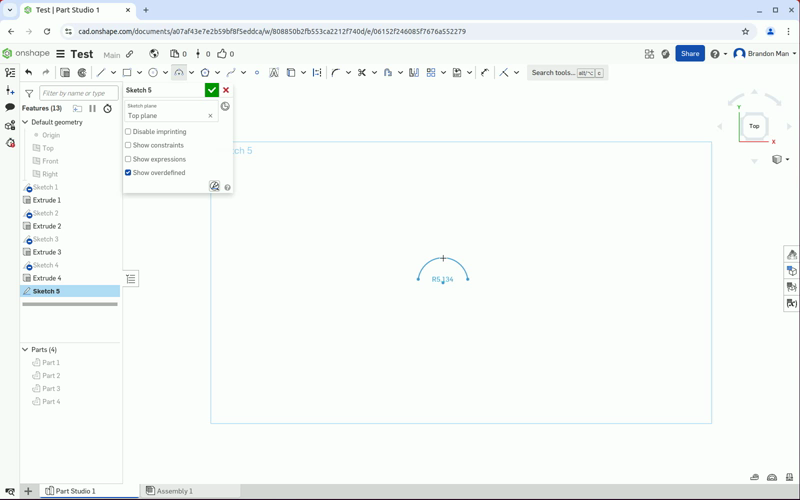
key_up(shift)
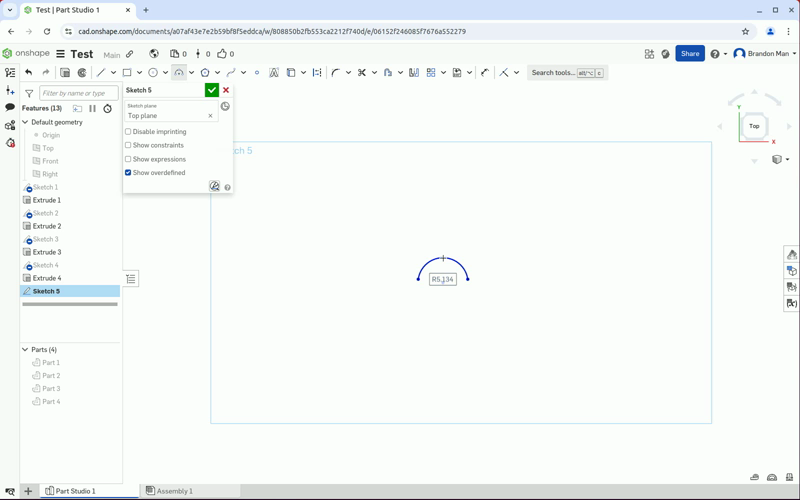
key(esc)
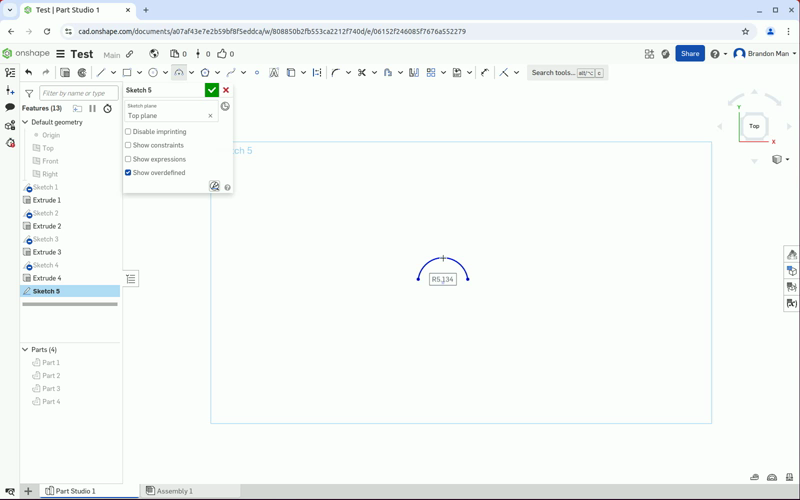
key(l)
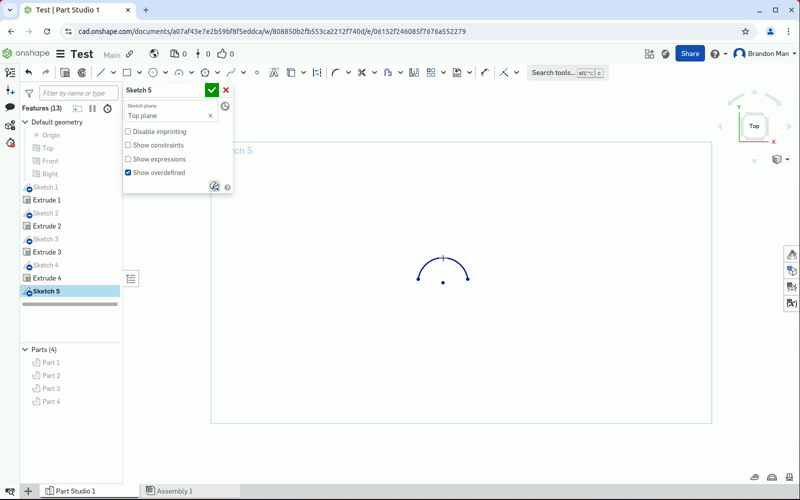
mouse_move(467, 279)
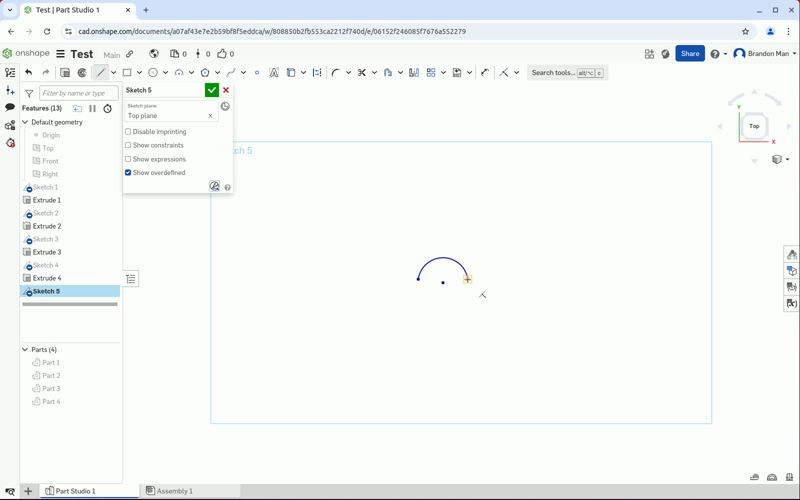
click(467, 279)
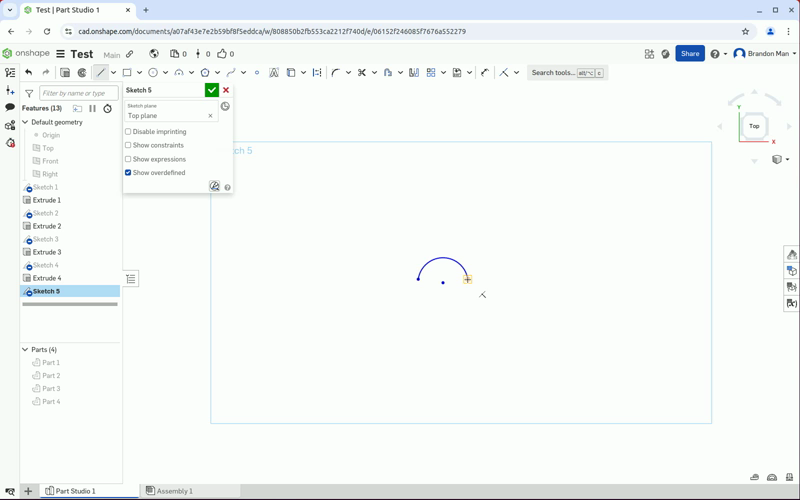
key_down(shift)
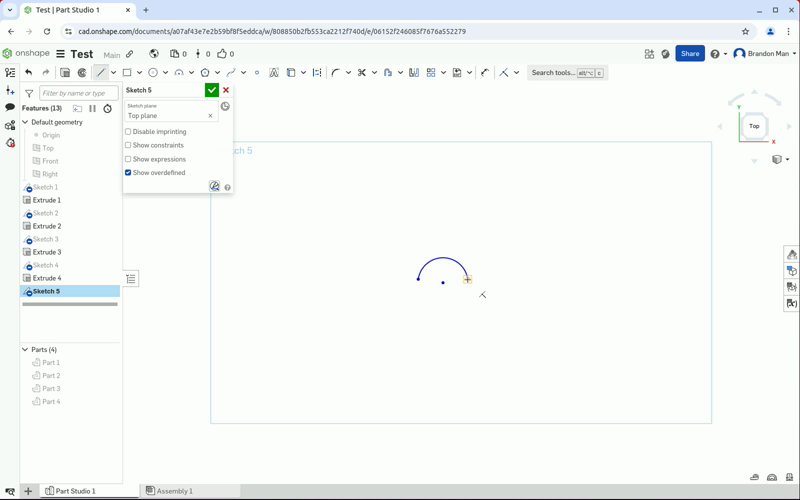
mouse_move(457, 201)
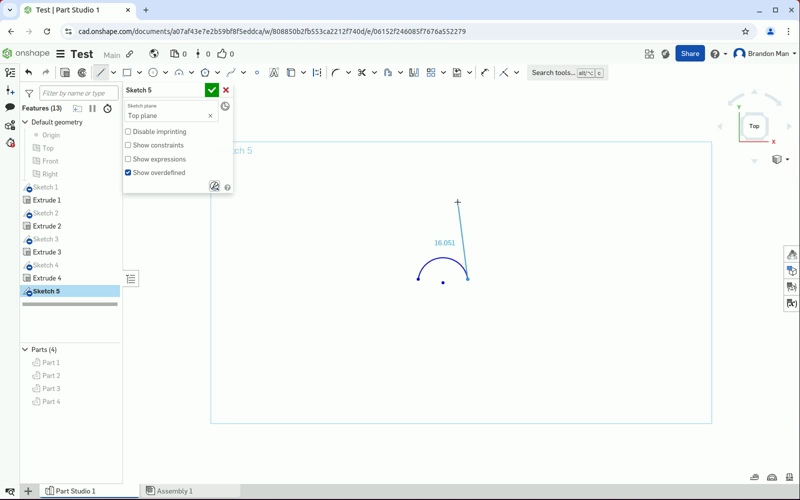
click(457, 201)
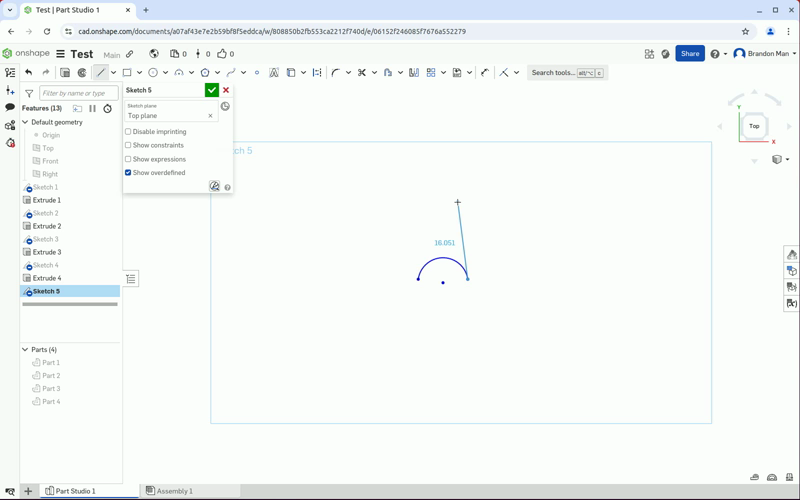
key_up(shift)
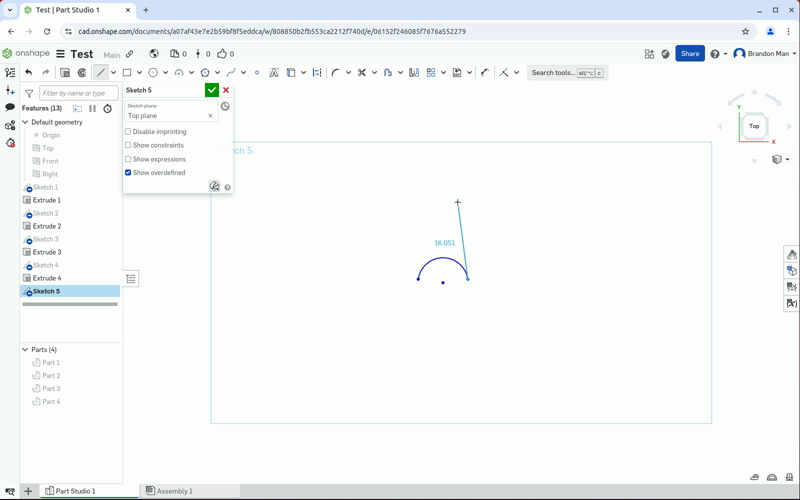
key(esc)
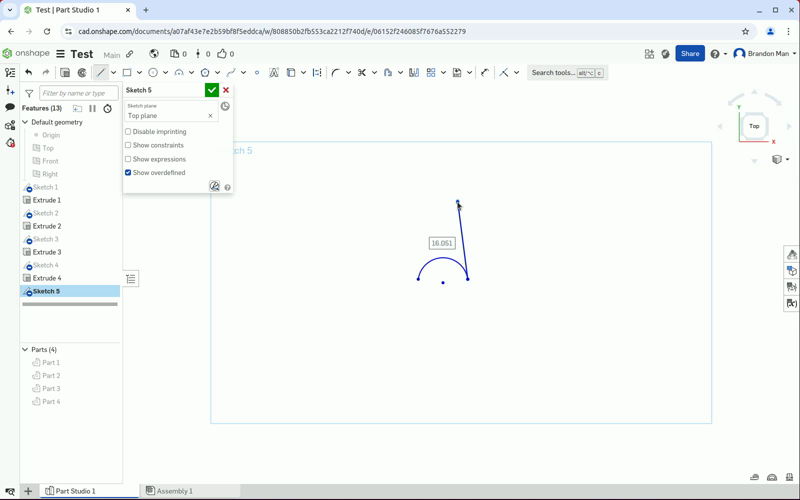
key(a)
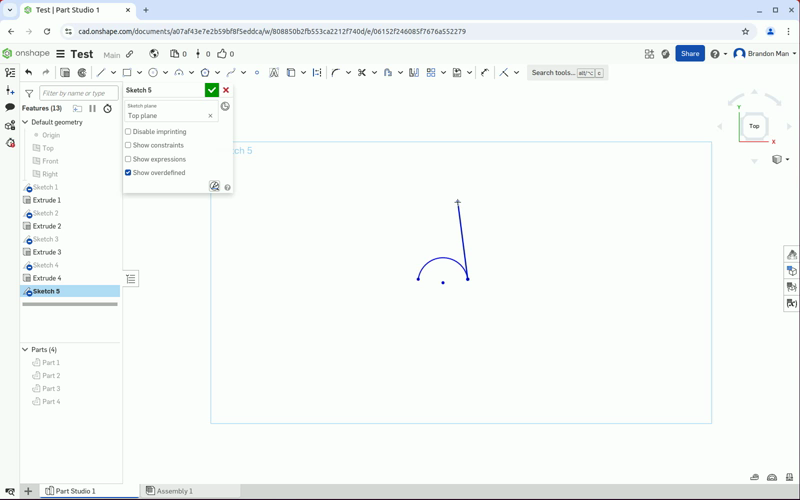
mouse_move(457, 201)
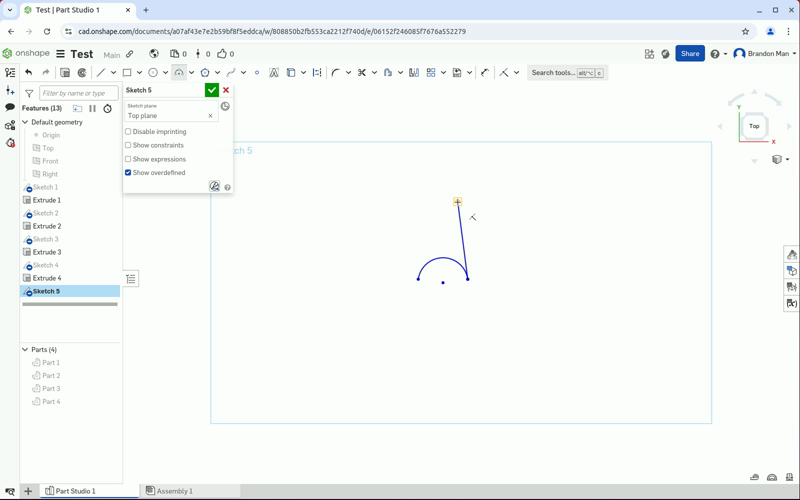
click(457, 201)
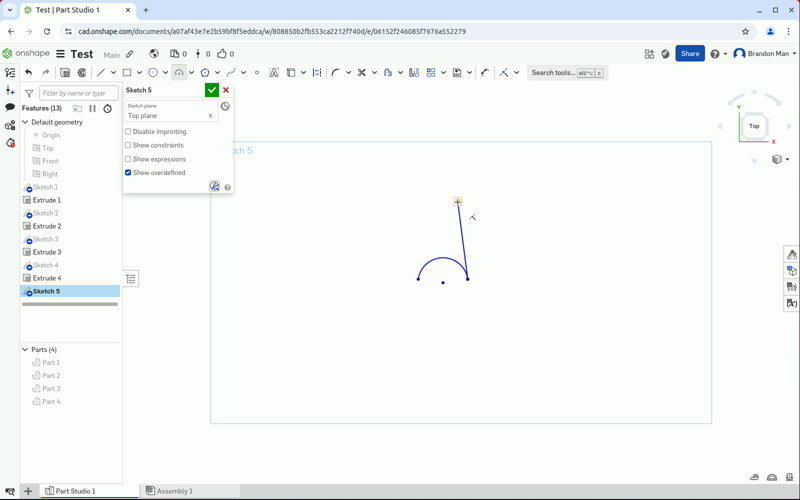
key_down(shift)
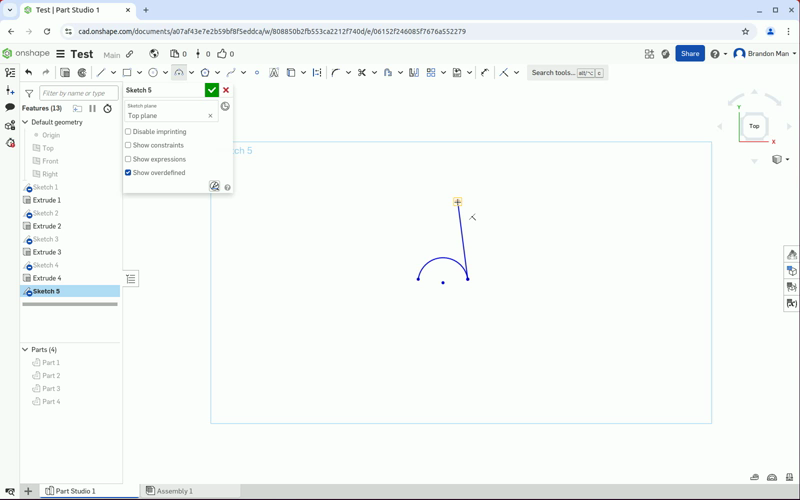
mouse_move(428, 201)
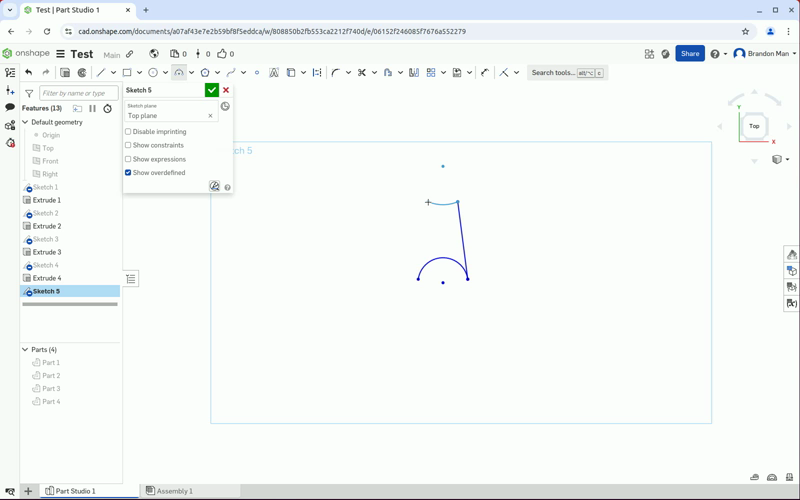
click(428, 201)
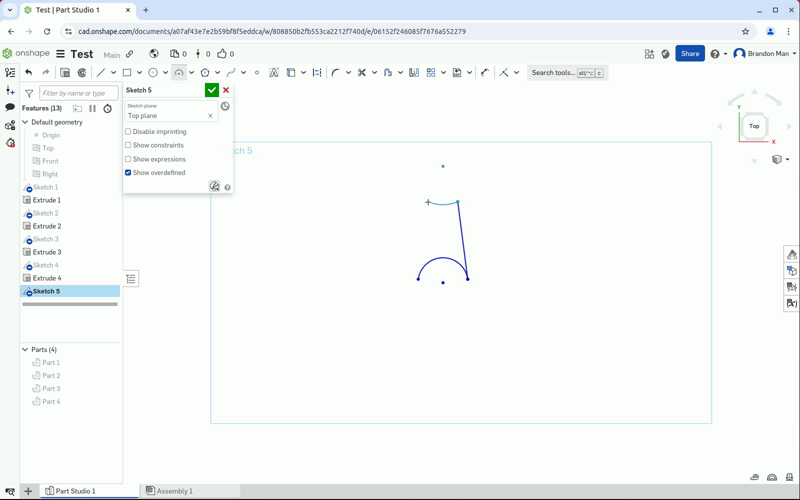
mouse_move(443, 218)
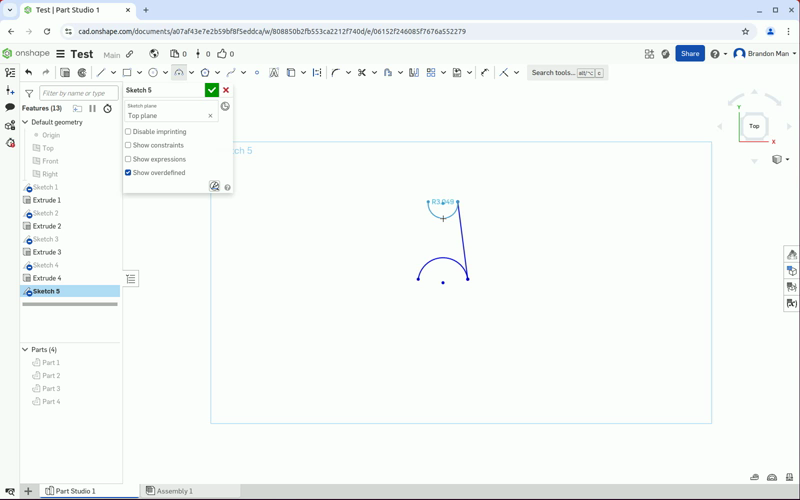
click(443, 218)
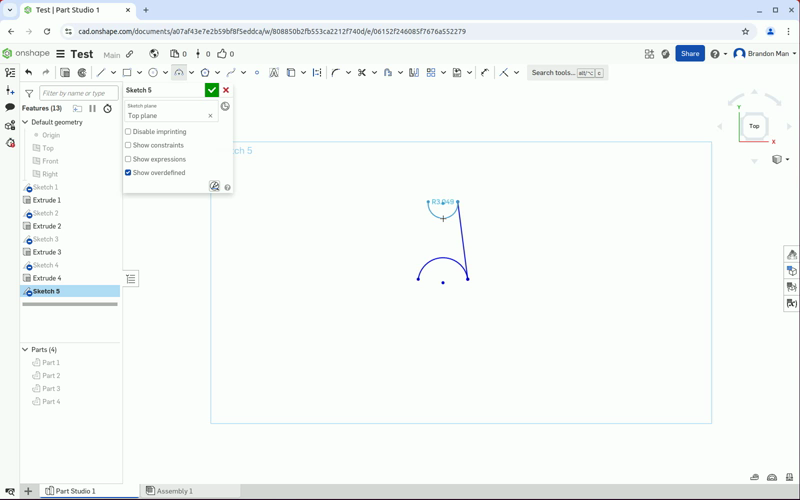
key_up(shift)
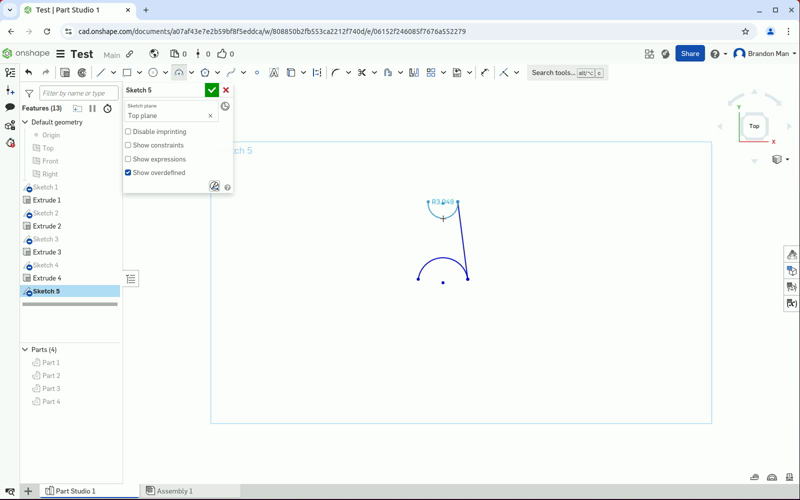
key(esc)
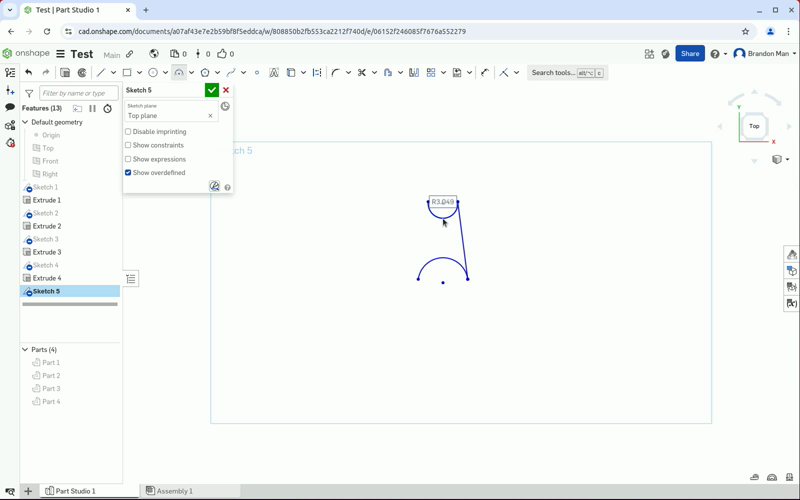
key(l)
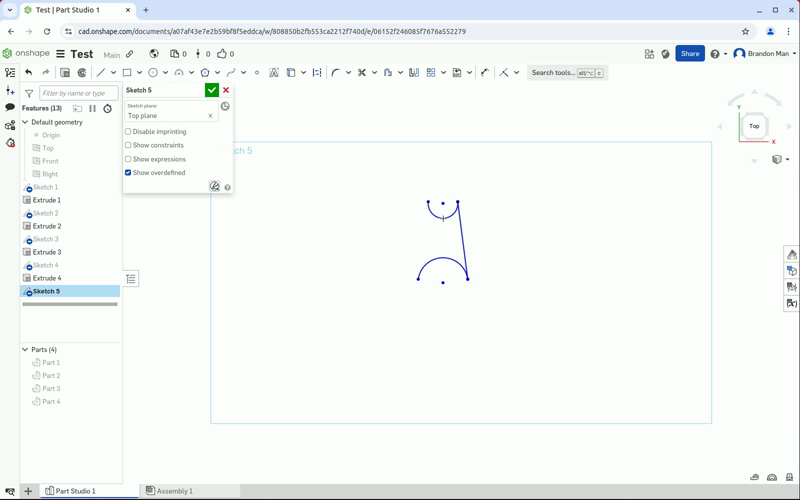
mouse_move(428, 201)
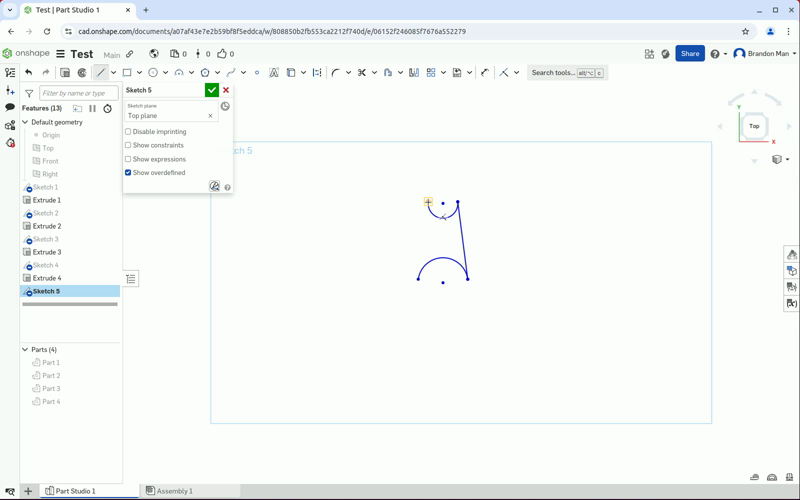
click(428, 201)
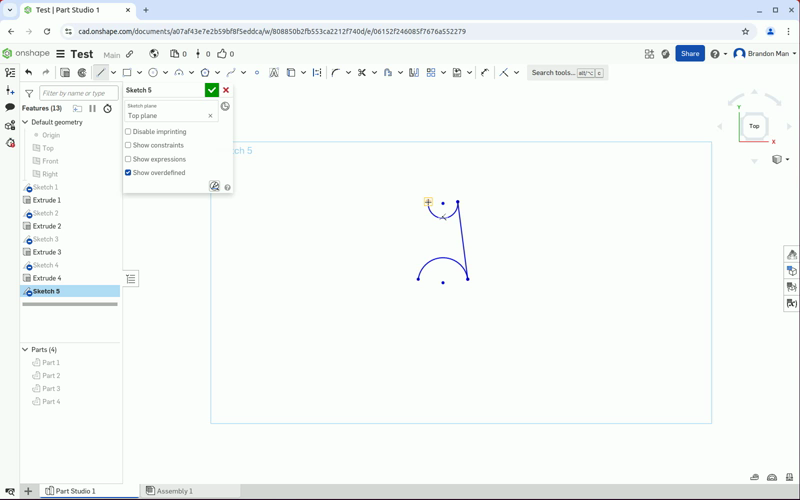
key_down(shift)
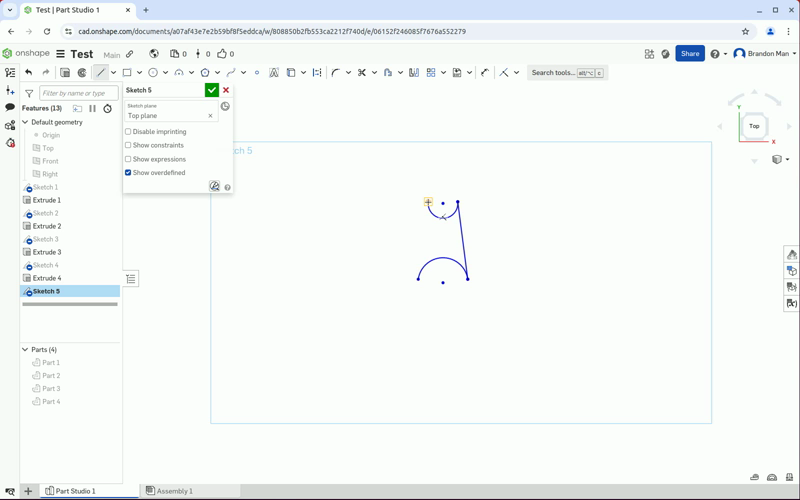
mouse_move(418, 279)
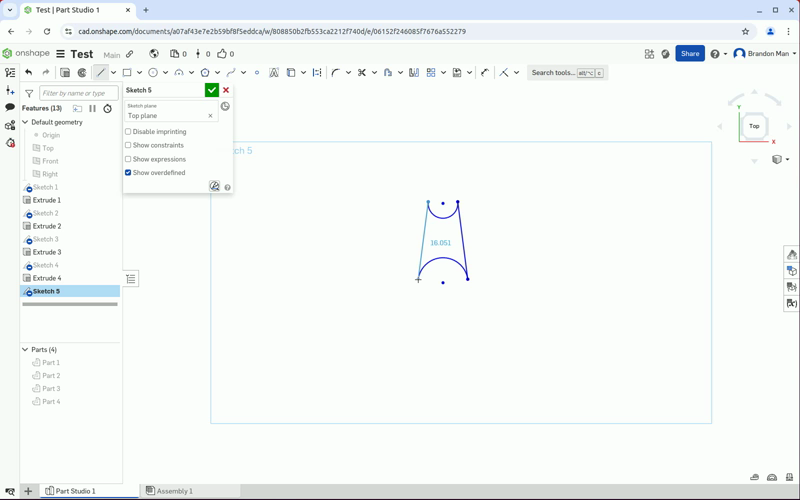
key_up(shift)
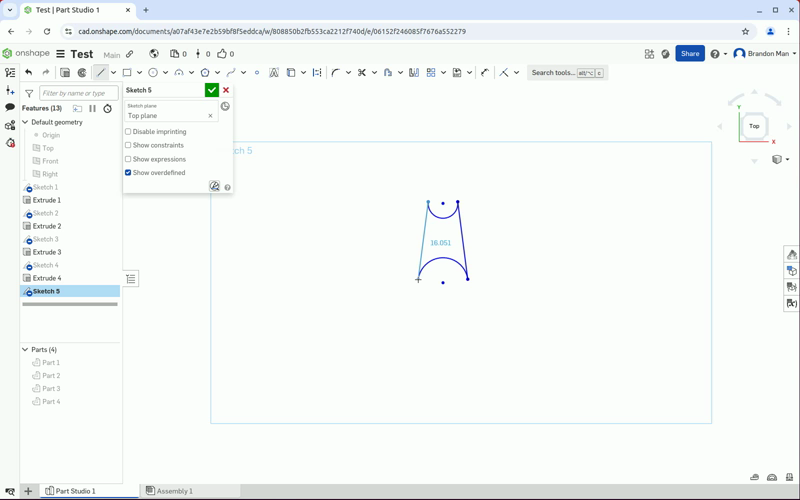
click(418, 279)
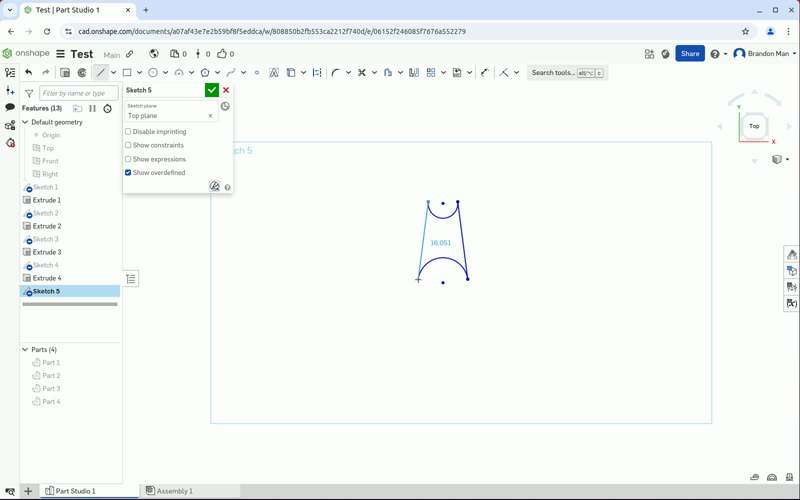
key(esc)
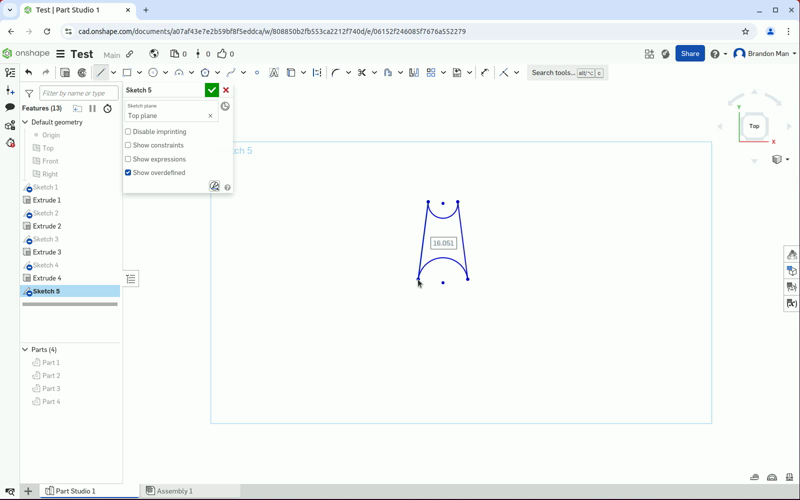
key(c)
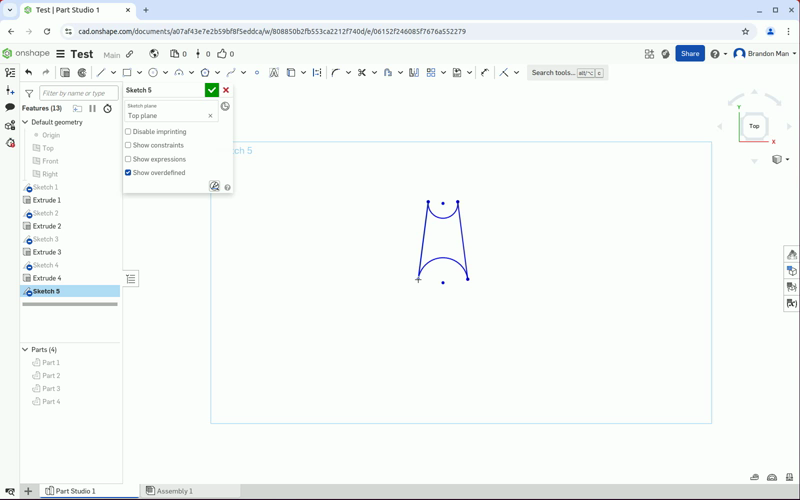
key_down(shift)
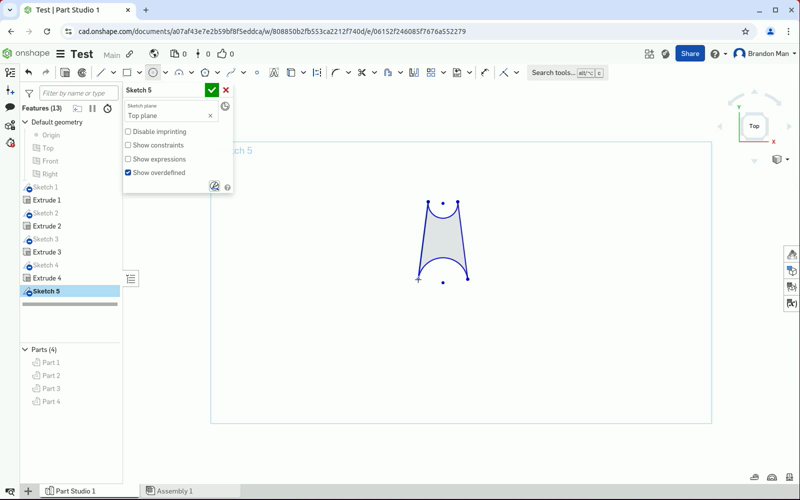
mouse_move(438, 225)
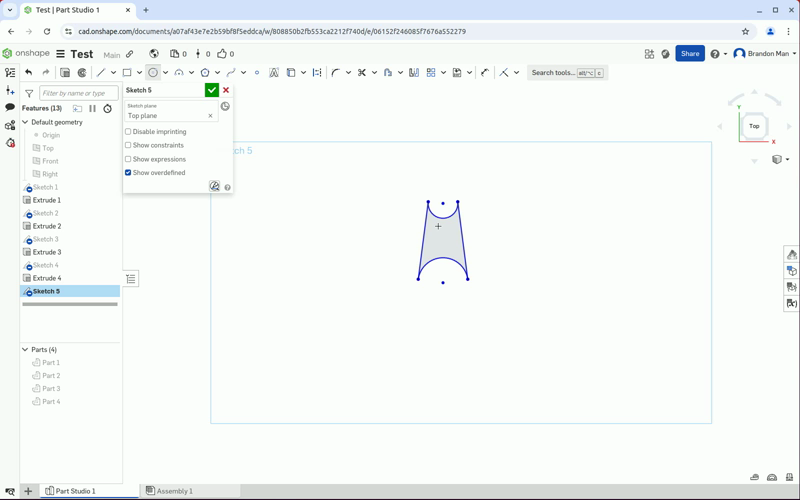
click(438, 225)
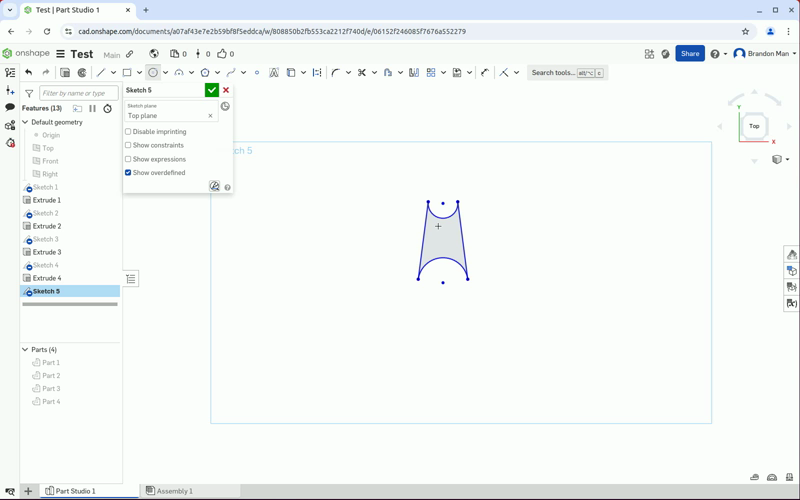
key_up(shift)
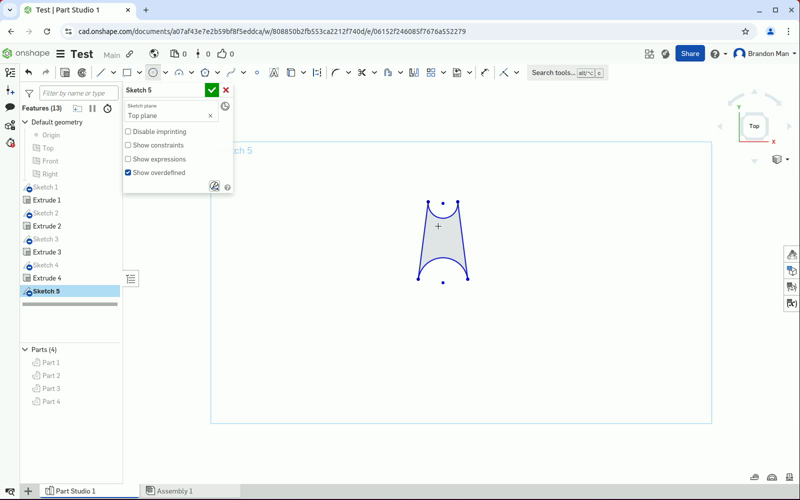
mouse_move(443, 225)
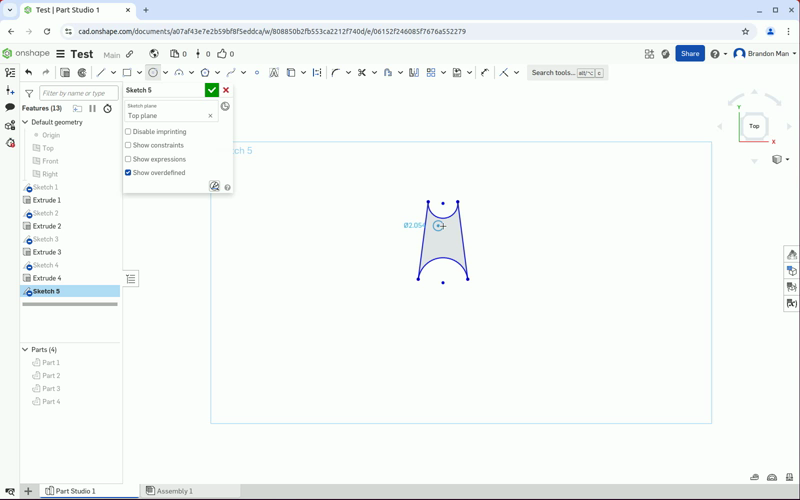
click(443, 225)
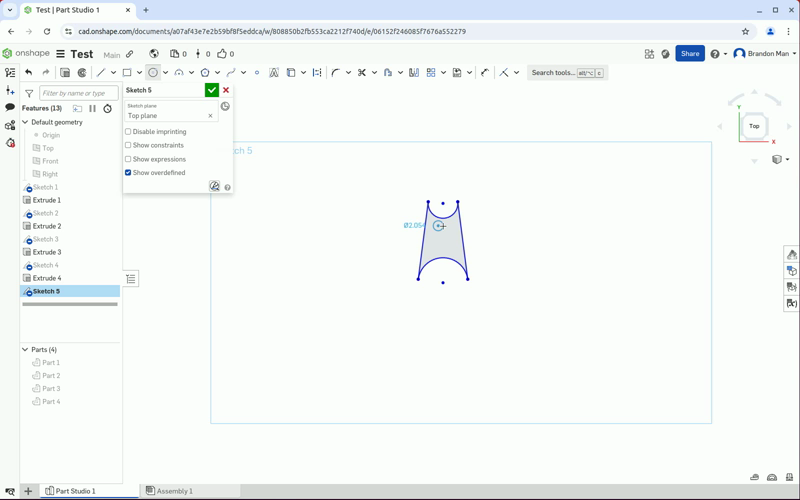
key(esc)
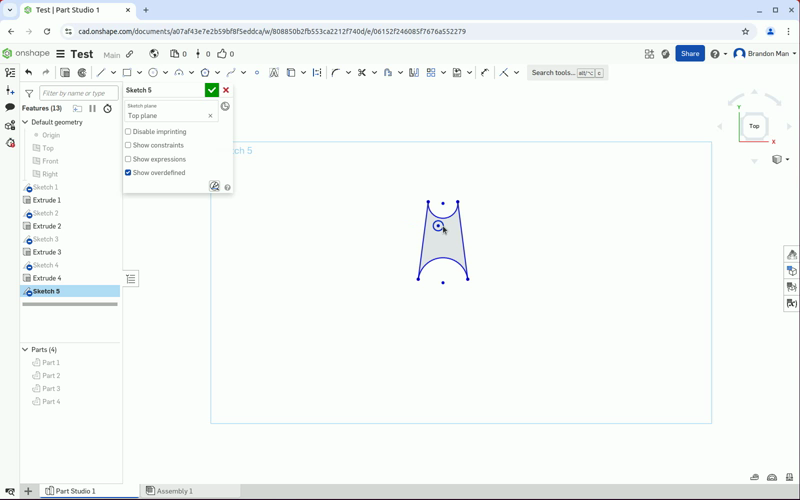
mouse_move(454, 230)
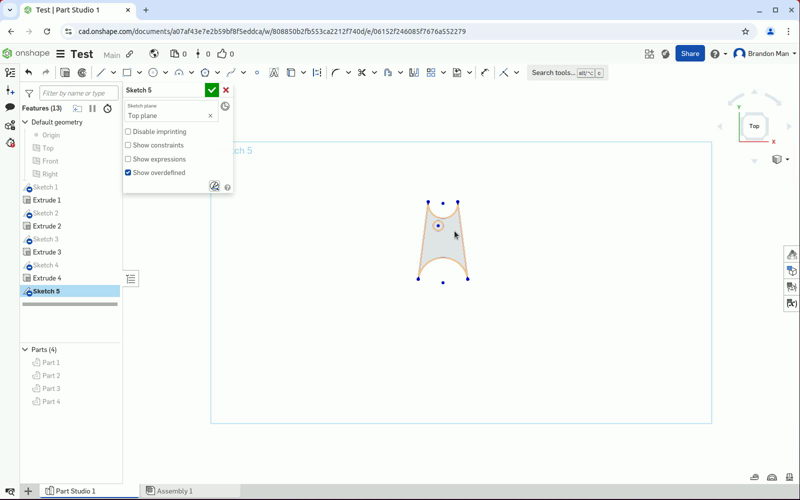
scroll(6)
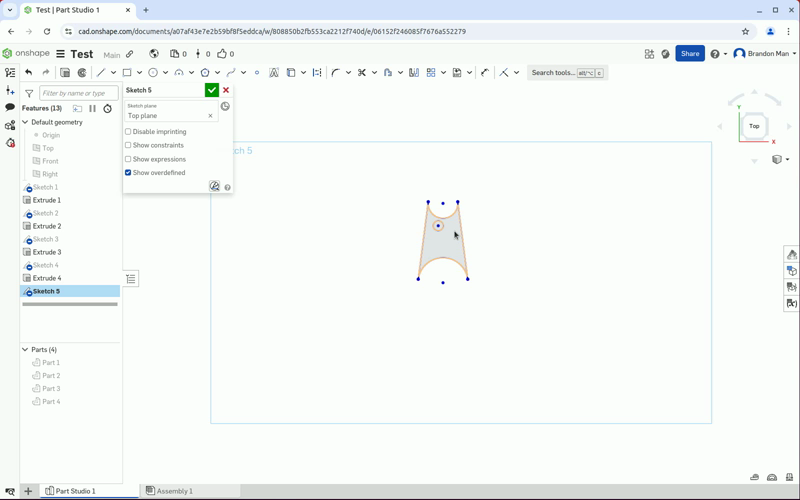
scroll(6)
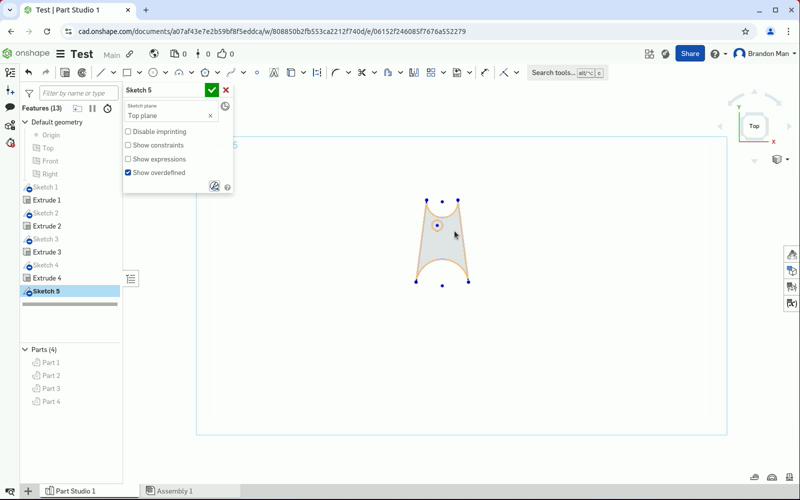
scroll(6)
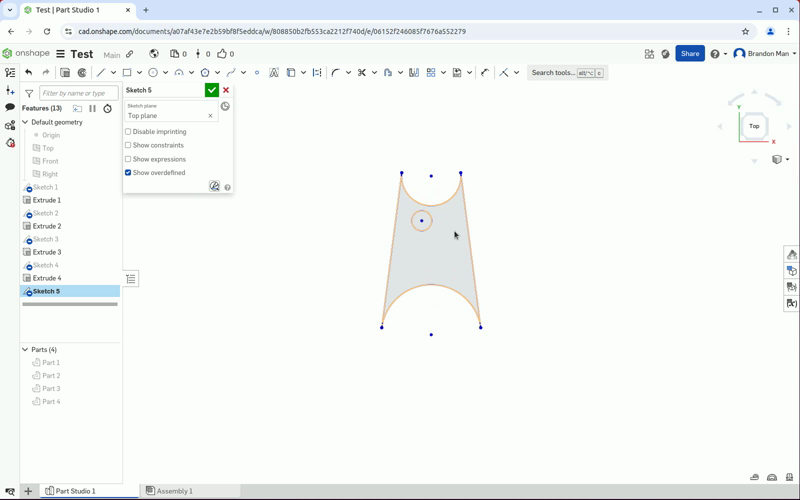
scroll(6)
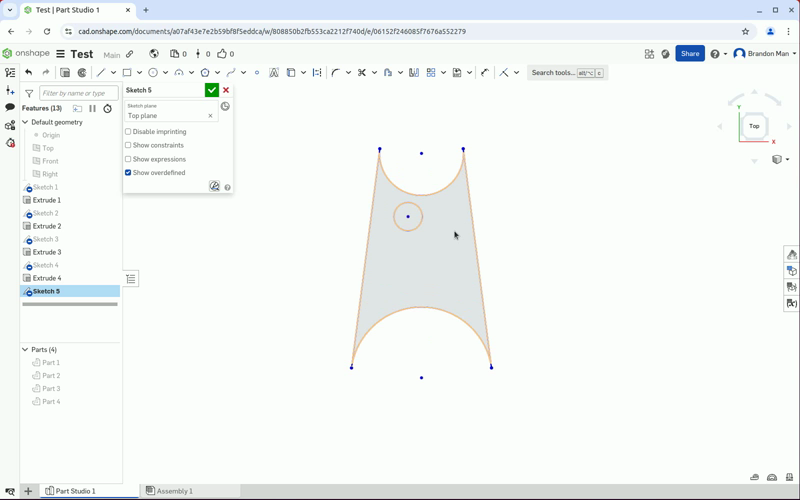
scroll(6)
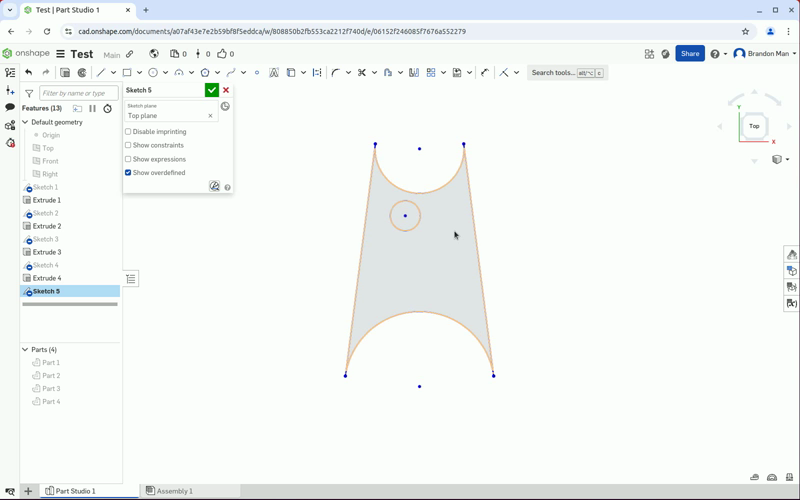
scroll(6)
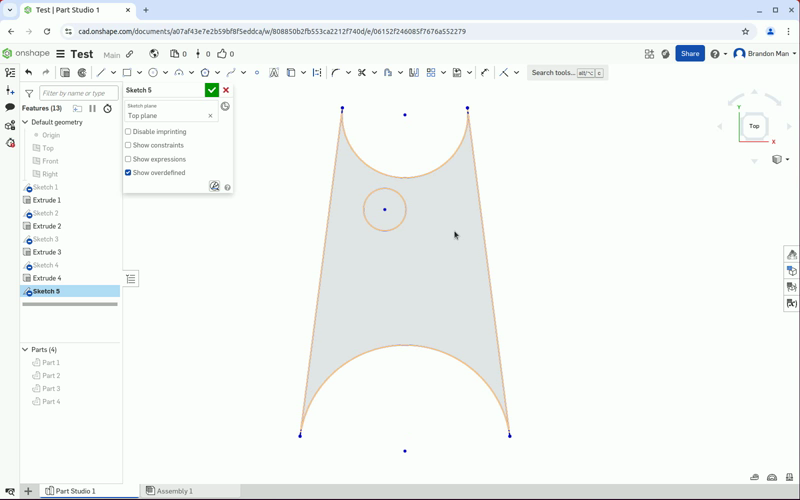
scroll(6)
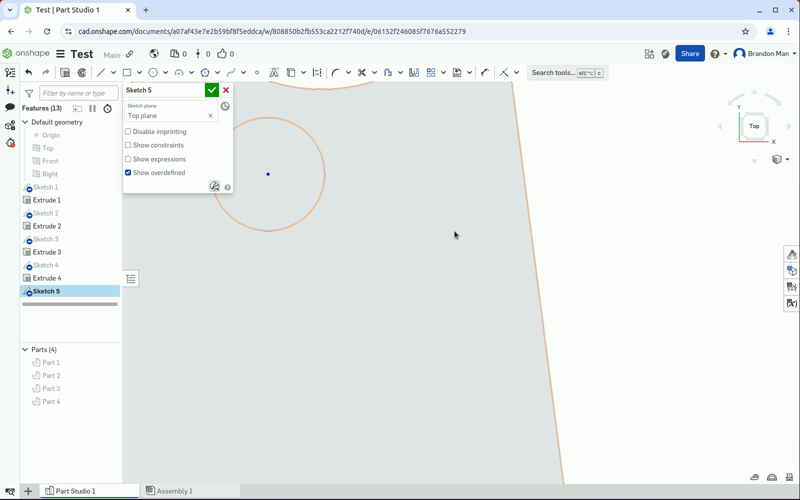
click(454, 230)
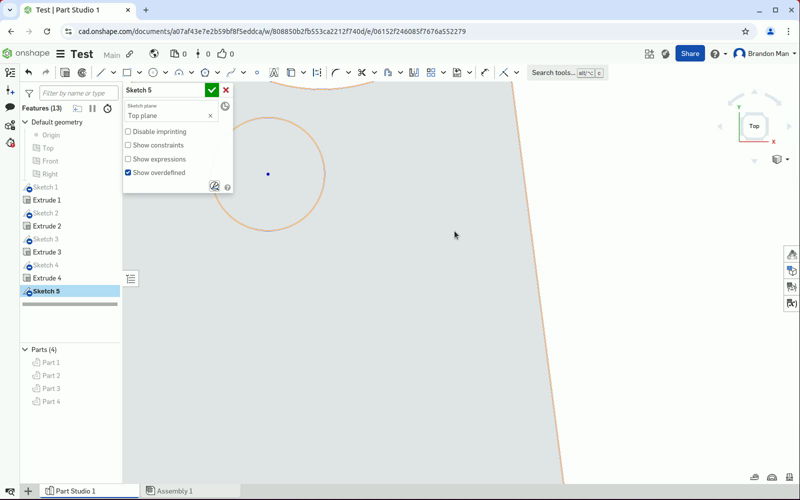
scroll(-6)
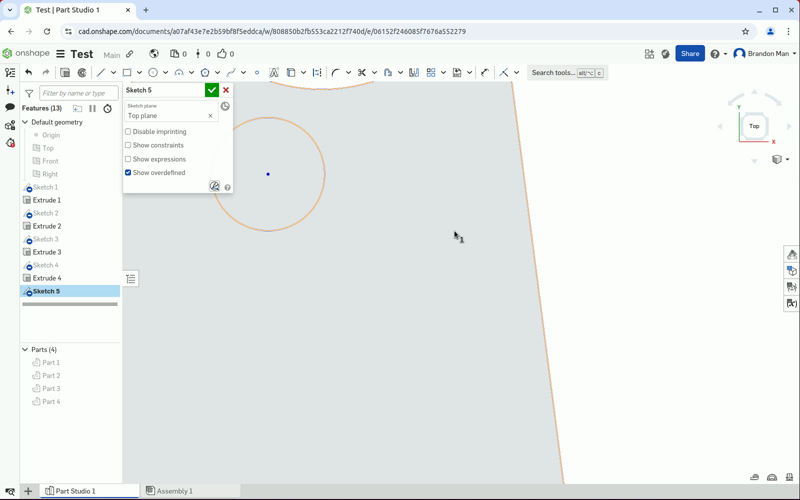
scroll(-6)
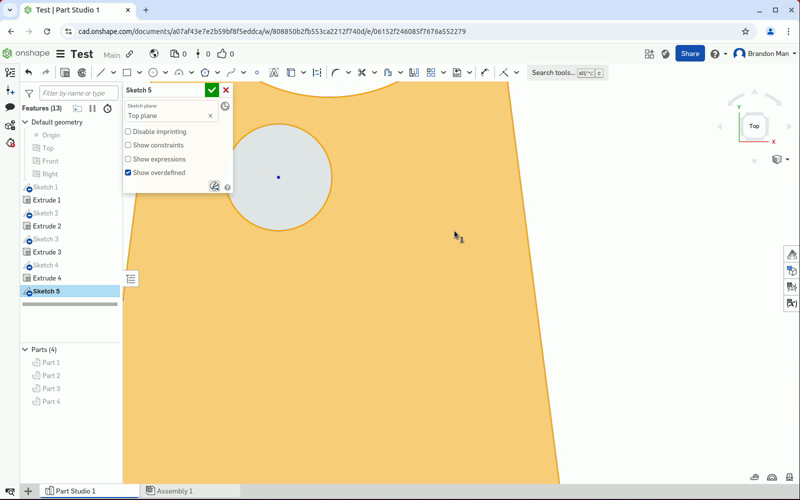
scroll(-6)
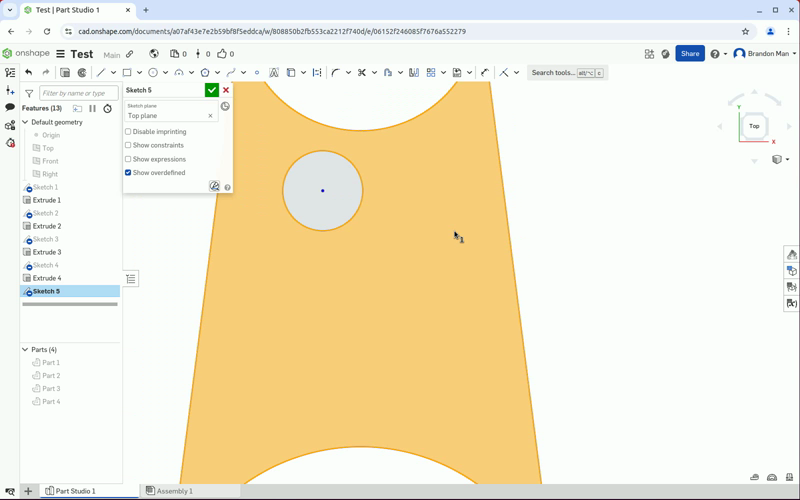
scroll(-6)
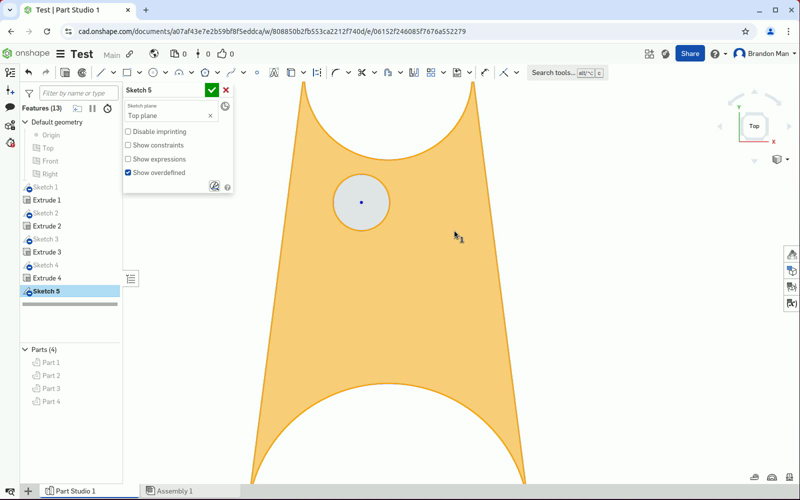
scroll(-6)
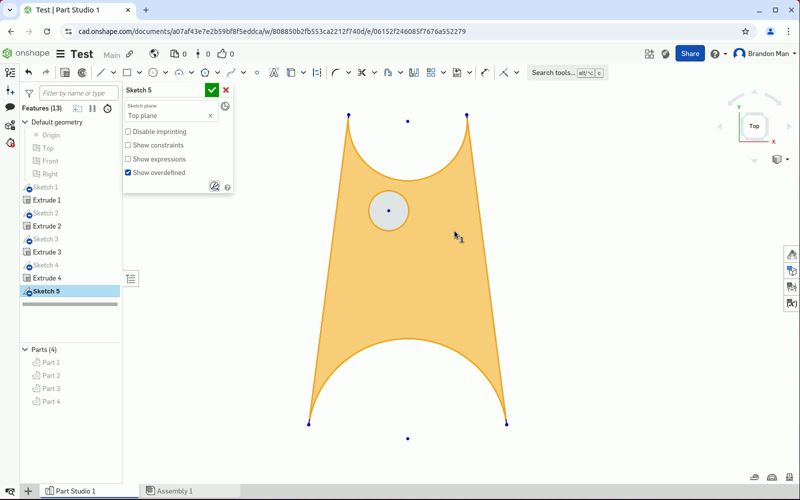
scroll(-6)
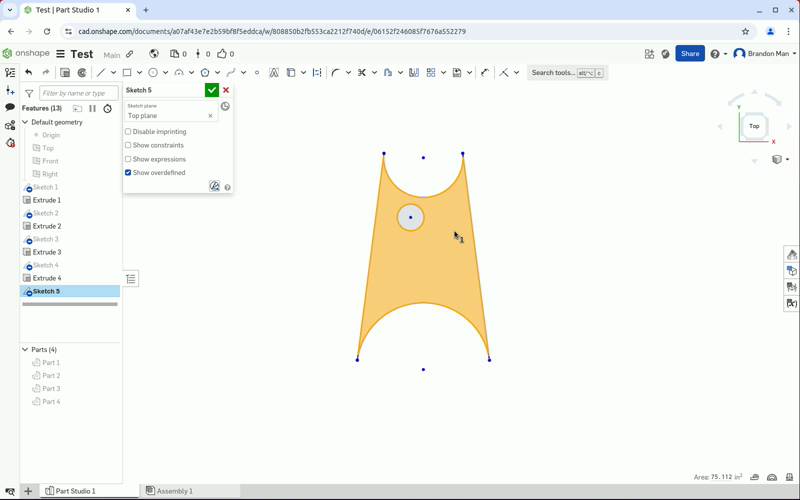
scroll(-6)
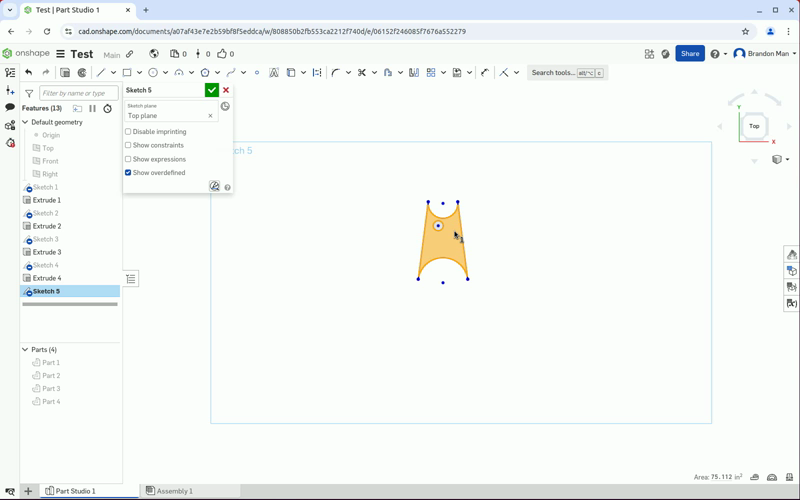
mouse_move(73, 352)
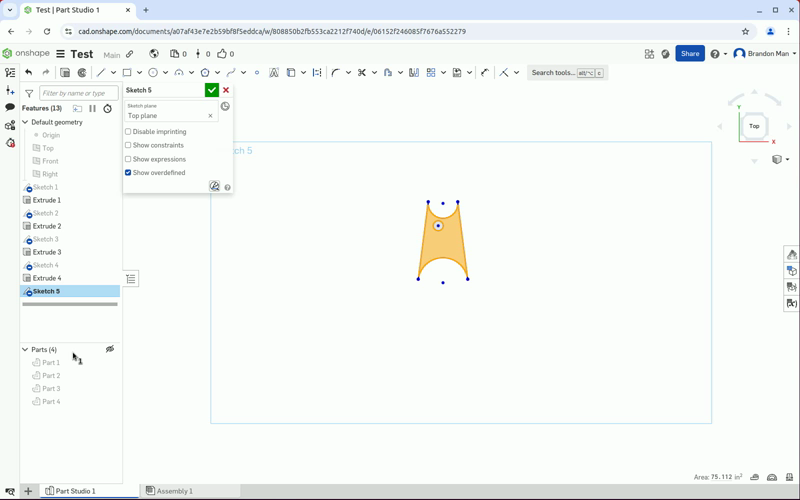
key(shift+y)
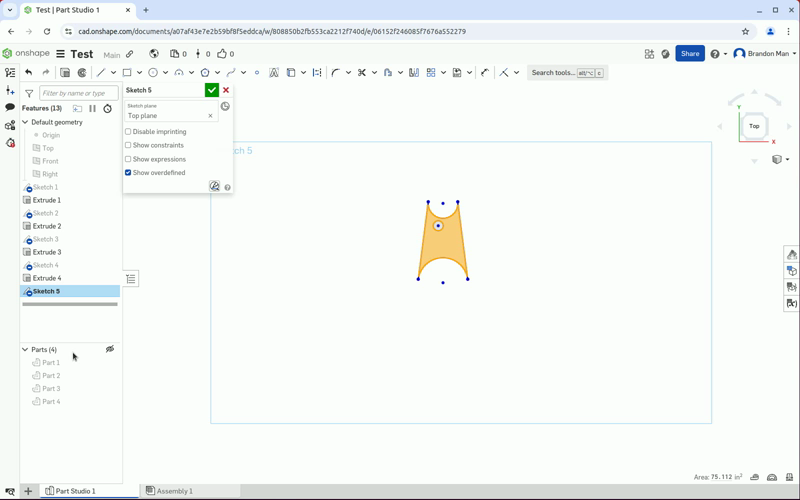
key(shift+e)
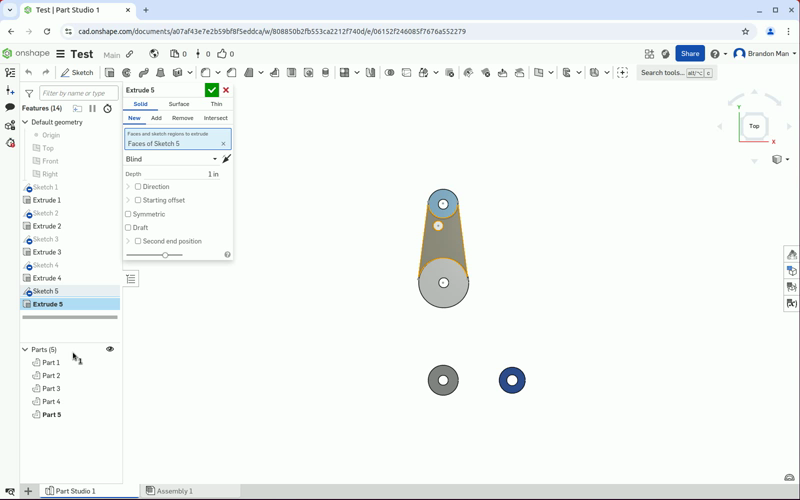
mouse_move(143, 106)
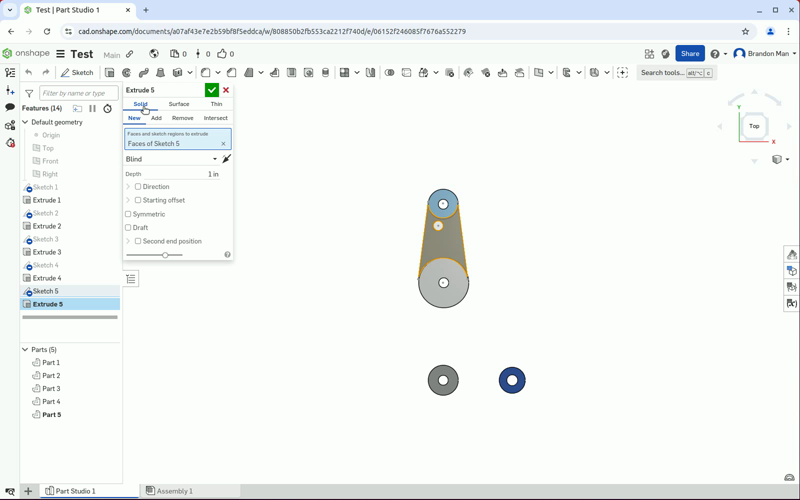
click(143, 106)
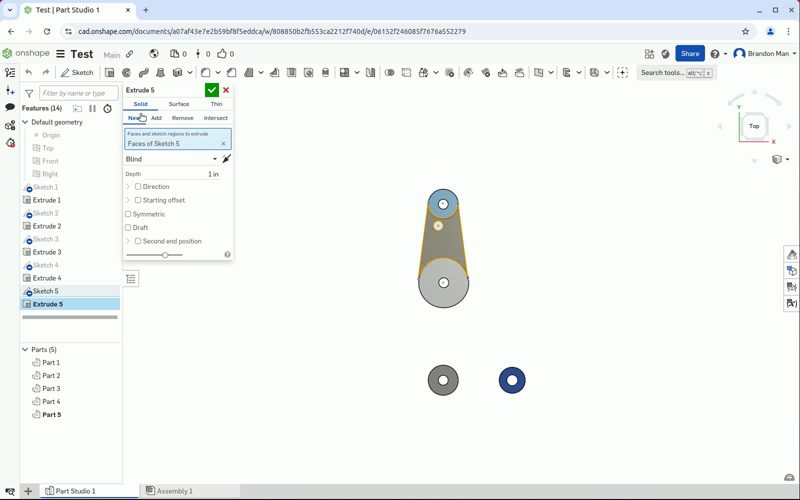
mouse_move(137, 120)
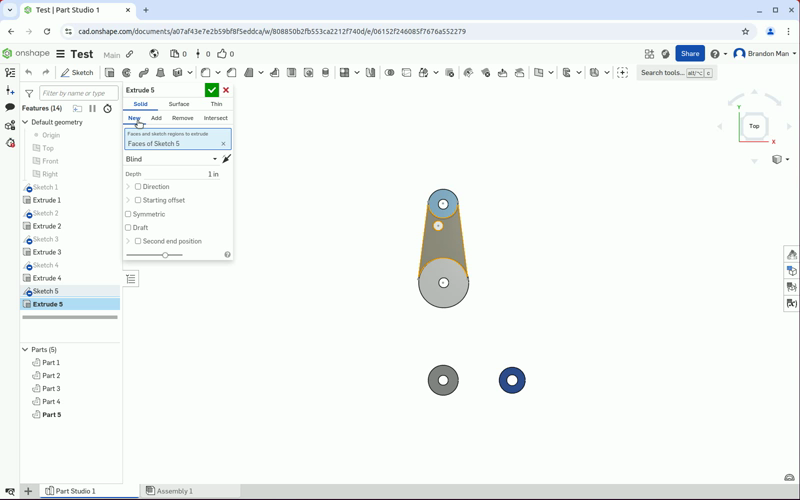
click(137, 120)
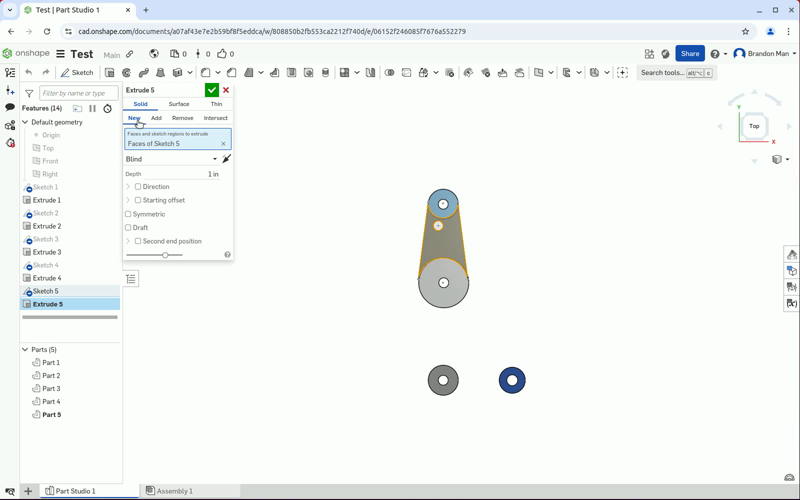
key(tab, 4)
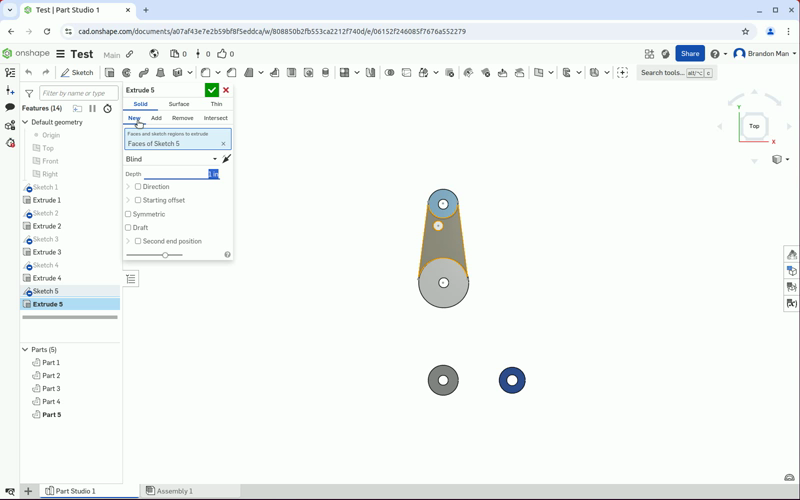
text(0.963)
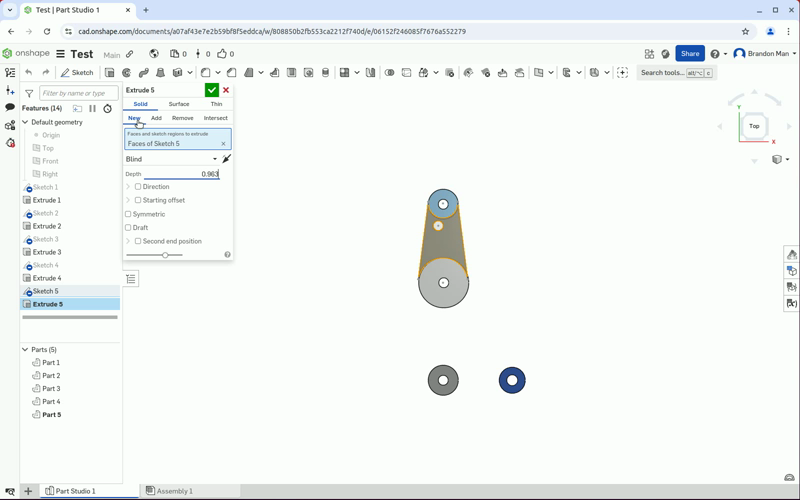
key(enter)
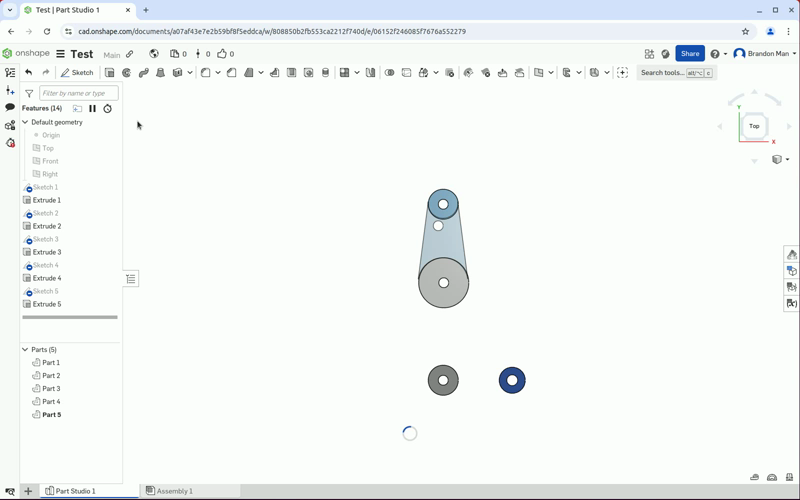
key(shift+h)
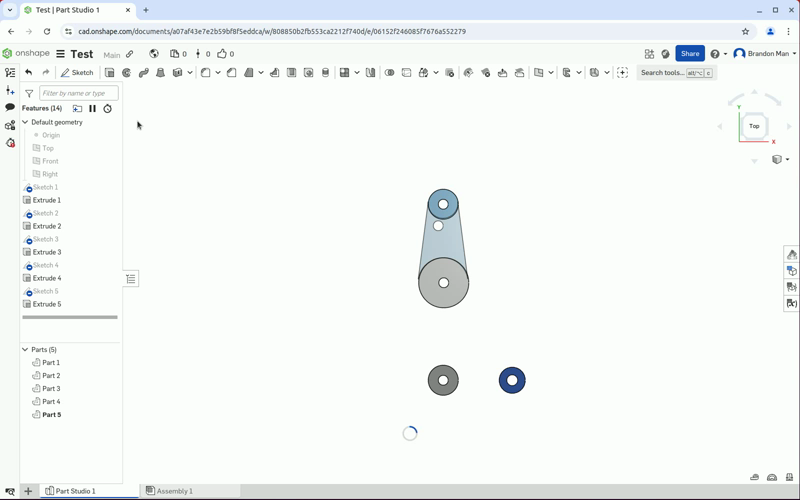
key(shift+h)
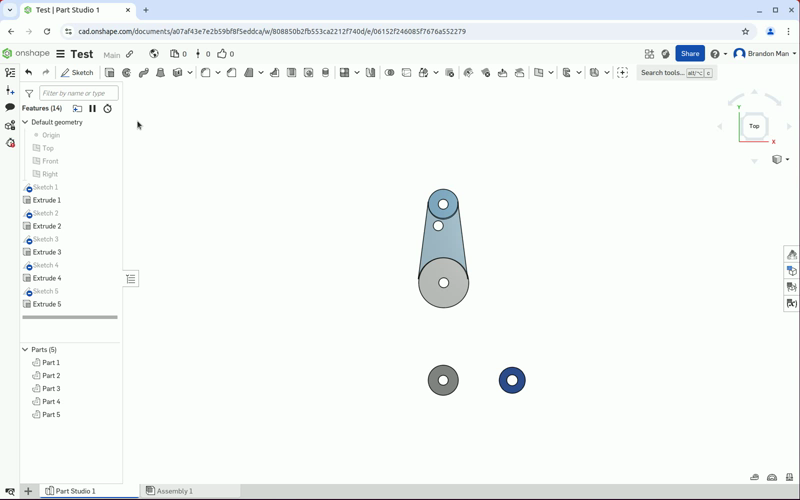
mouse_move(73, 189)
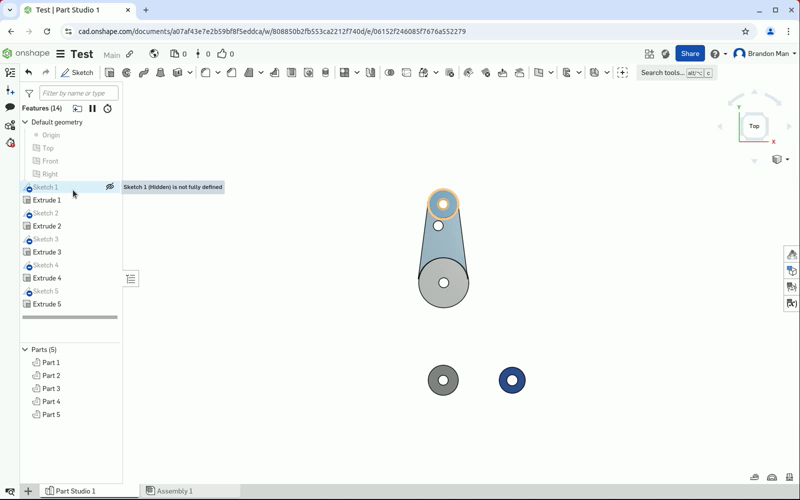
click(73, 189)
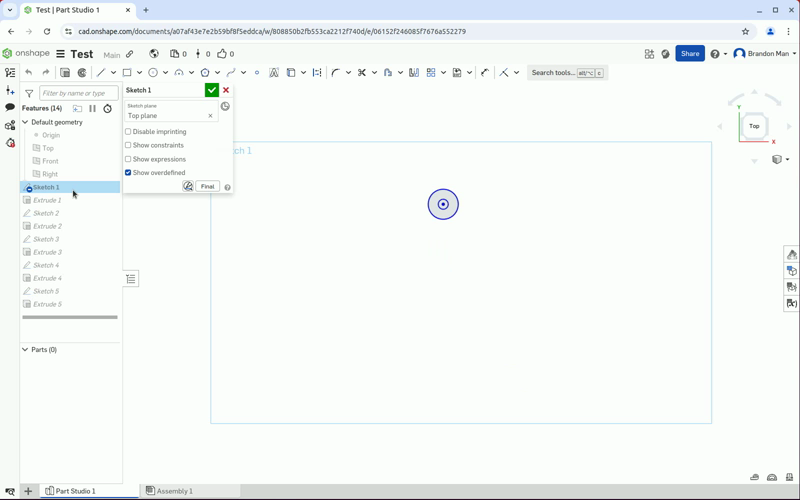
mouse_move(229, 92)
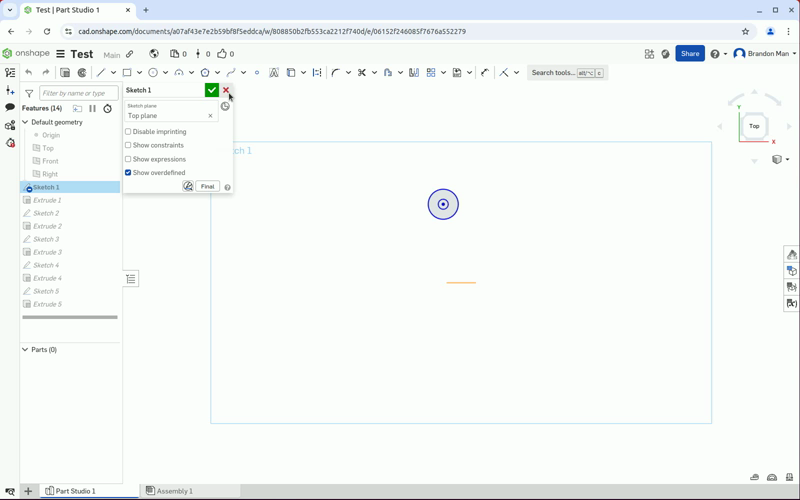
click(229, 92)
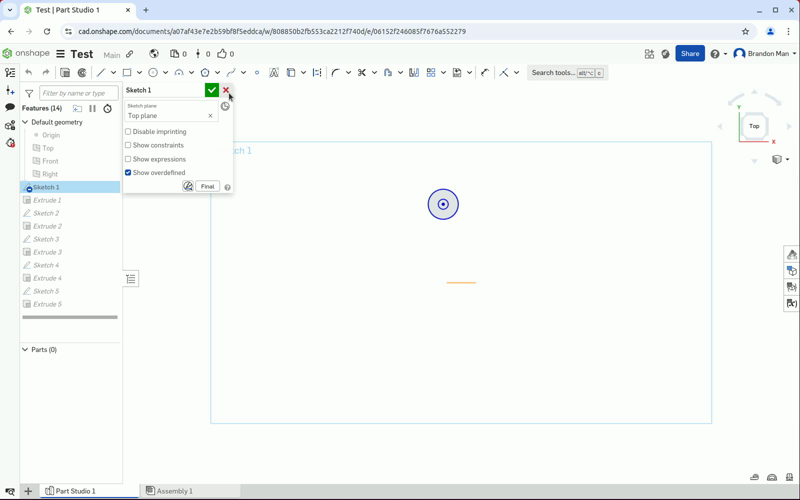
key(shift+s)
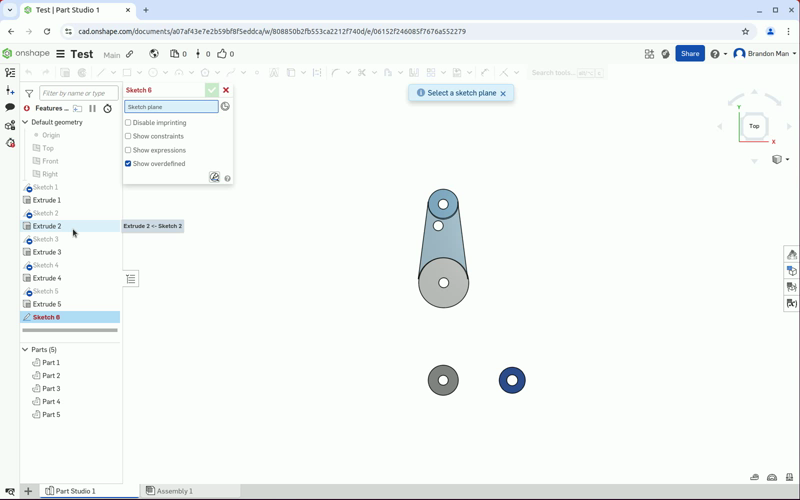
scroll(3)
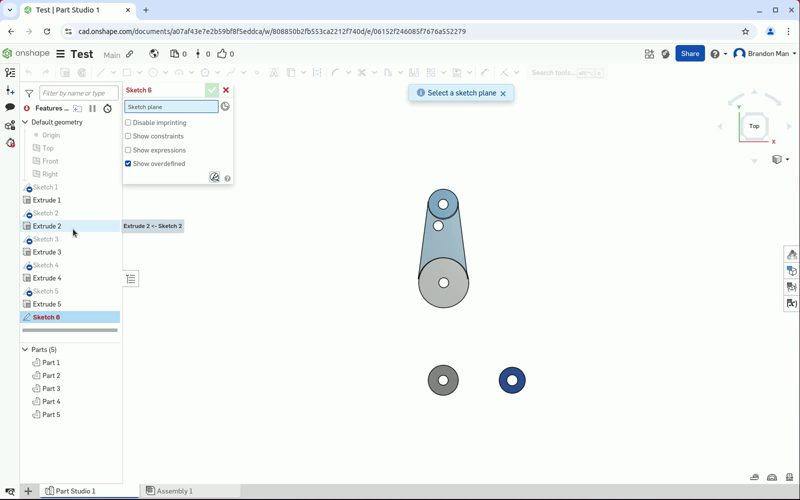
mouse_move(73, 150)
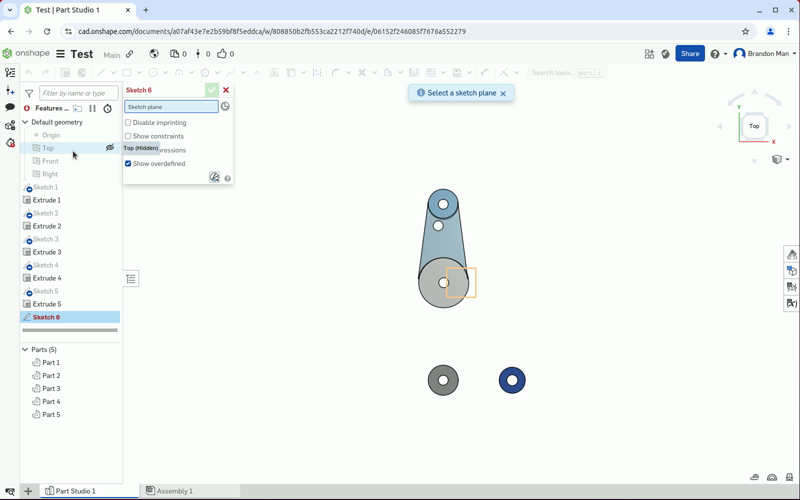
click(73, 150)
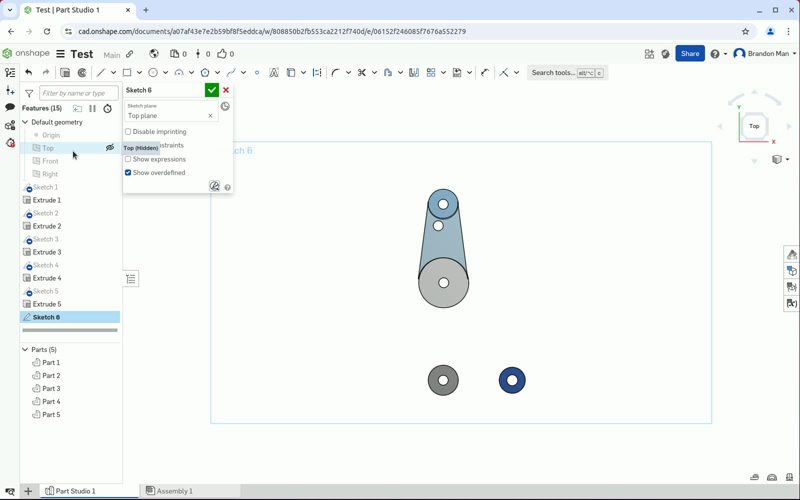
mouse_move(73, 352)
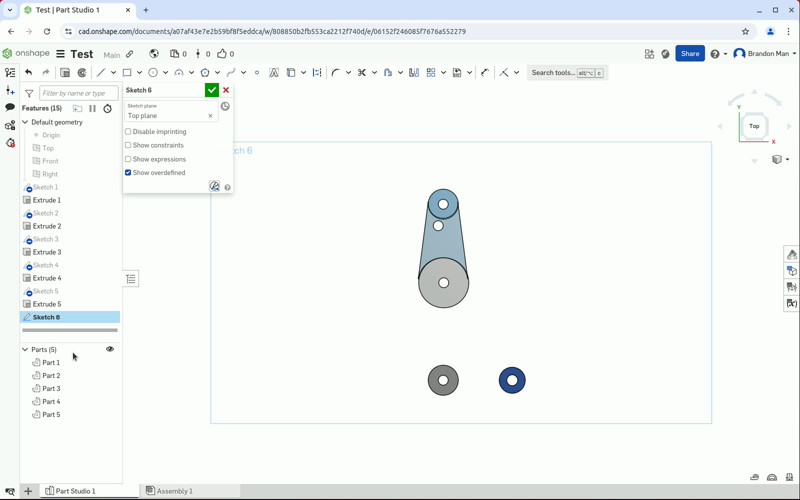
key(y)
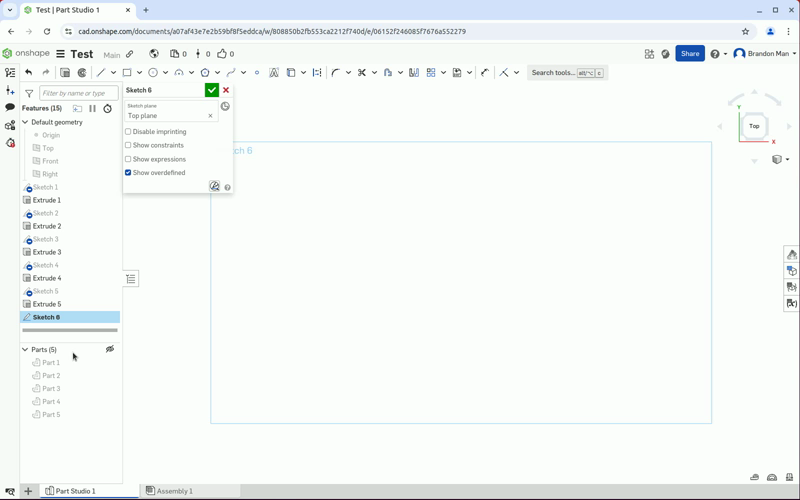
key(l)
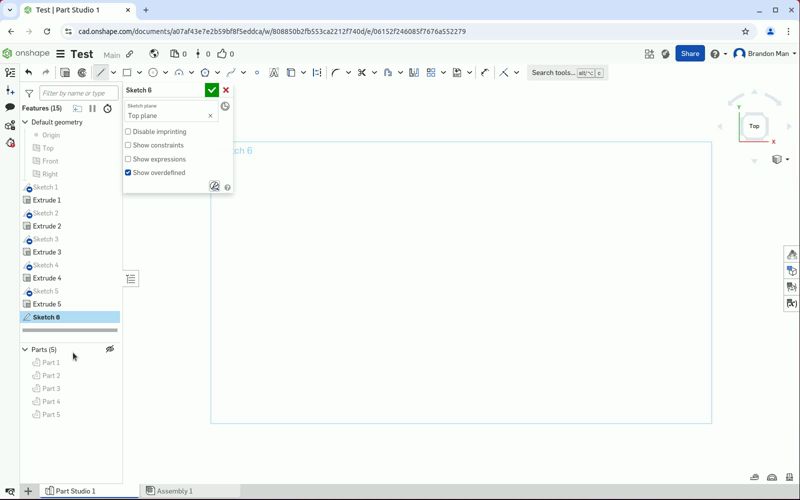
key_down(shift)
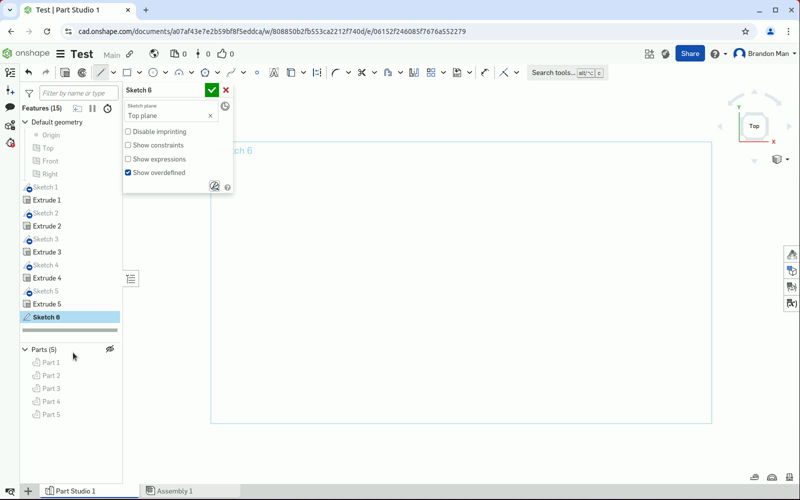
mouse_move(418, 285)
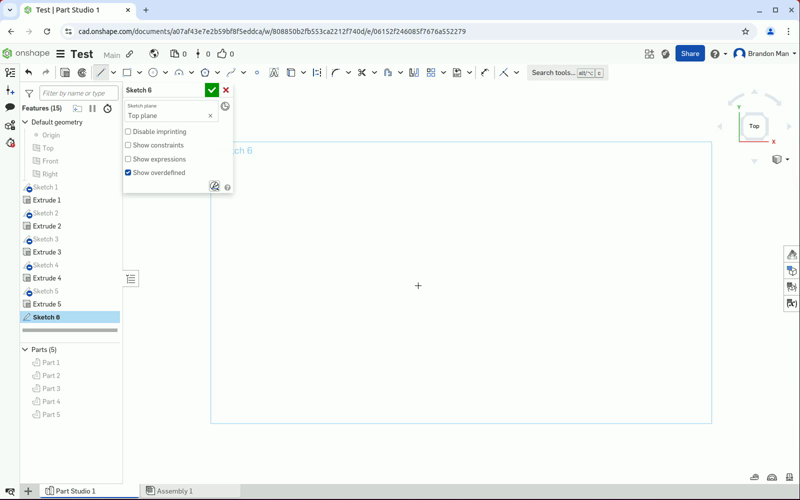
click(418, 285)
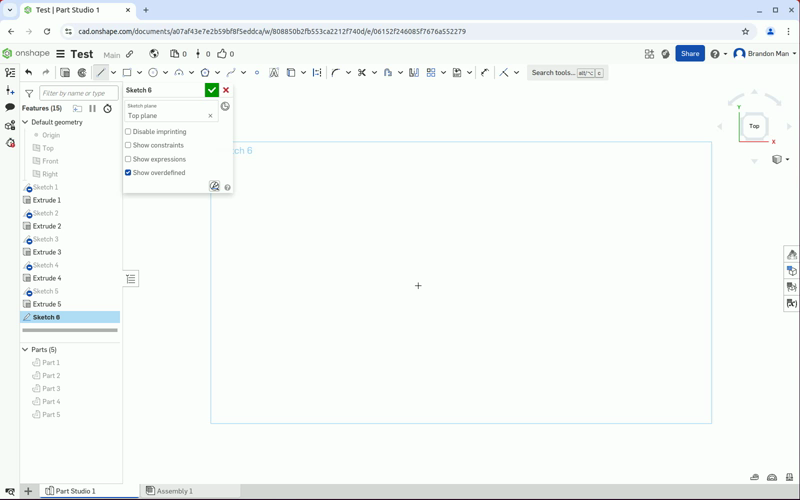
key_up(shift)
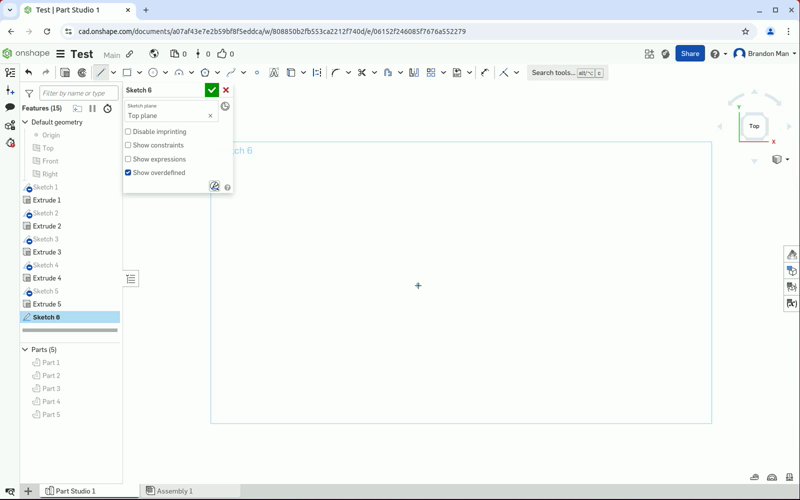
key_down(shift)
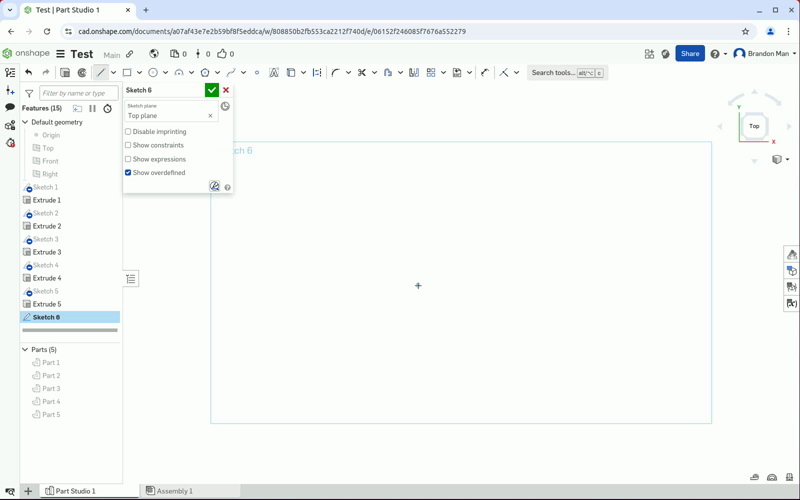
mouse_move(427, 382)
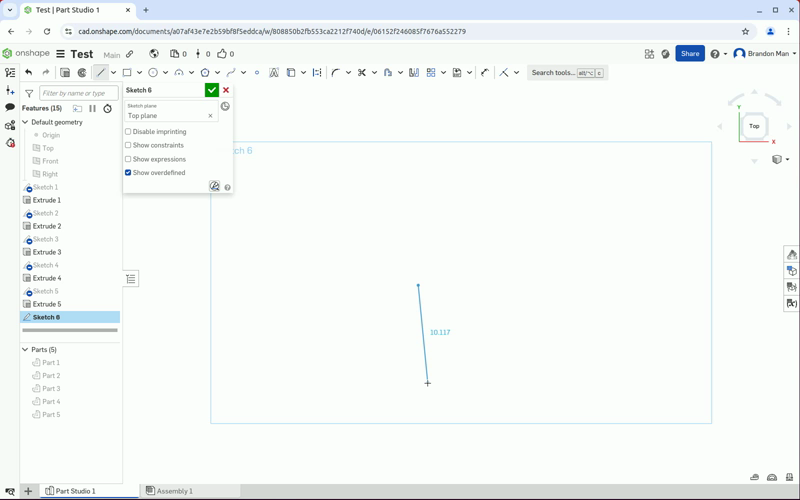
click(427, 382)
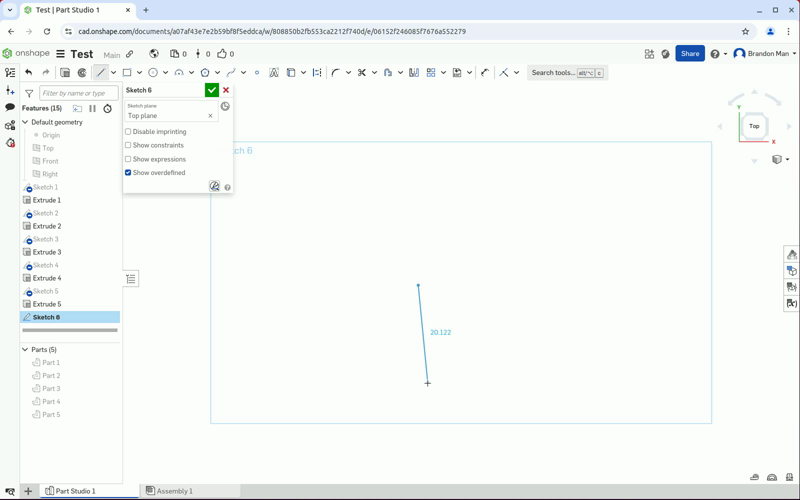
key_up(shift)
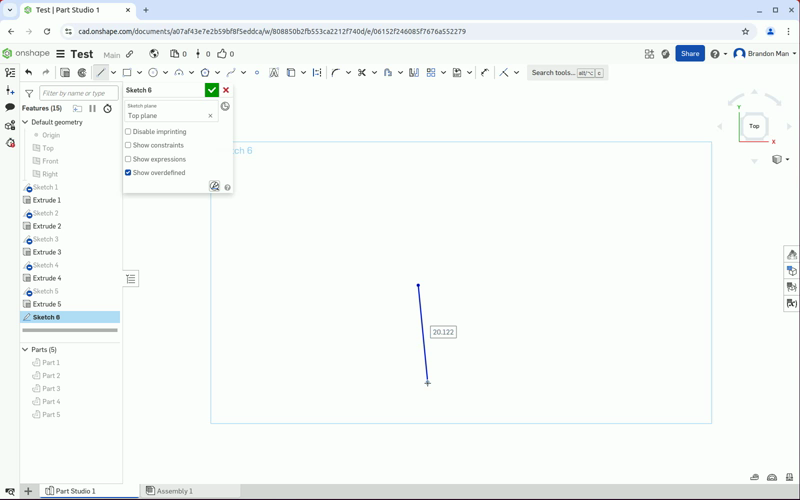
key(esc)
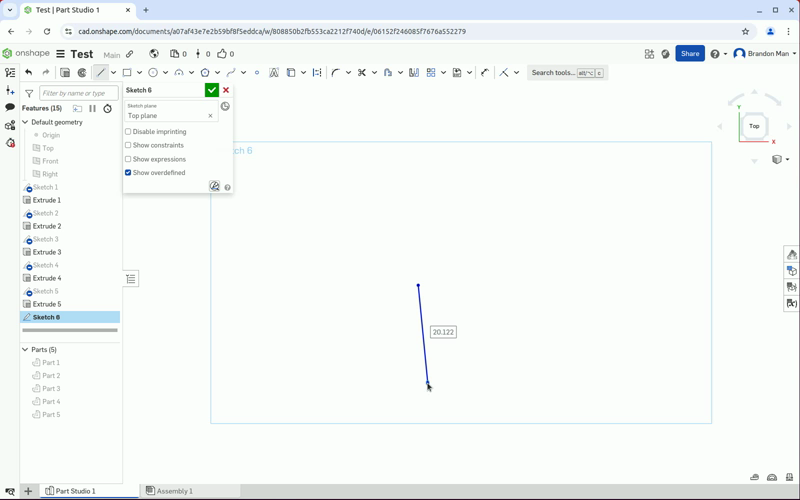
key(a)
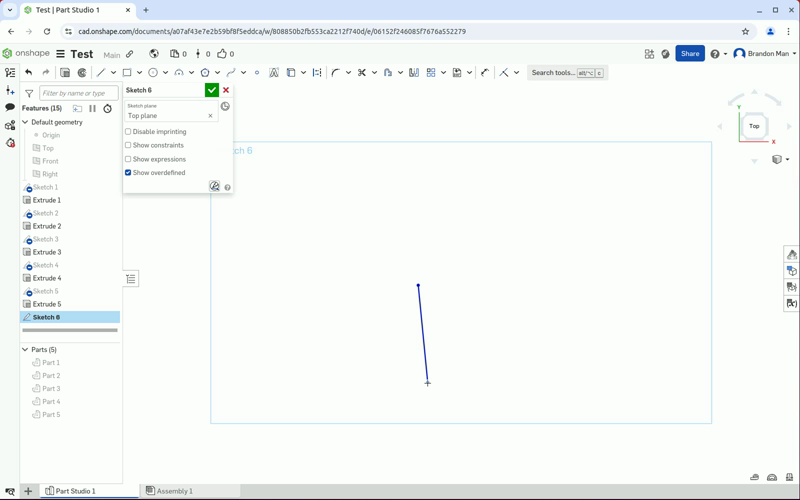
mouse_move(427, 382)
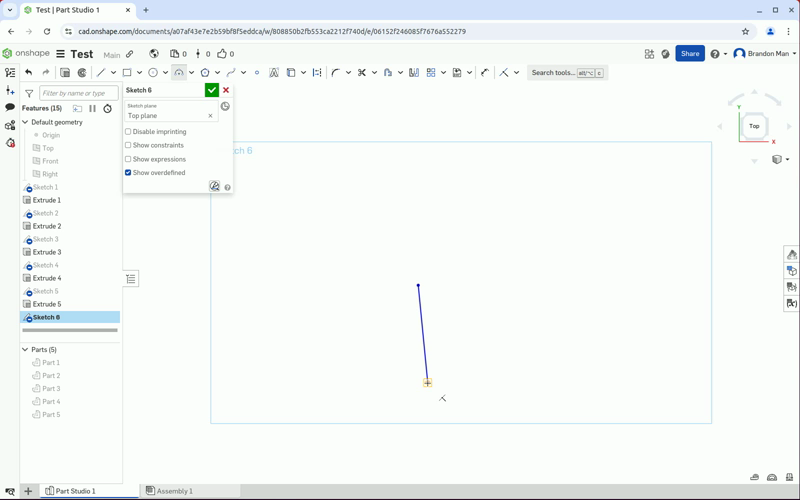
click(427, 382)
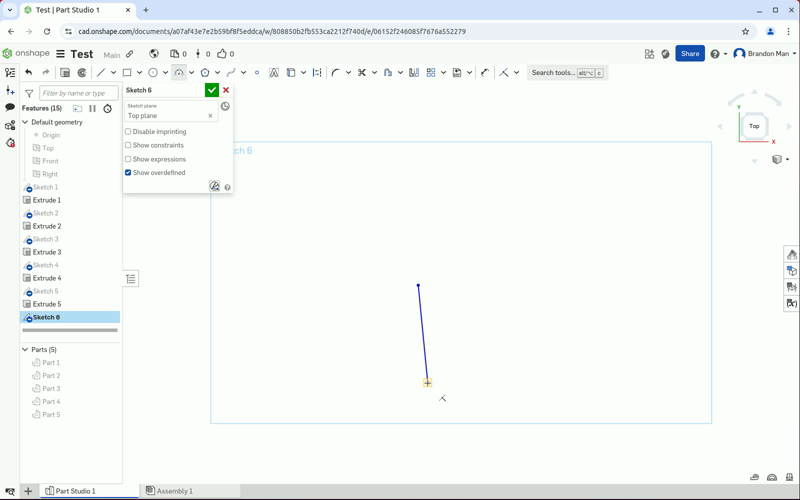
key_down(shift)
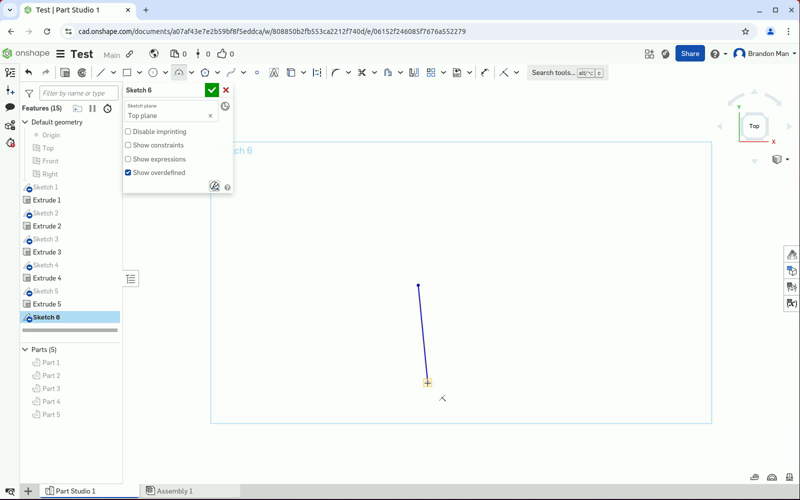
mouse_move(443, 395)
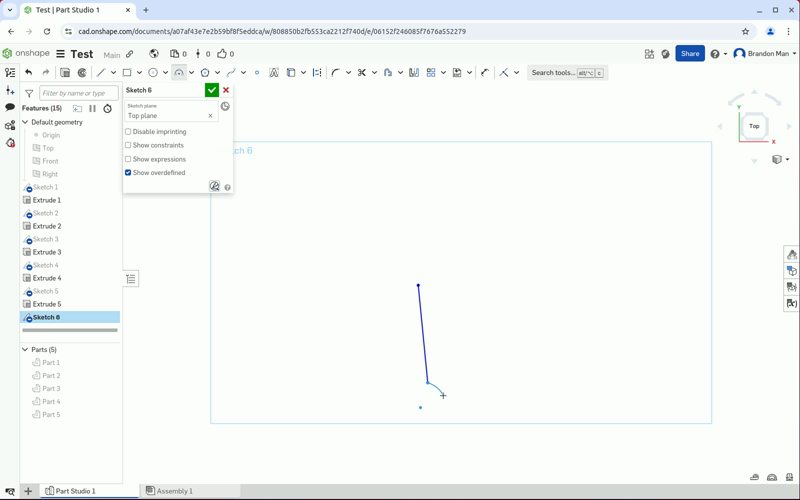
click(443, 395)
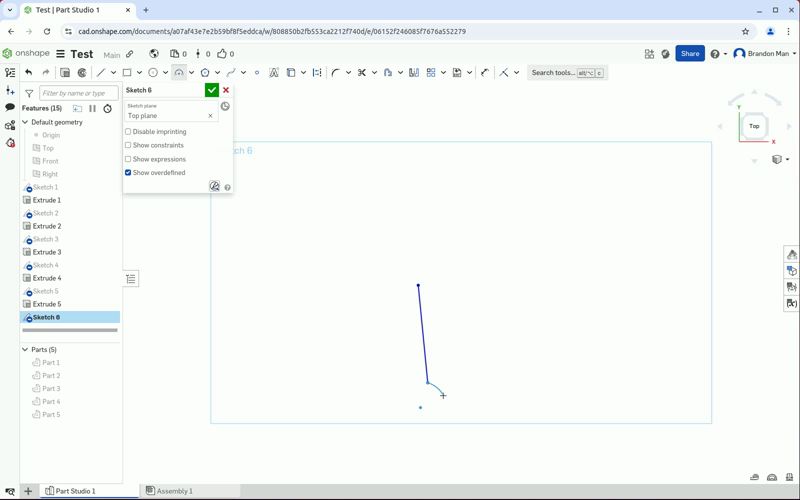
mouse_move(451, 369)
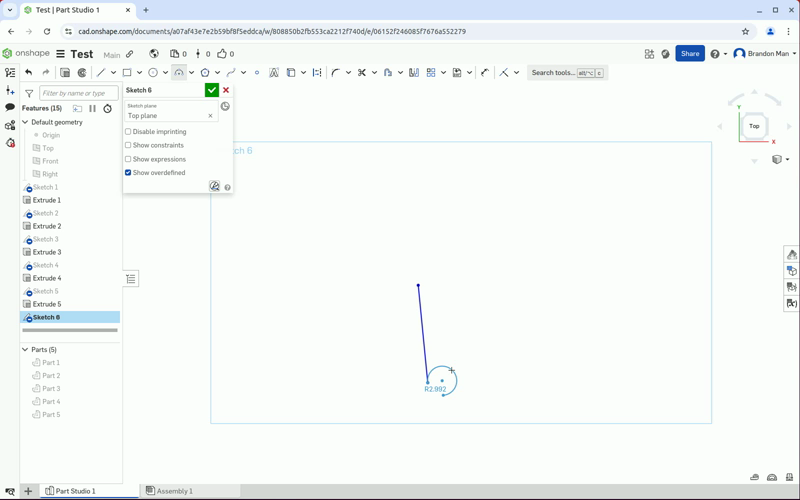
click(451, 369)
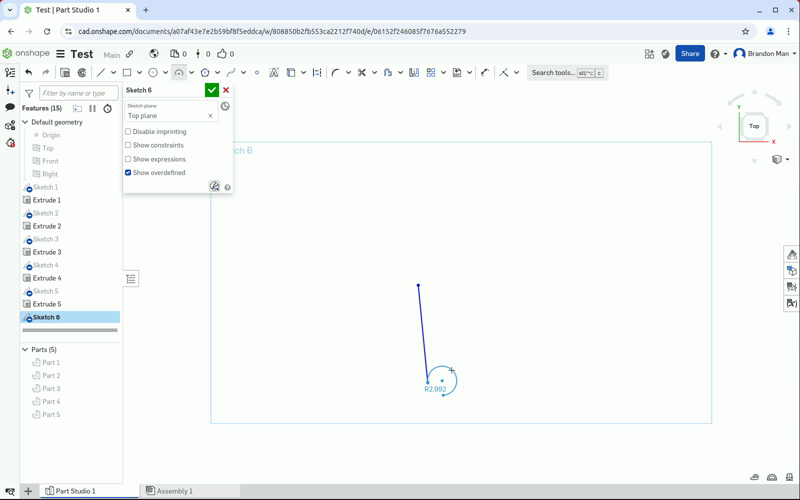
key_up(shift)
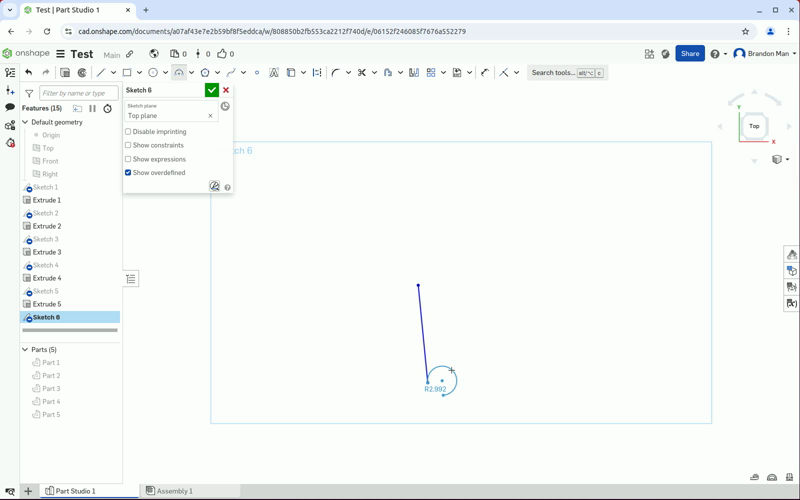
key(esc)
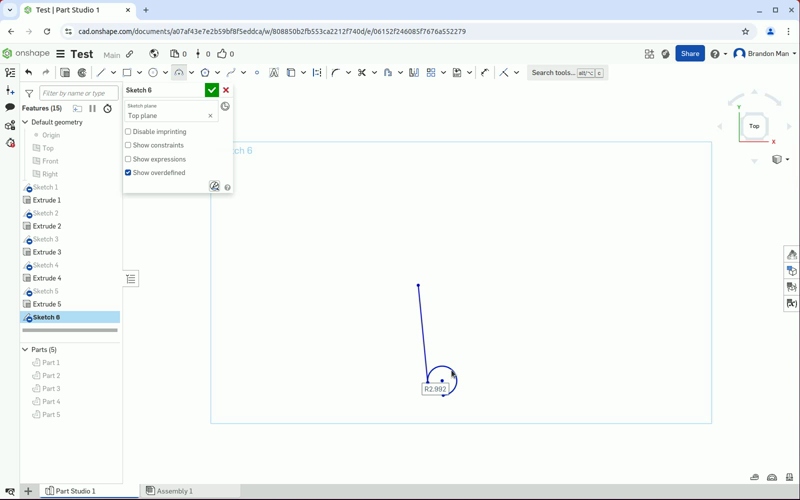
key(l)
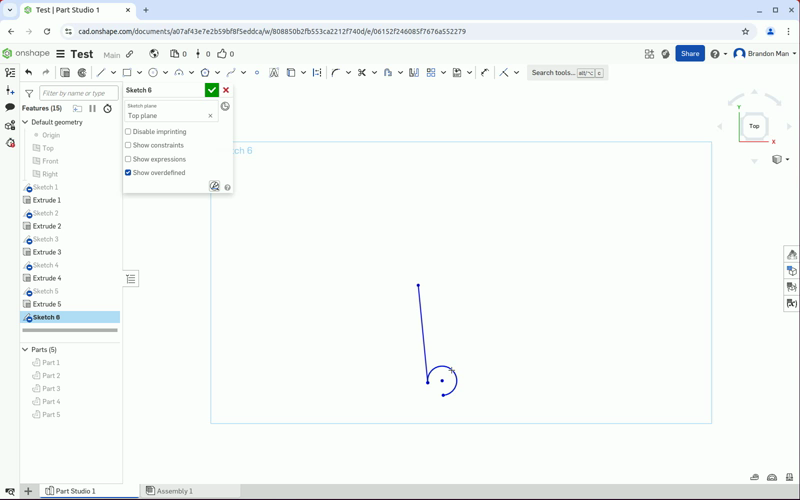
mouse_move(443, 395)
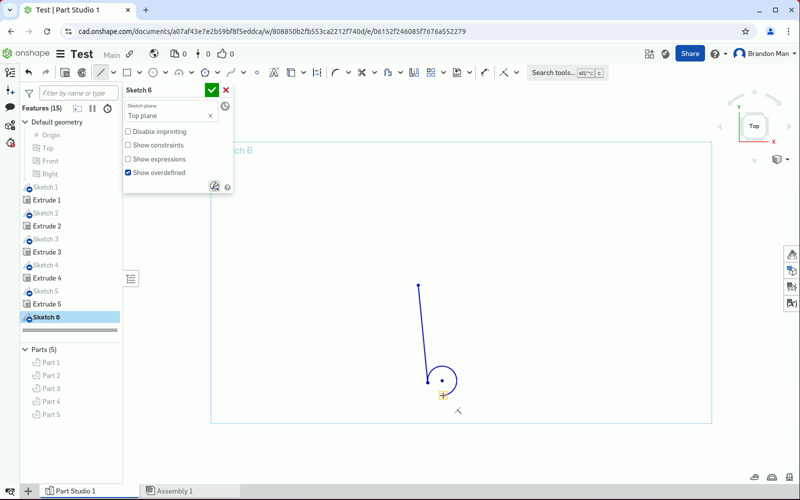
click(443, 395)
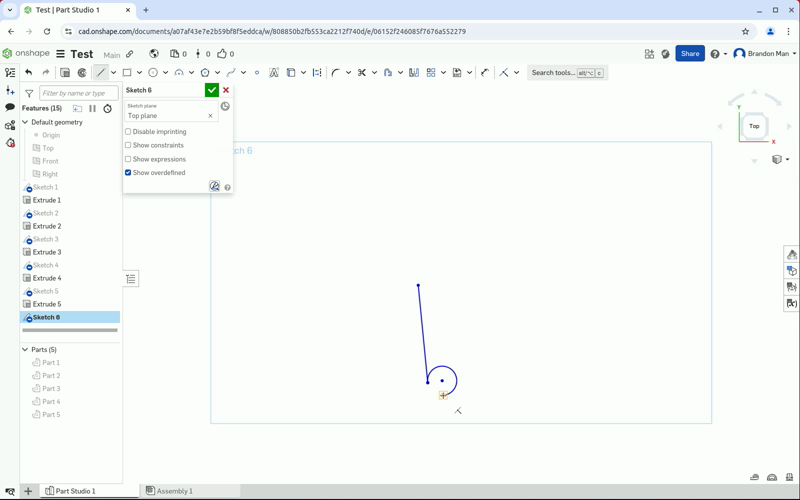
key_down(shift)
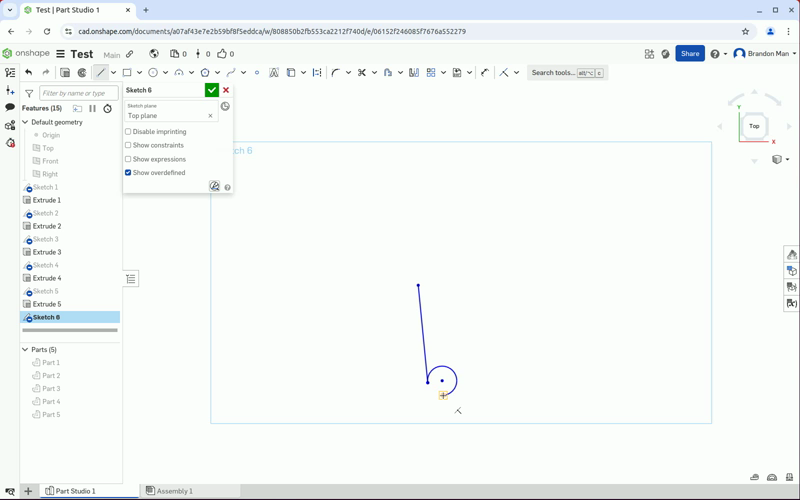
mouse_move(512, 393)
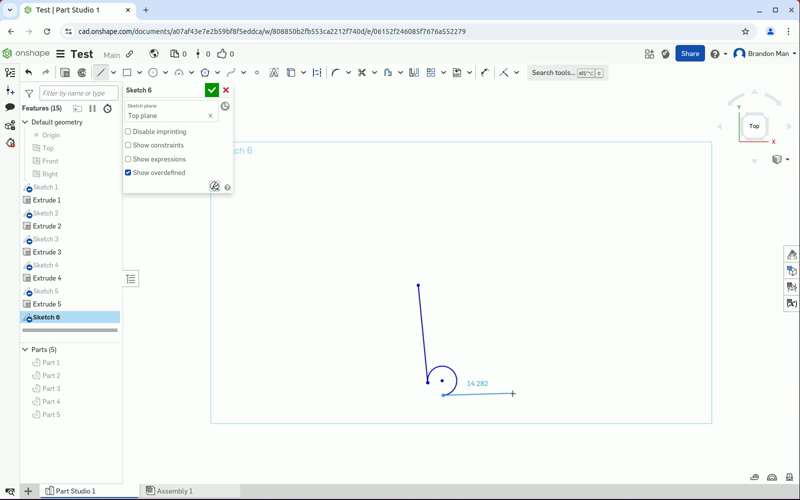
click(512, 393)
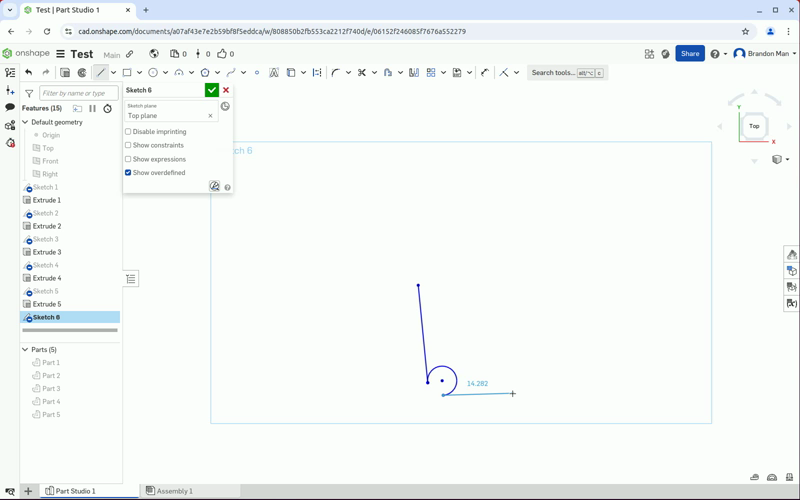
key_up(shift)
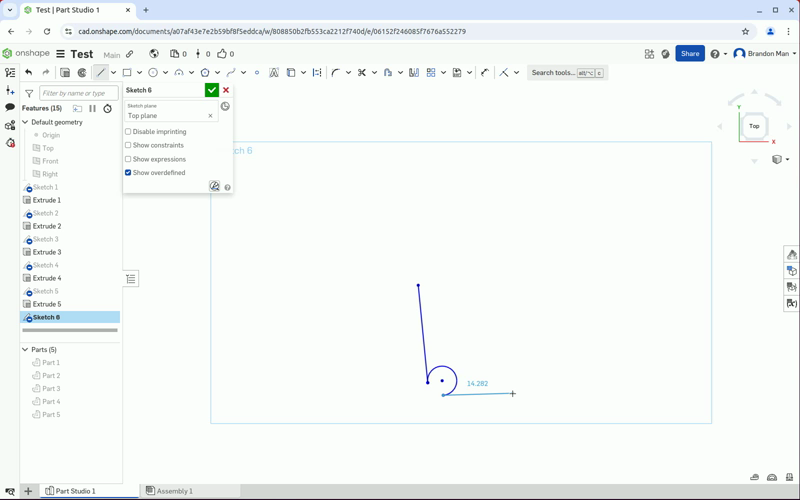
key(esc)
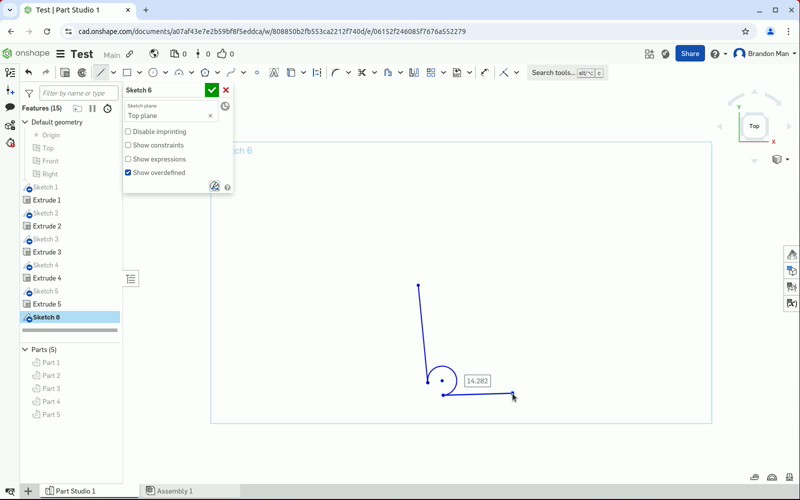
key(a)
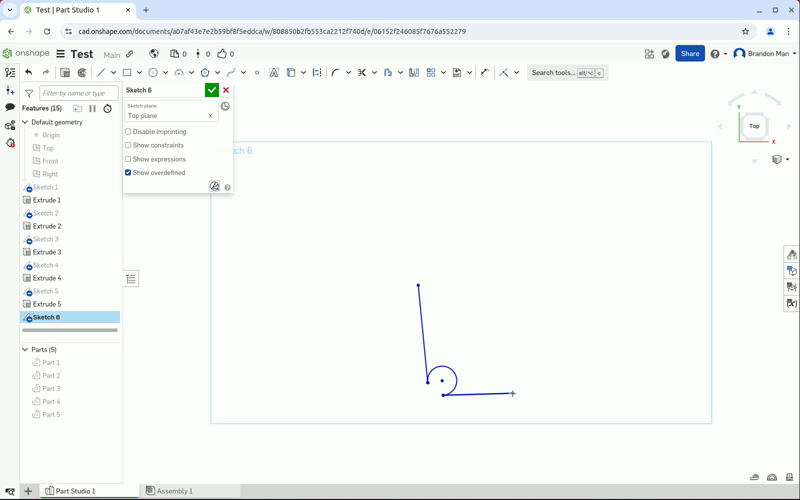
mouse_move(512, 393)
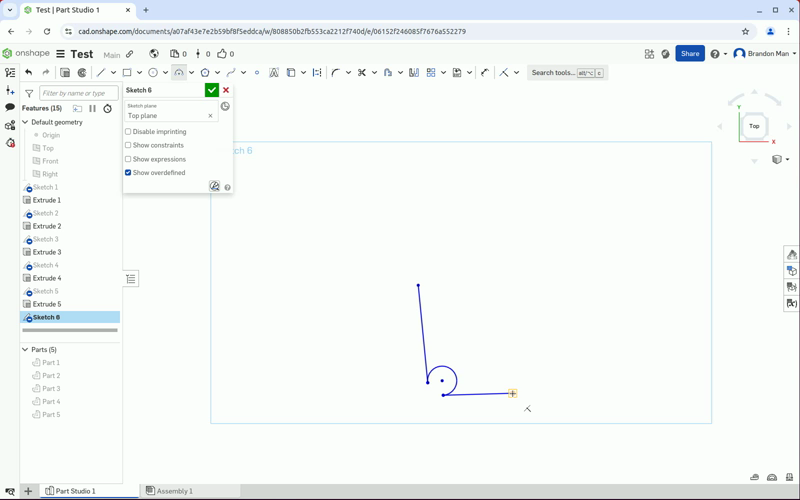
click(512, 393)
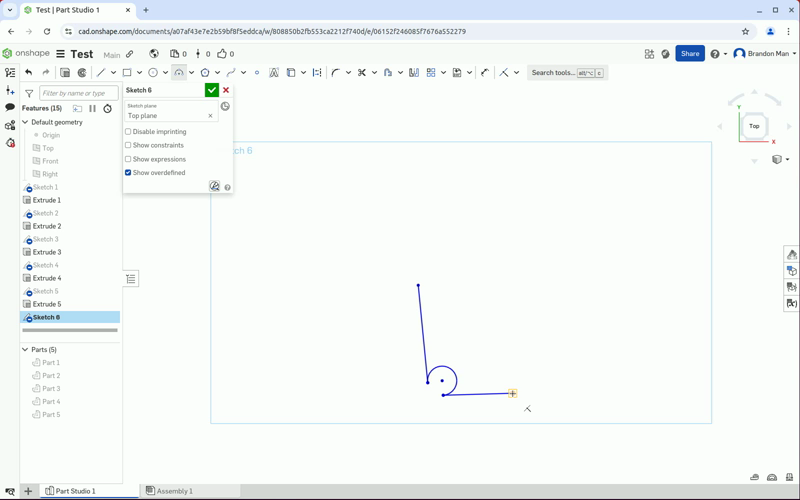
key_down(shift)
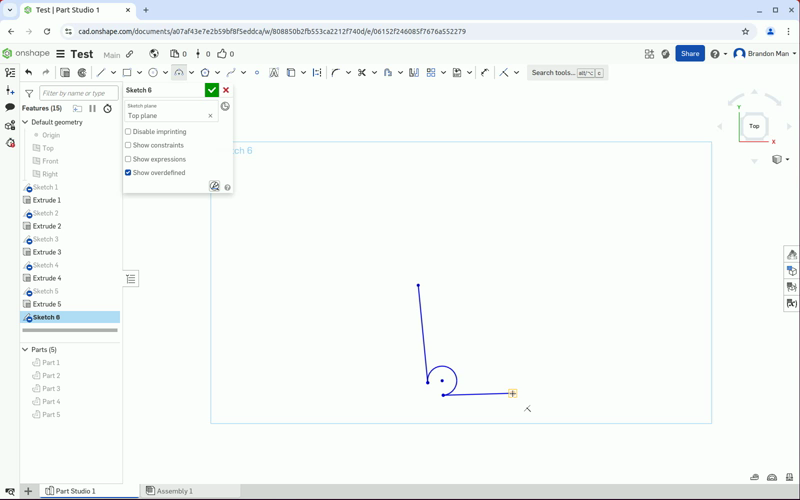
mouse_move(512, 368)
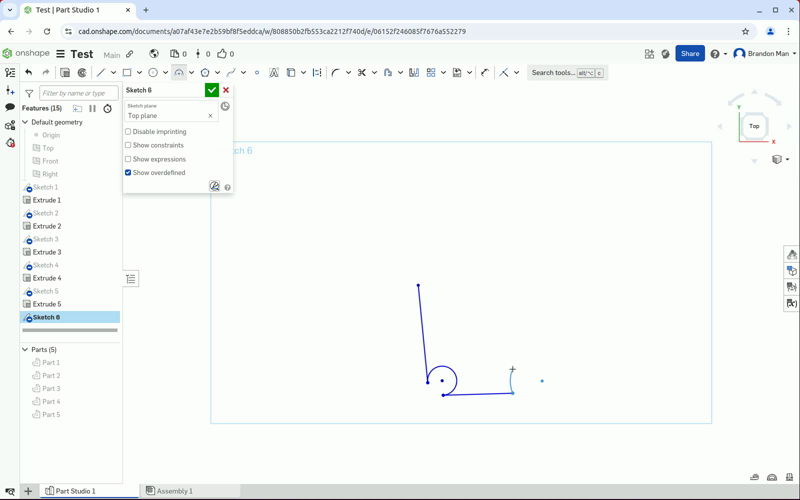
click(512, 368)
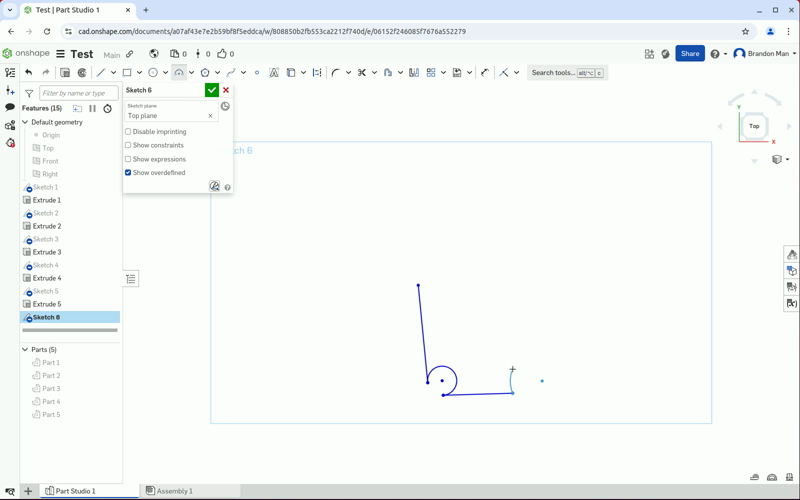
mouse_move(499, 381)
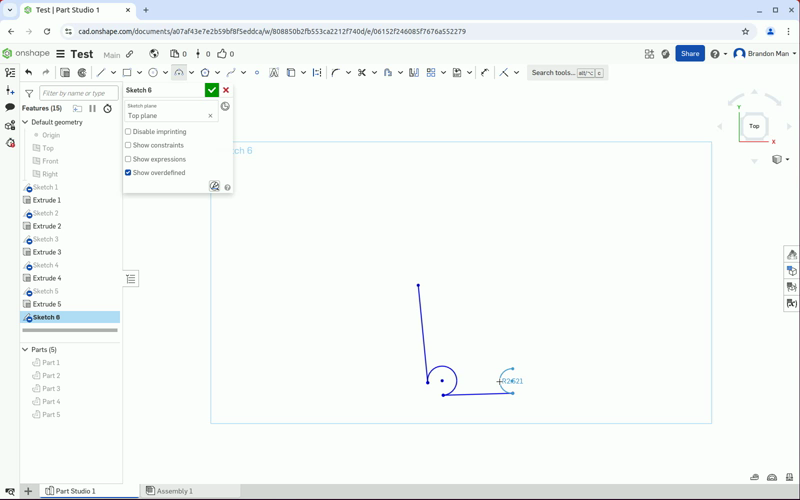
click(499, 381)
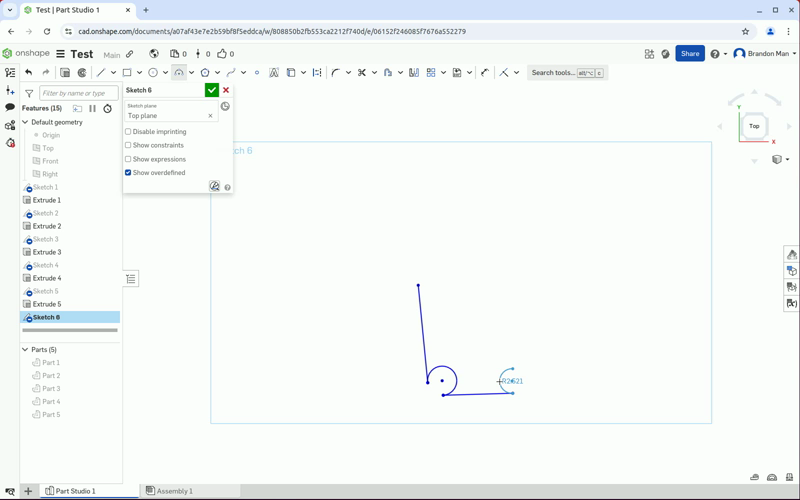
key_up(shift)
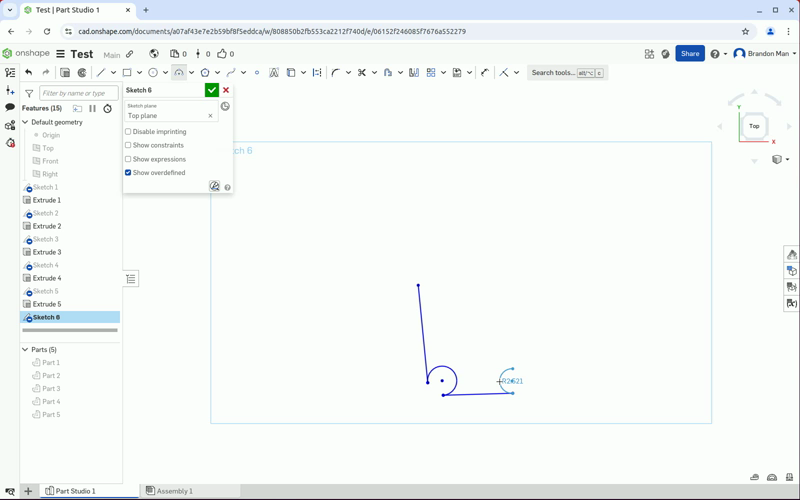
key(esc)
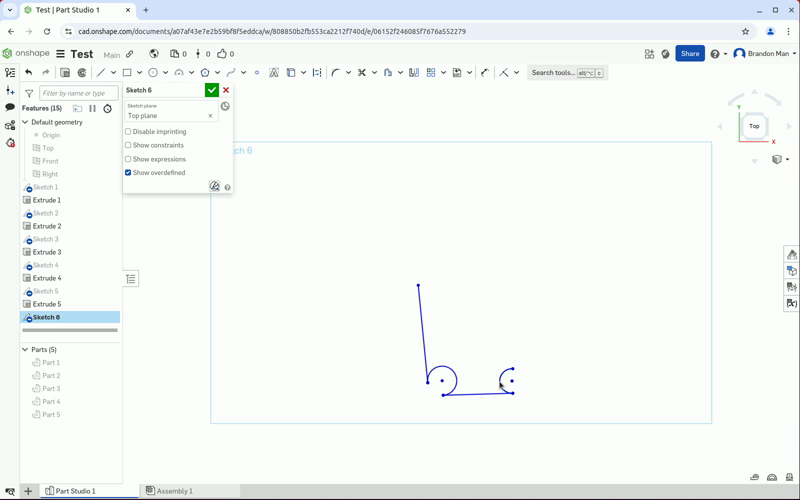
key(l)
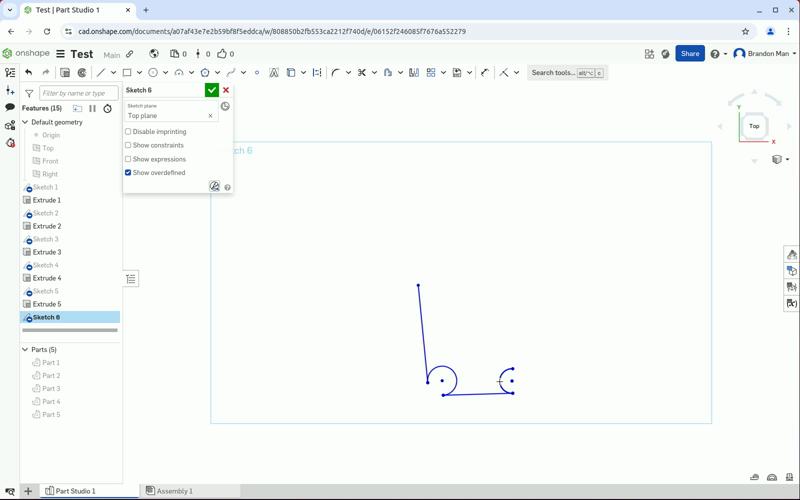
mouse_move(512, 368)
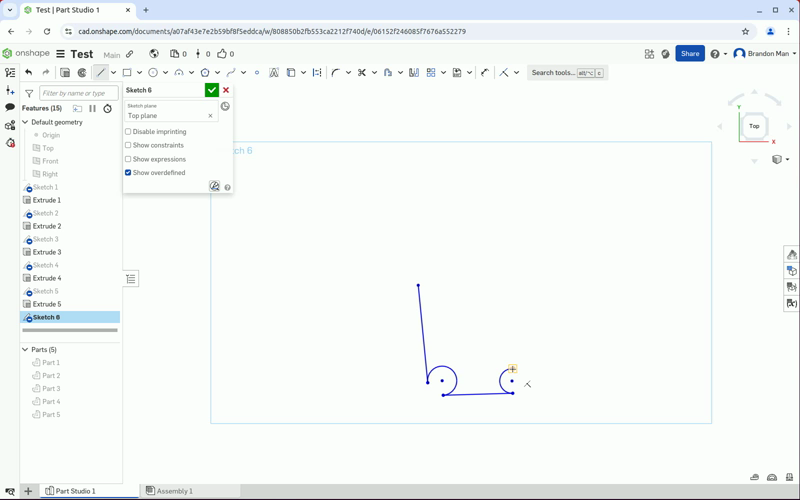
click(512, 368)
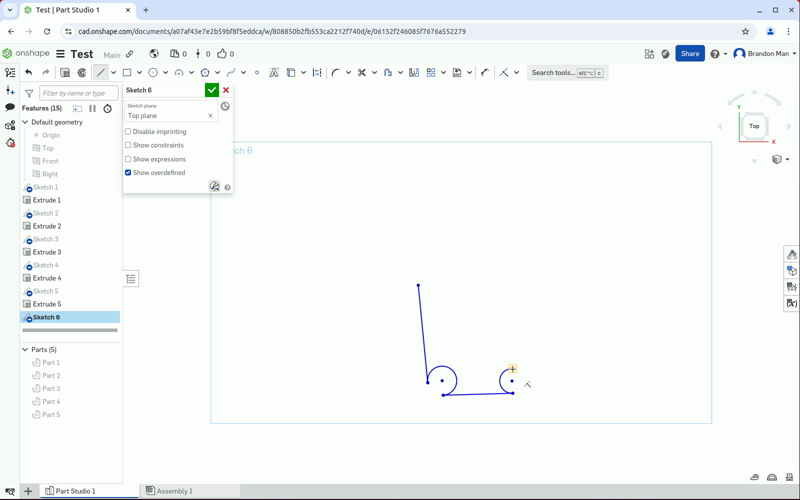
key_down(shift)
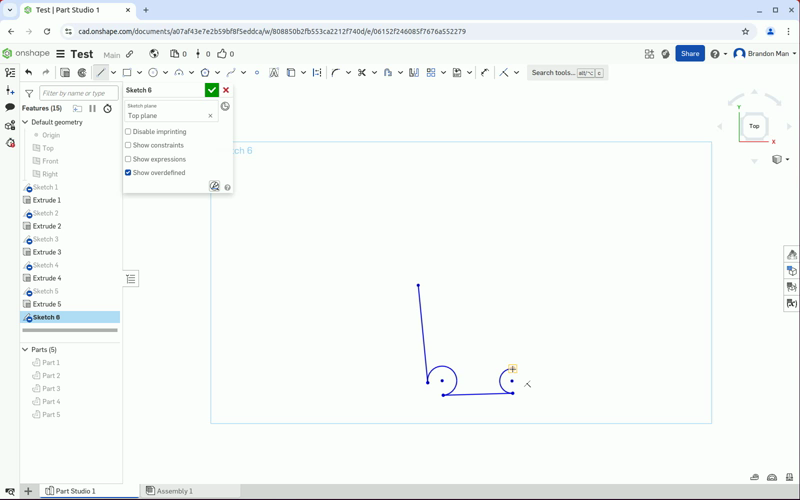
mouse_move(542, 368)
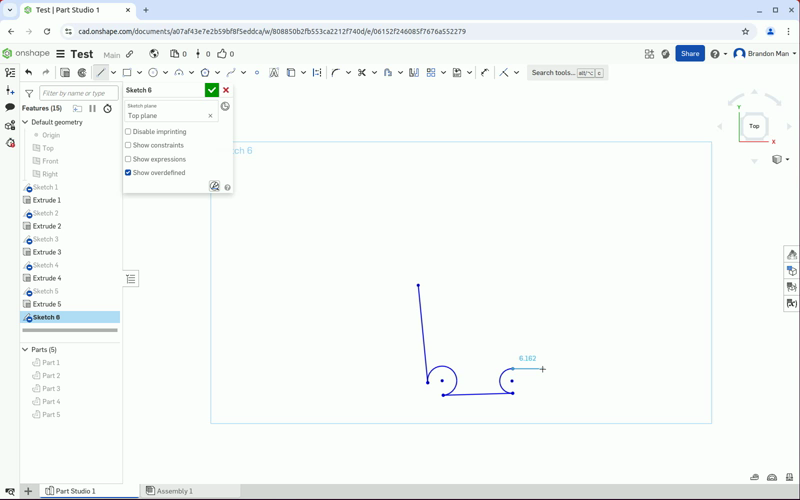
mouse_move(471, 367)
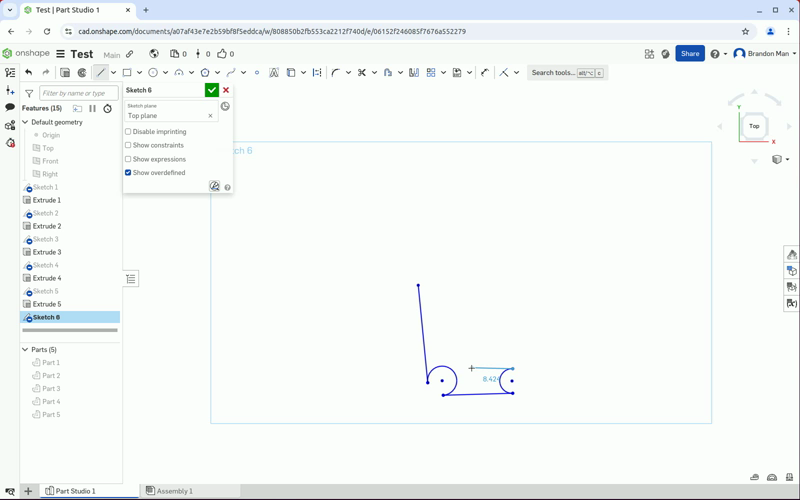
click(471, 367)
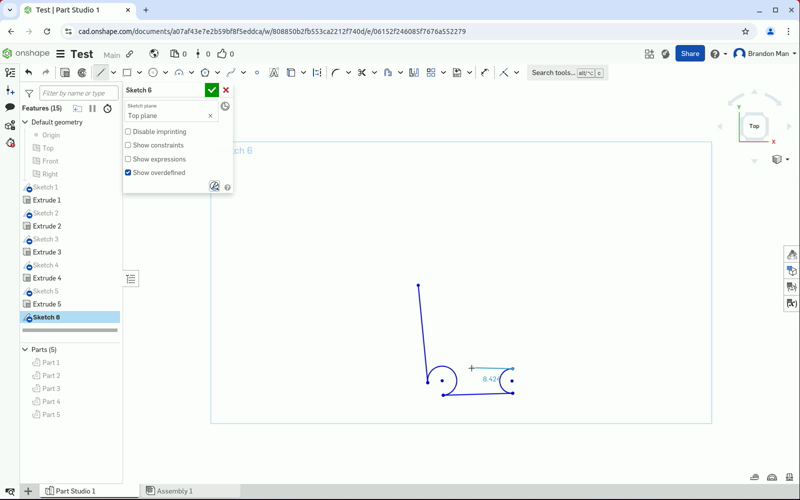
key_up(shift)
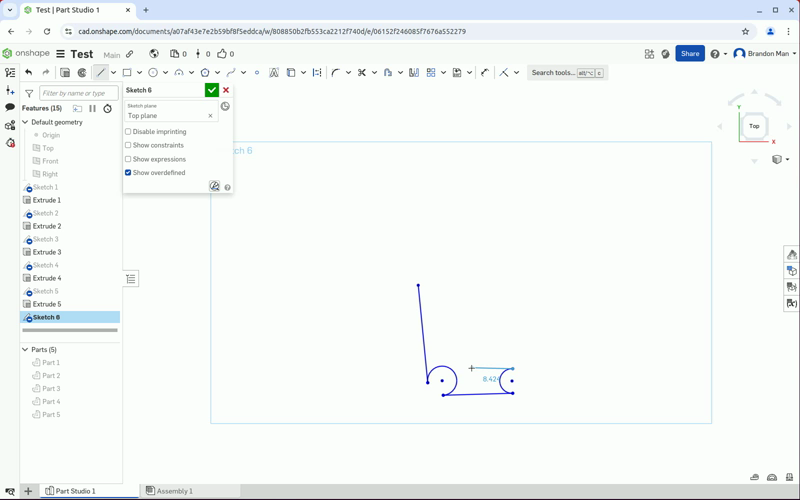
key(esc)
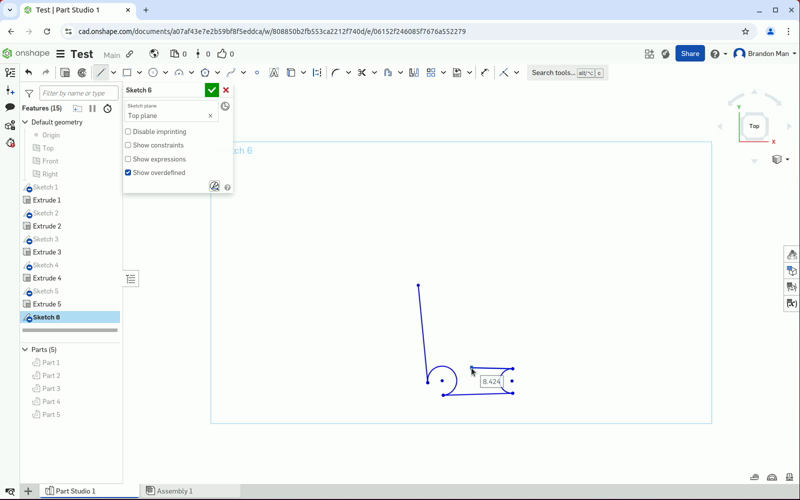
key(a)
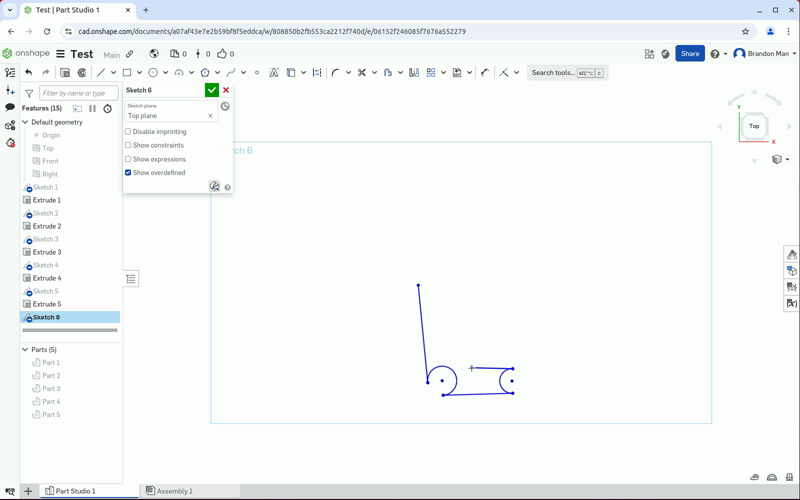
mouse_move(471, 367)
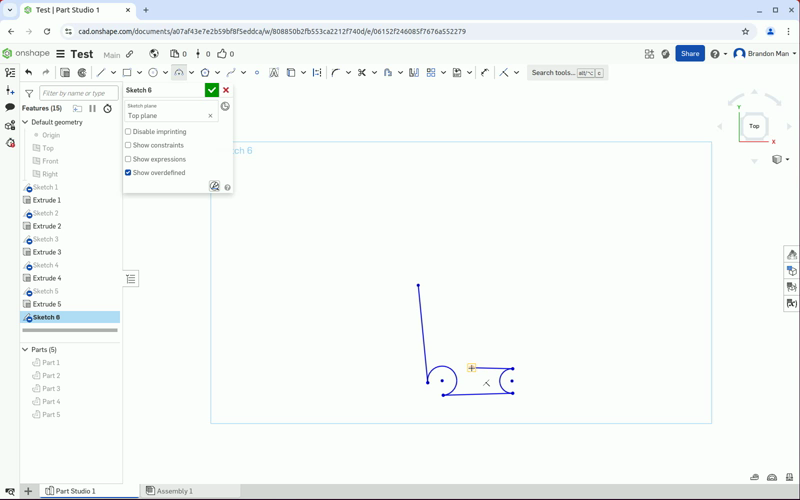
click(471, 367)
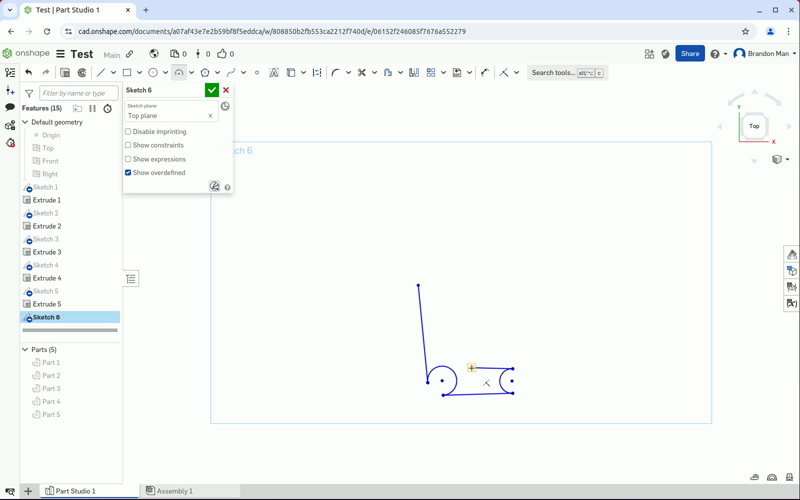
key_down(shift)
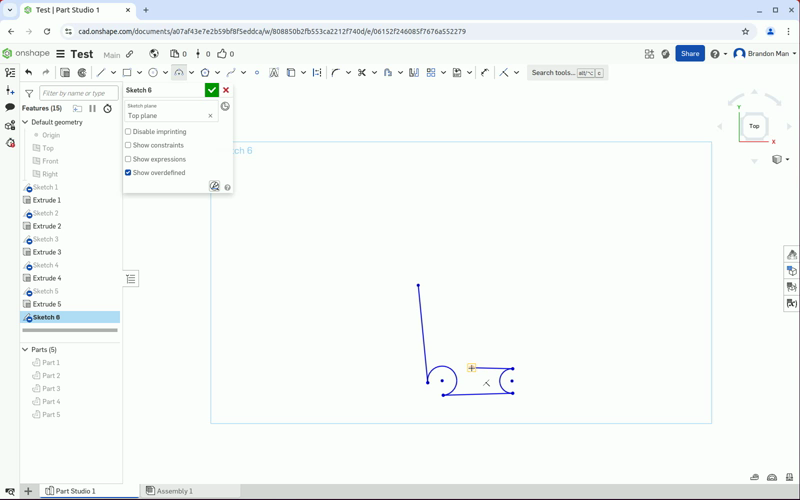
mouse_move(460, 353)
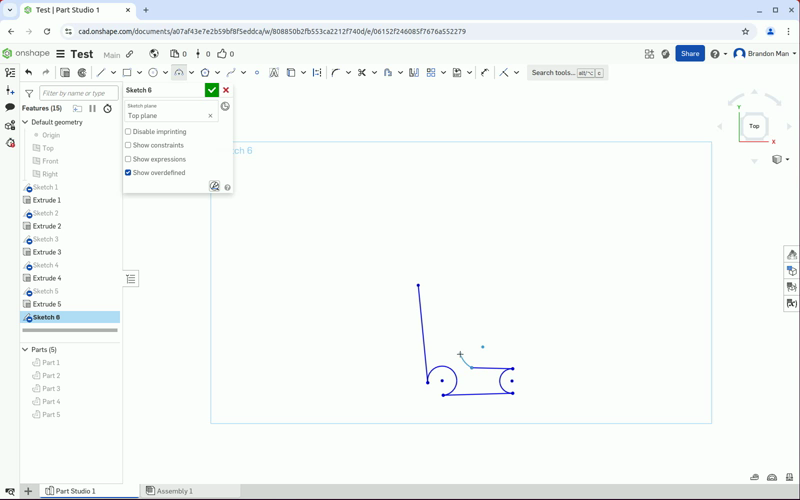
click(460, 353)
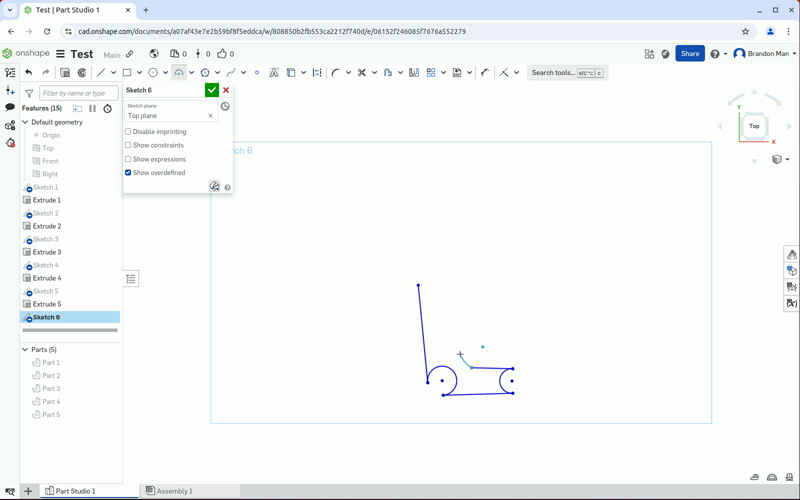
mouse_move(463, 363)
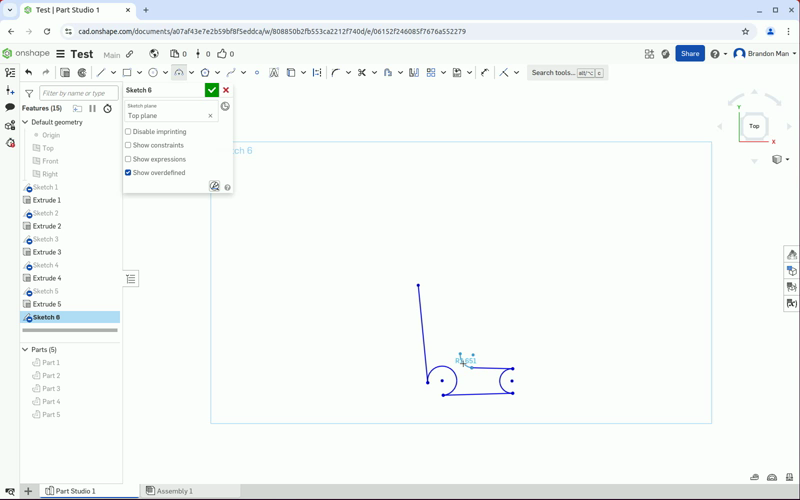
click(463, 363)
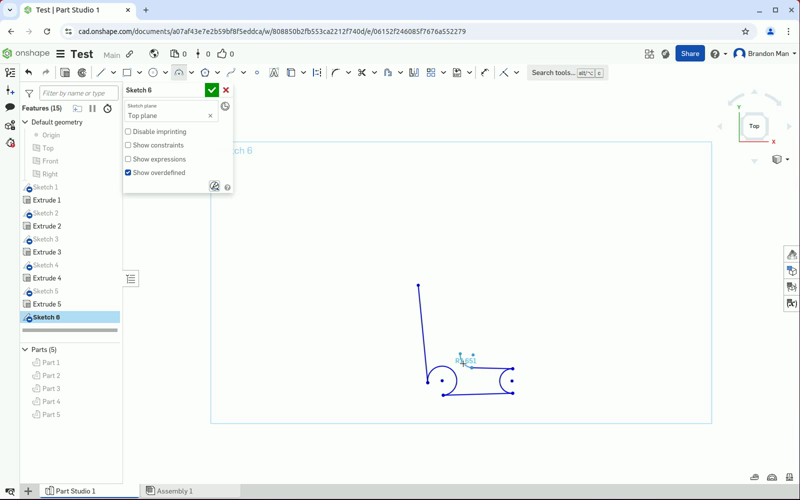
key_up(shift)
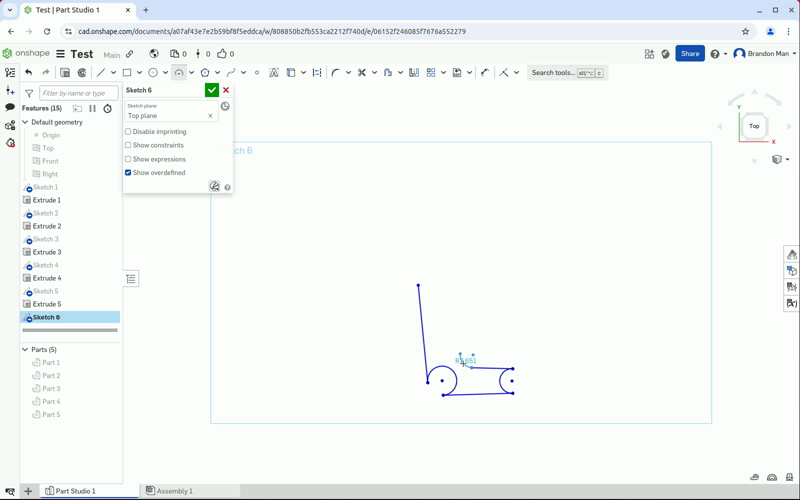
key(esc)
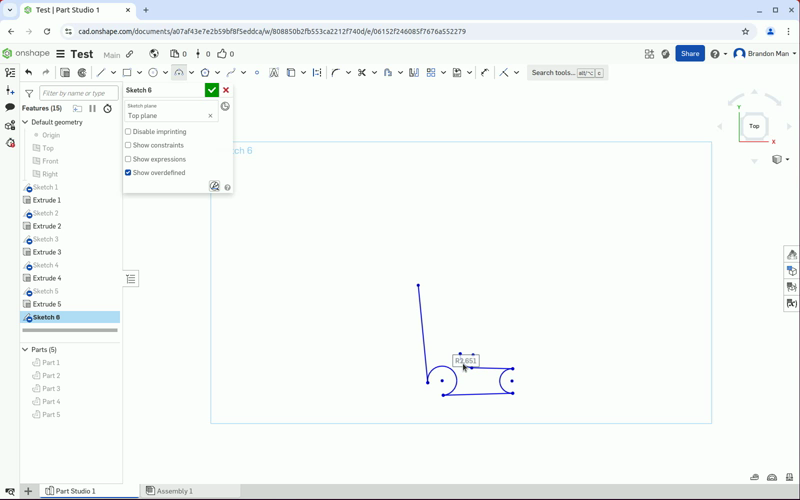
key(l)
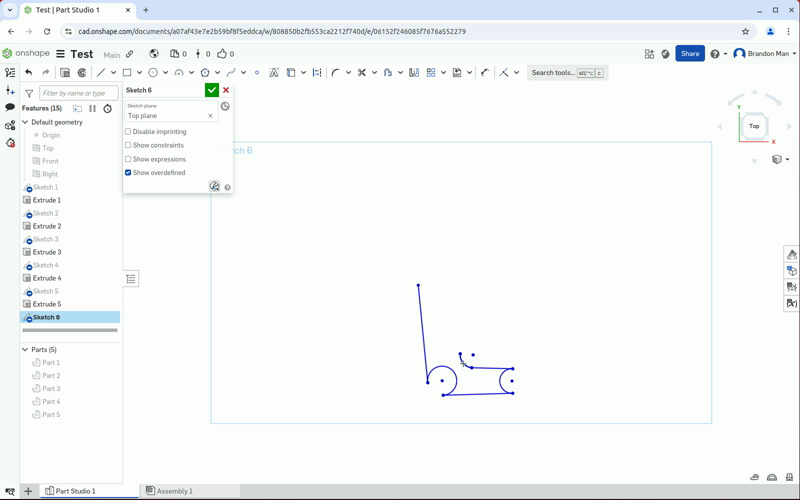
mouse_move(460, 353)
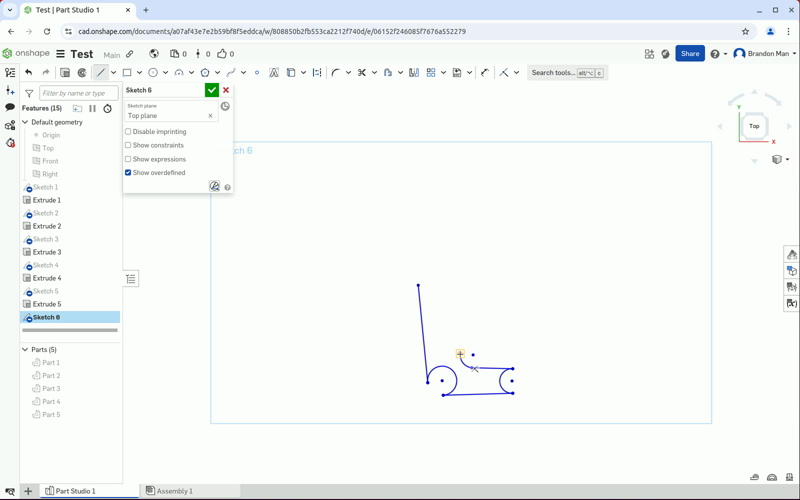
click(460, 353)
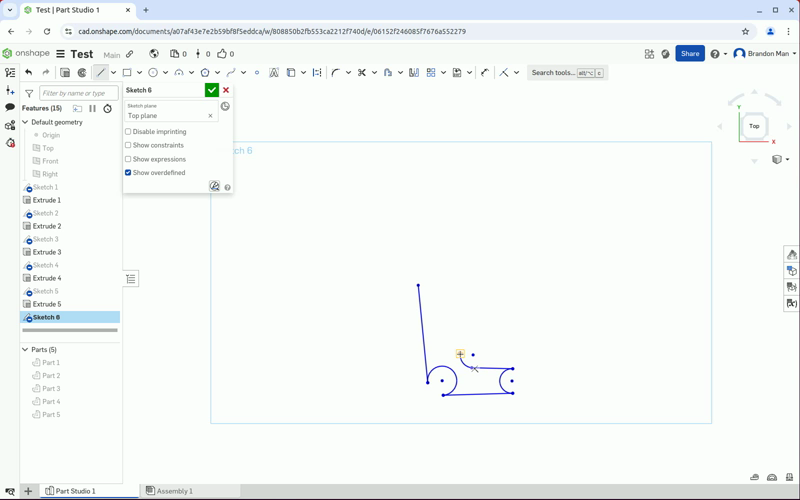
key_down(shift)
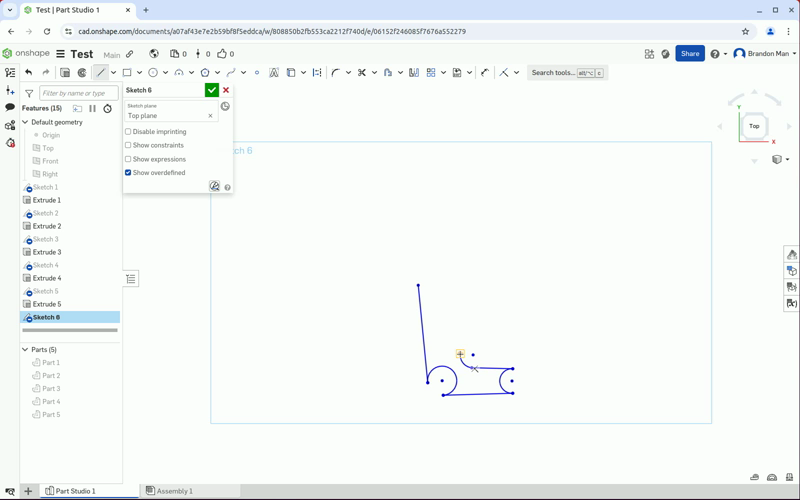
mouse_move(467, 285)
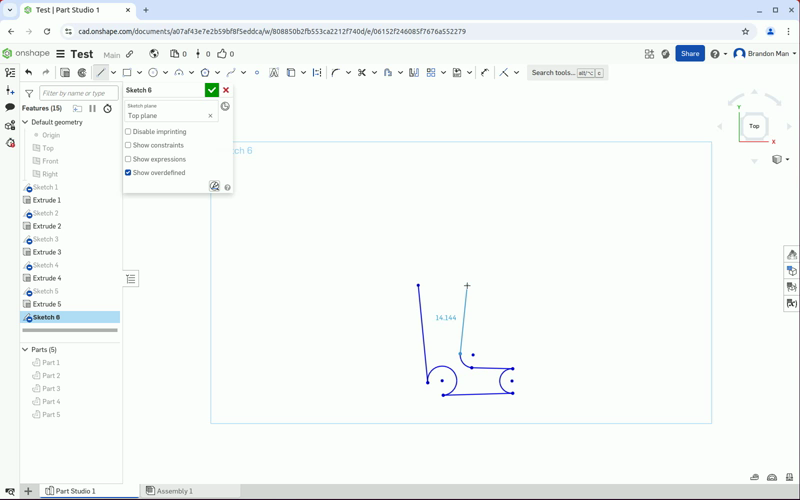
click(467, 285)
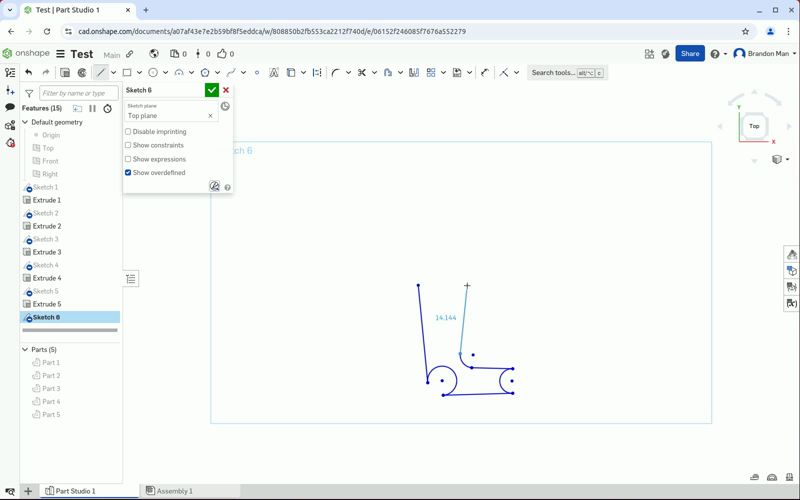
key_up(shift)
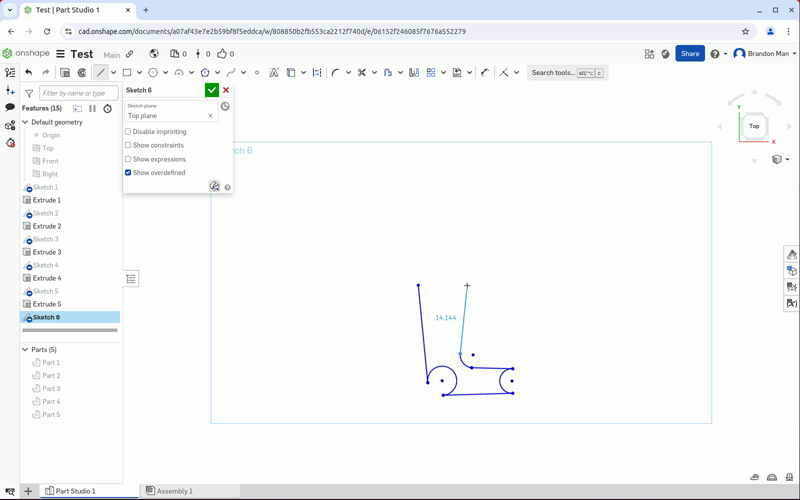
key(esc)
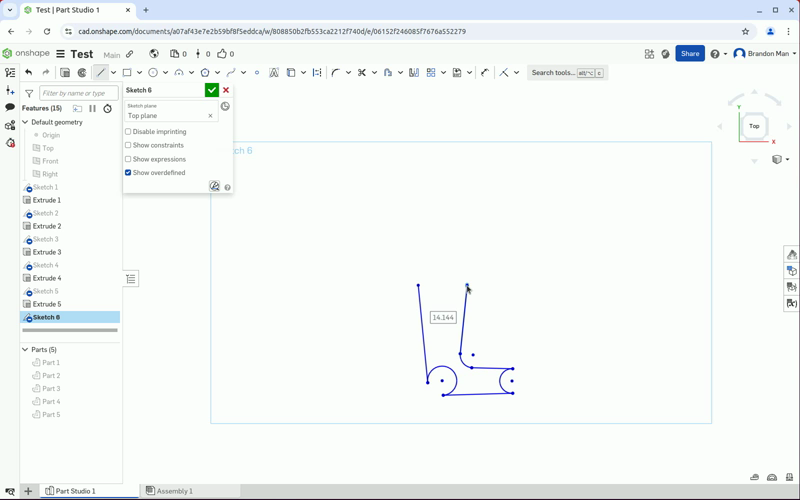
key(a)
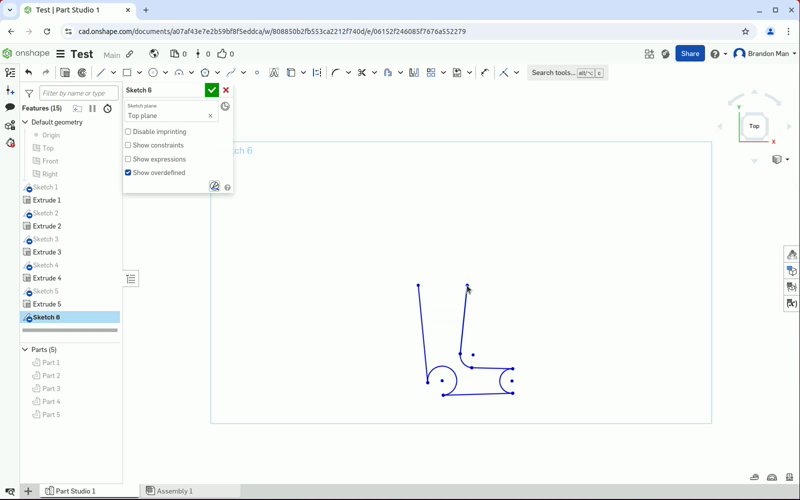
mouse_move(467, 285)
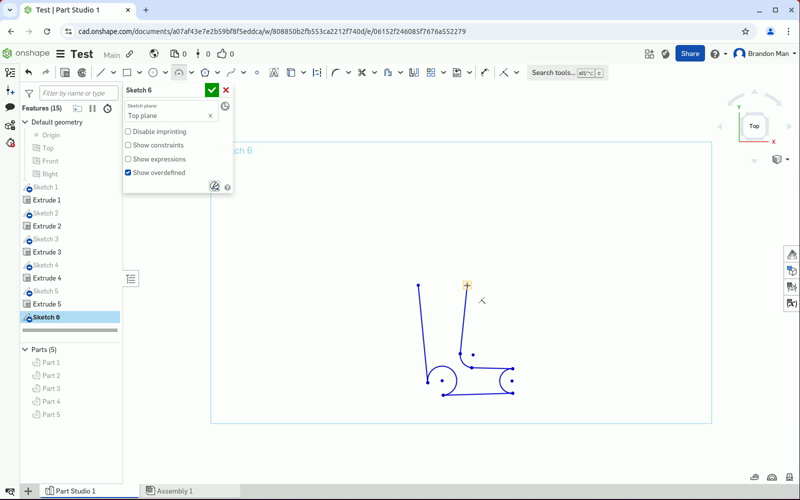
click(467, 285)
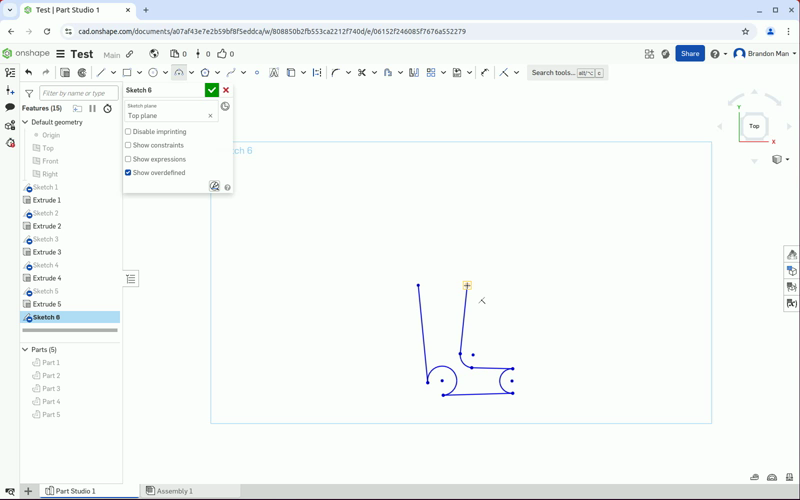
mouse_move(418, 285)
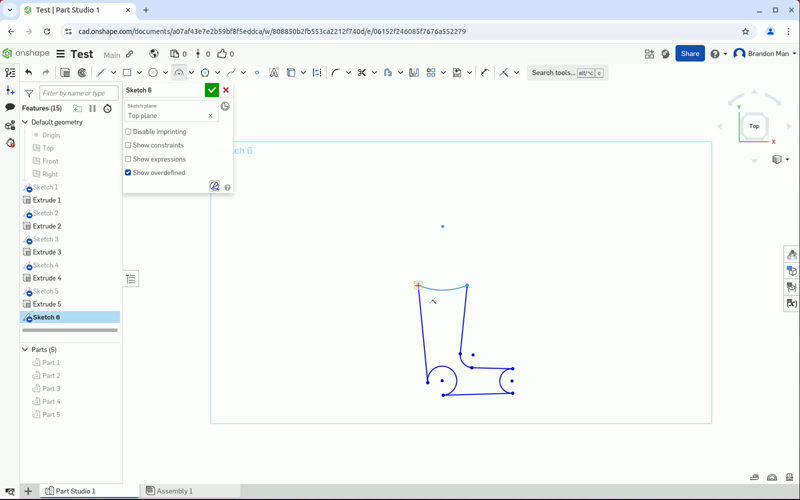
click(418, 285)
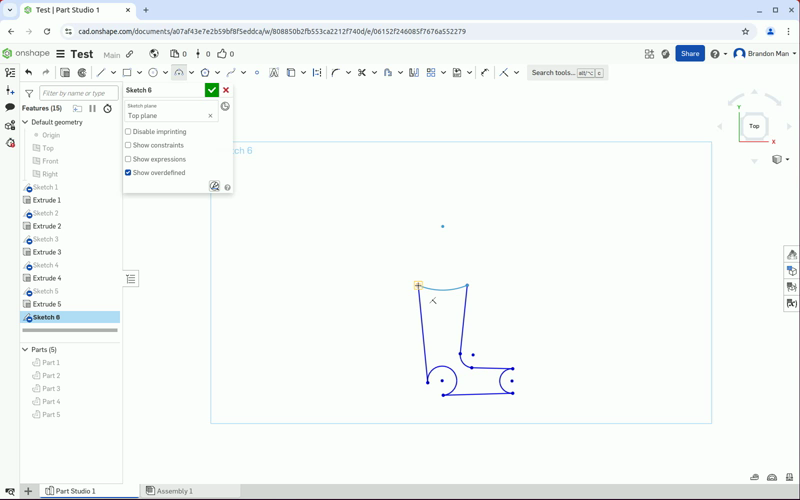
key_down(shift)
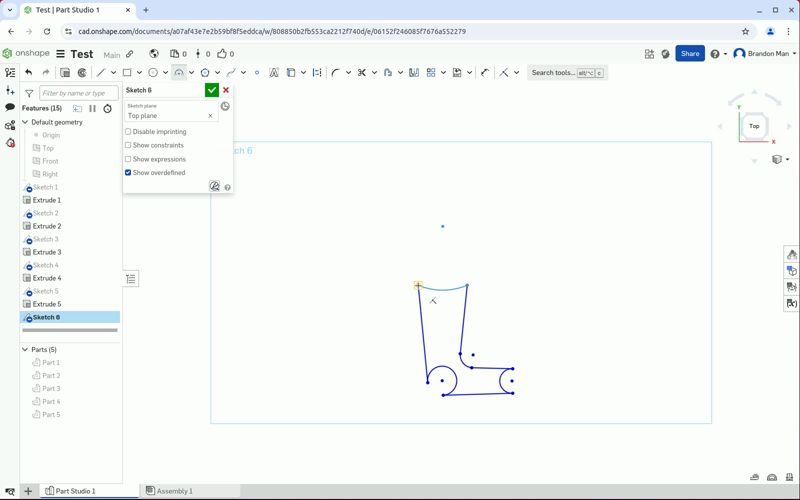
mouse_move(443, 307)
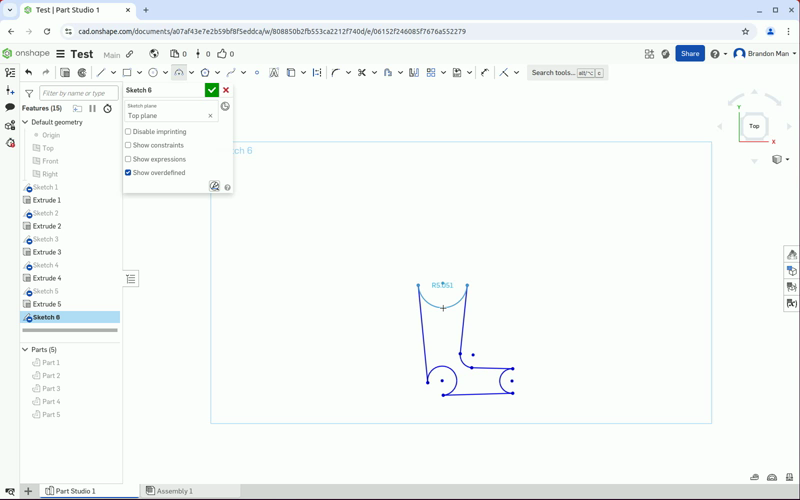
click(443, 307)
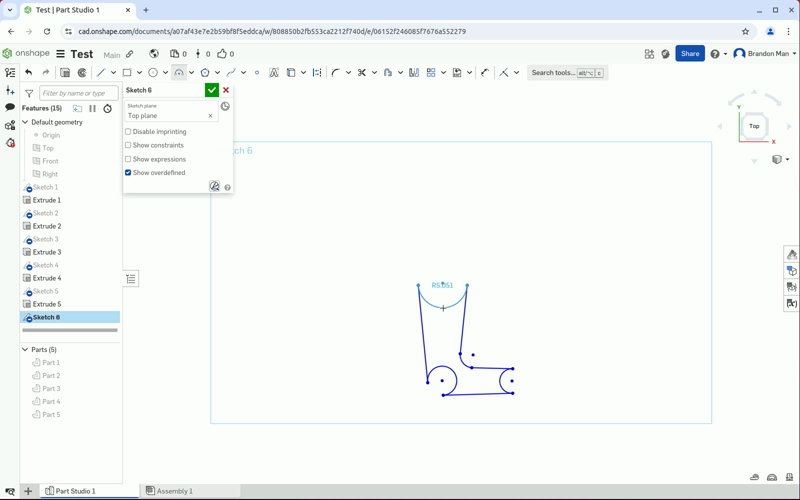
key_up(shift)
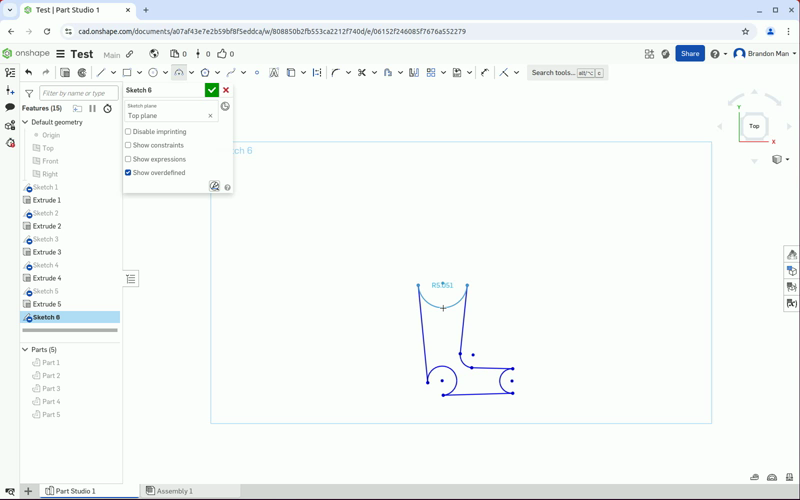
key(esc)
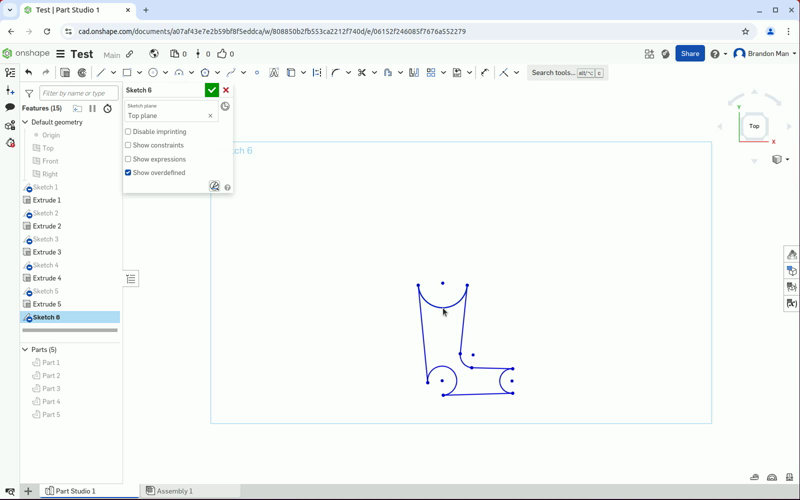
mouse_move(431, 336)
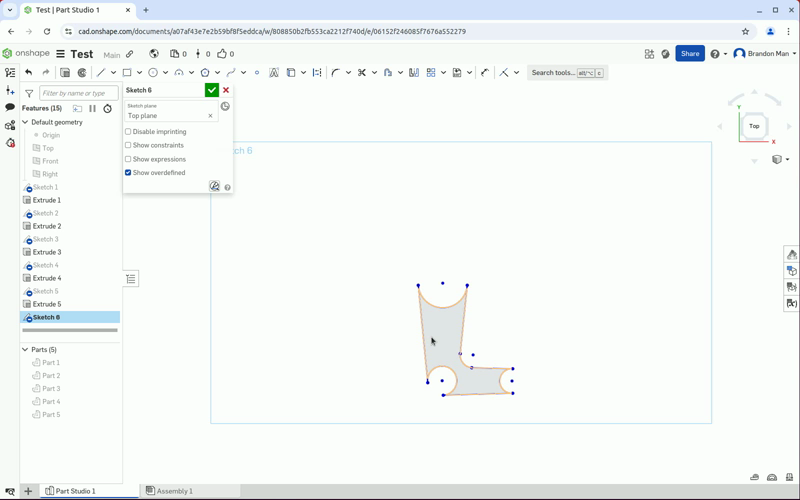
click(431, 336)
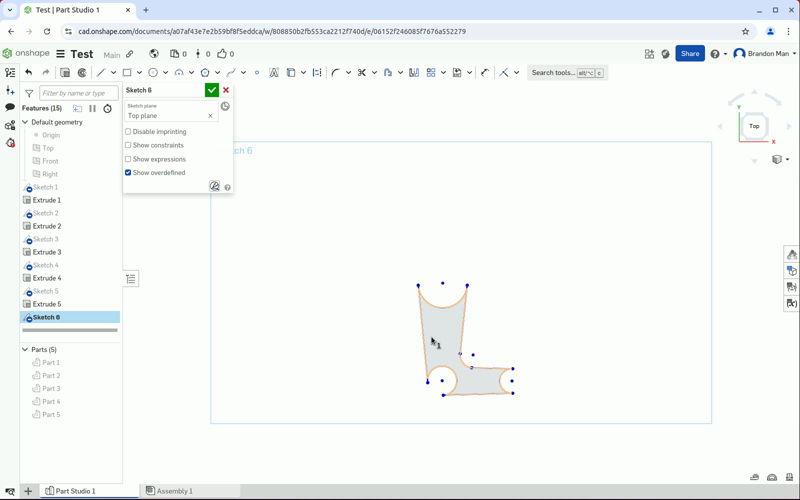
mouse_move(73, 352)
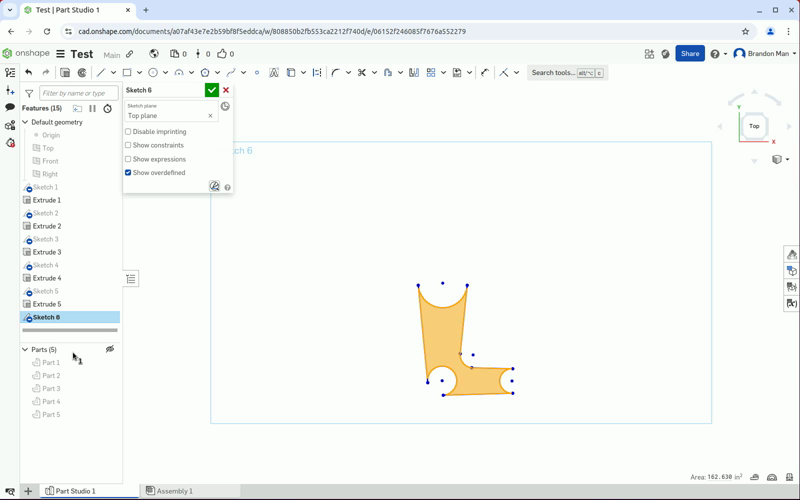
key(shift+y)
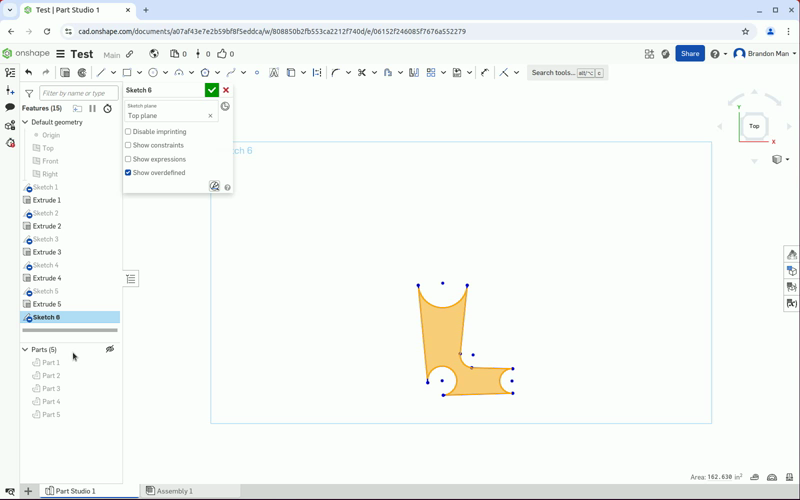
key(shift+e)
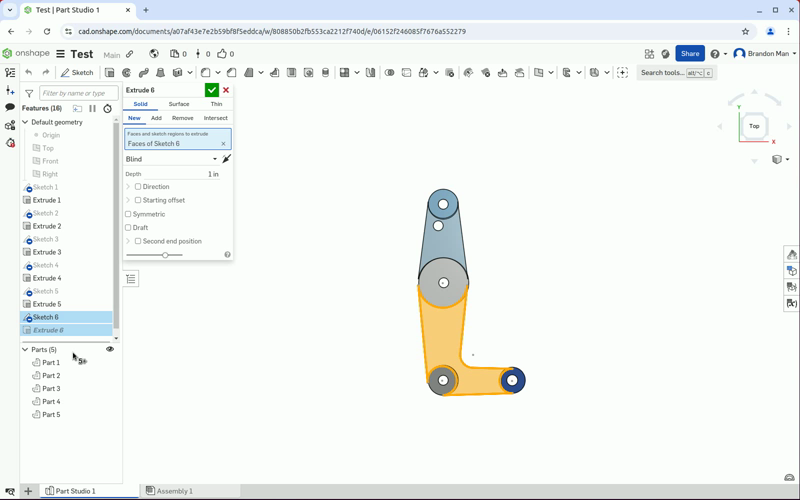
mouse_move(143, 106)
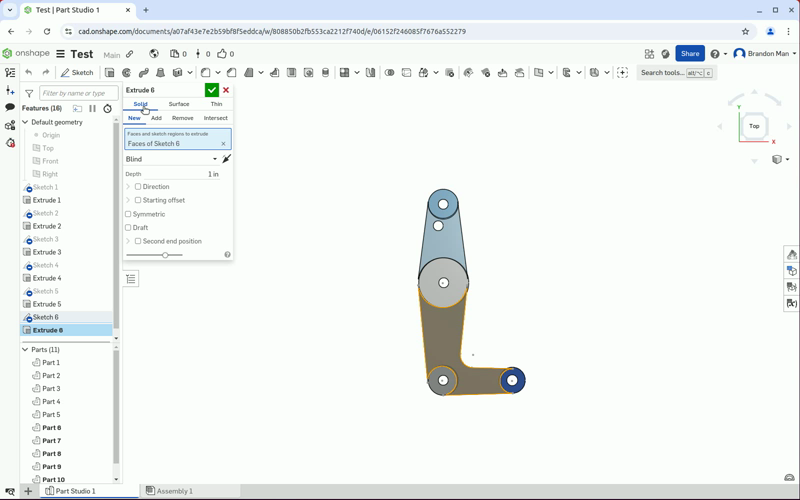
click(143, 106)
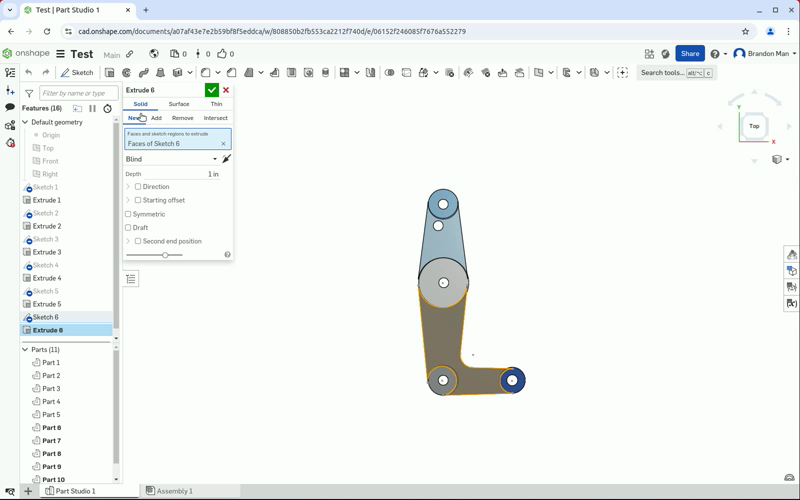
mouse_move(137, 120)
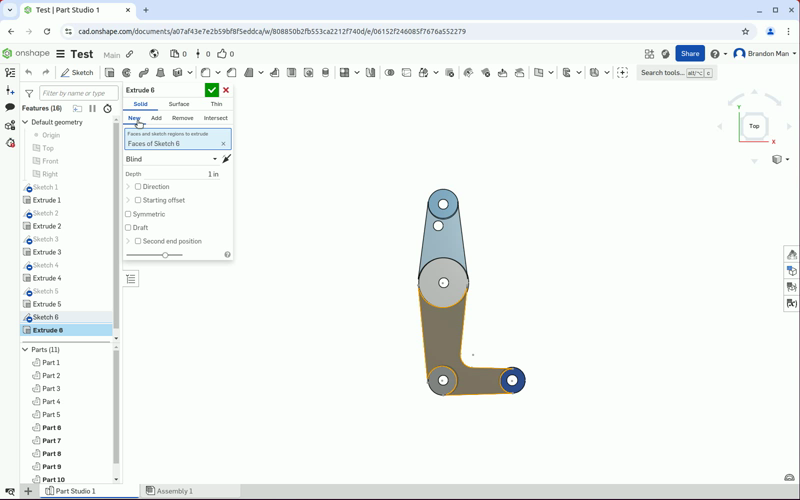
click(137, 120)
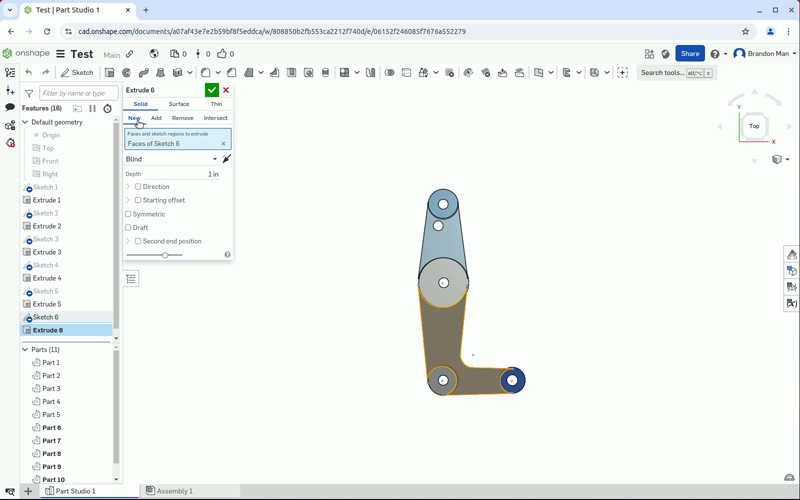
key(tab, 4)
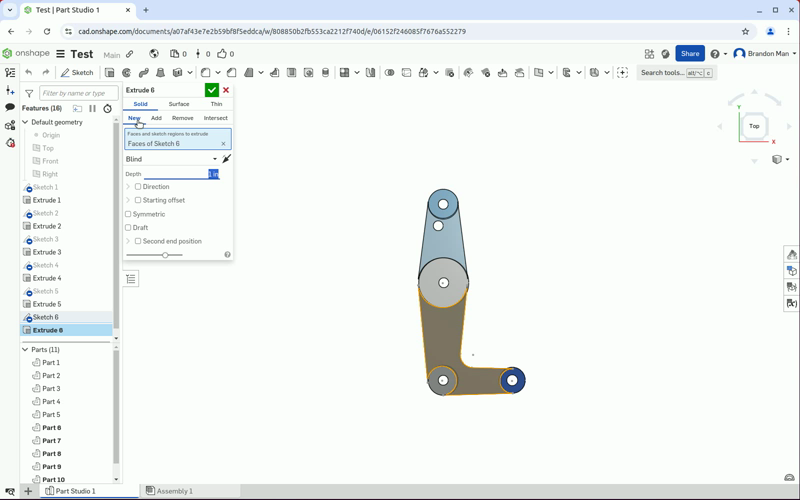
text(0.963)
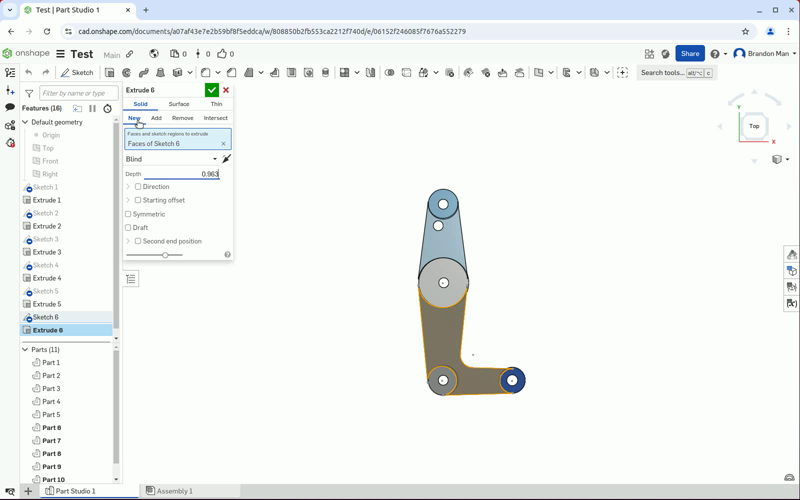
key(enter)
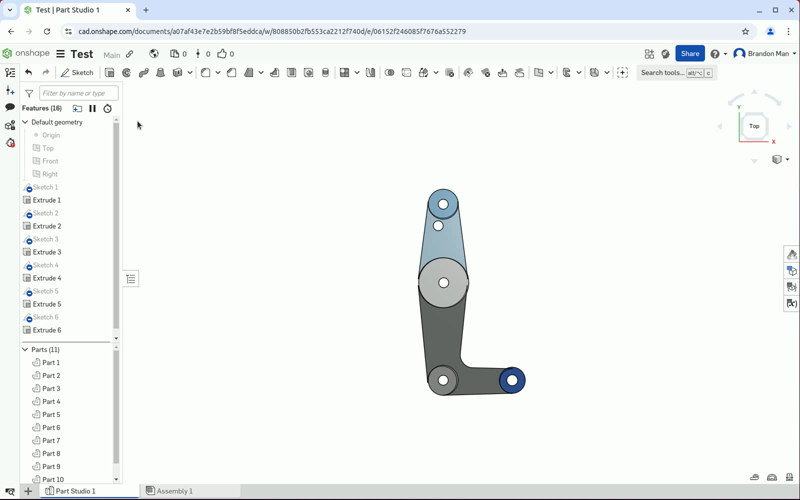
key(shift+h)
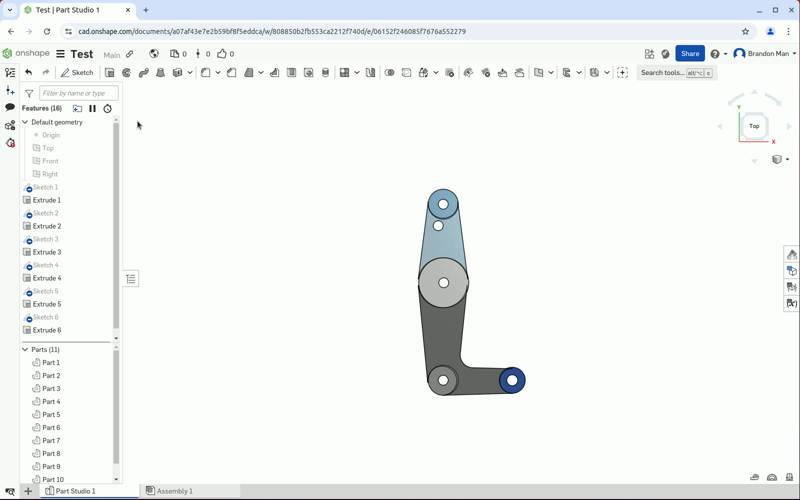
key(shift+h)
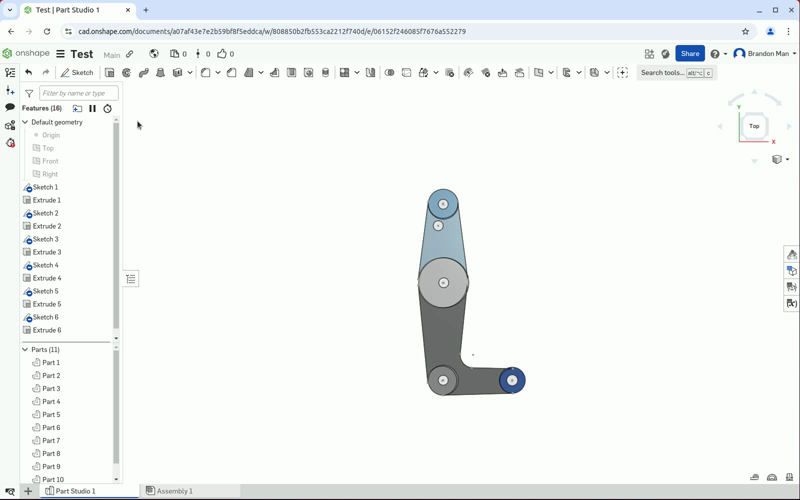
key(shift+7)
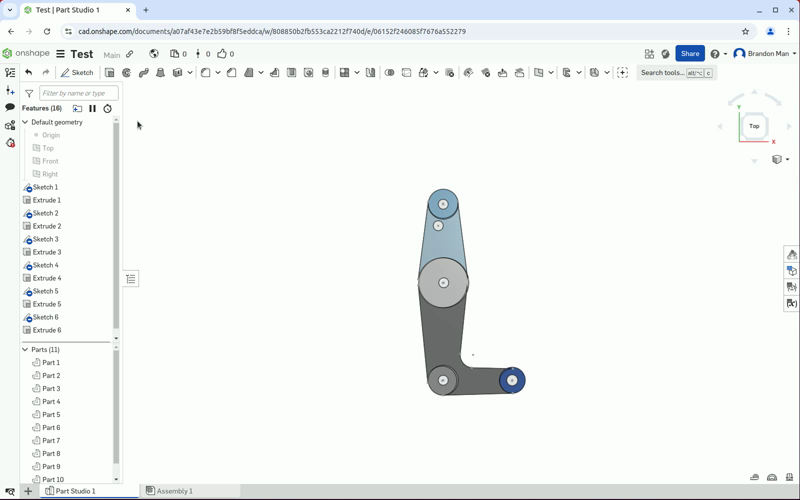
key(up, 3)
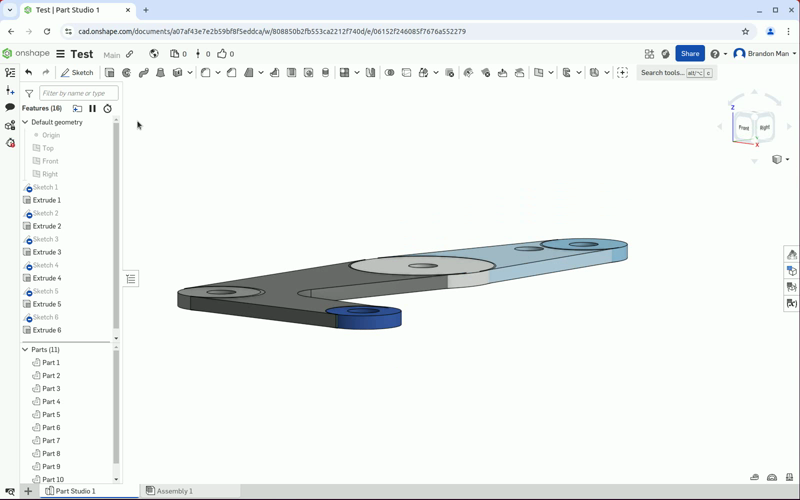
key(left, 3)
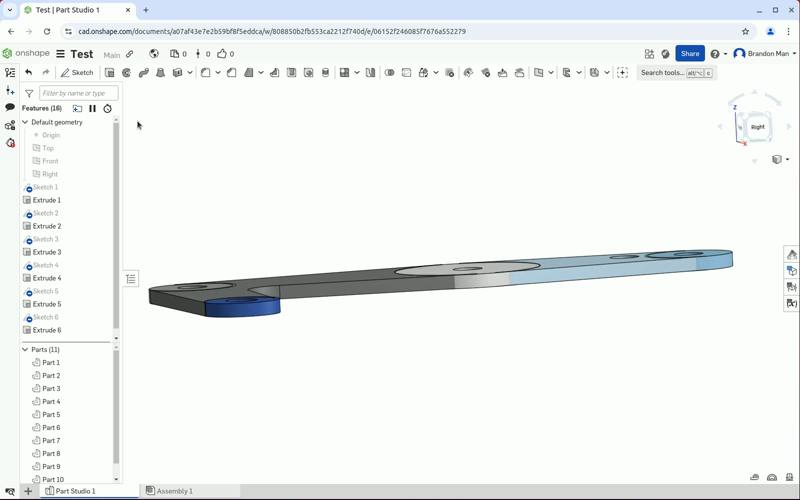
key(right, 3)
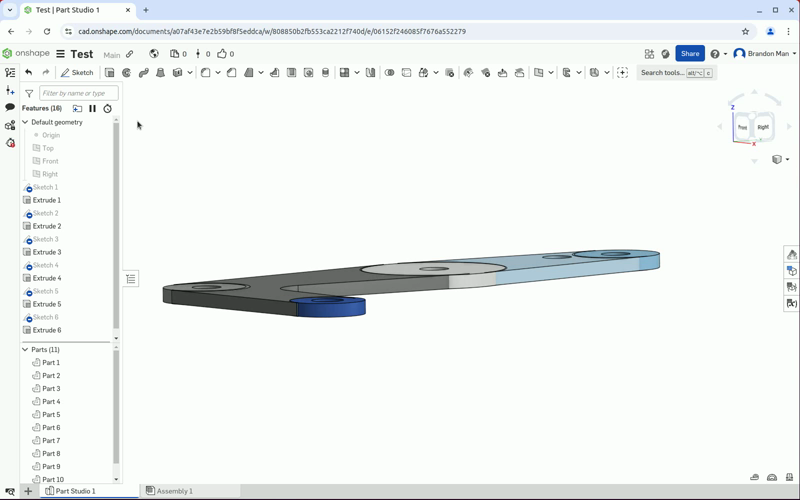
key(down, 3)
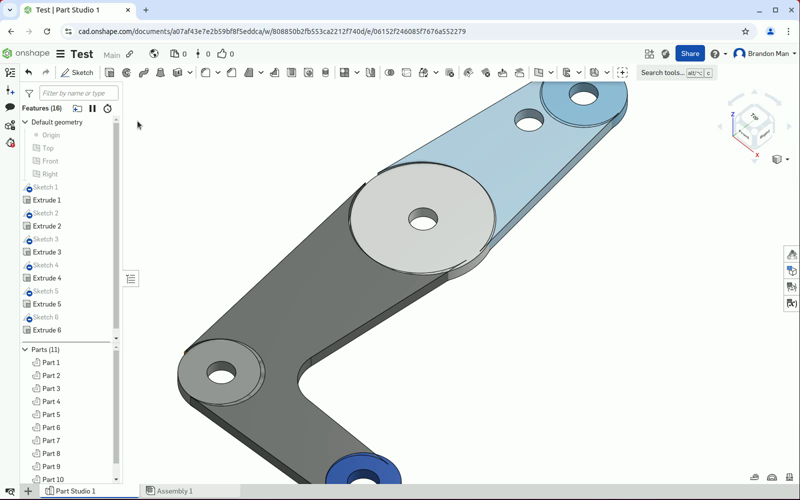
mouse_move(69, 189)
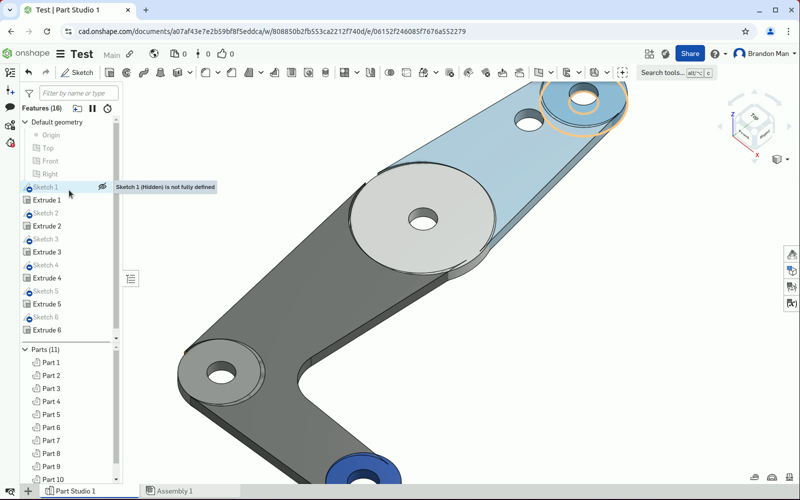
click(69, 189)